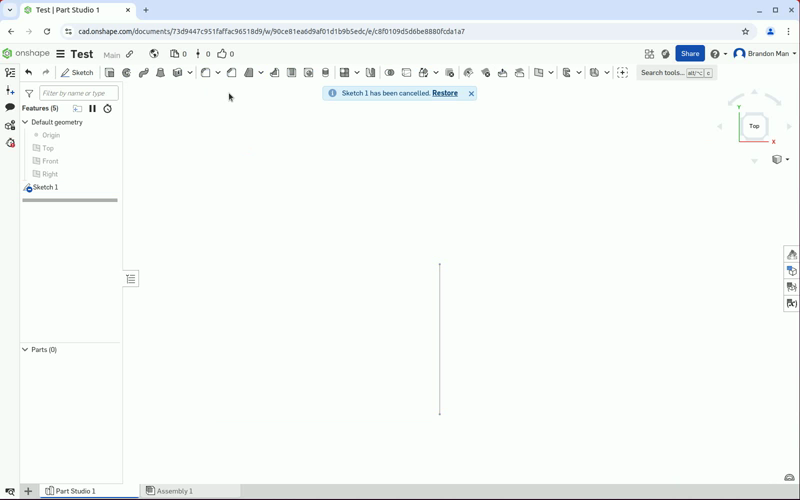
key(shift+h)
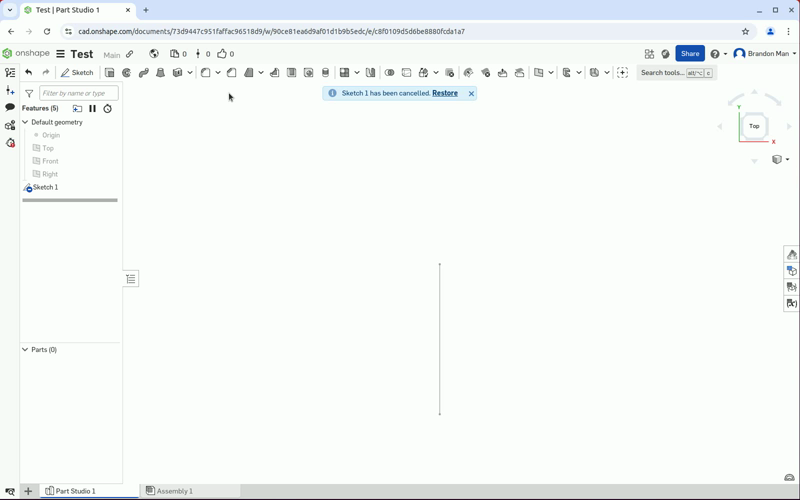
mouse_move(73, 352)
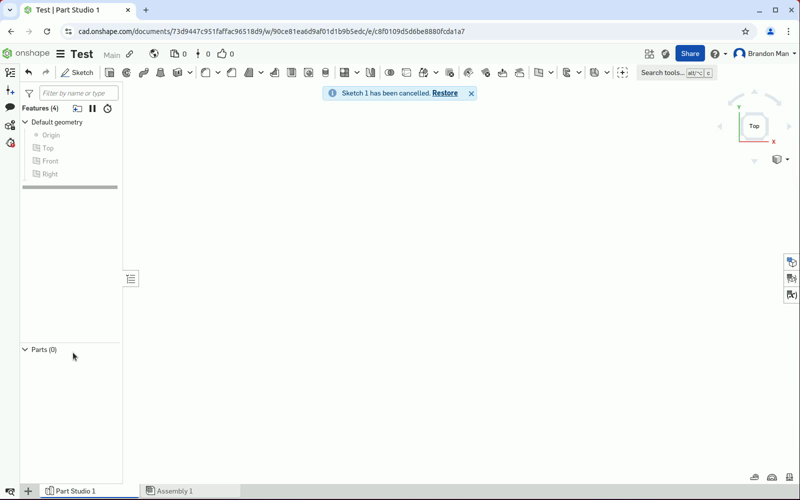
key(y)
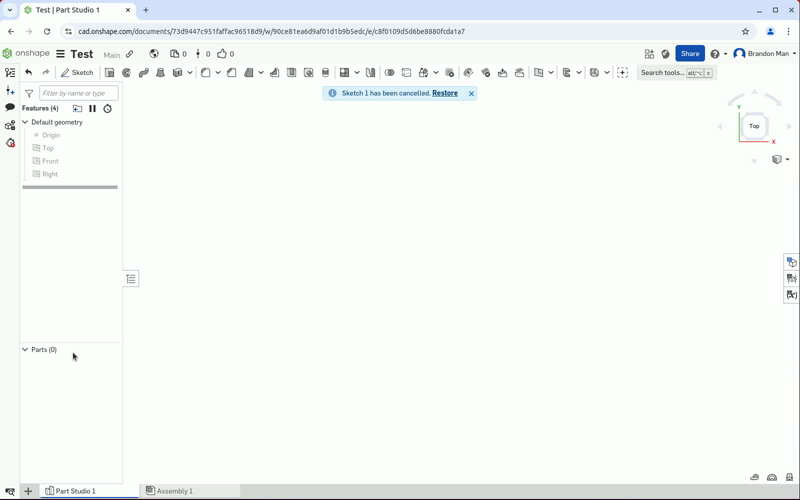
key(shift+p)
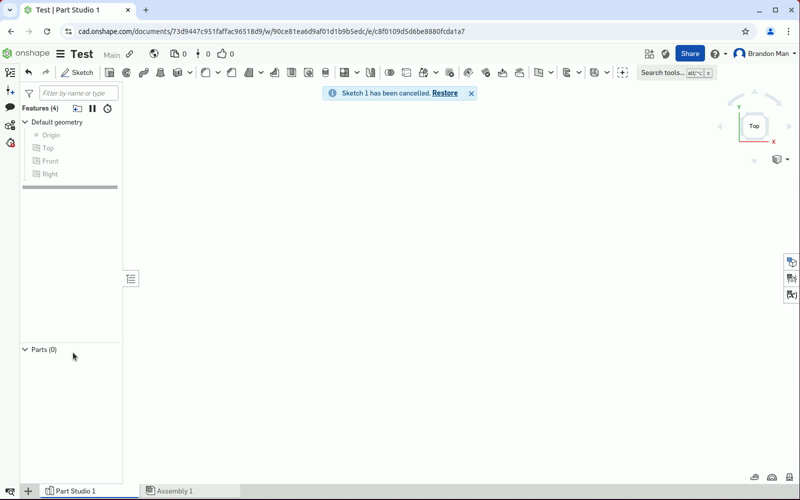
key(space)
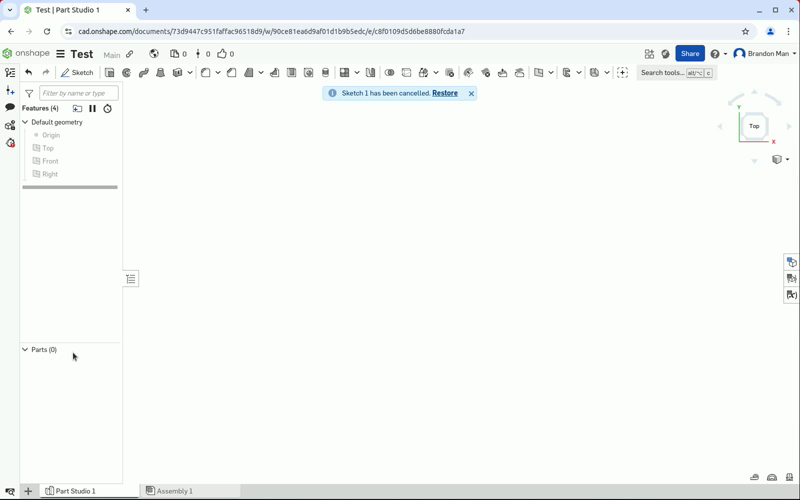
key_down(shift)
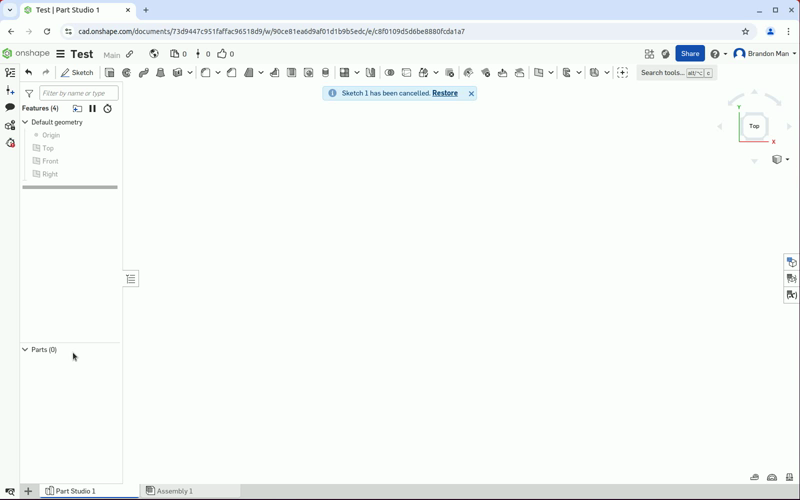
key(up)
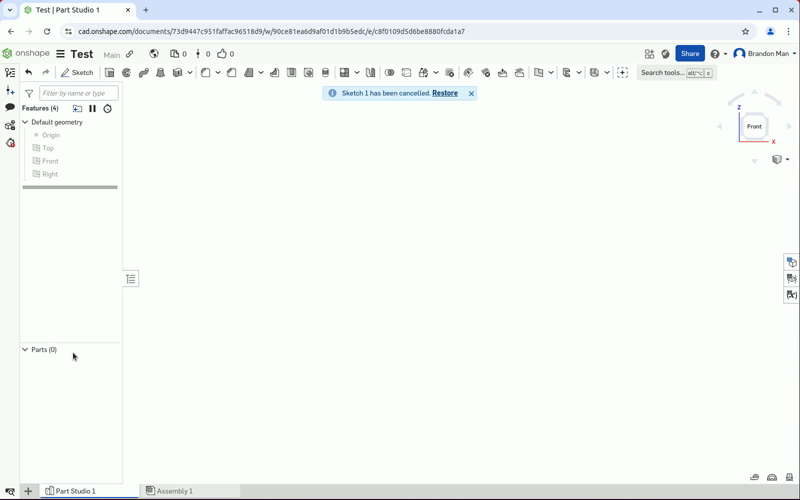
key_up(shift)
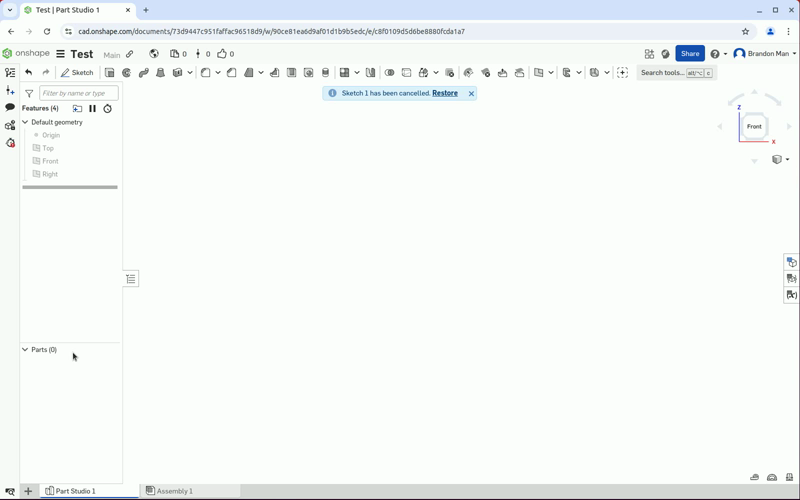
mouse_move(73, 352)
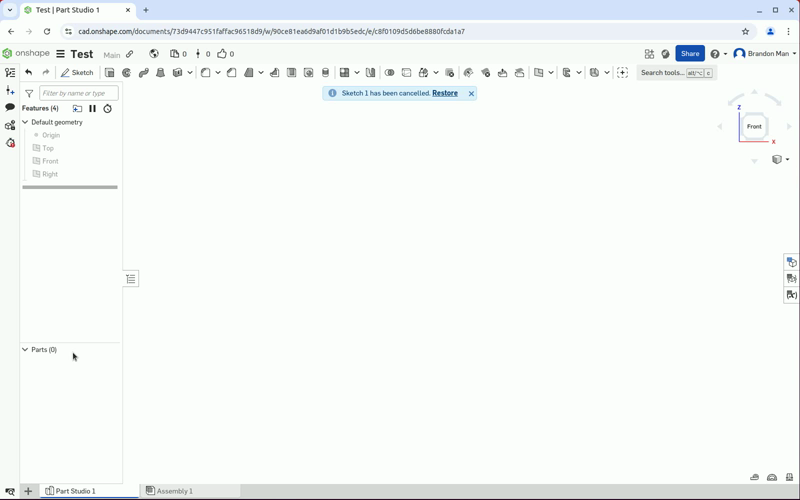
key(shift+y)
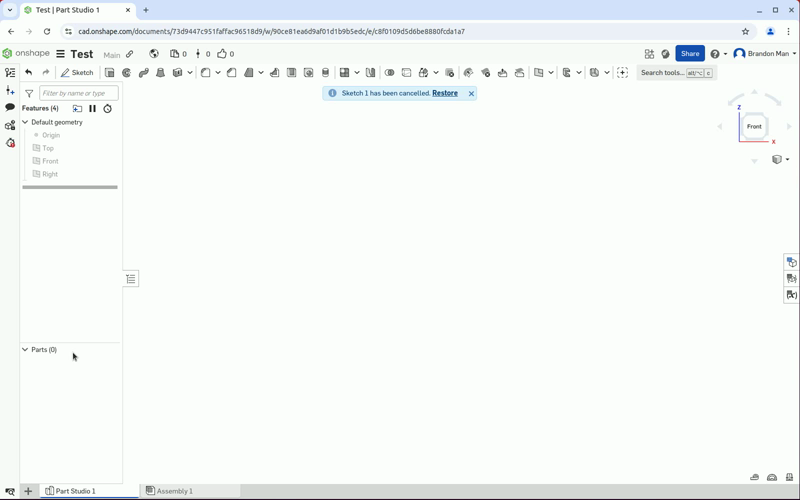
key(shift+s)
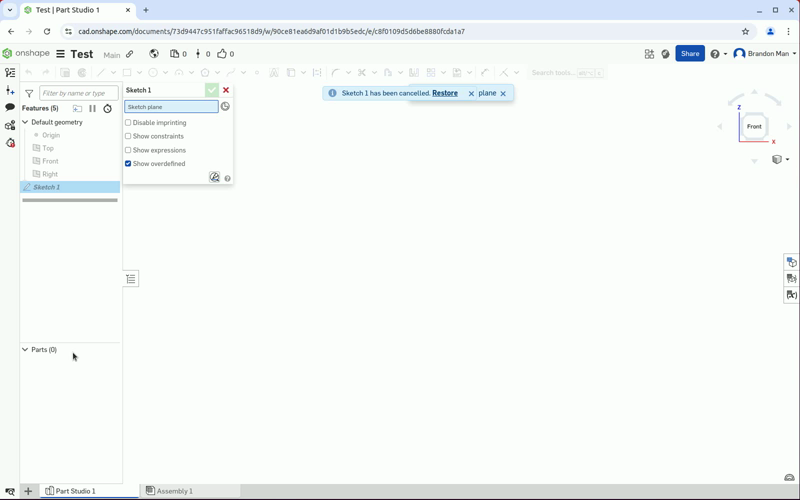
mouse_move(73, 163)
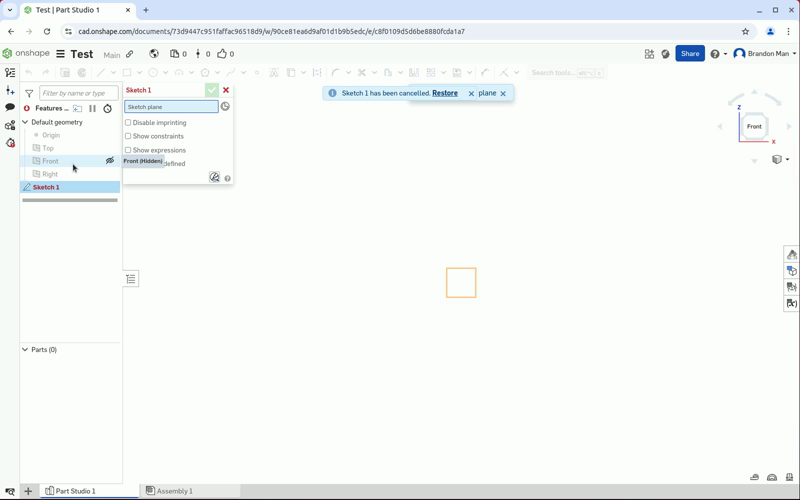
click(73, 163)
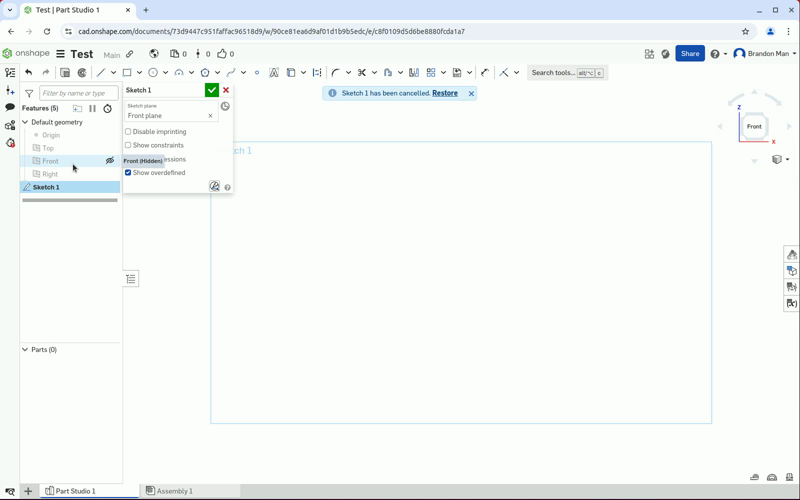
mouse_move(73, 352)
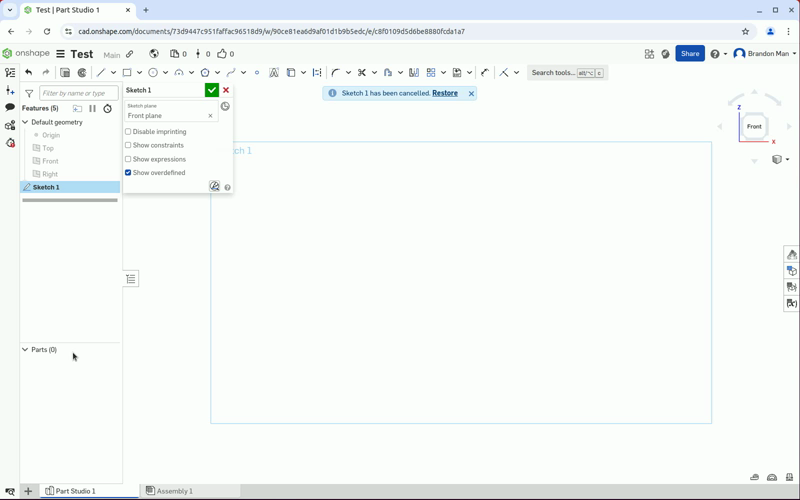
key(y)
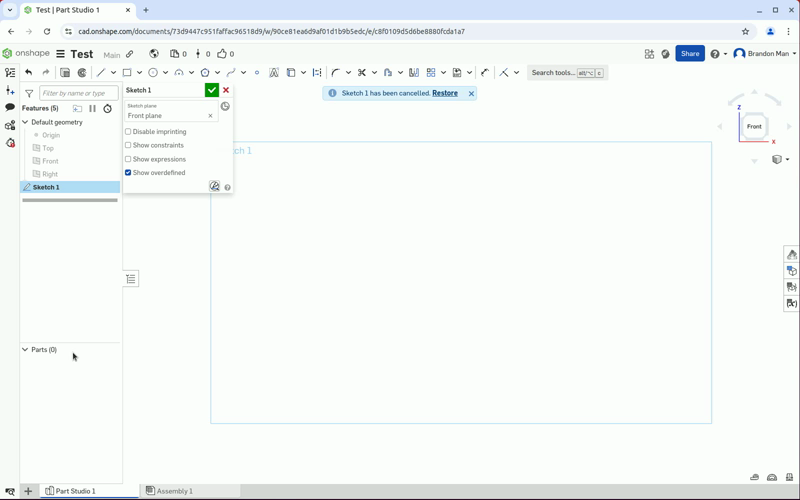
key(l)
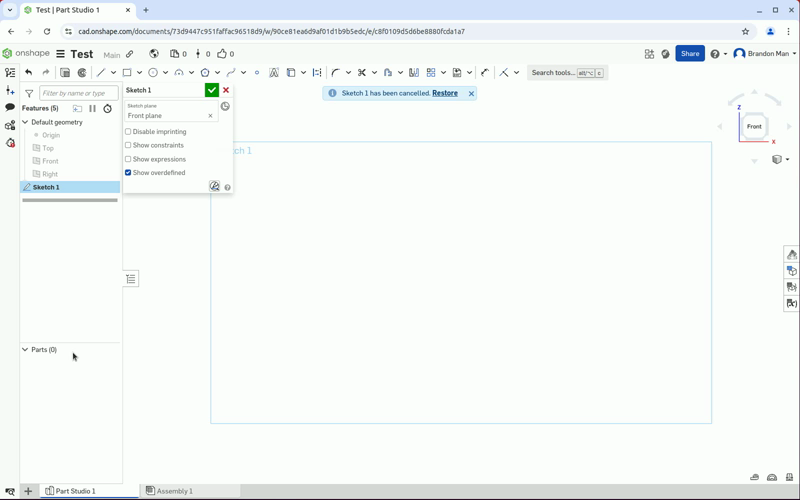
key_down(shift)
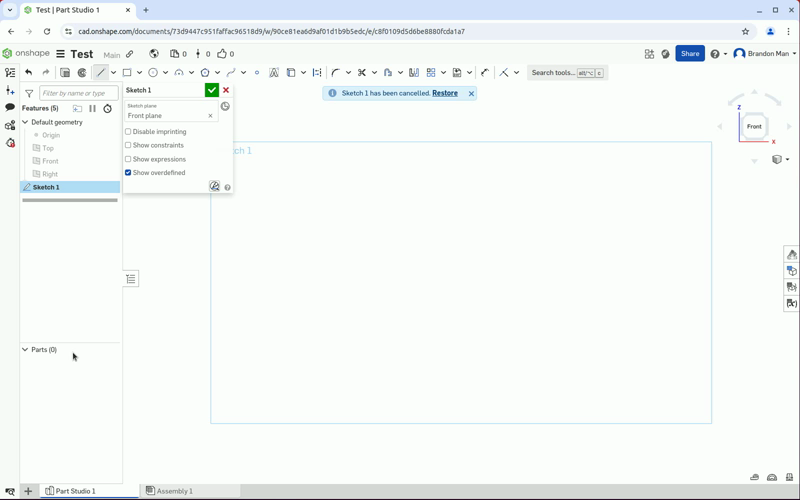
mouse_move(348, 218)
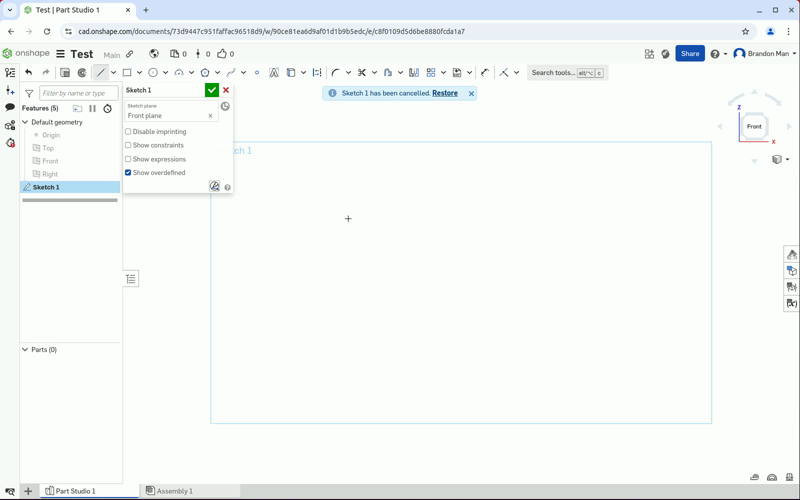
click(348, 218)
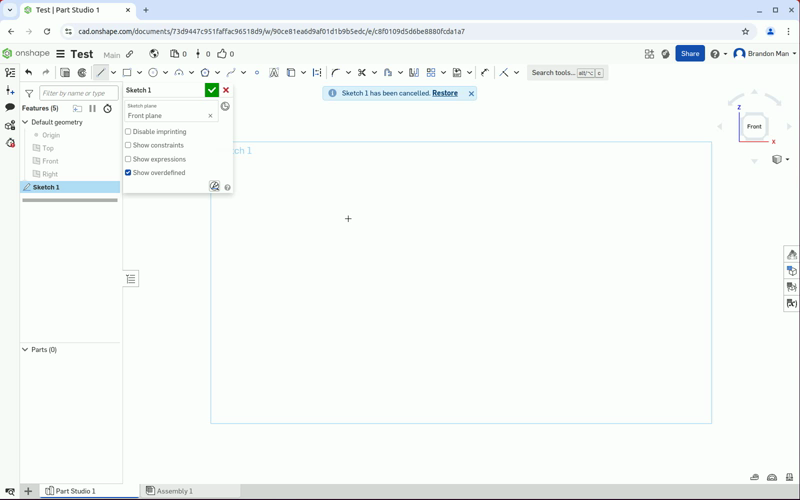
key_up(shift)
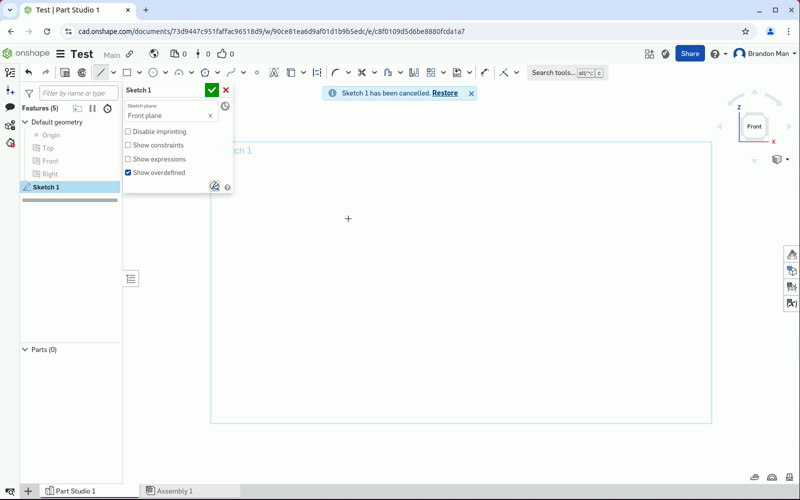
key_down(shift)
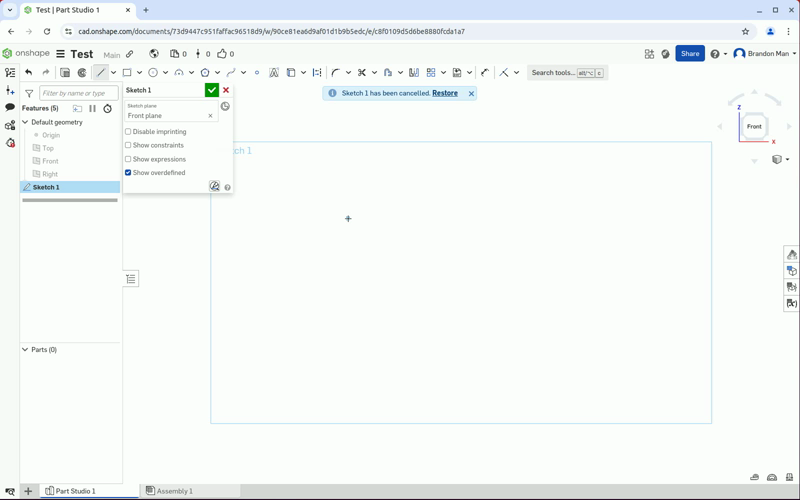
mouse_move(378, 218)
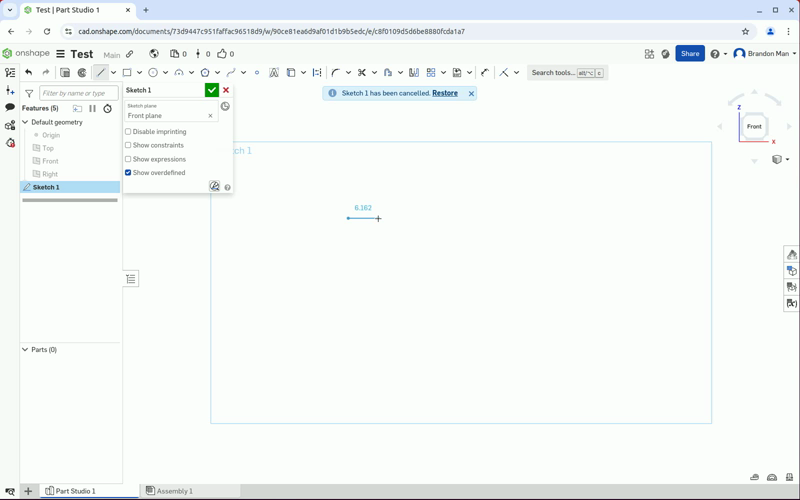
mouse_move(371, 218)
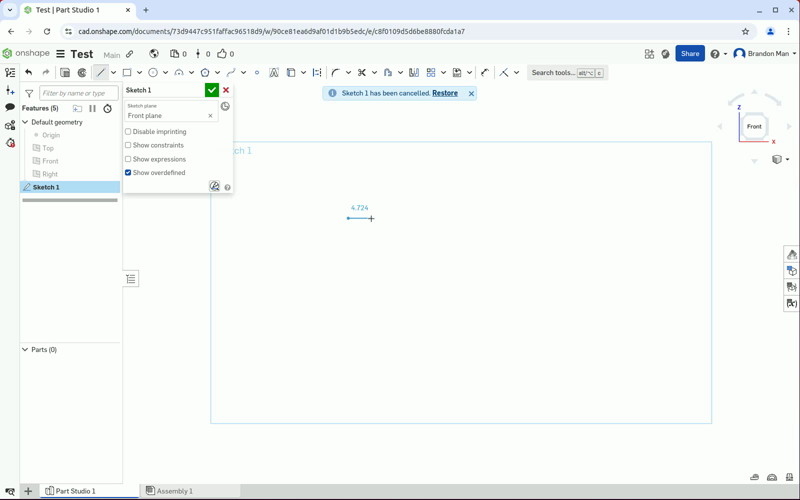
click(371, 218)
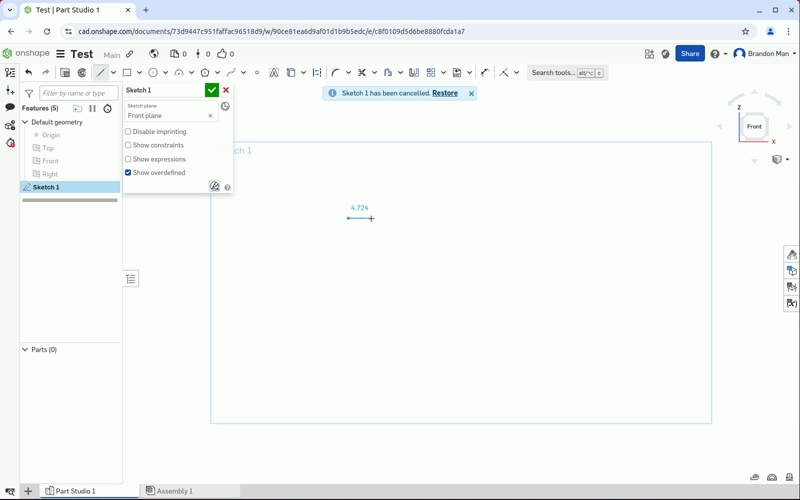
key_up(shift)
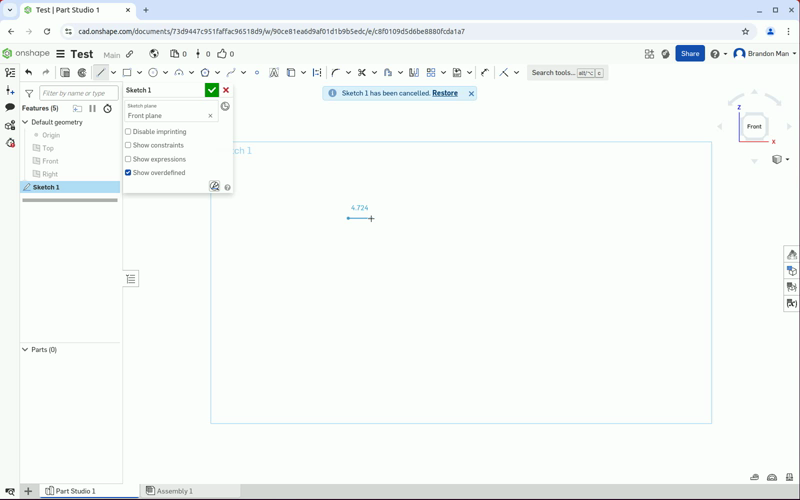
key_down(shift)
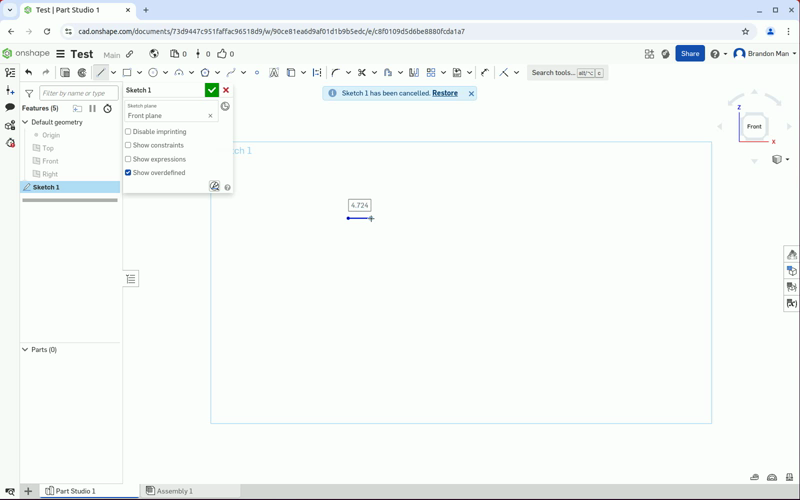
mouse_move(401, 218)
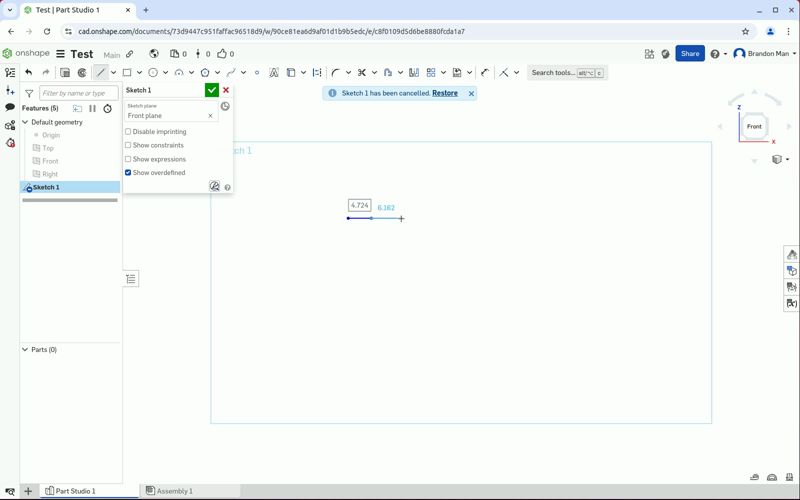
mouse_move(371, 198)
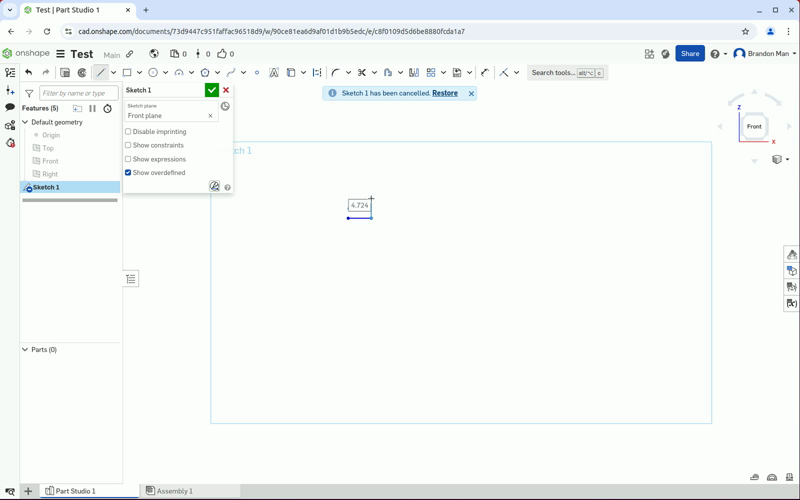
click(371, 198)
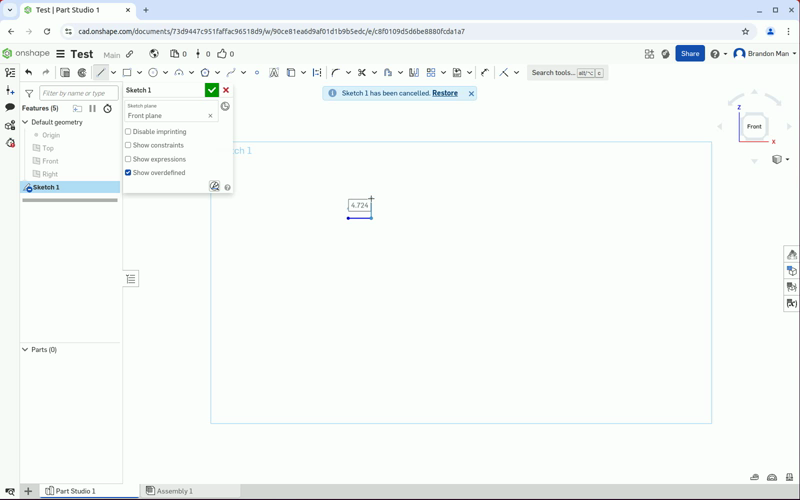
key_up(shift)
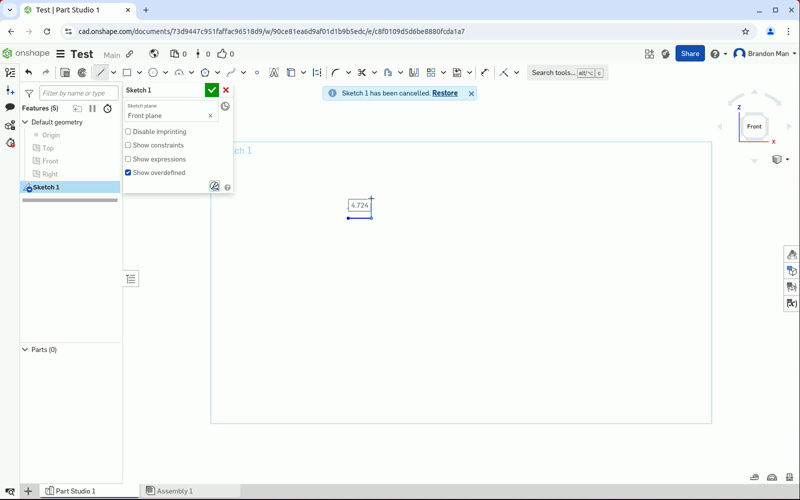
key_down(shift)
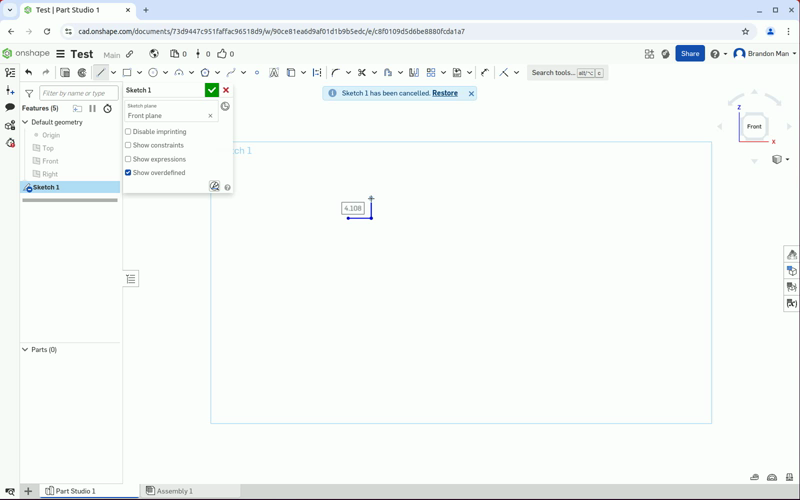
mouse_move(401, 198)
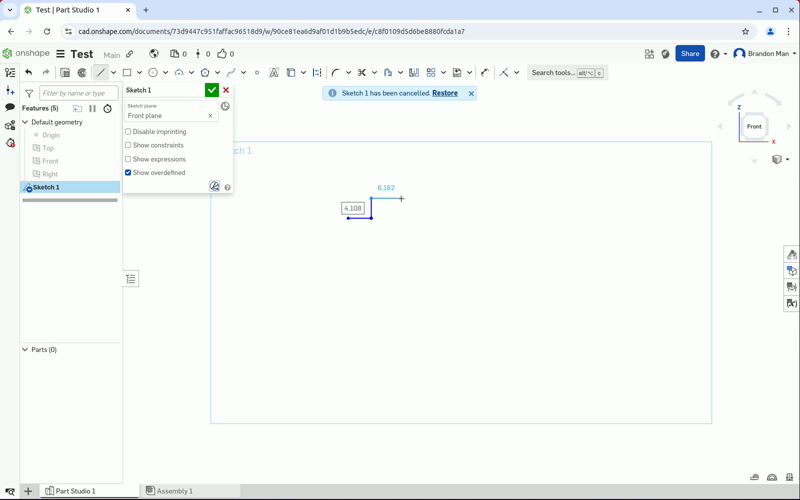
mouse_move(348, 198)
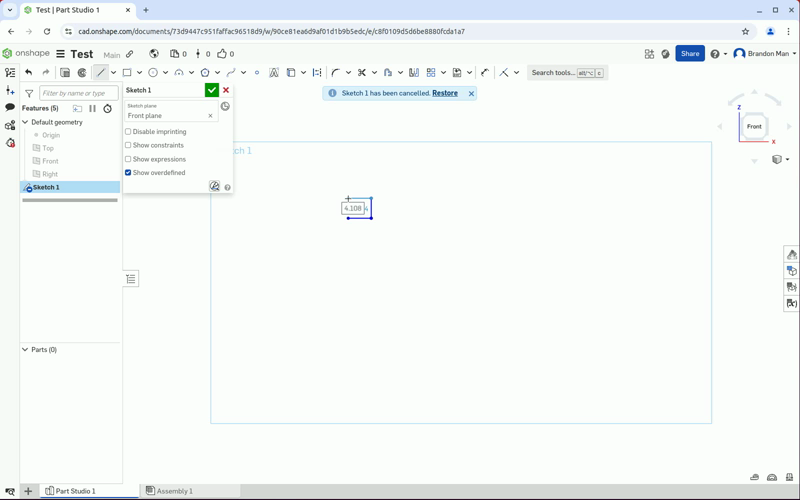
click(348, 198)
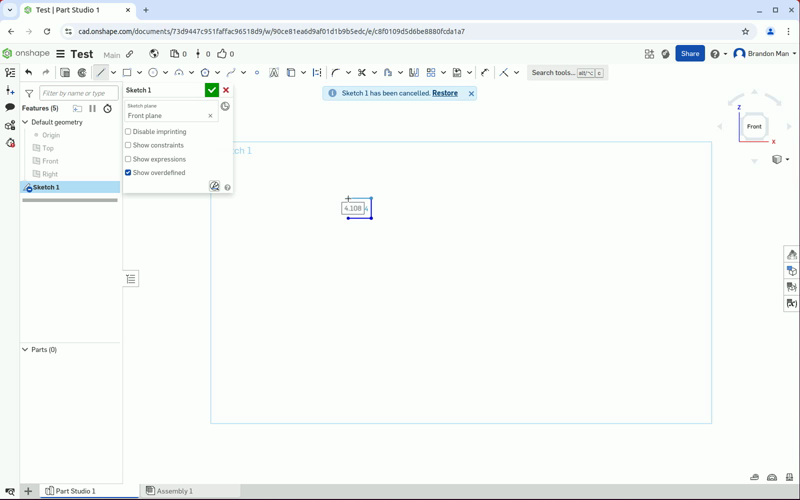
key_up(shift)
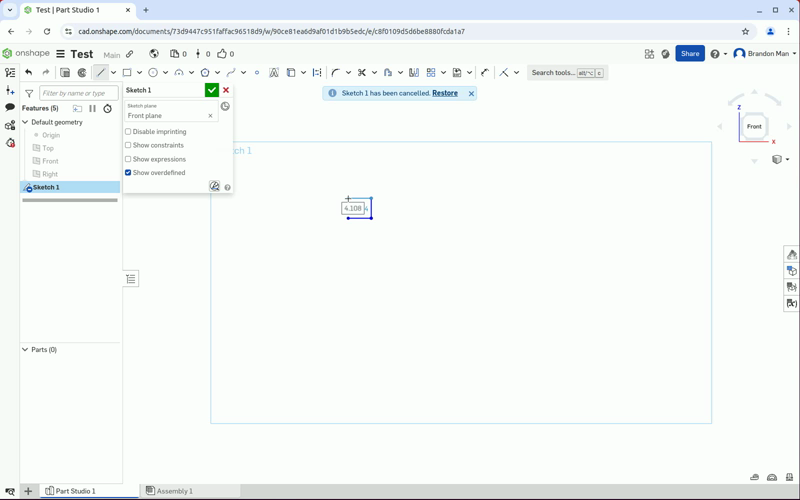
key_down(shift)
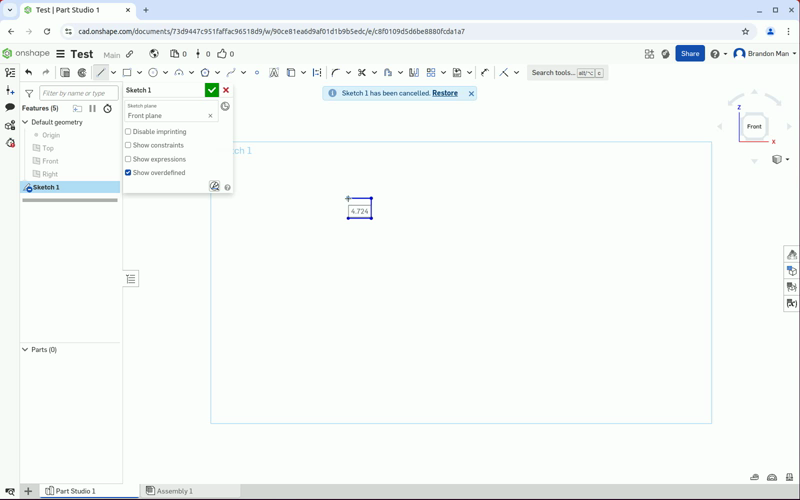
mouse_move(378, 198)
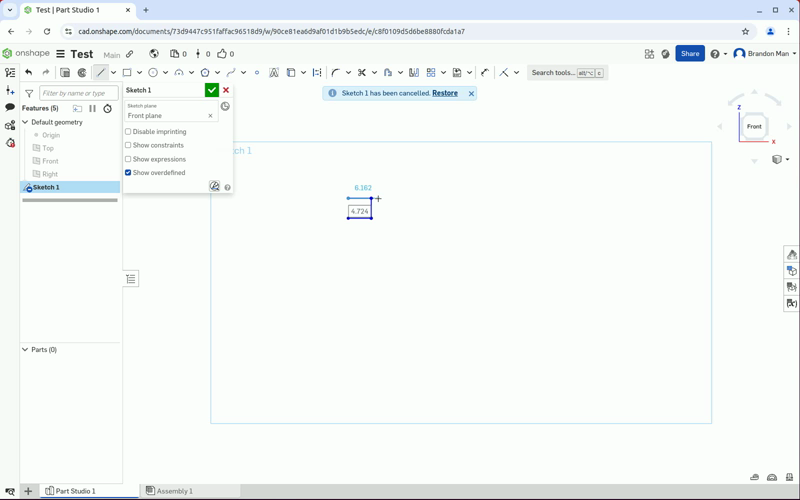
mouse_move(348, 198)
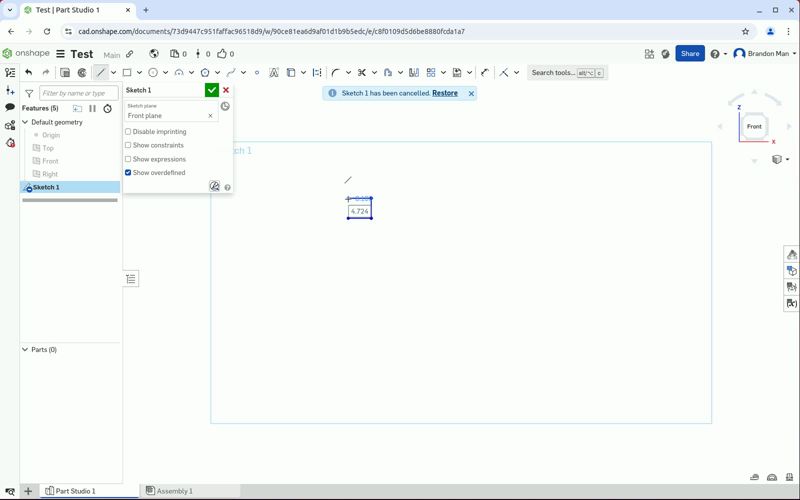
scroll(6)
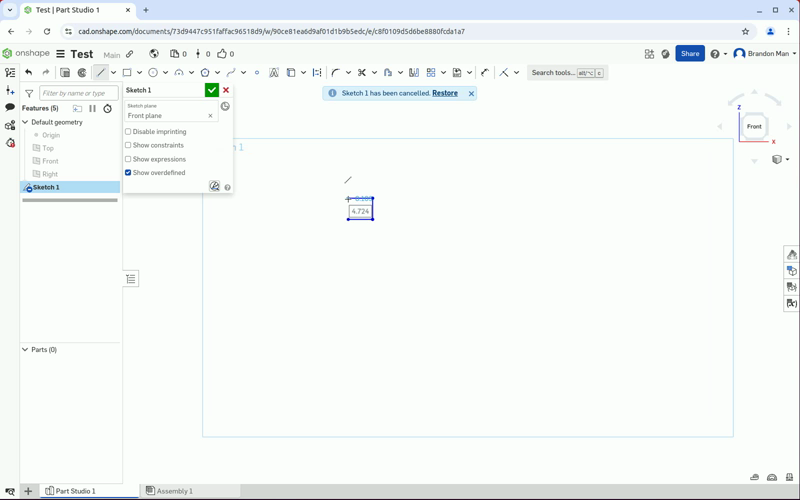
scroll(6)
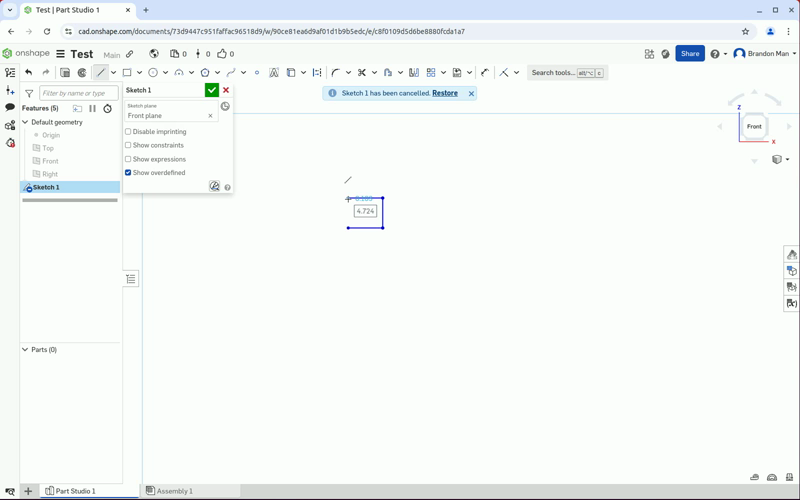
scroll(6)
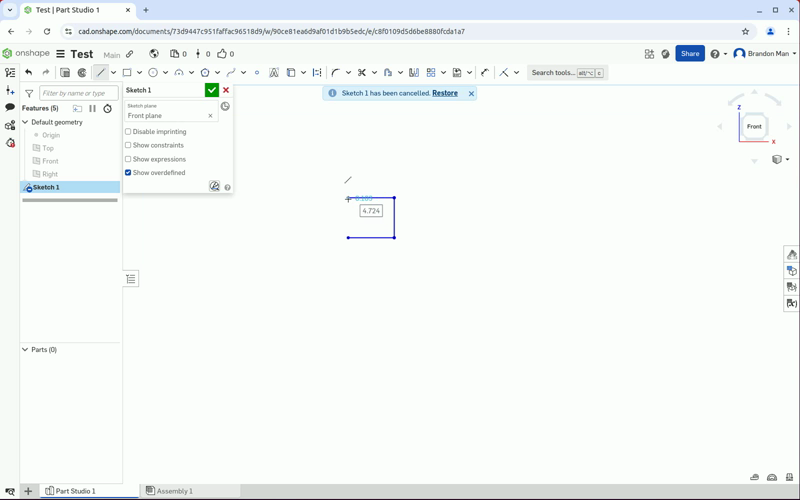
scroll(6)
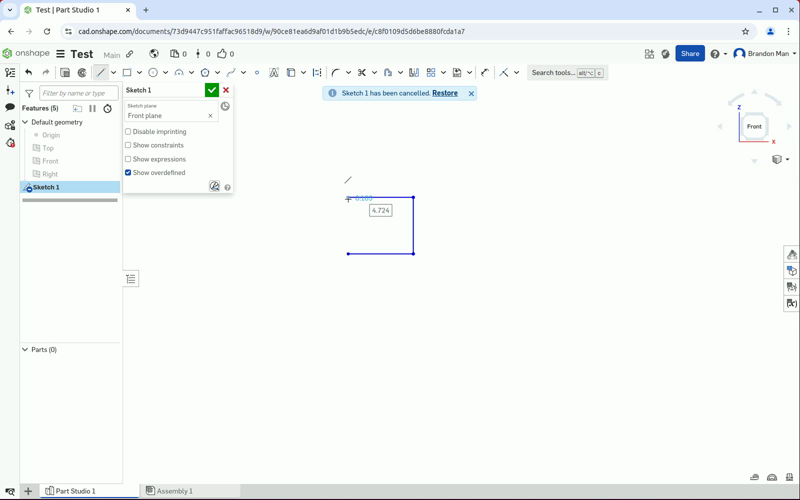
scroll(6)
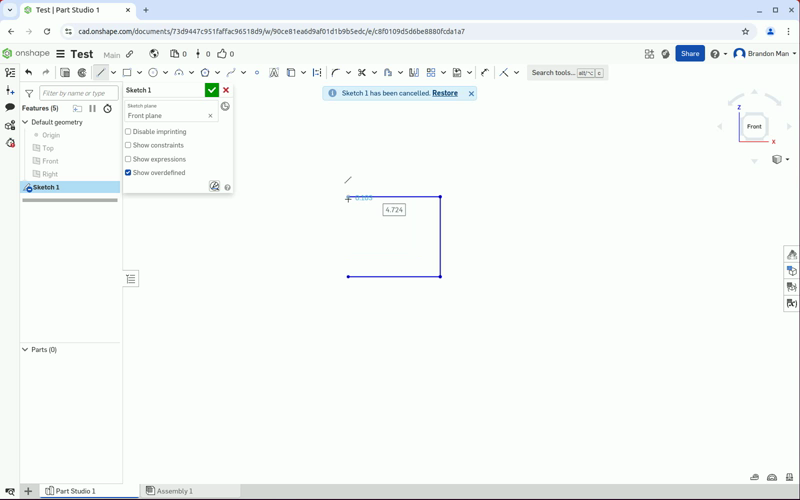
scroll(6)
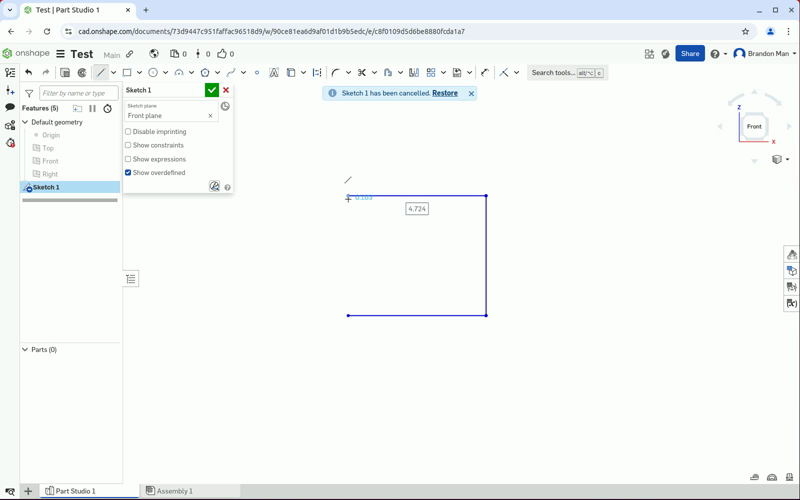
scroll(6)
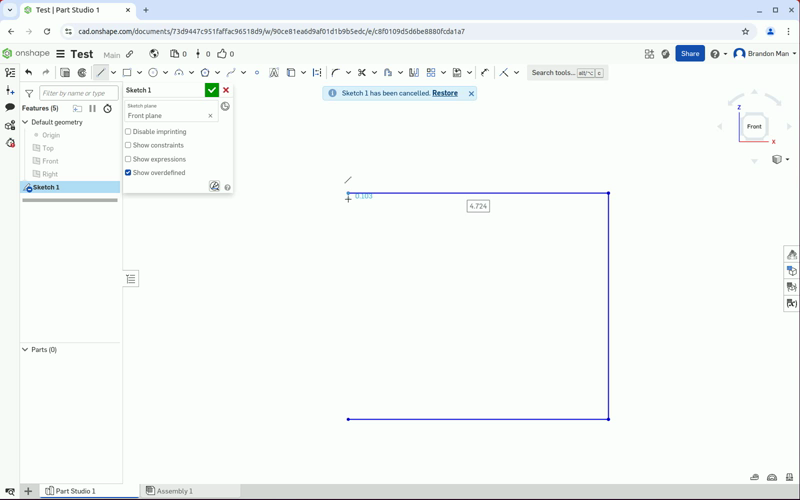
click(348, 198)
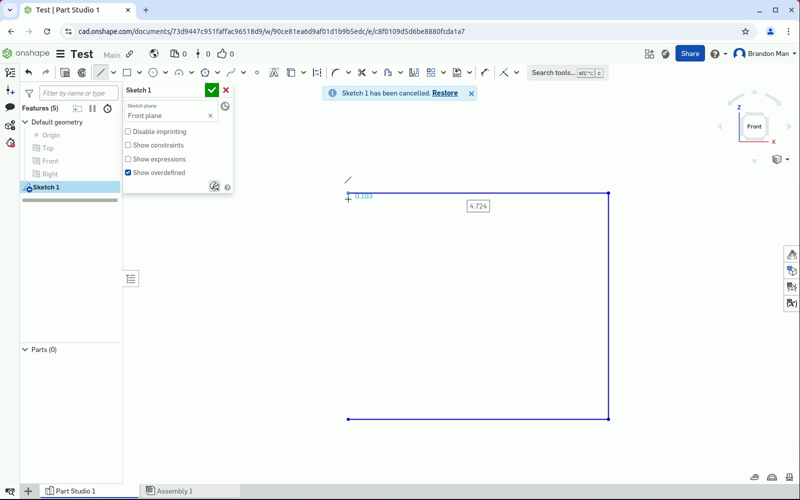
scroll(-6)
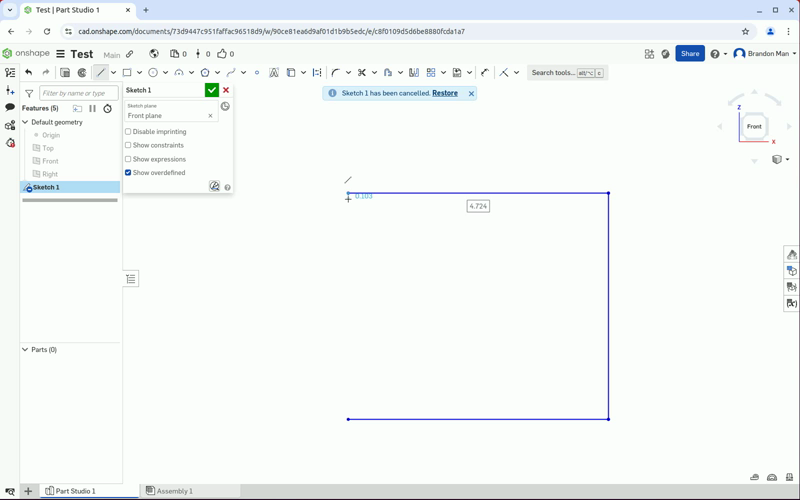
scroll(-6)
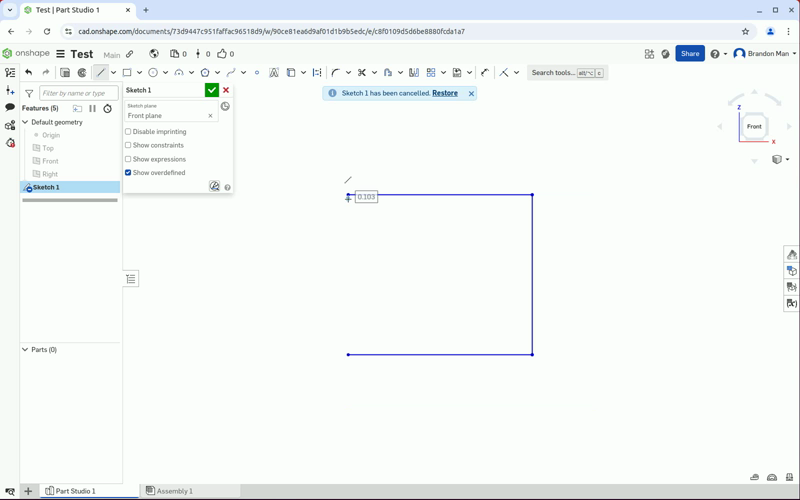
scroll(-6)
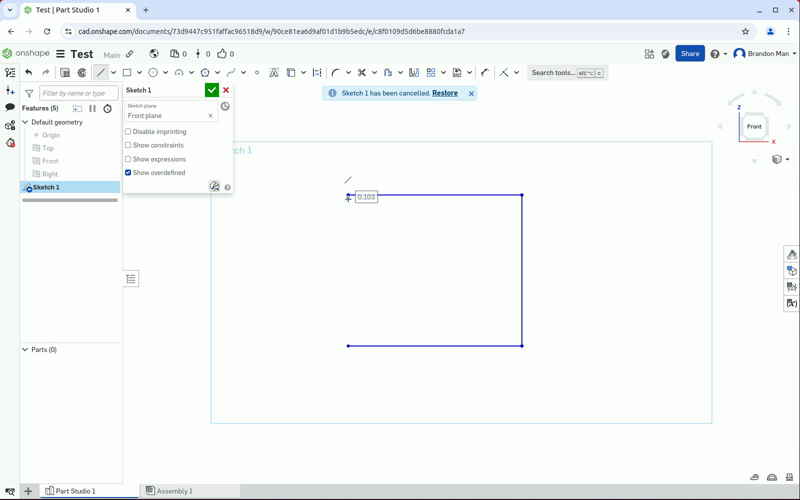
scroll(-6)
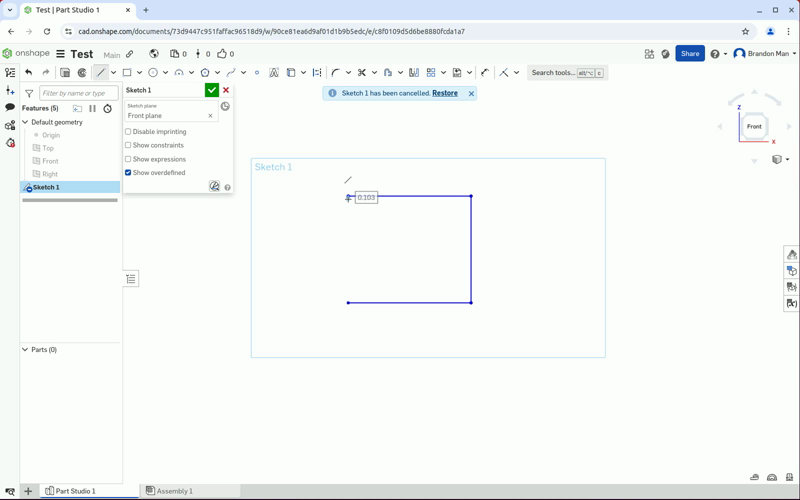
scroll(-6)
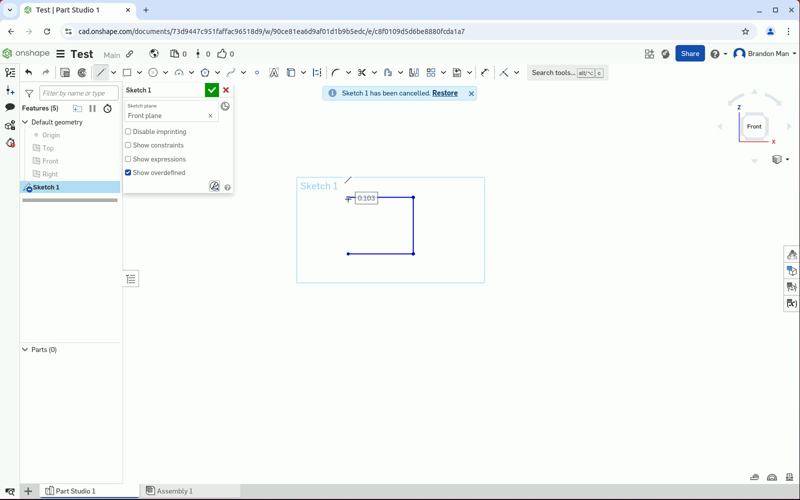
scroll(-6)
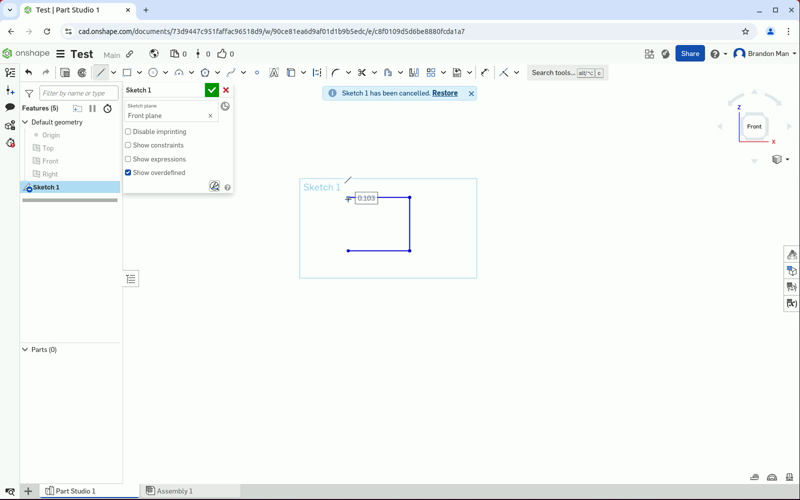
scroll(-6)
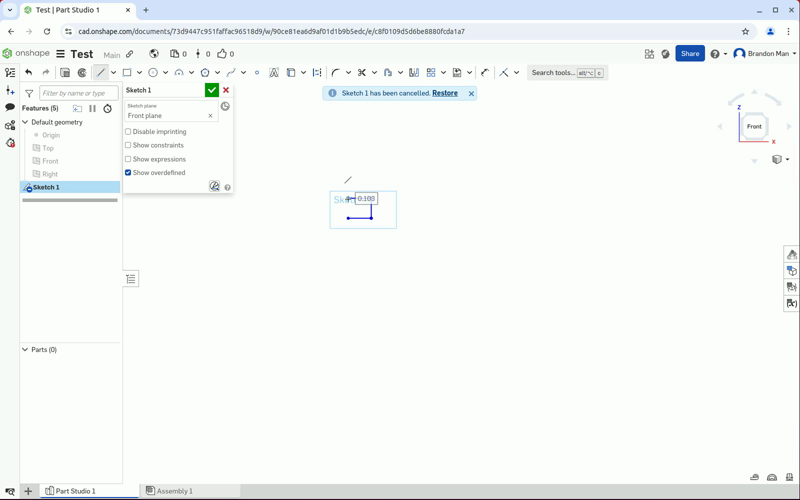
key_up(shift)
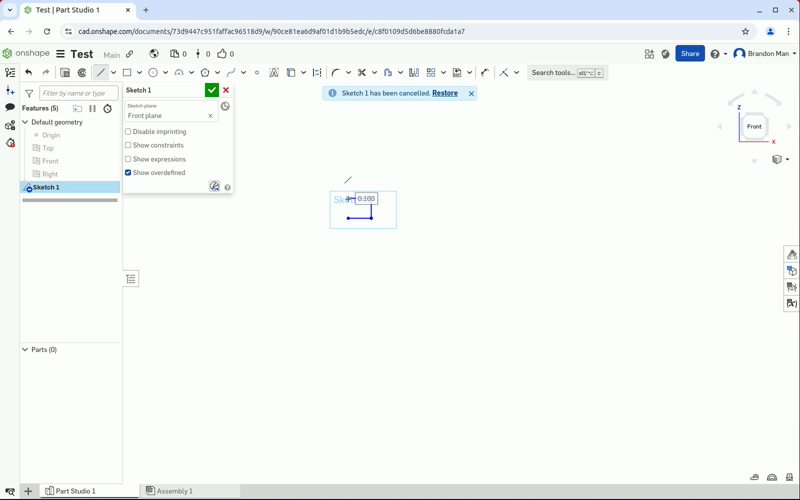
key_down(shift)
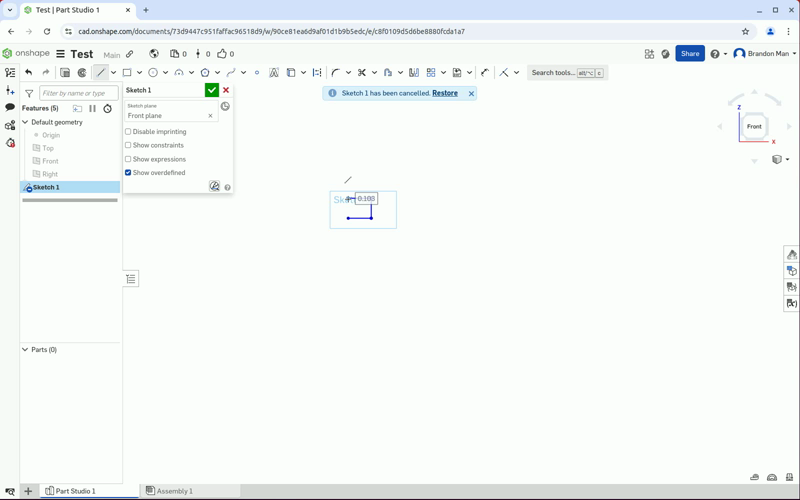
mouse_move(378, 198)
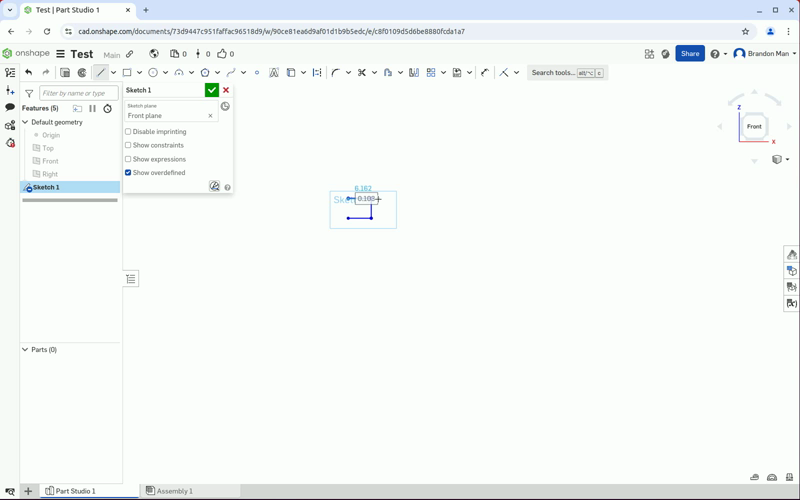
mouse_move(371, 198)
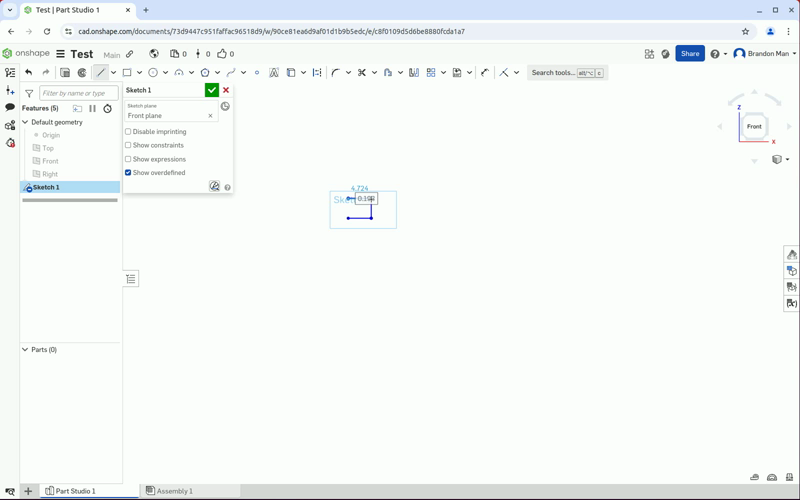
scroll(6)
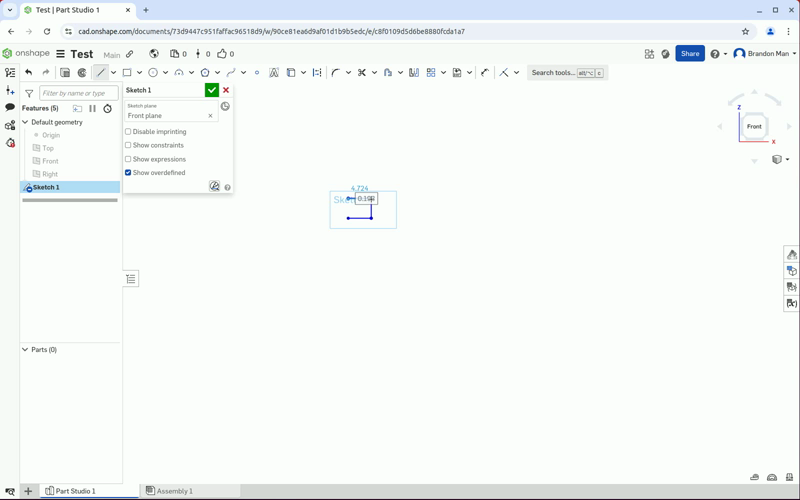
scroll(6)
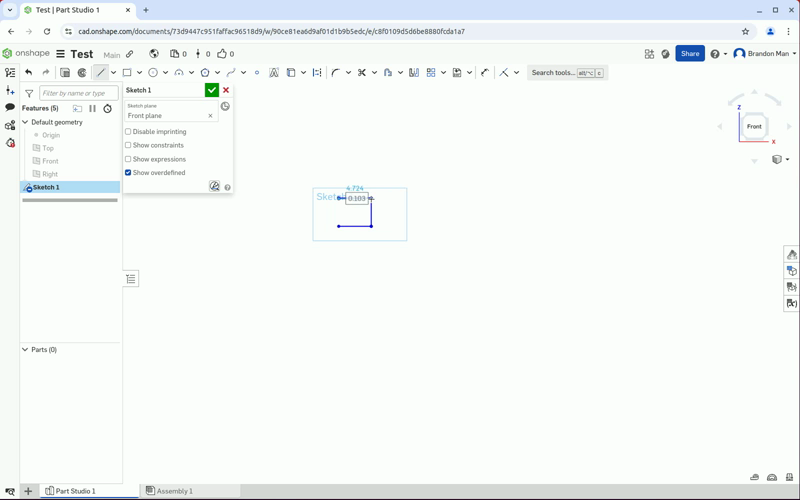
scroll(6)
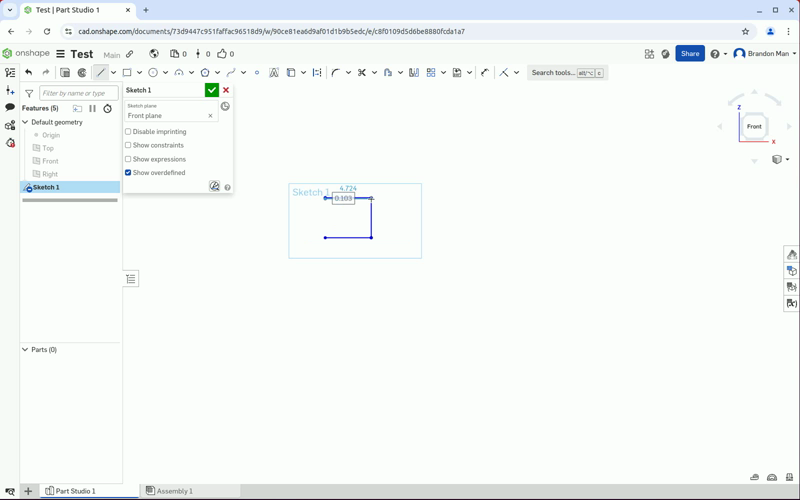
scroll(6)
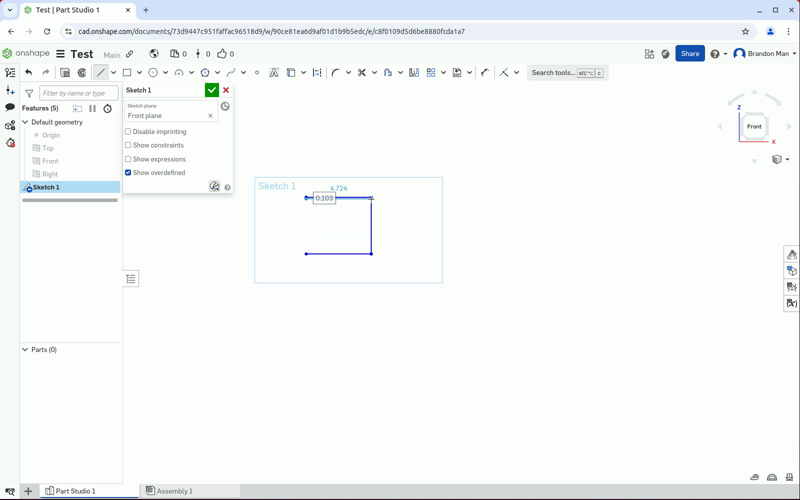
scroll(6)
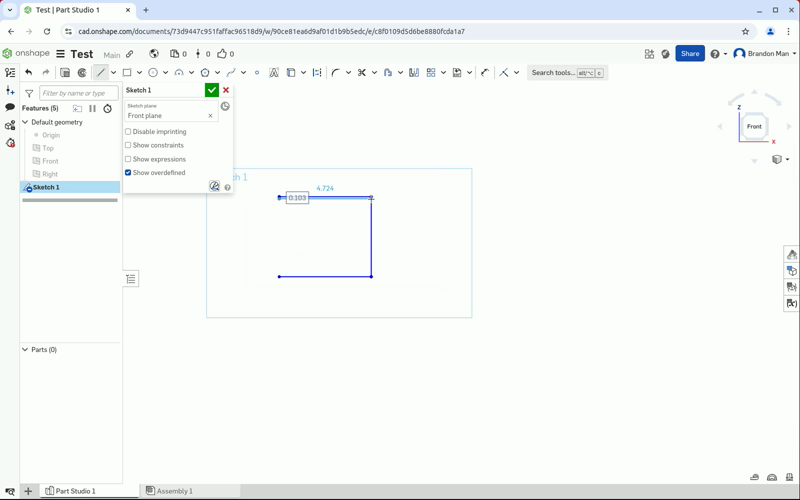
scroll(6)
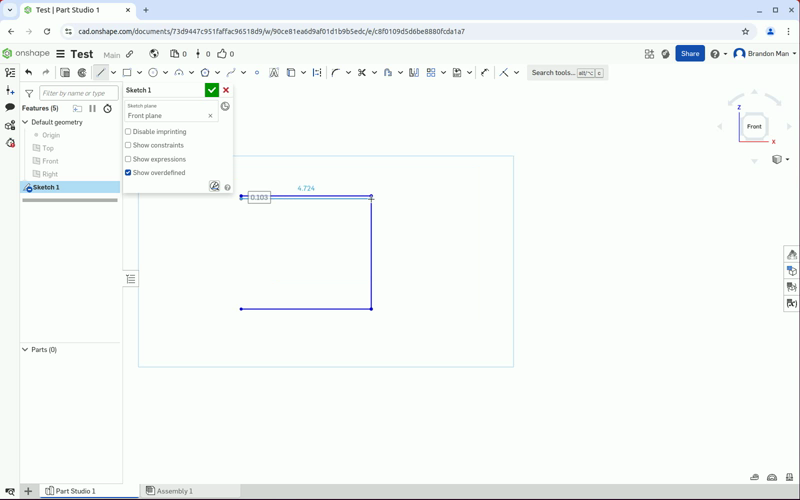
scroll(6)
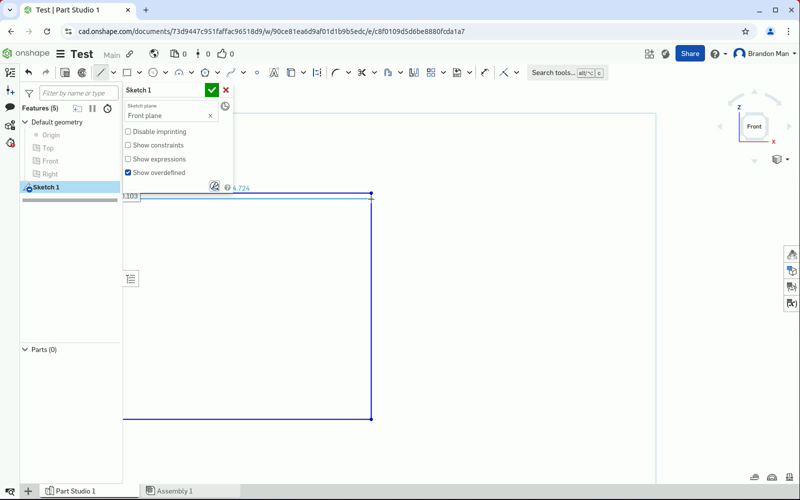
click(371, 198)
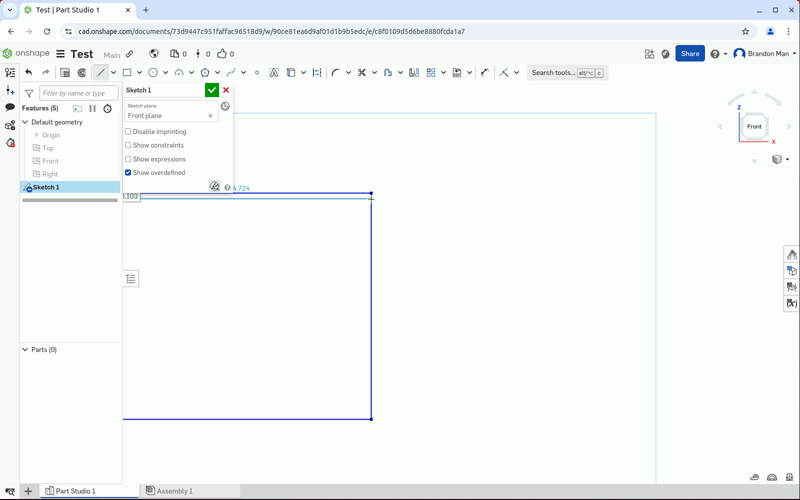
scroll(-6)
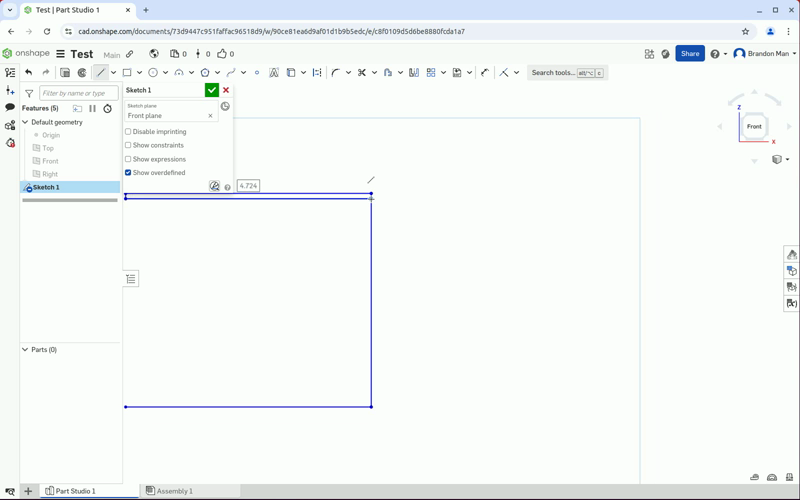
scroll(-6)
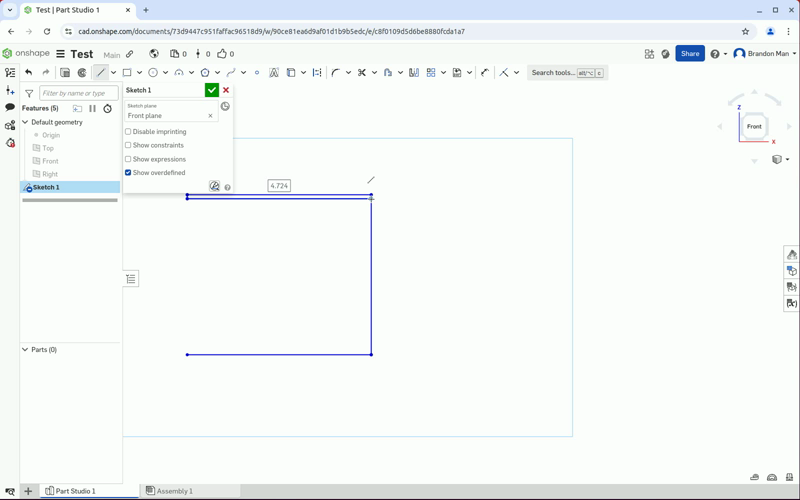
scroll(-6)
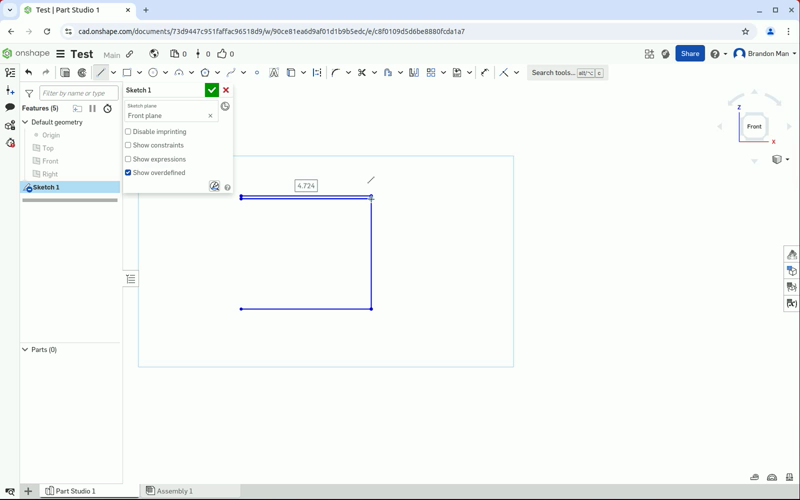
scroll(-6)
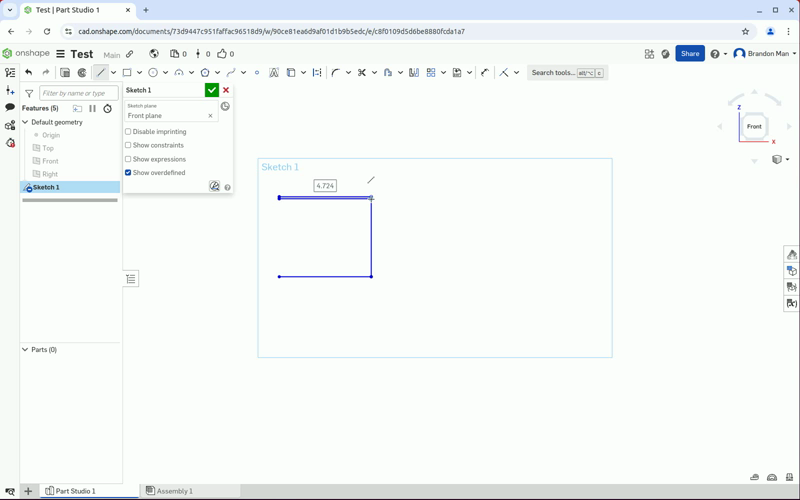
scroll(-6)
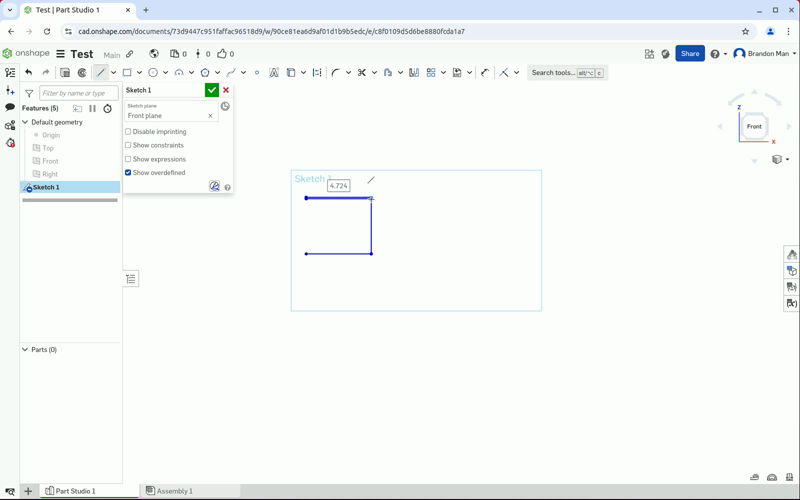
scroll(-6)
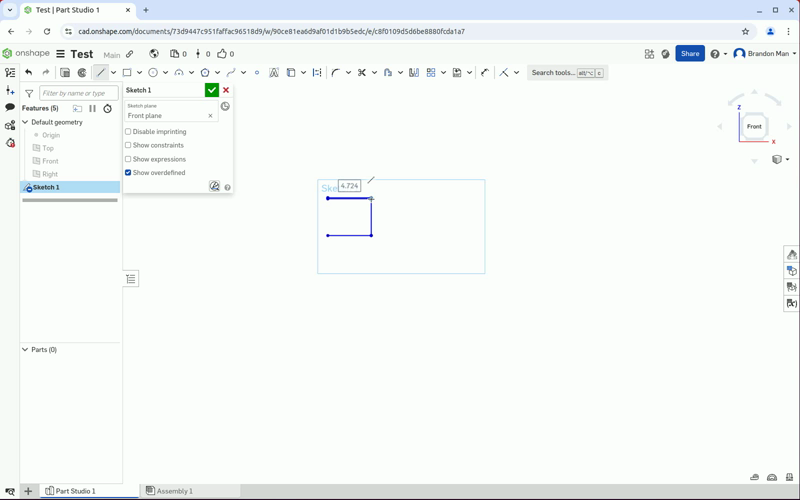
scroll(-6)
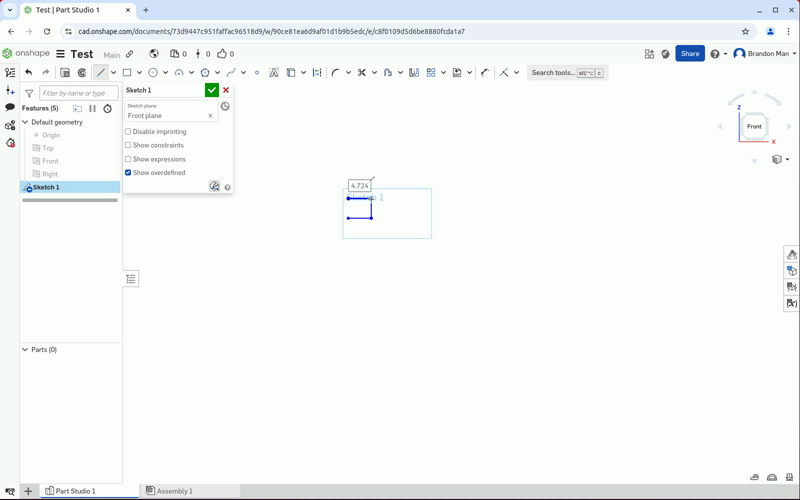
key_up(shift)
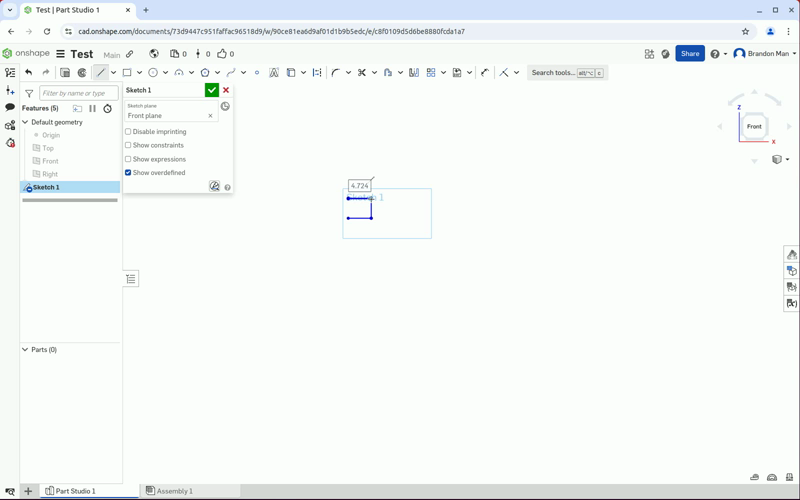
key_down(shift)
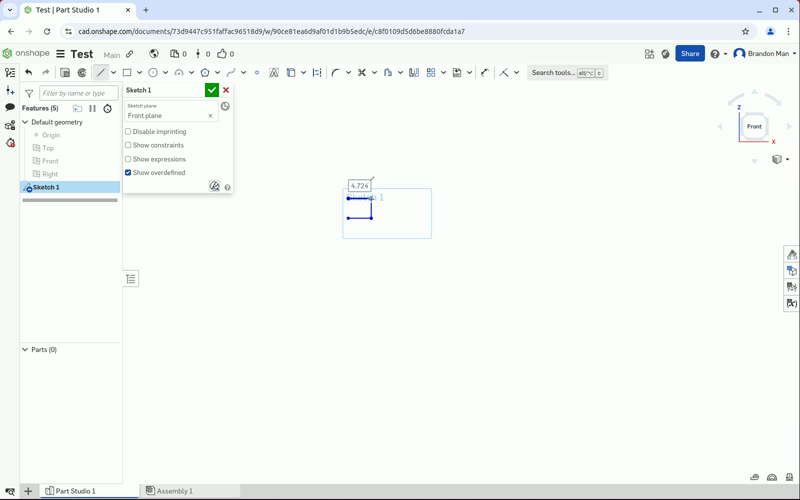
mouse_move(401, 198)
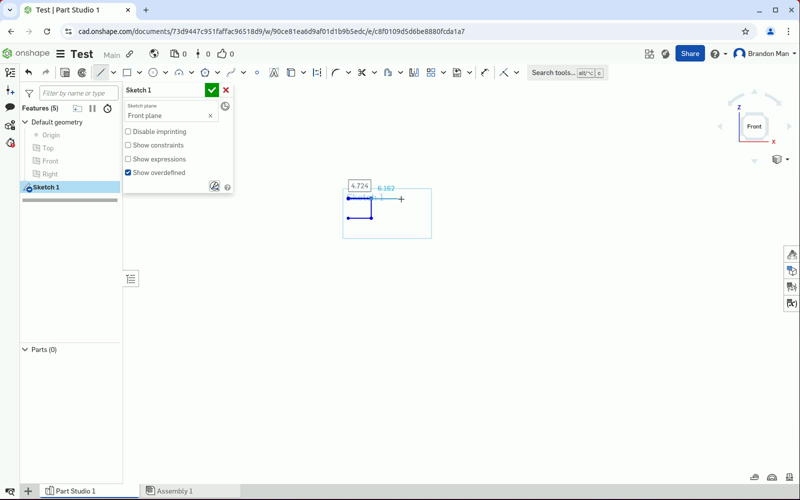
mouse_move(371, 217)
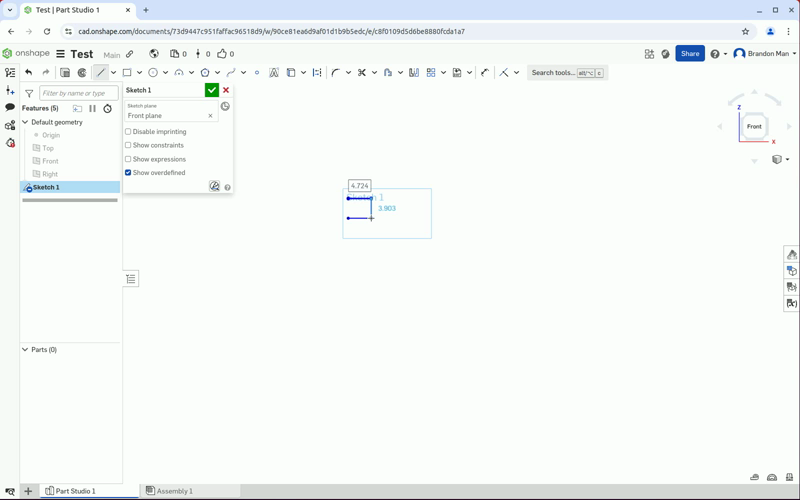
scroll(6)
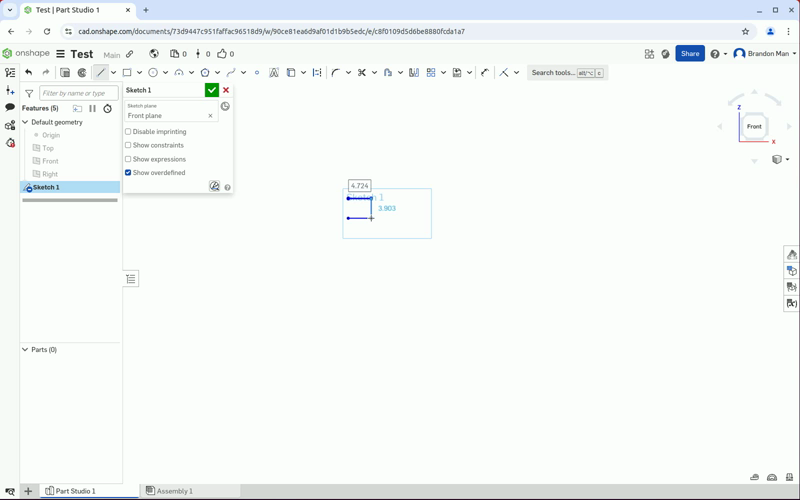
scroll(6)
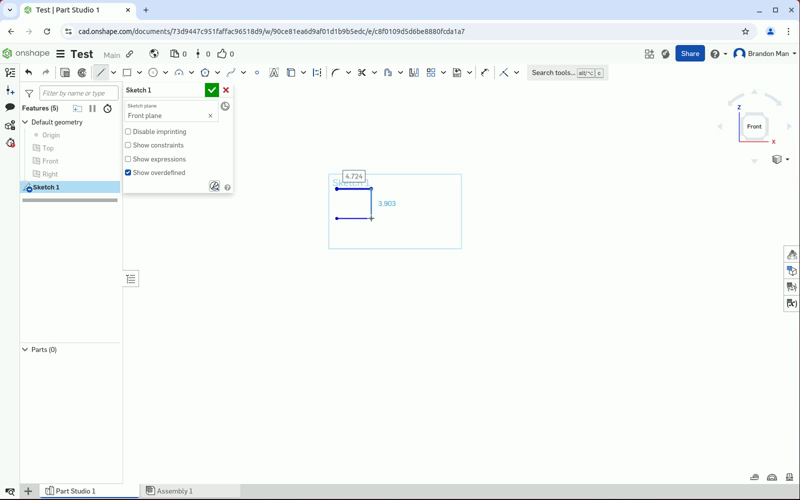
scroll(6)
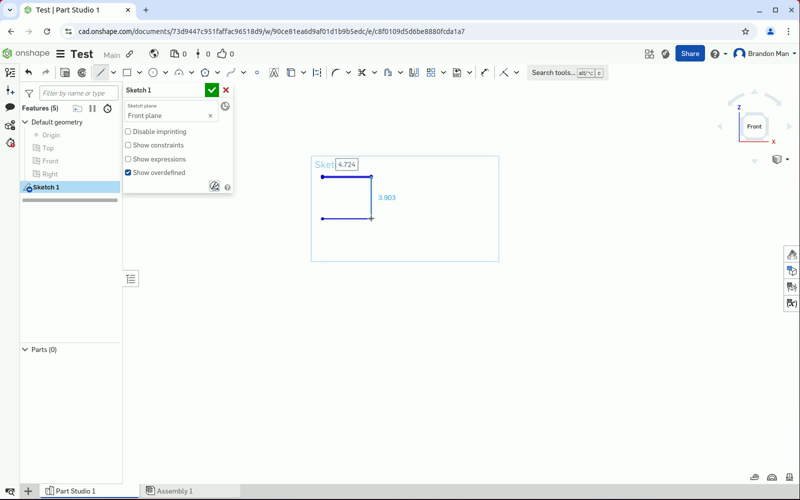
scroll(6)
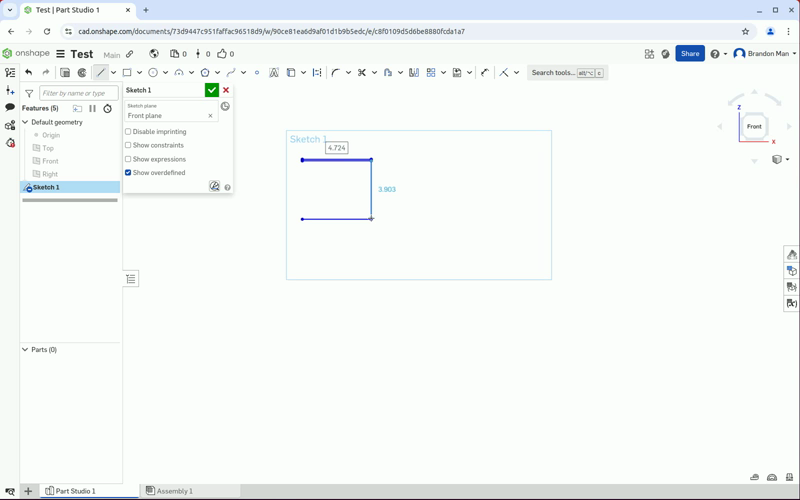
scroll(6)
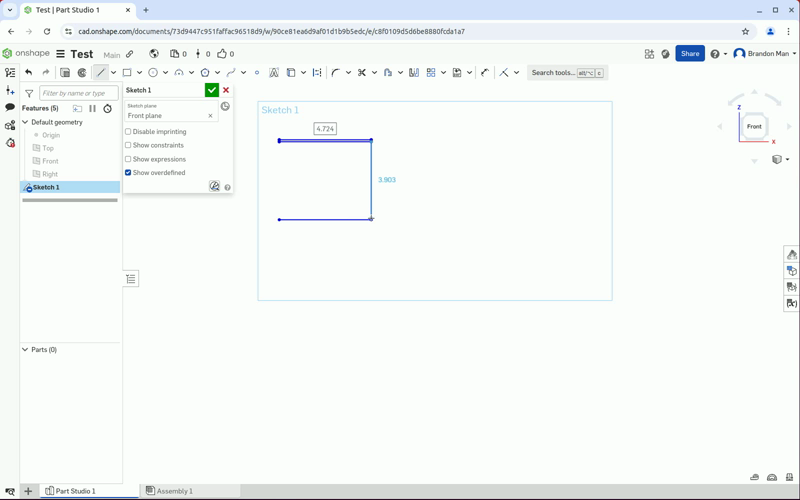
scroll(6)
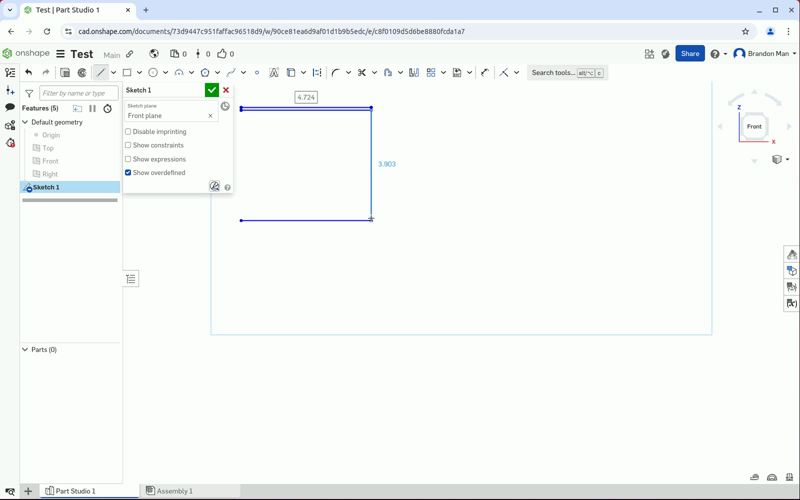
scroll(6)
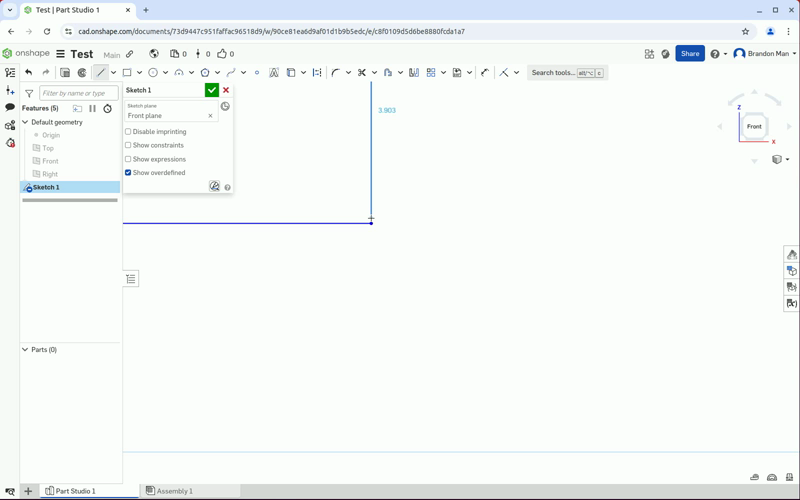
click(371, 217)
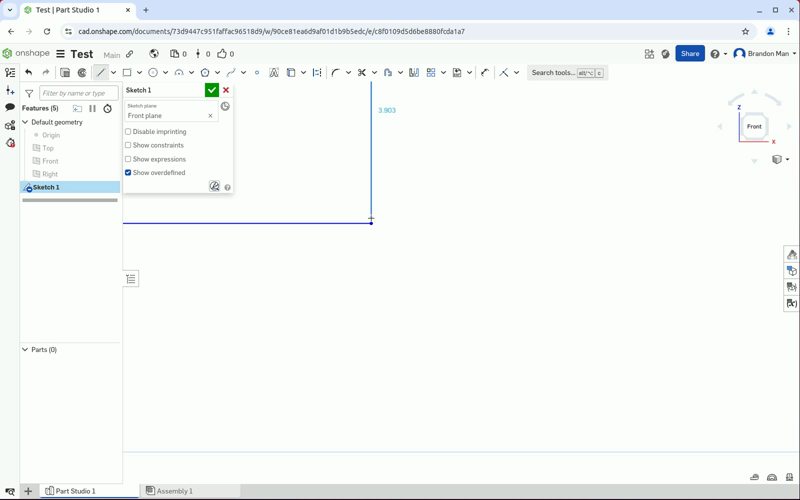
scroll(-6)
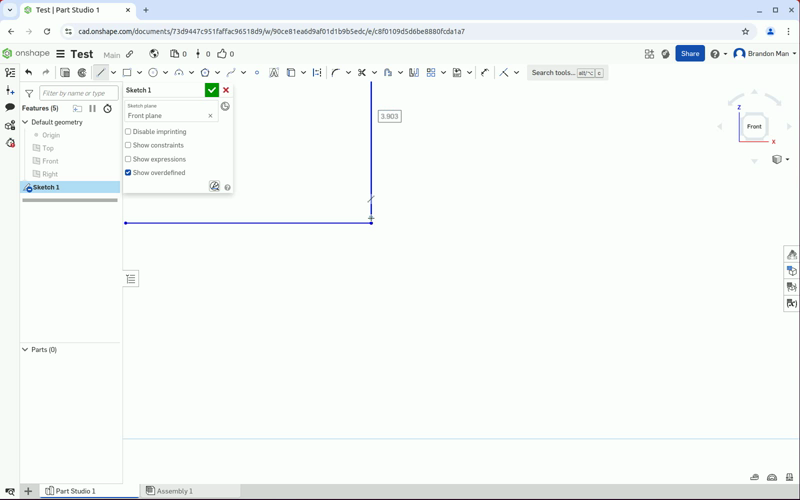
scroll(-6)
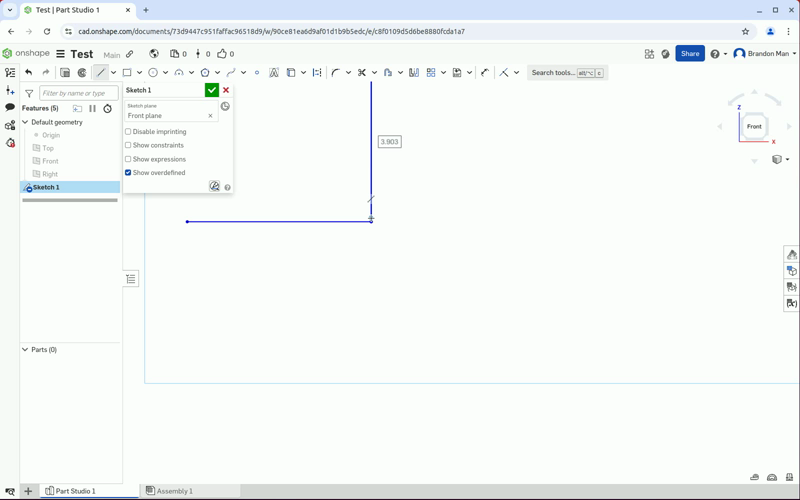
scroll(-6)
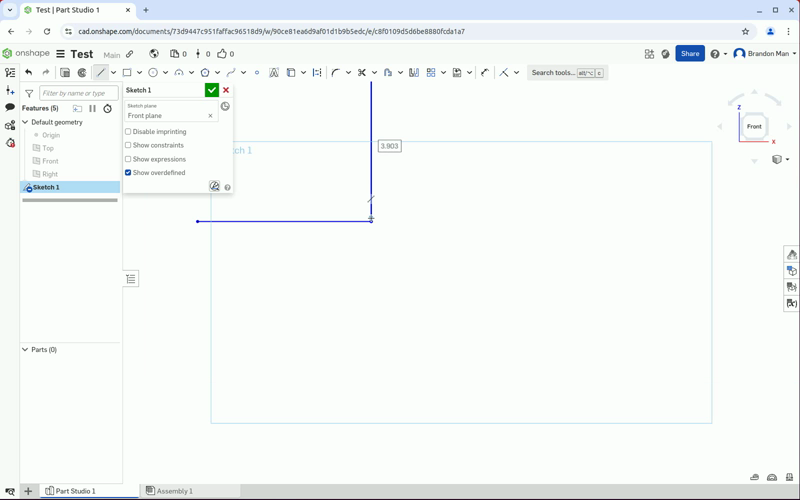
scroll(-6)
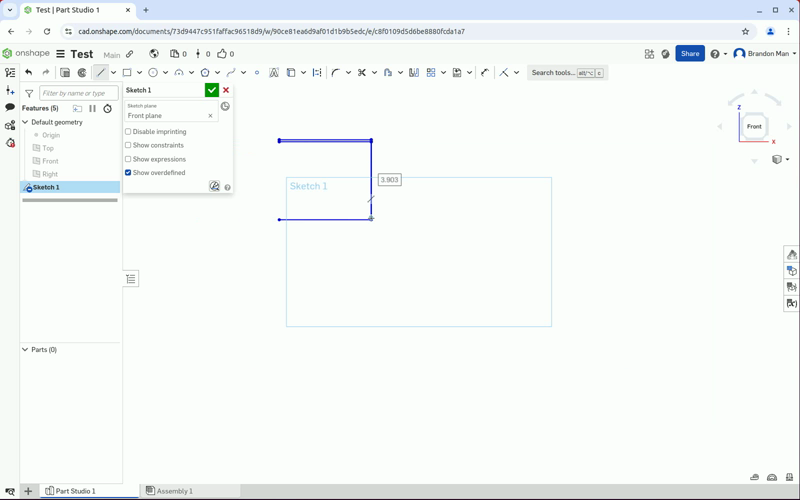
scroll(-6)
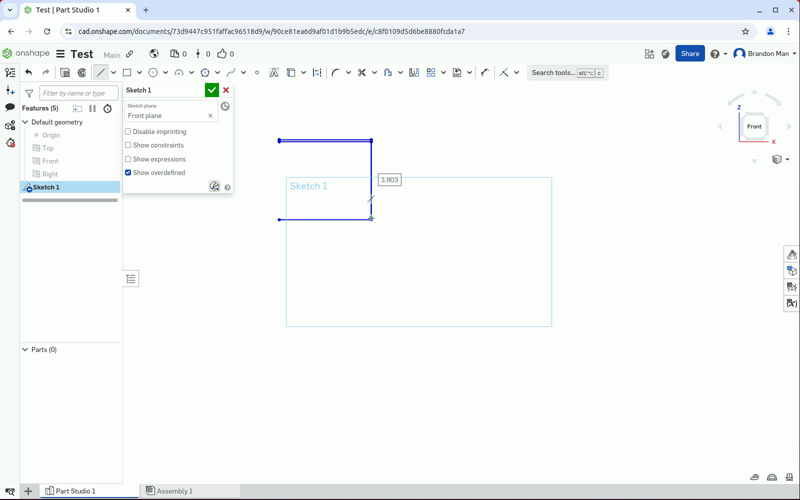
scroll(-6)
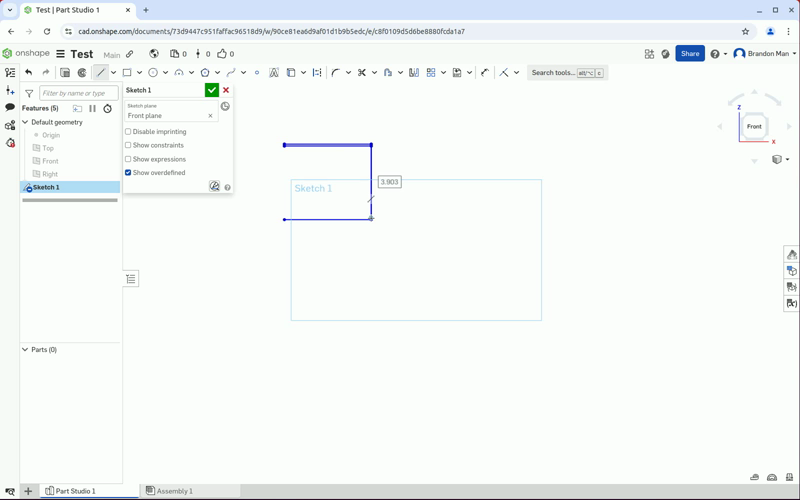
scroll(-6)
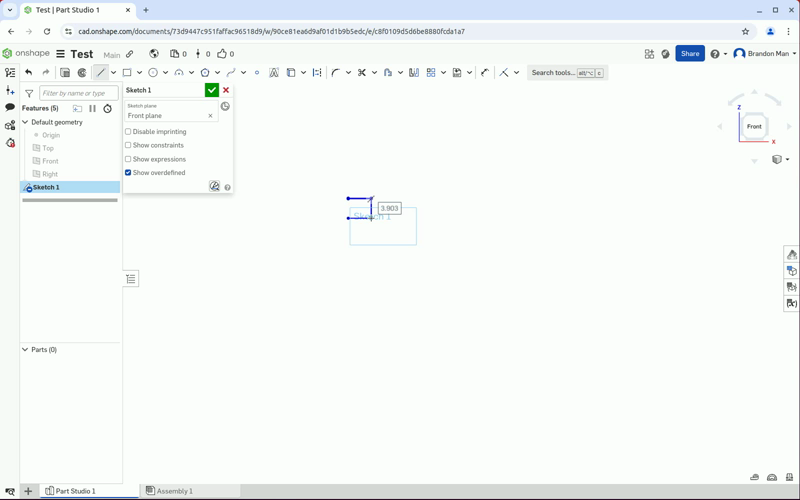
key_up(shift)
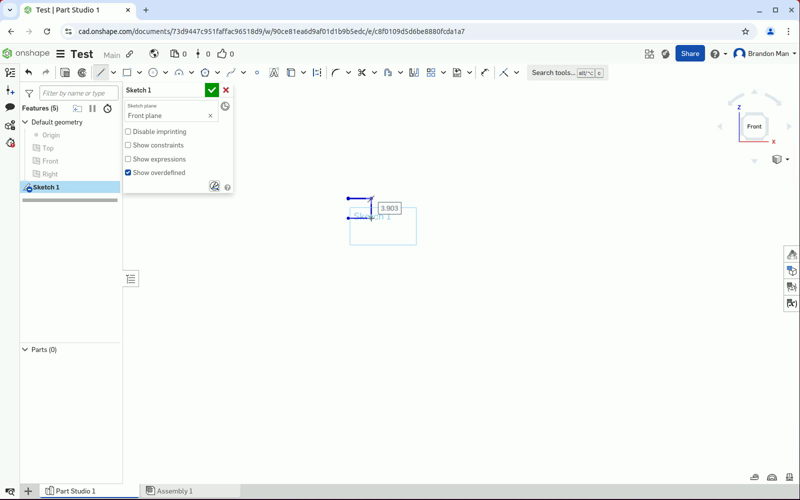
key_down(shift)
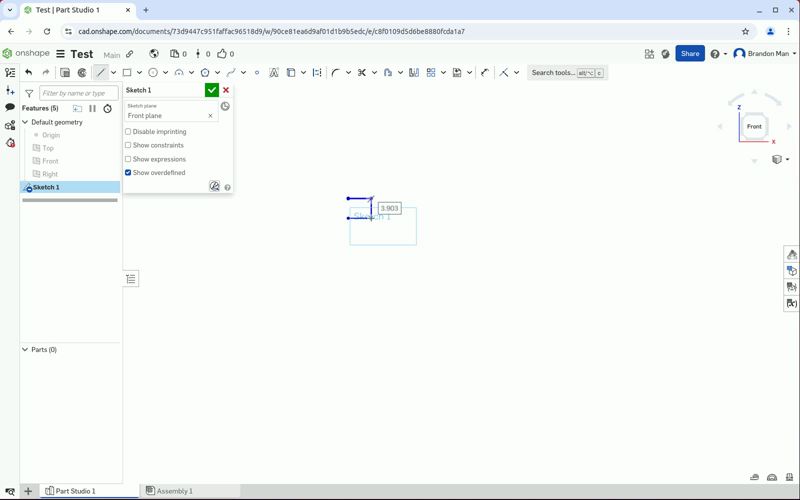
mouse_move(401, 217)
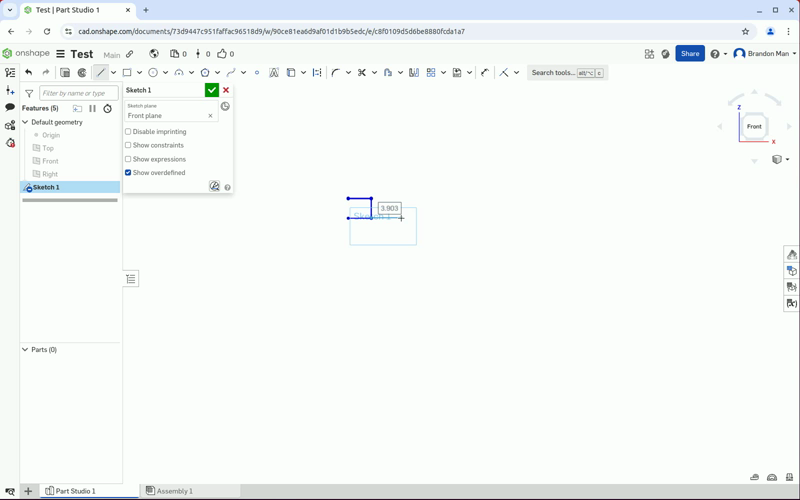
mouse_move(348, 217)
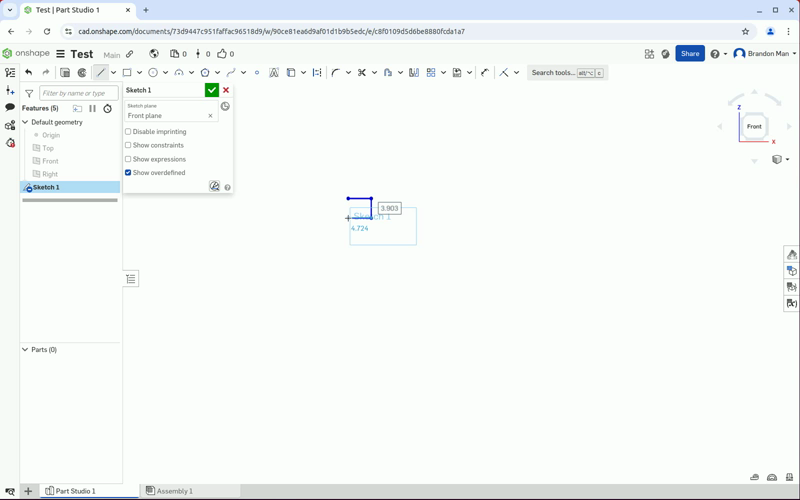
scroll(6)
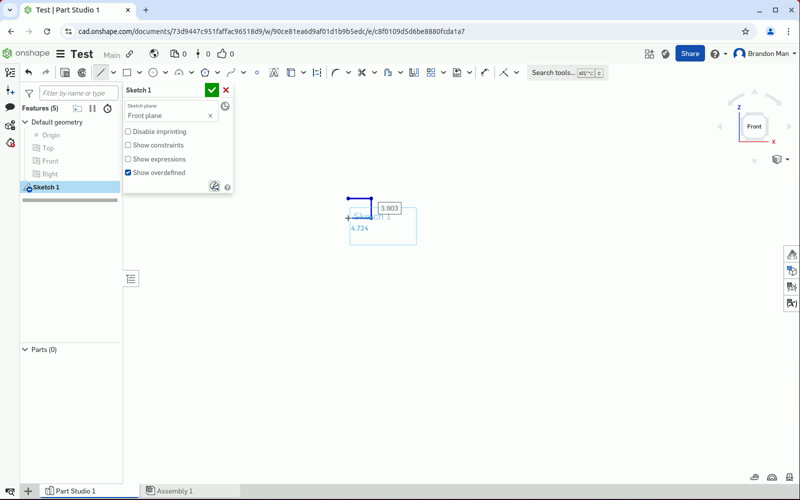
scroll(6)
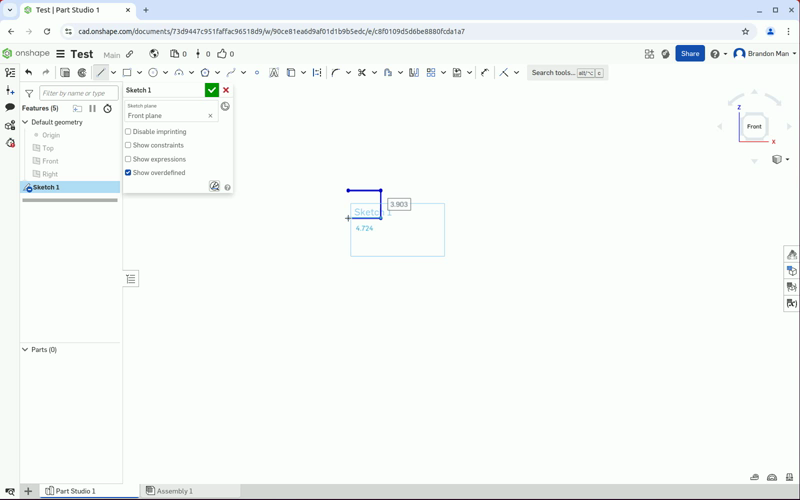
scroll(6)
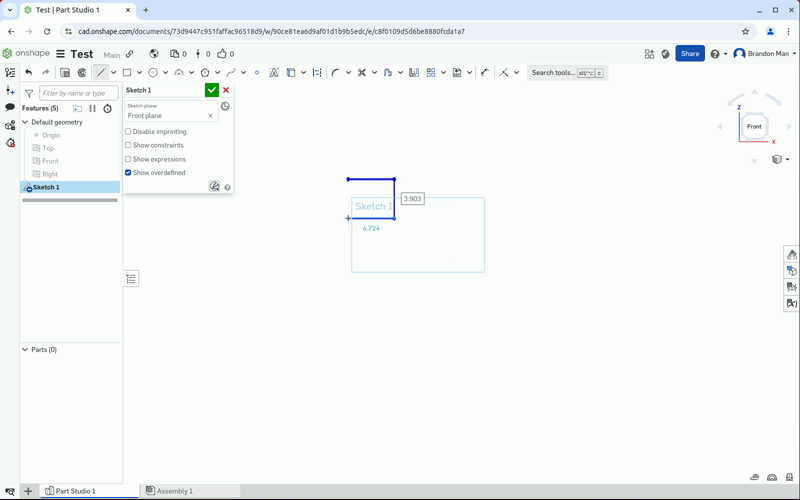
scroll(6)
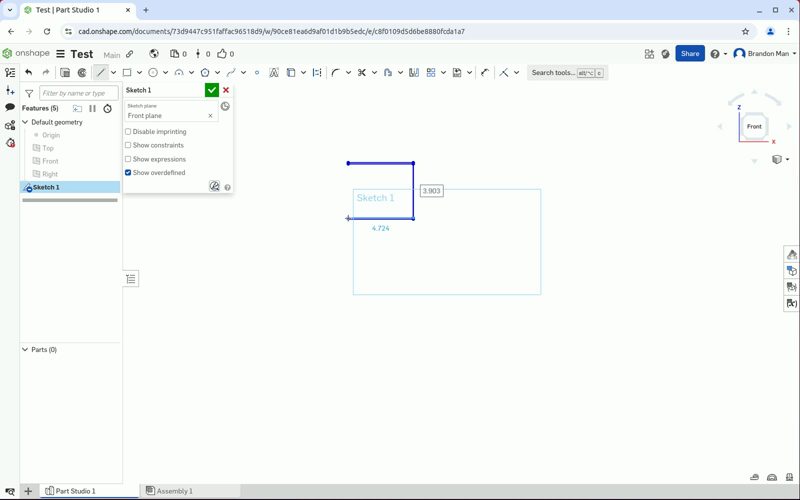
scroll(6)
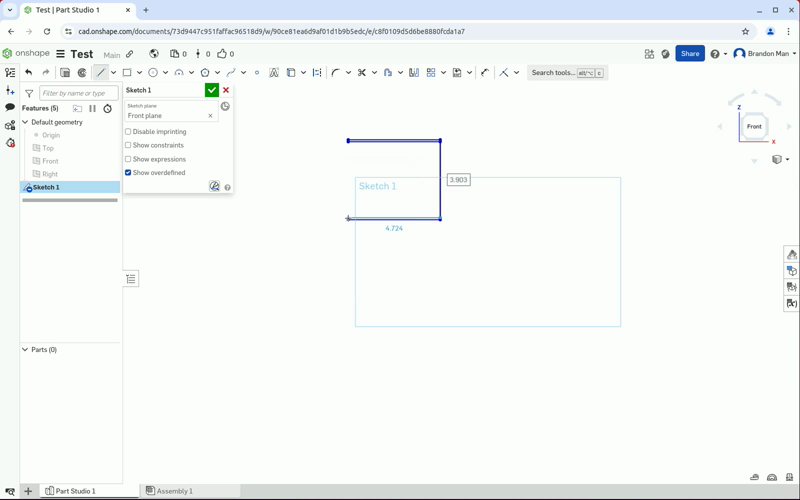
scroll(6)
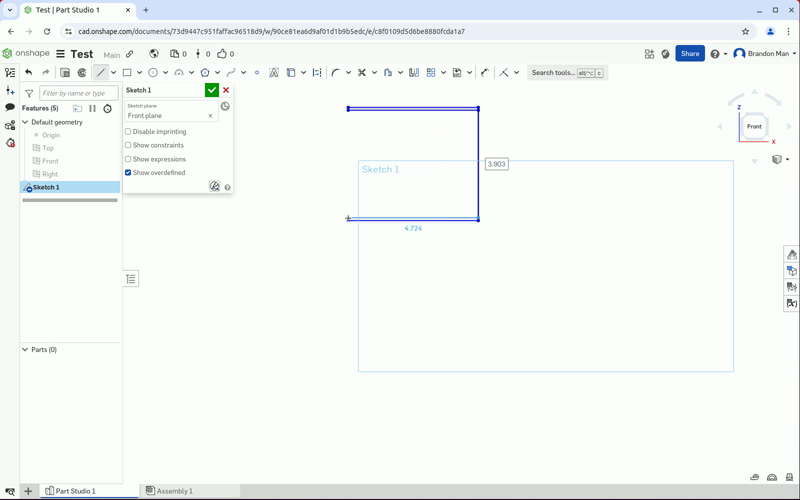
scroll(6)
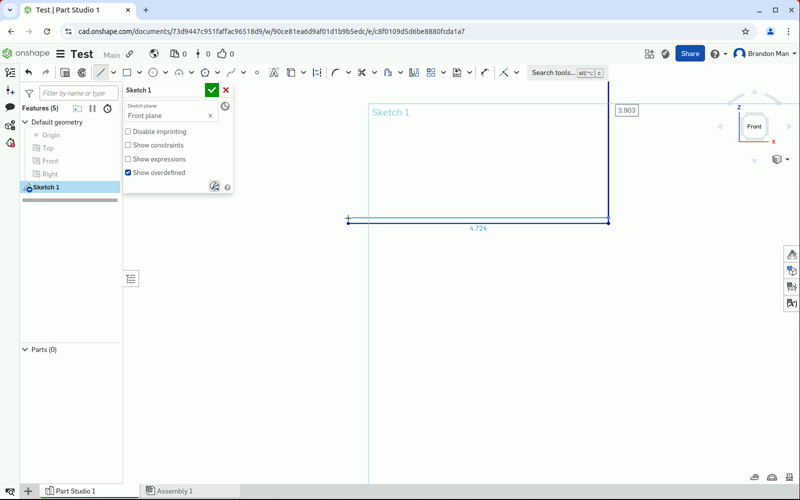
click(348, 217)
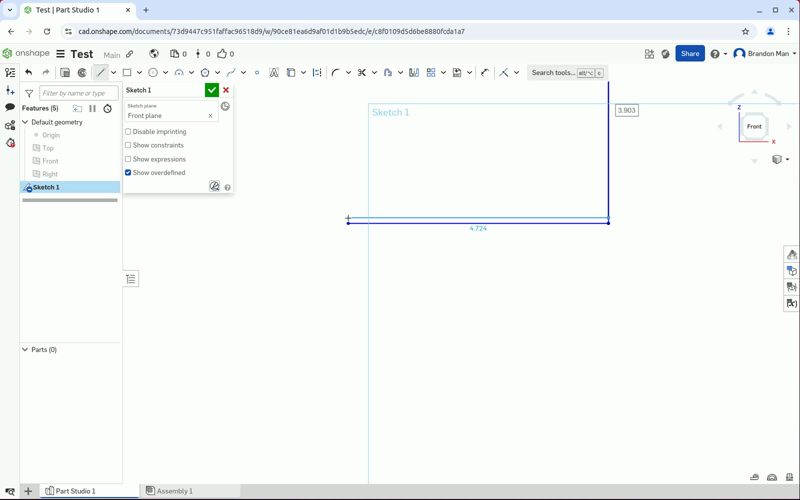
scroll(-6)
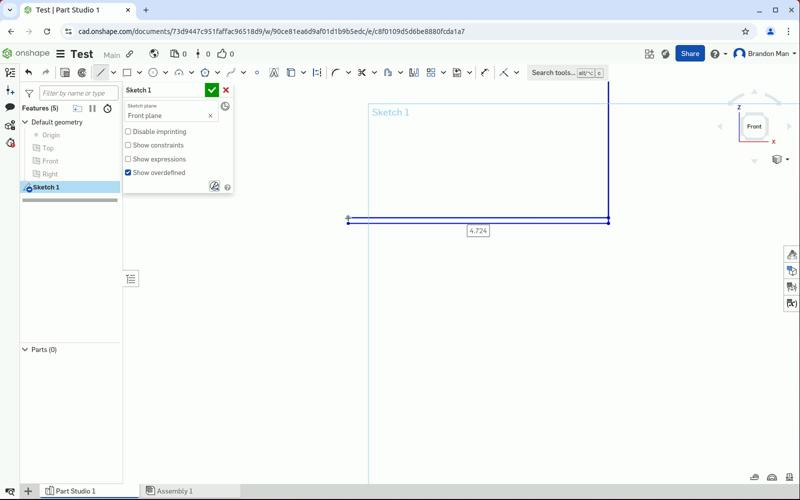
scroll(-6)
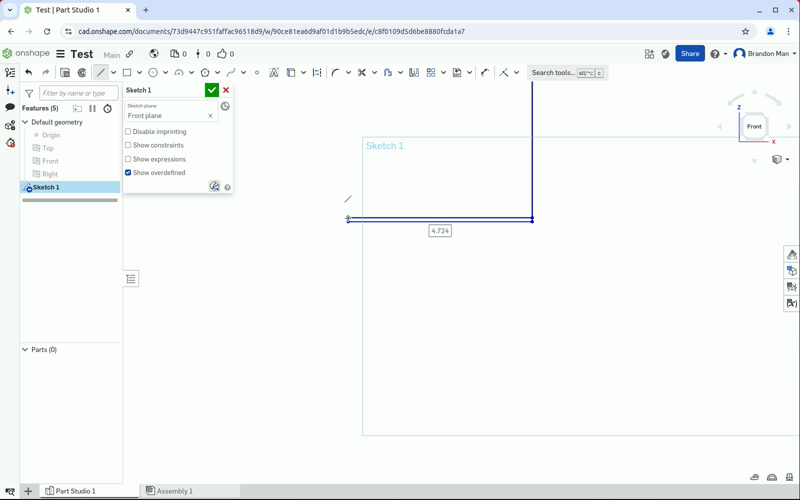
scroll(-6)
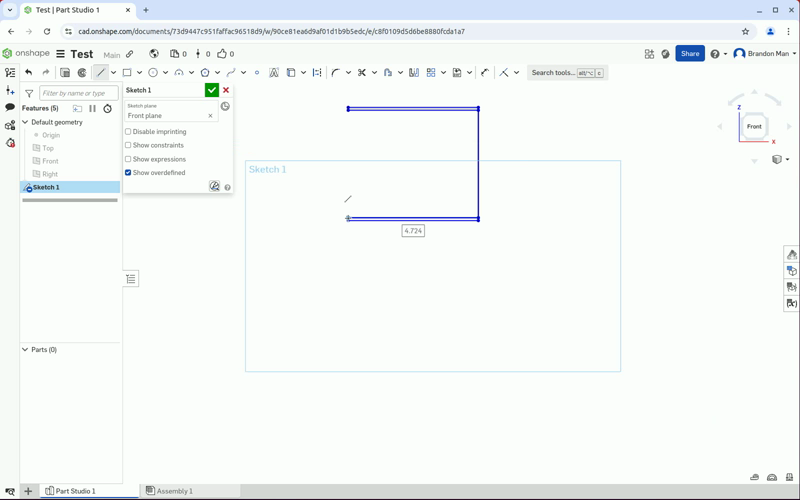
scroll(-6)
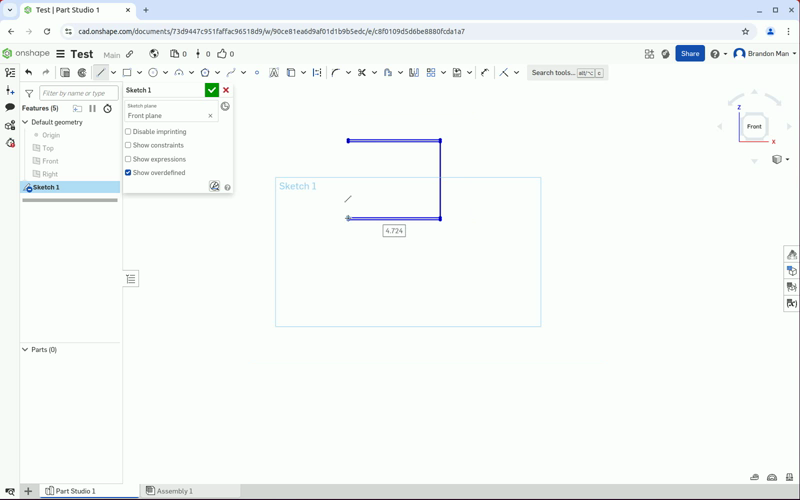
scroll(-6)
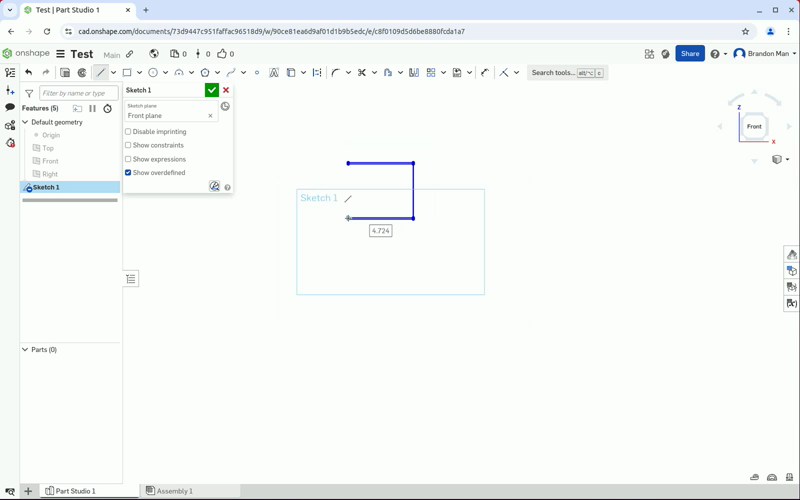
scroll(-6)
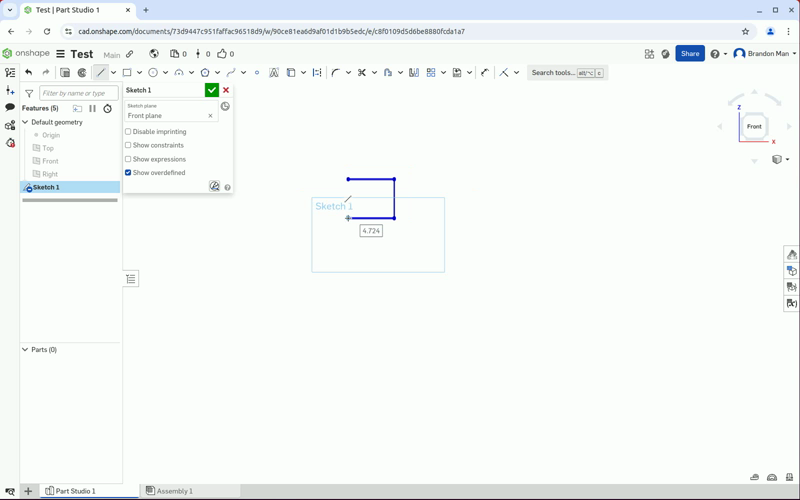
scroll(-6)
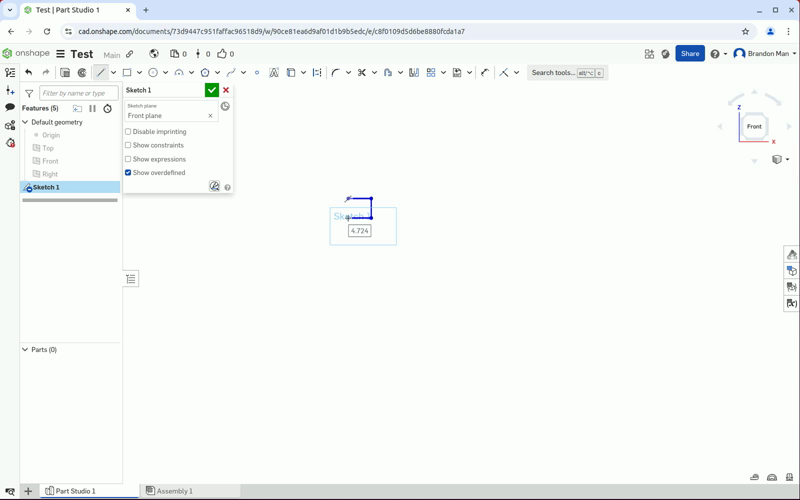
key_up(shift)
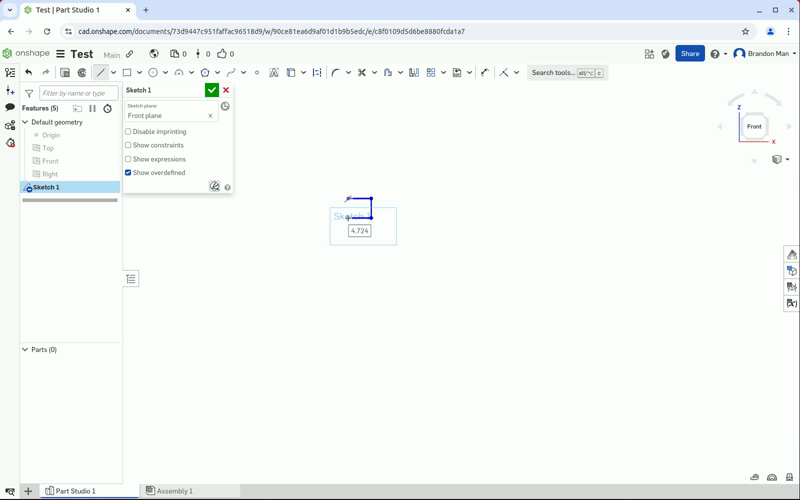
mouse_move(378, 217)
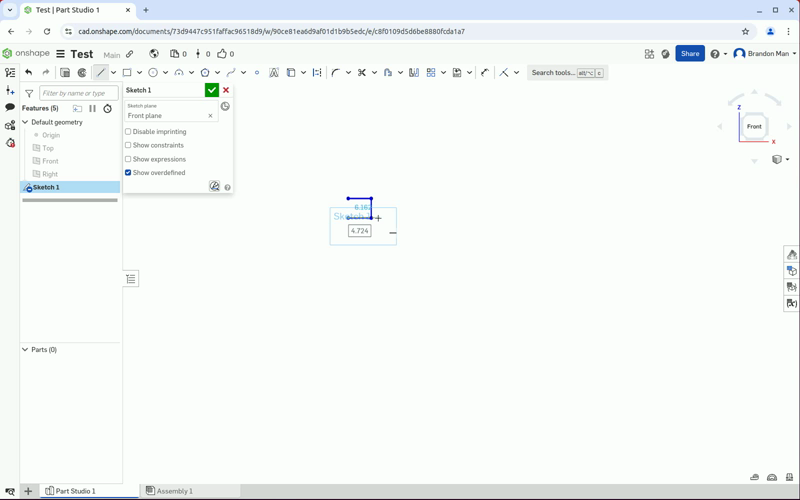
key_down(shift)
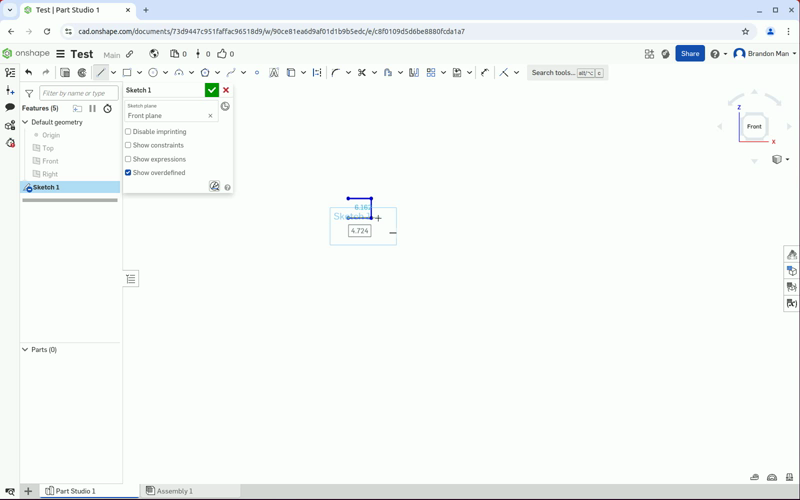
mouse_move(348, 218)
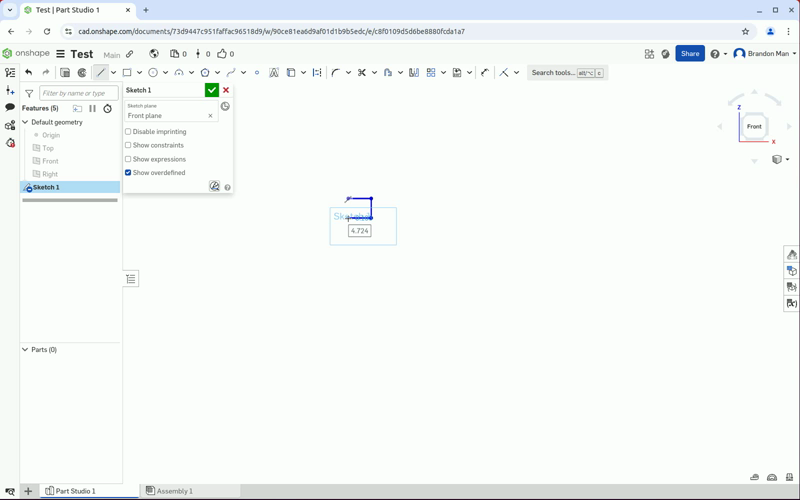
scroll(6)
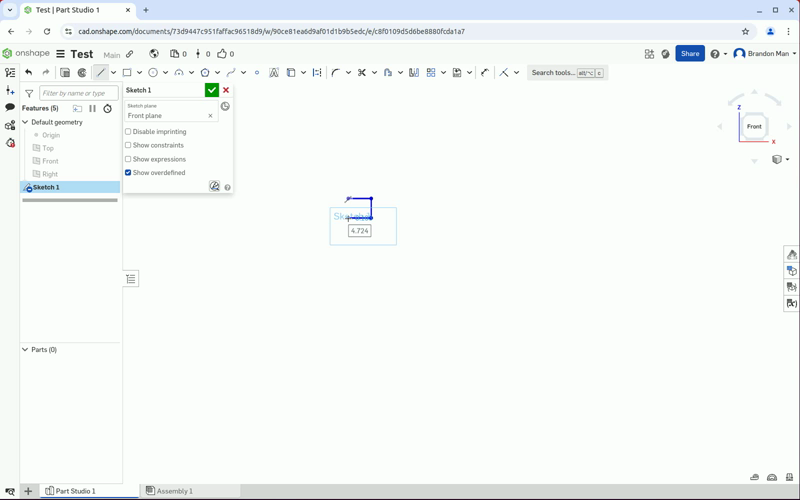
scroll(6)
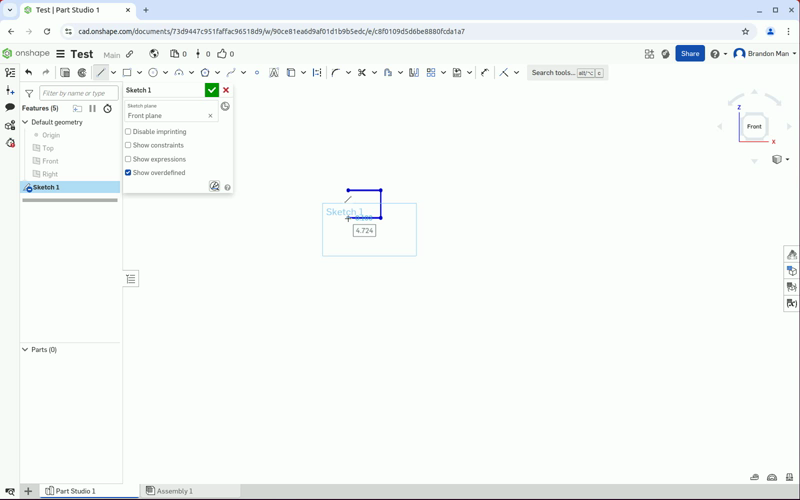
scroll(6)
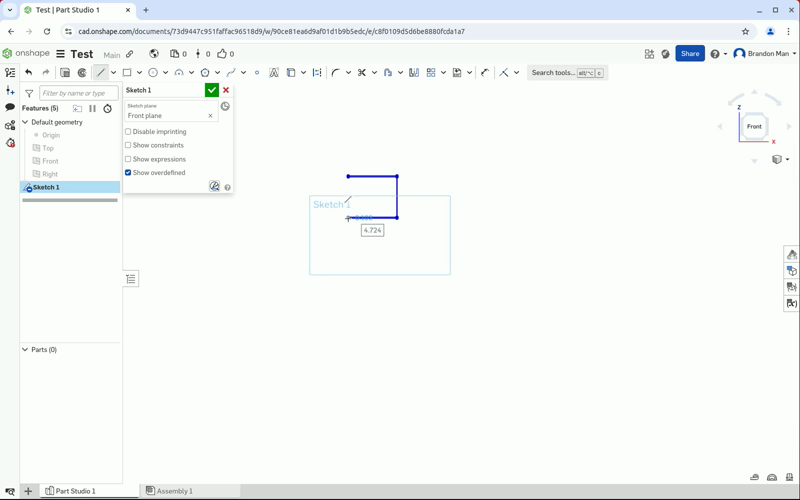
scroll(6)
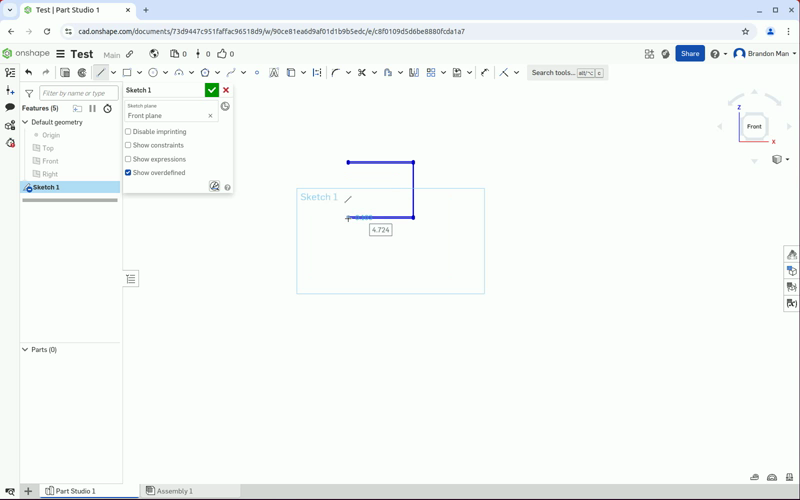
scroll(6)
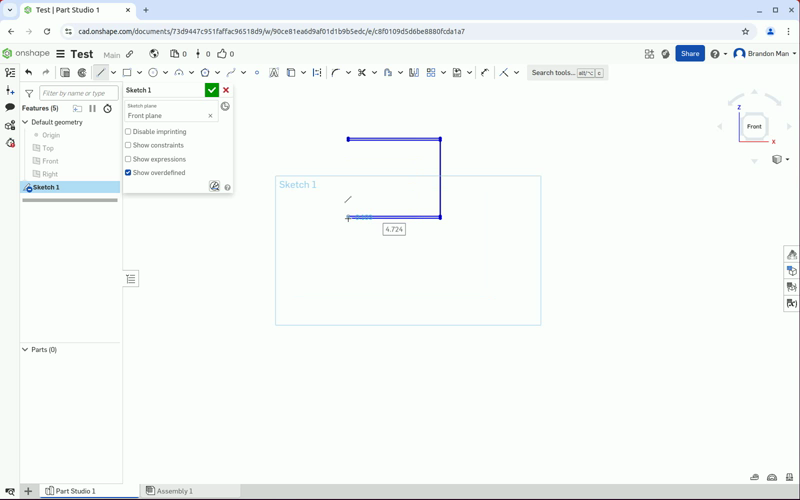
scroll(6)
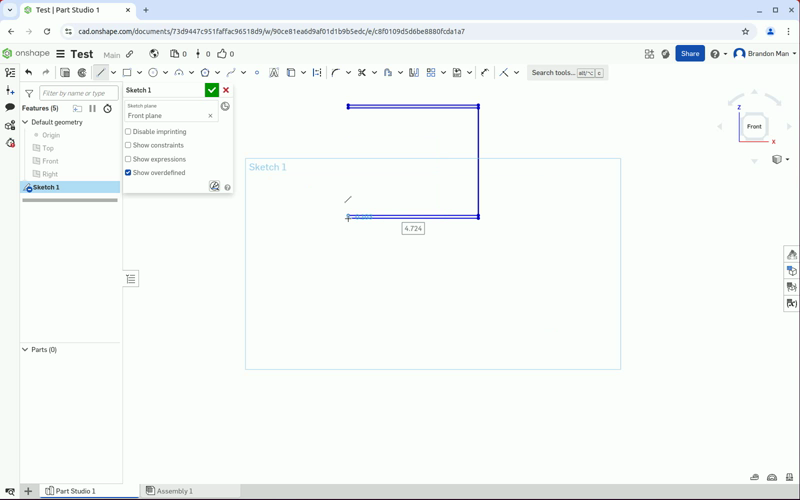
scroll(6)
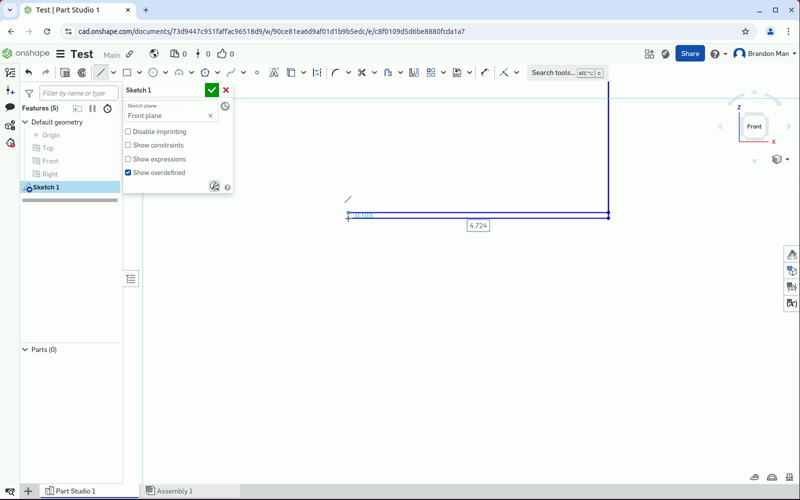
key_up(shift)
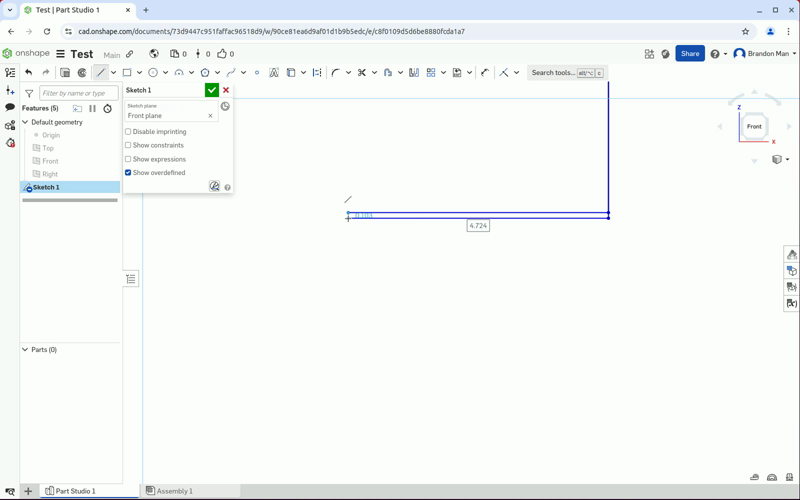
click(348, 218)
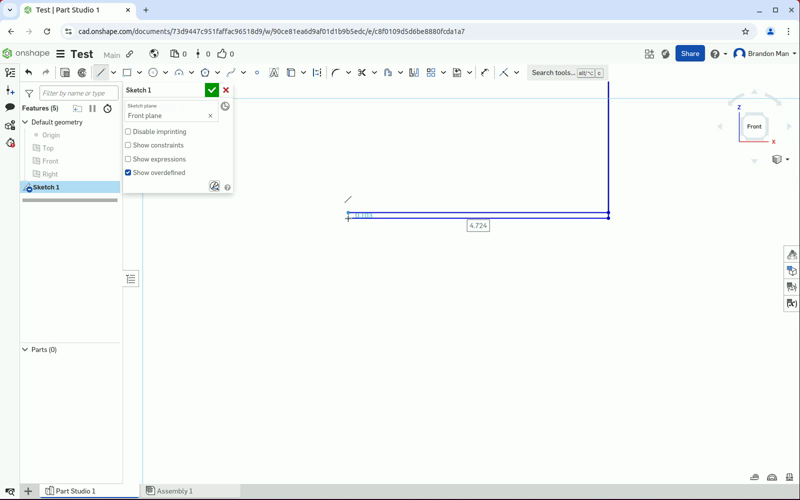
scroll(-6)
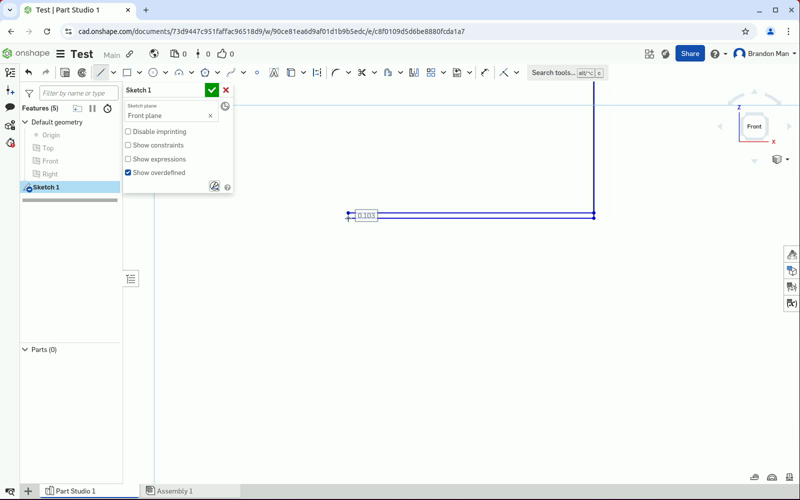
scroll(-6)
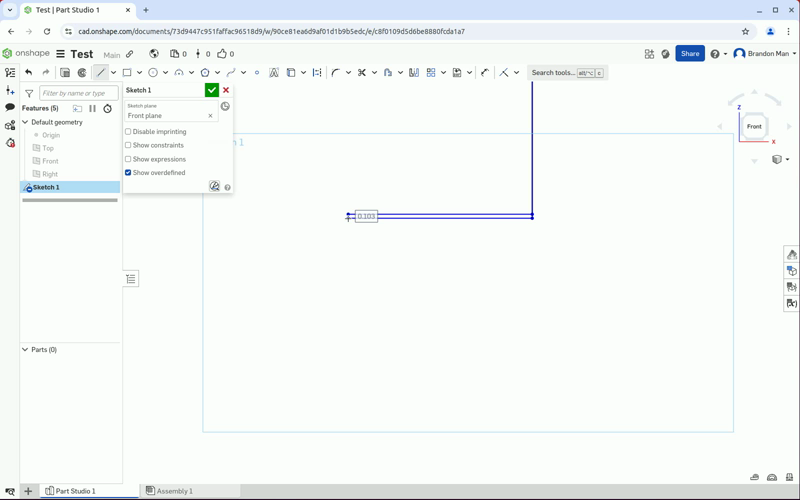
scroll(-6)
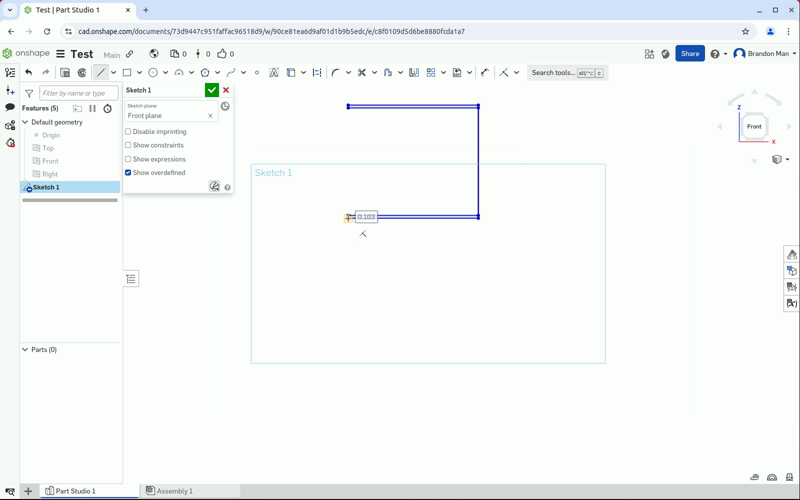
scroll(-6)
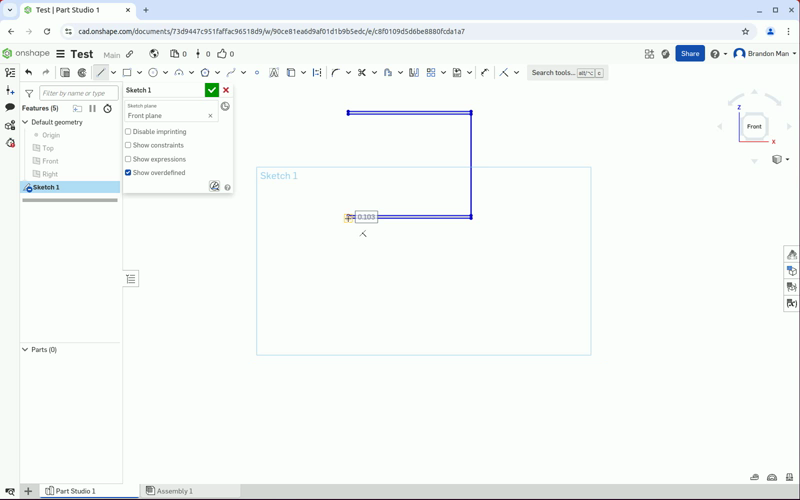
scroll(-6)
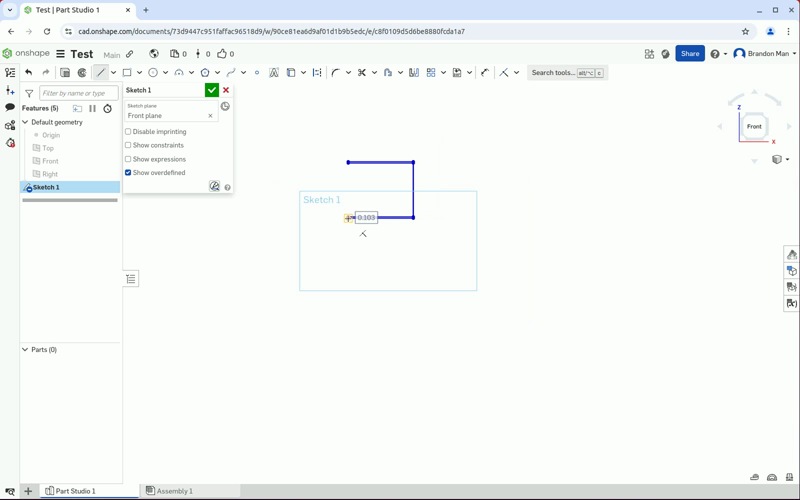
scroll(-6)
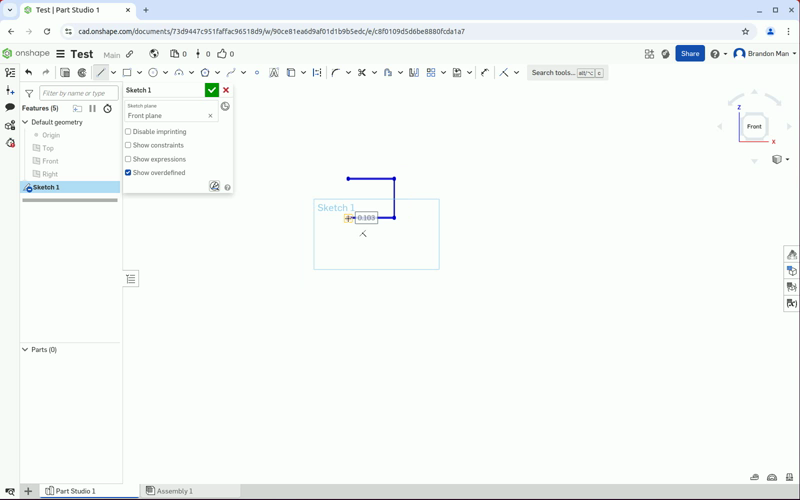
scroll(-6)
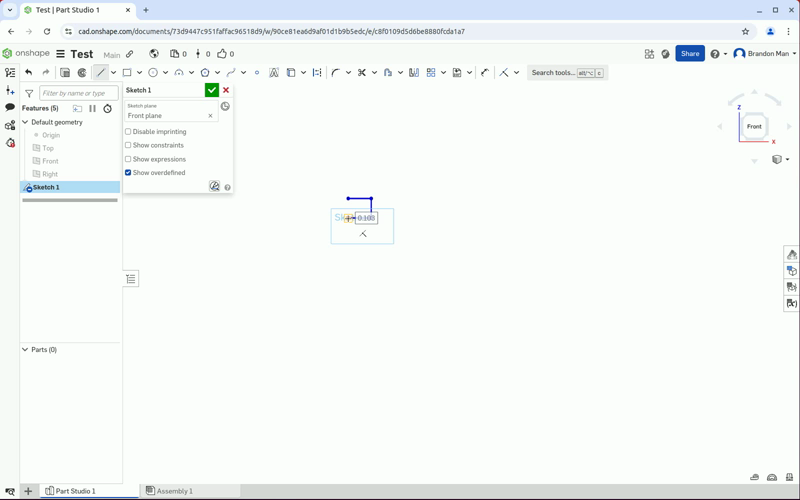
key(esc)
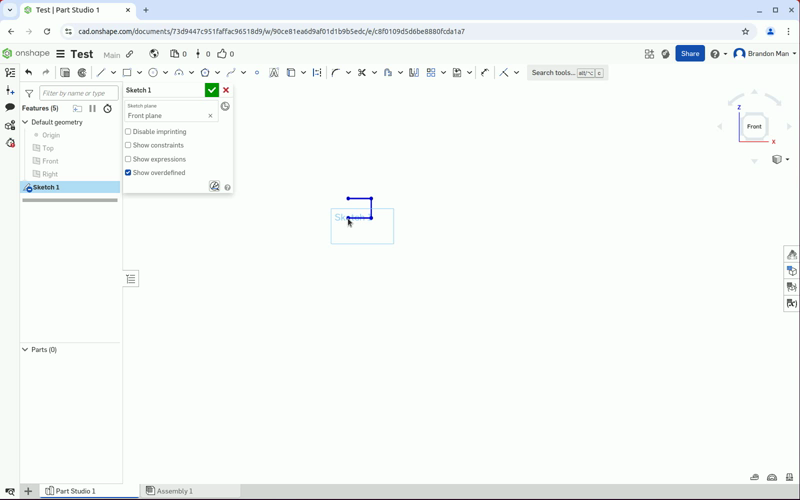
mouse_move(358, 217)
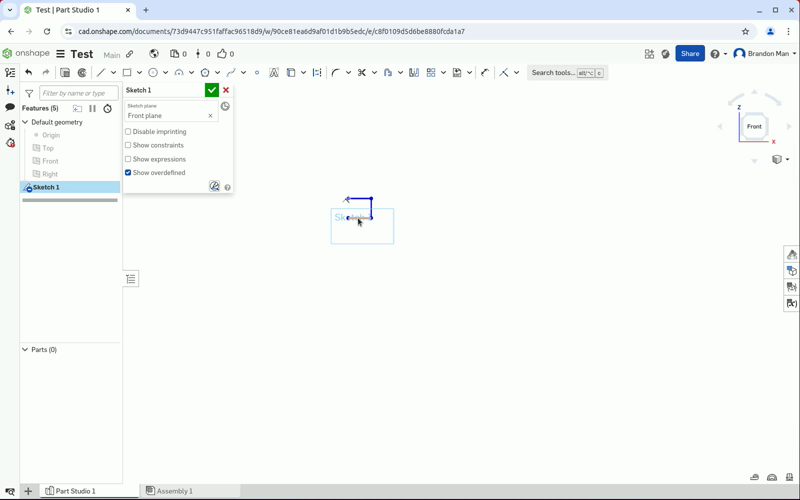
scroll(6)
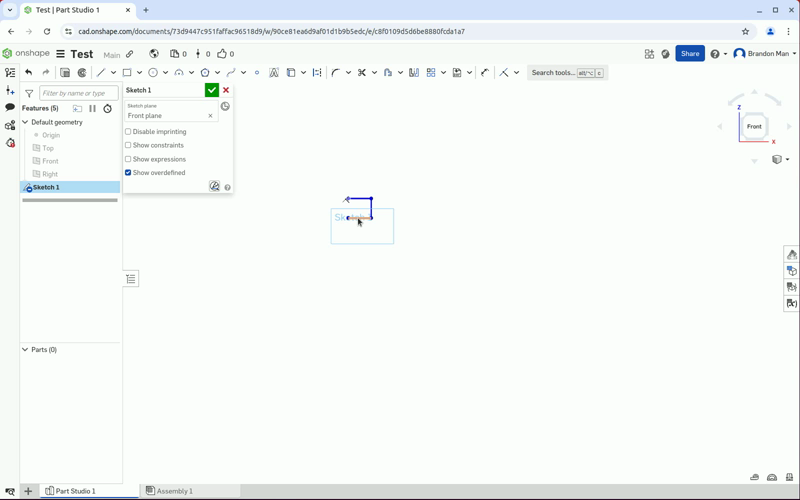
scroll(6)
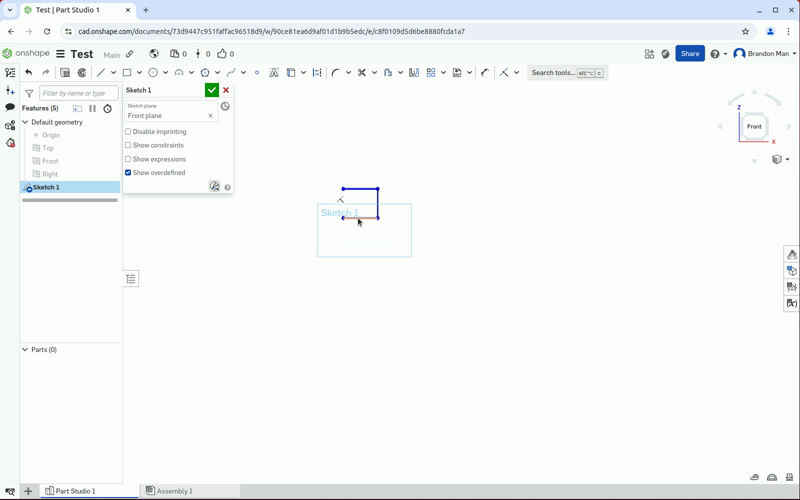
scroll(6)
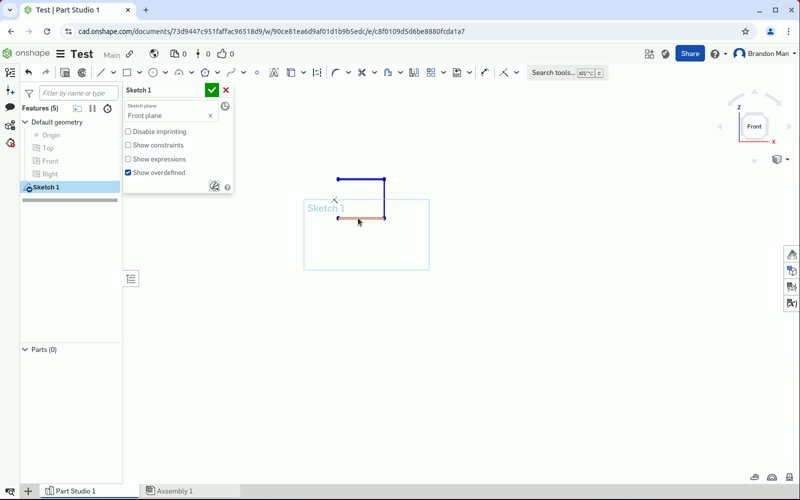
scroll(6)
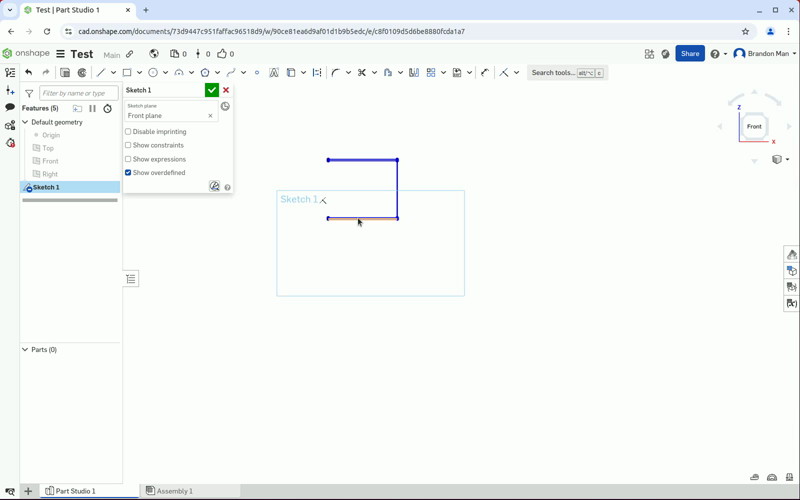
scroll(6)
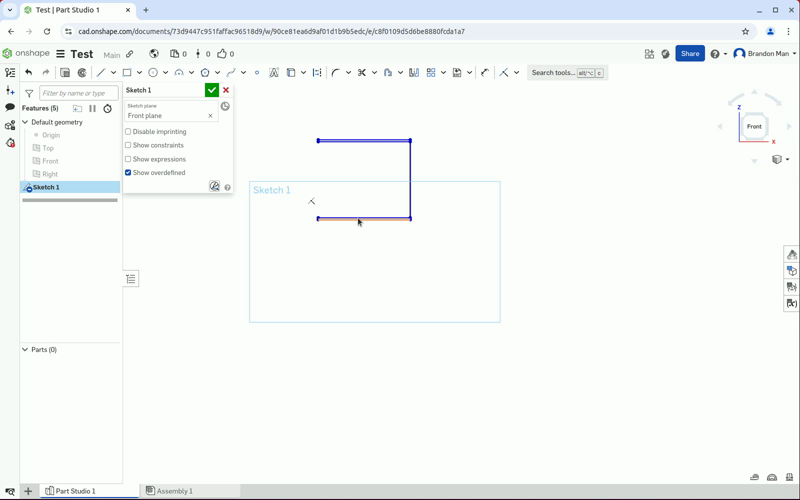
scroll(6)
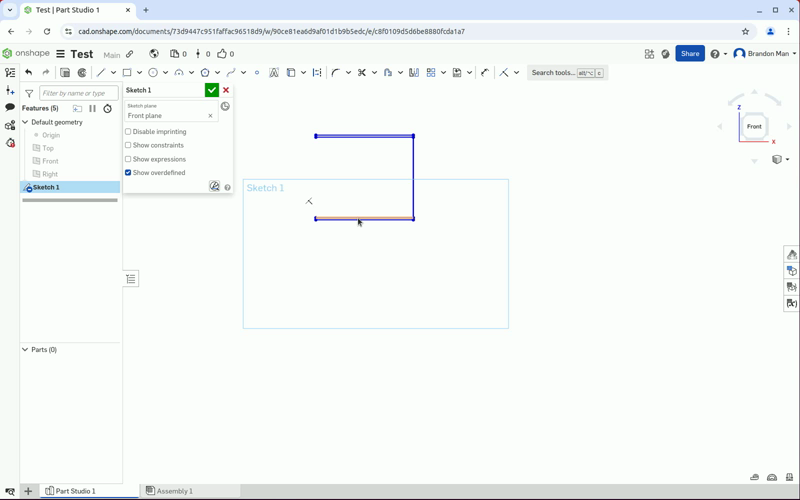
scroll(6)
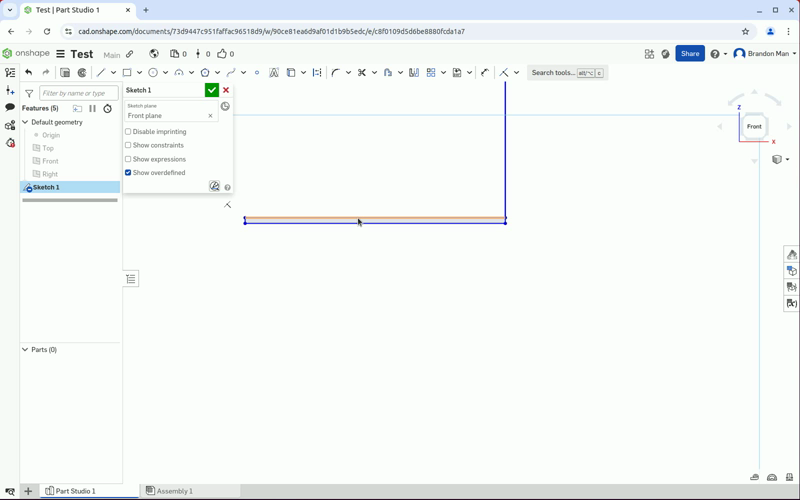
click(358, 217)
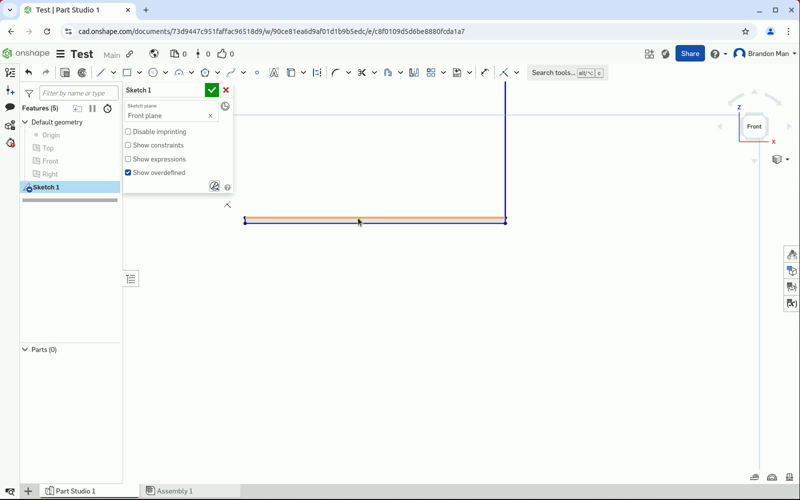
scroll(-6)
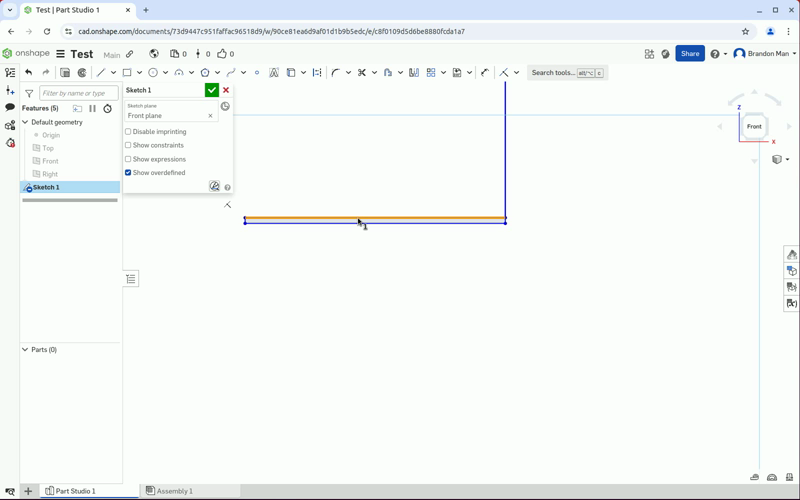
scroll(-6)
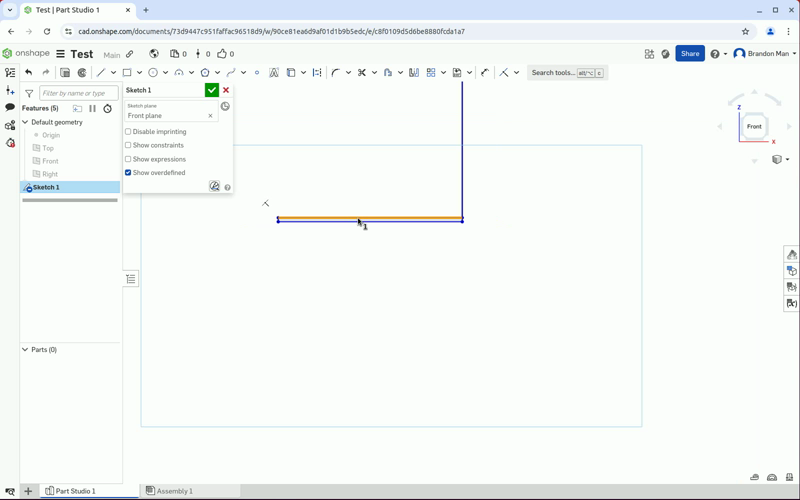
scroll(-6)
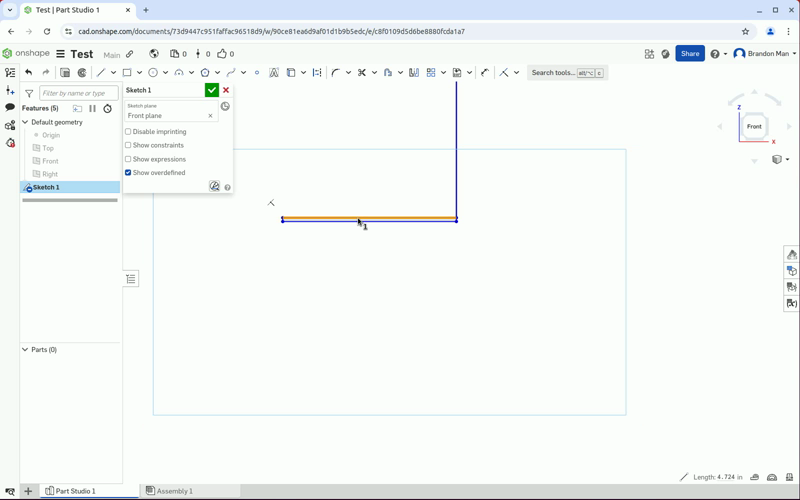
scroll(-6)
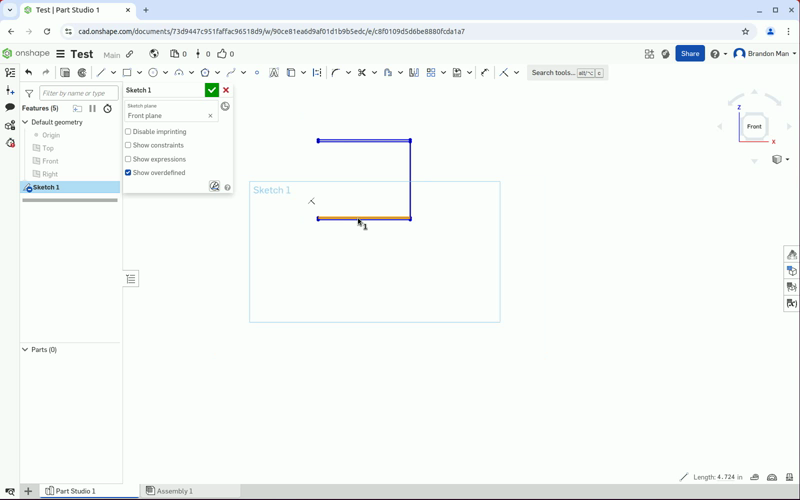
scroll(-6)
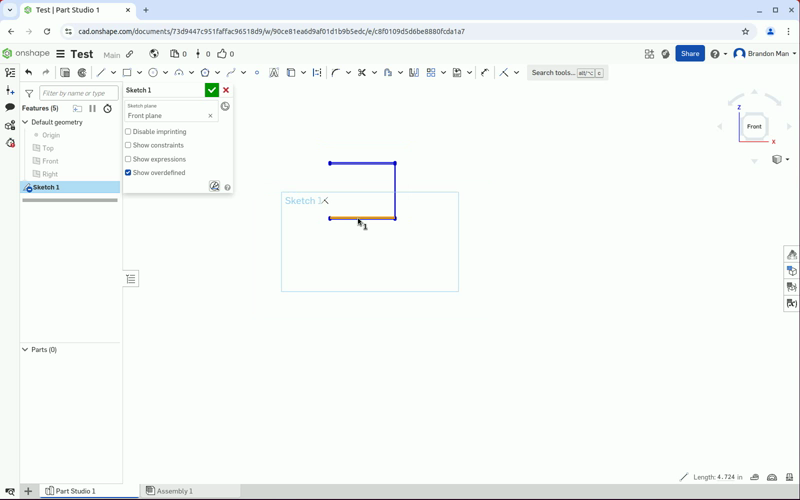
scroll(-6)
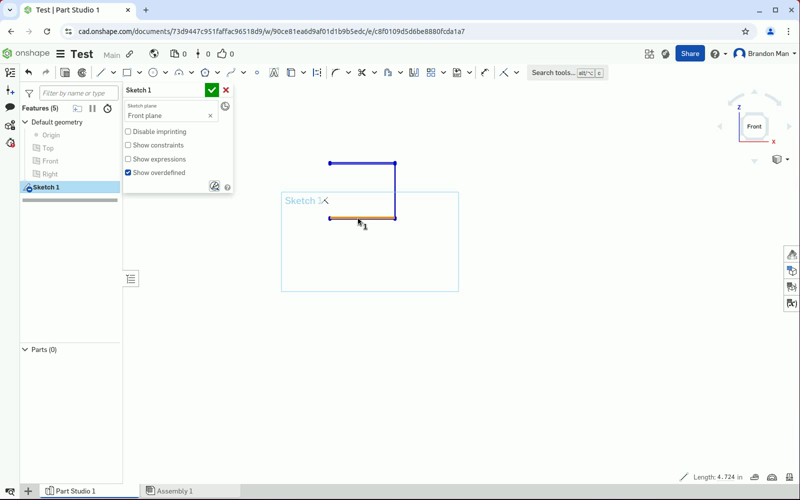
scroll(-6)
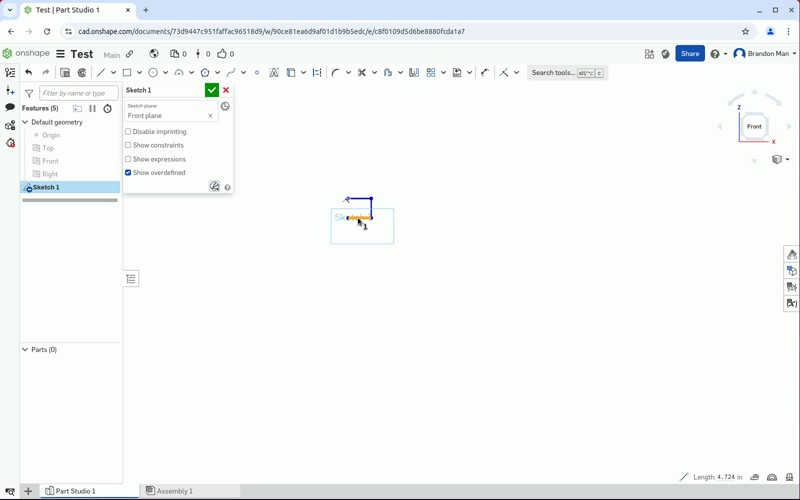
mouse_move(73, 352)
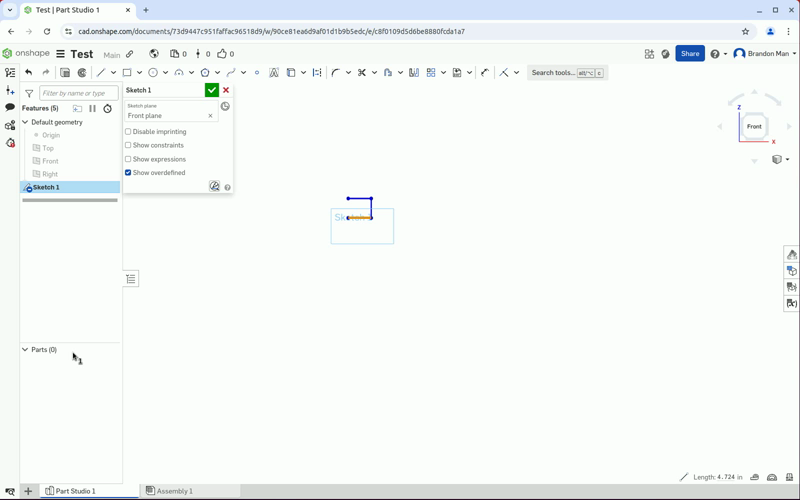
key(shift+y)
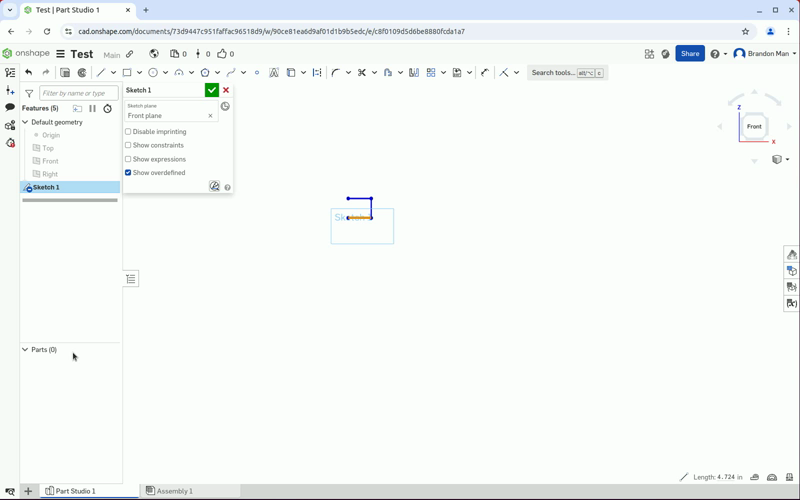
key(shift+e)
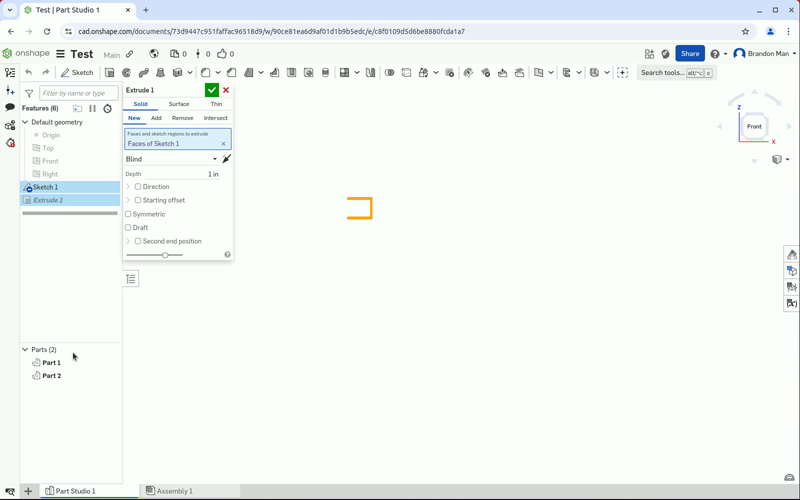
mouse_move(143, 106)
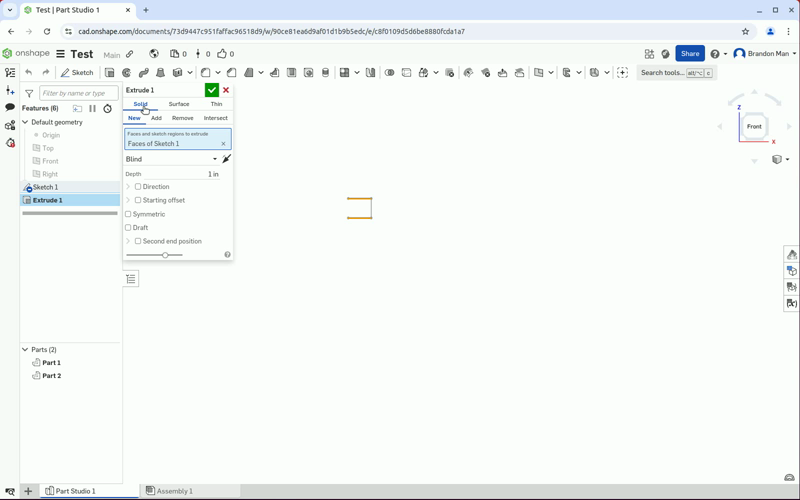
click(143, 106)
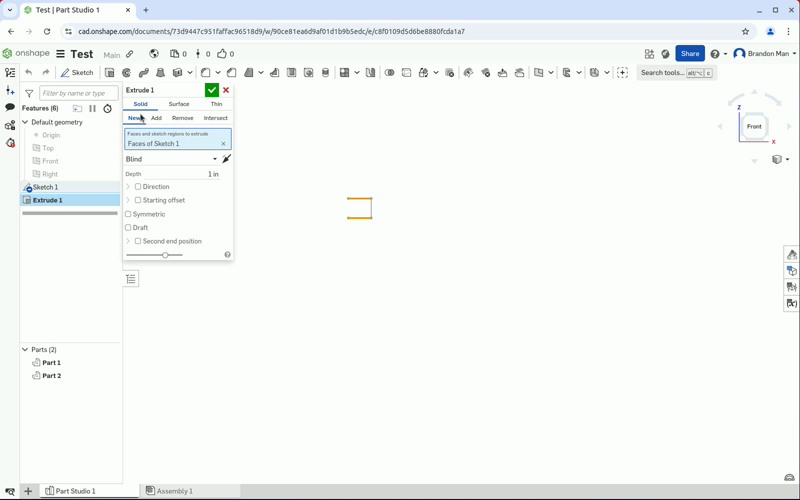
mouse_move(137, 120)
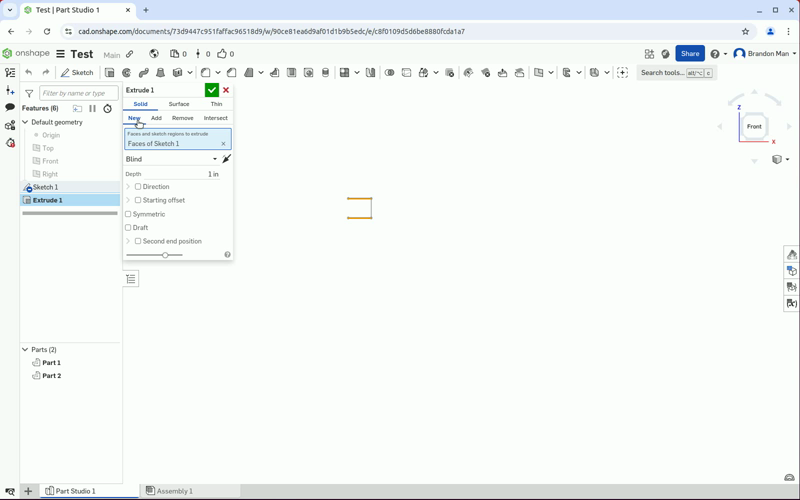
click(137, 120)
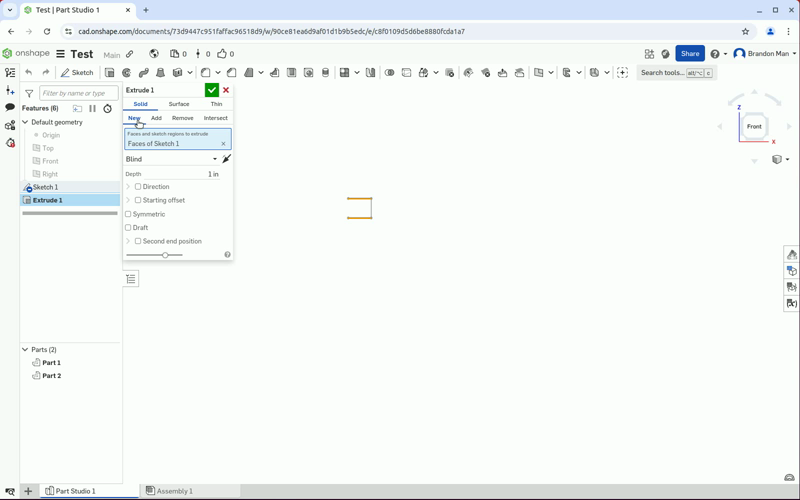
key(tab, 4)
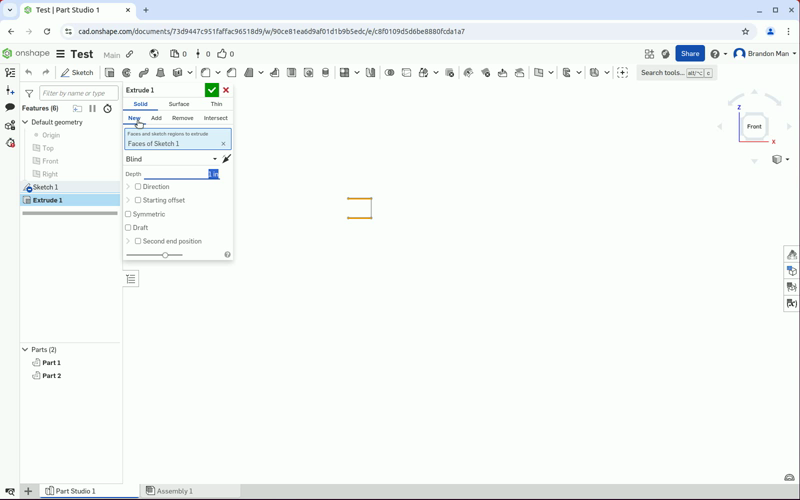
text(3.37)
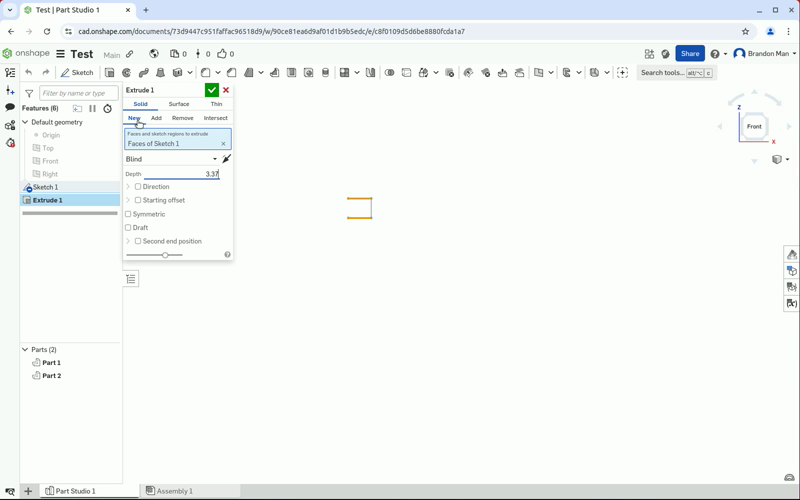
key(enter)
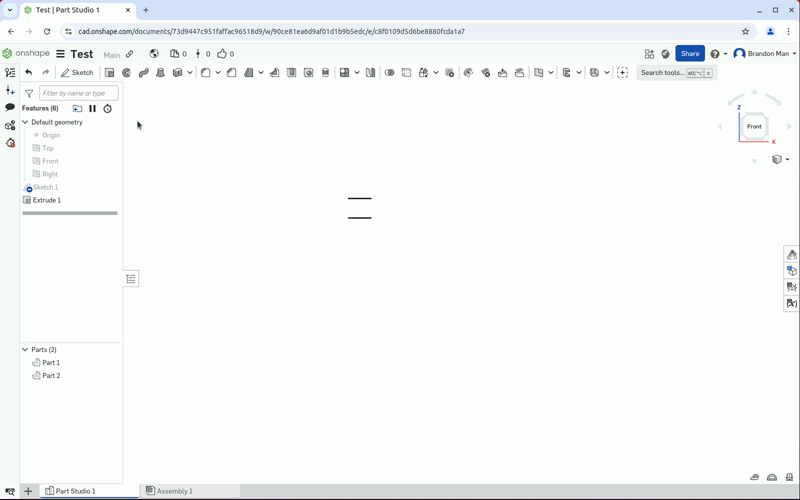
key(shift+h)
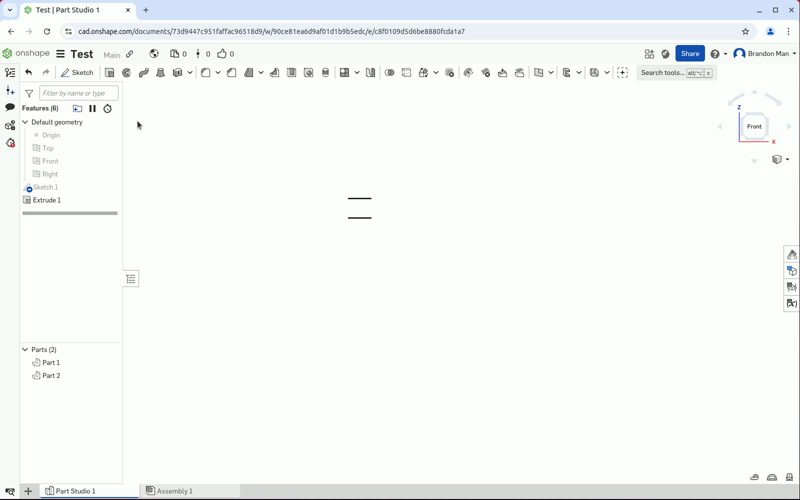
key(shift+h)
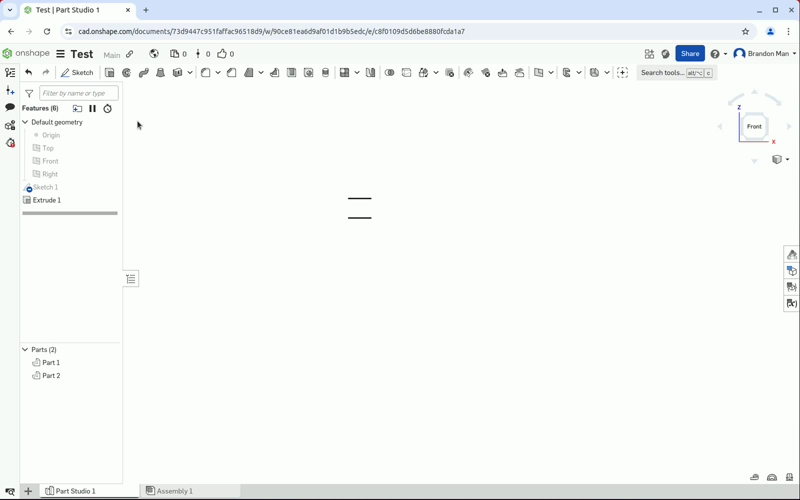
mouse_move(73, 189)
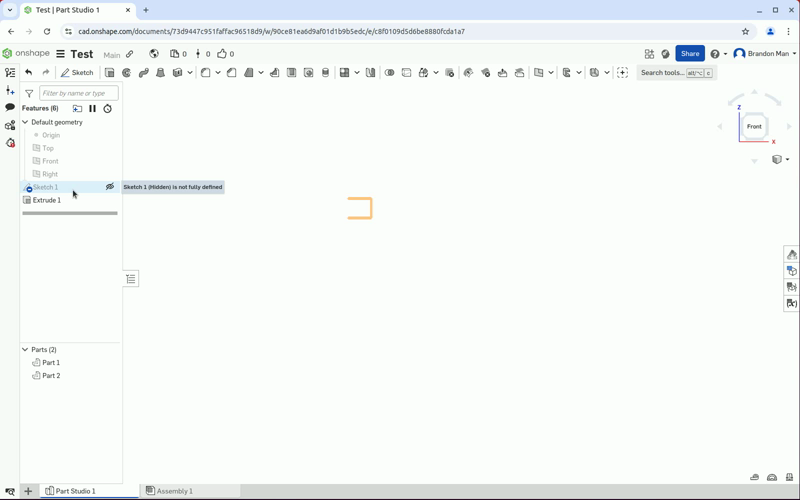
click(73, 189)
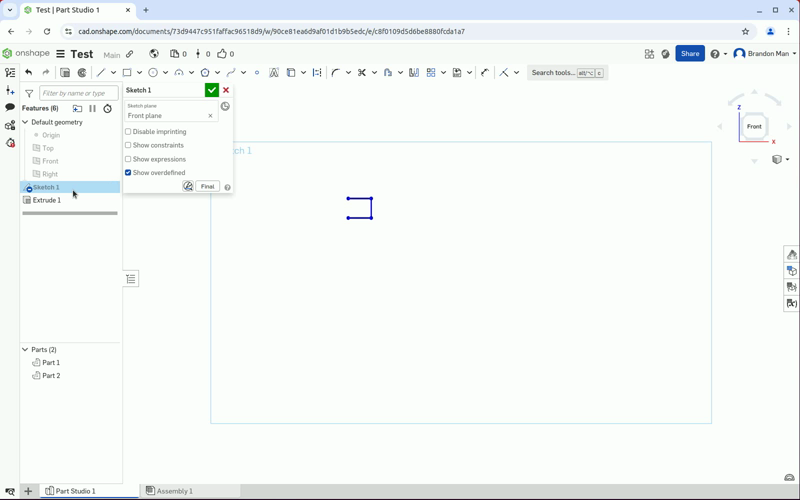
mouse_move(229, 92)
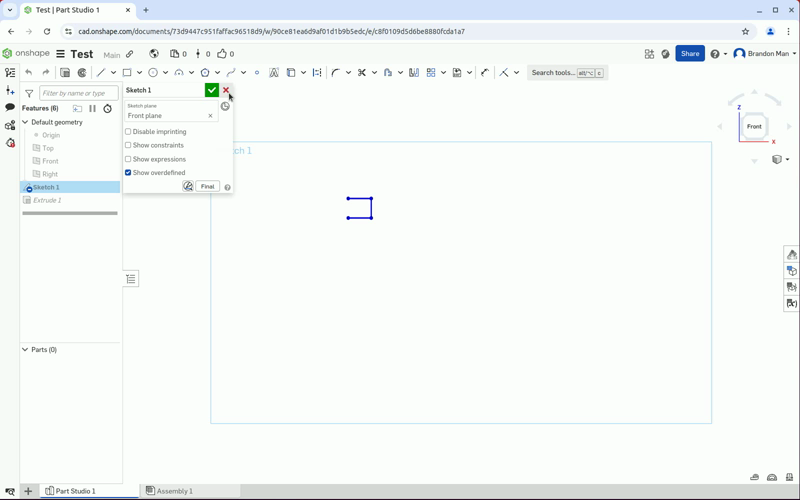
click(229, 92)
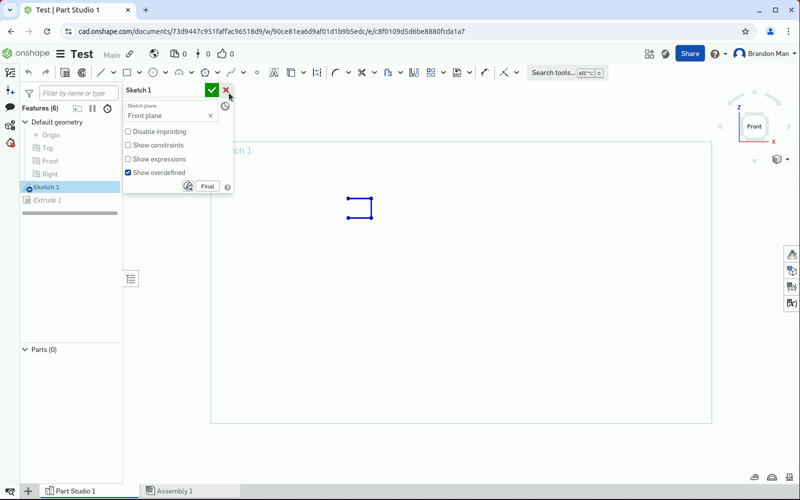
key(shift+s)
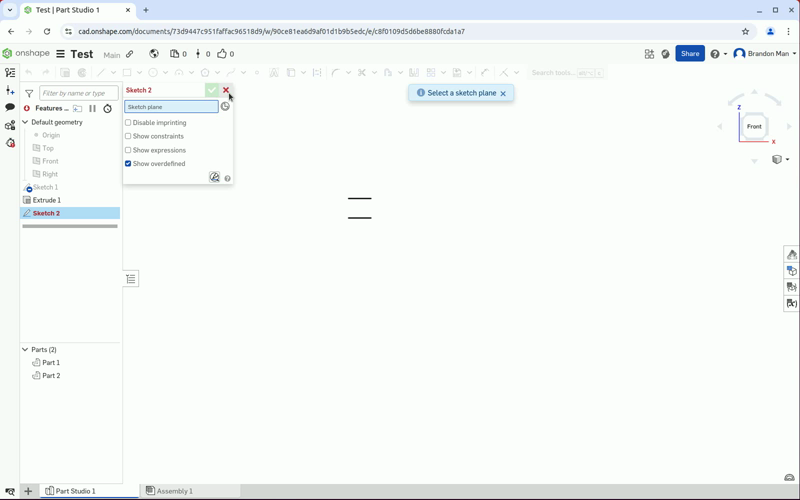
mouse_move(73, 163)
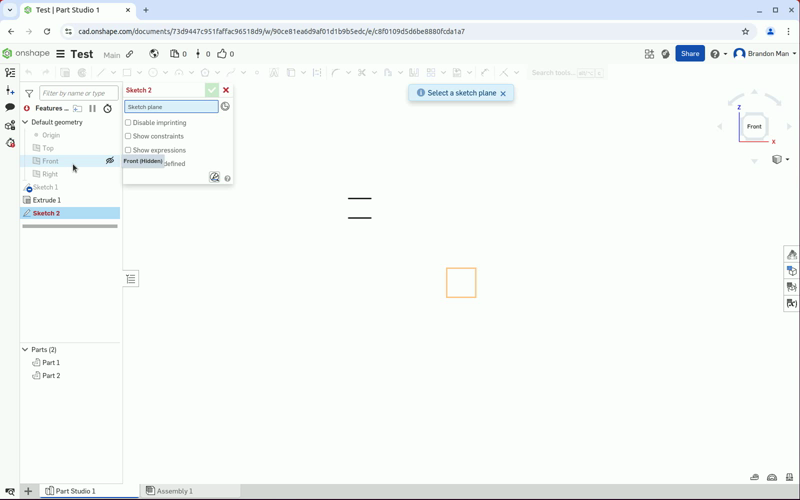
click(73, 163)
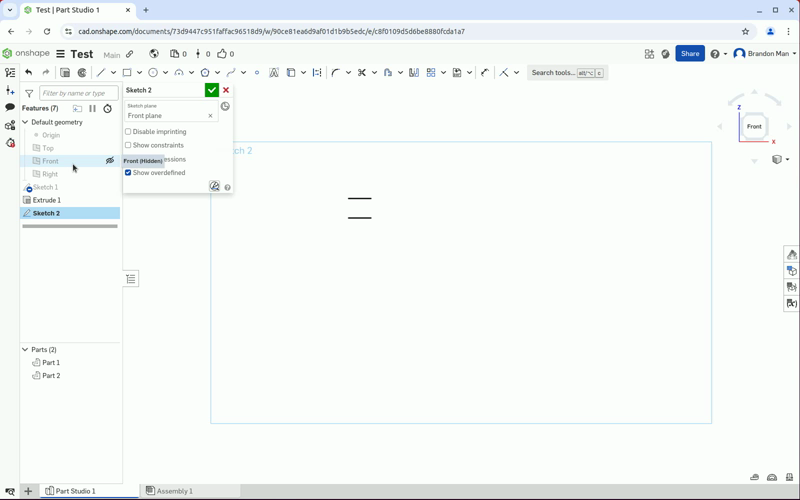
mouse_move(73, 352)
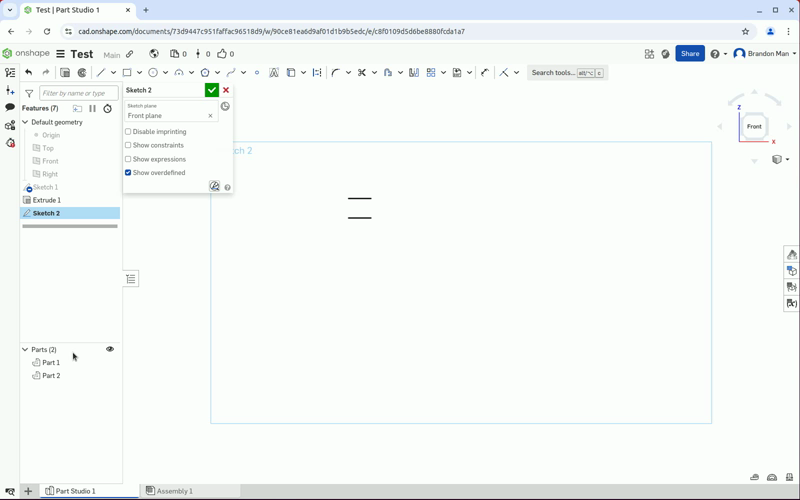
key(y)
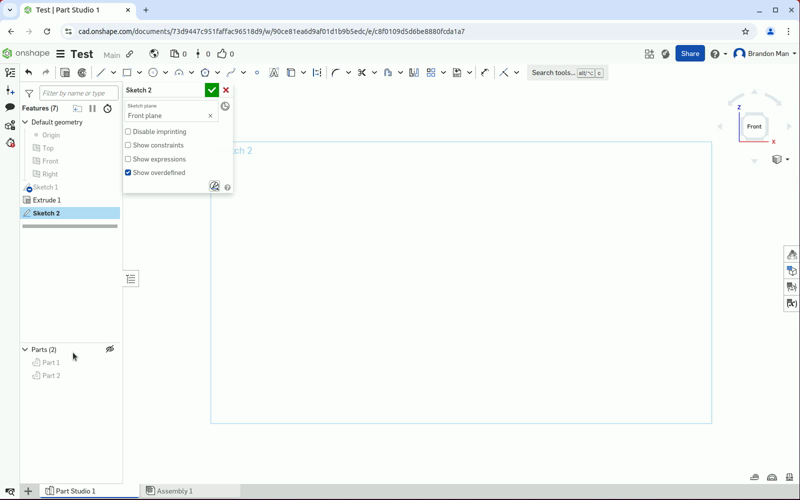
key(l)
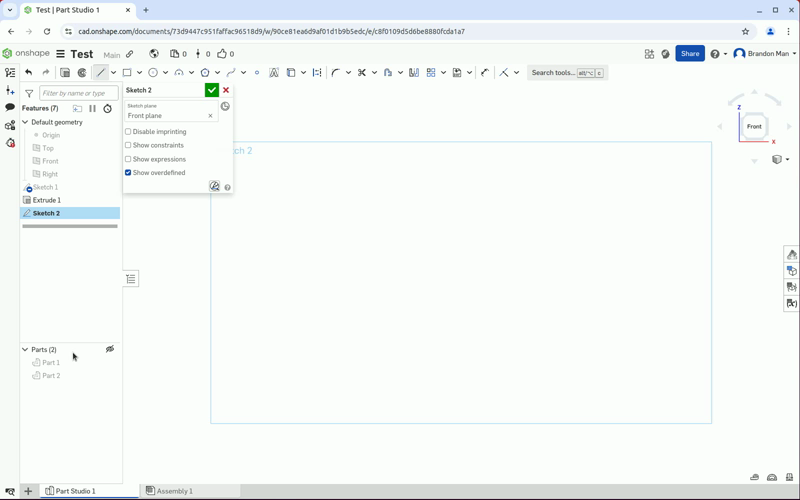
key_down(shift)
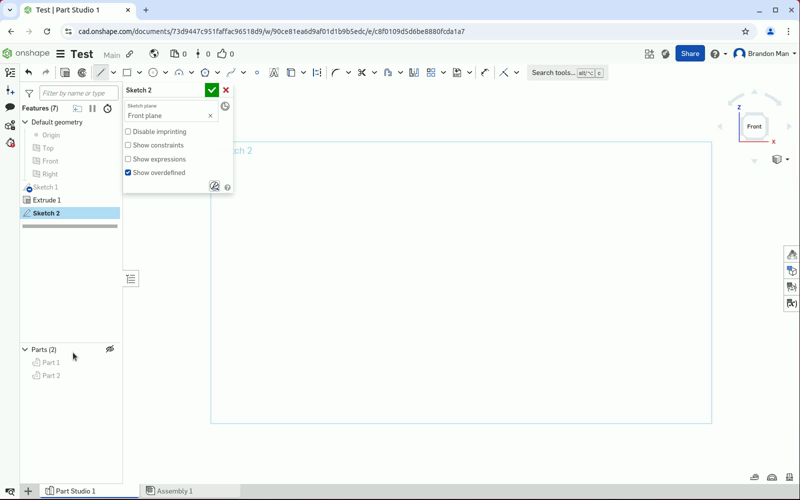
mouse_move(348, 218)
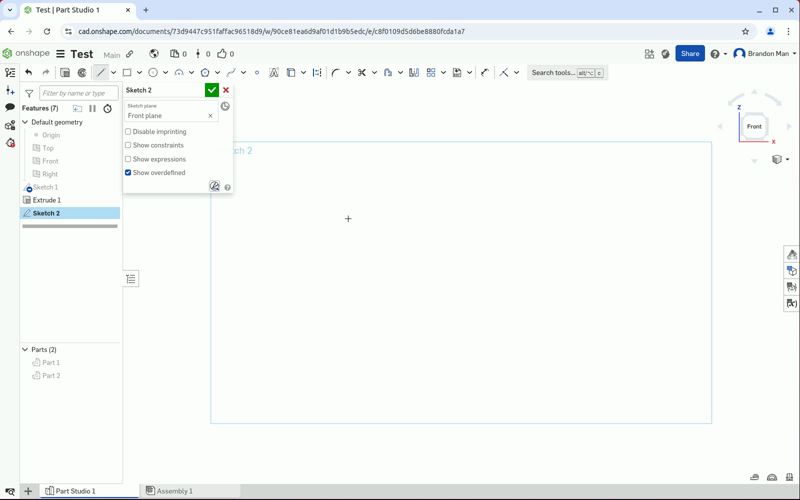
click(348, 218)
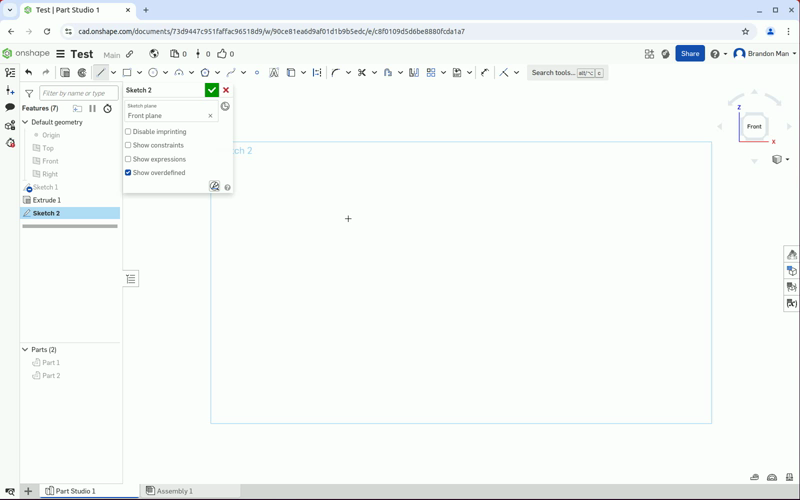
key_up(shift)
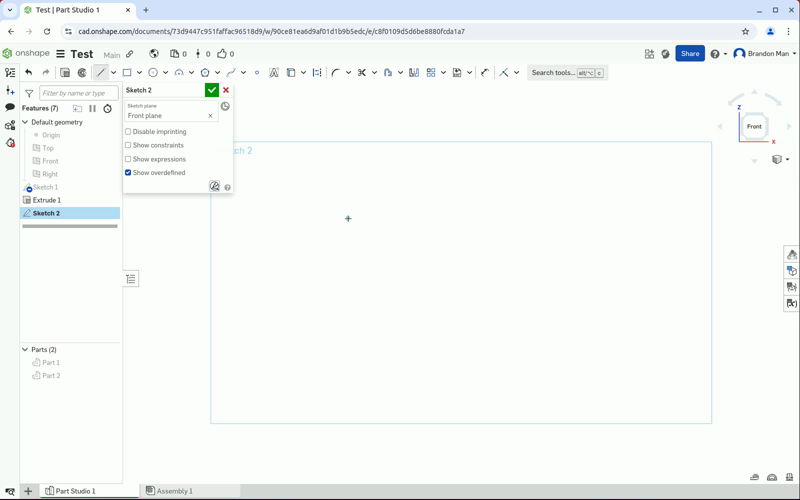
key_down(shift)
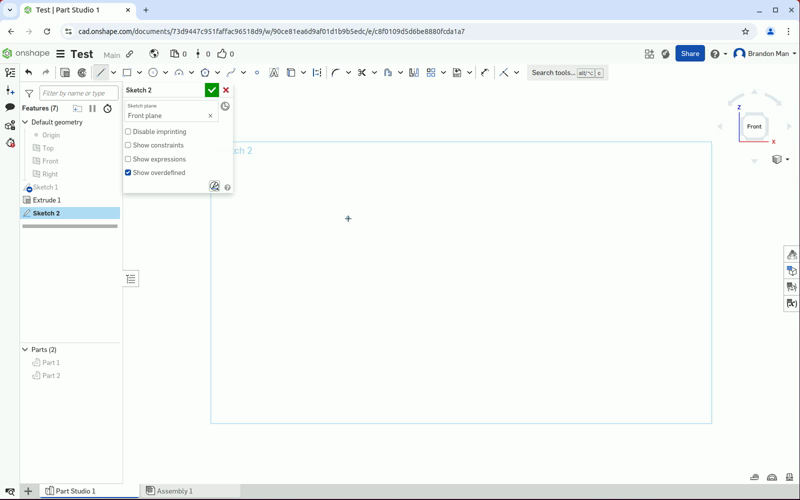
mouse_move(378, 218)
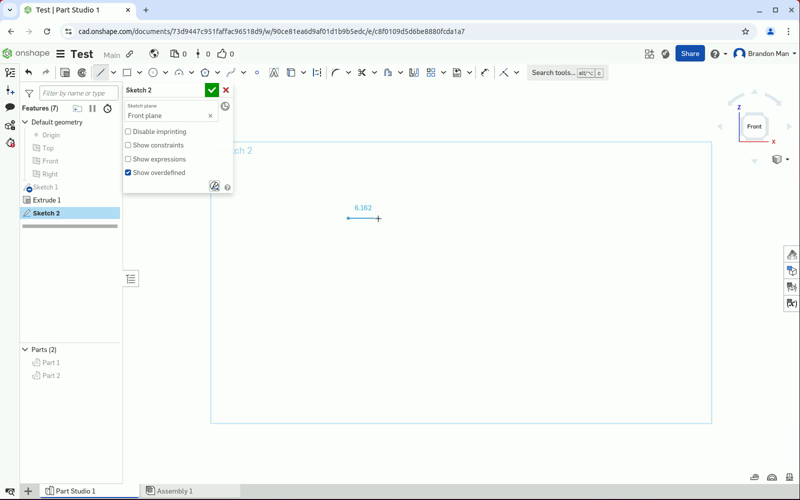
mouse_move(371, 218)
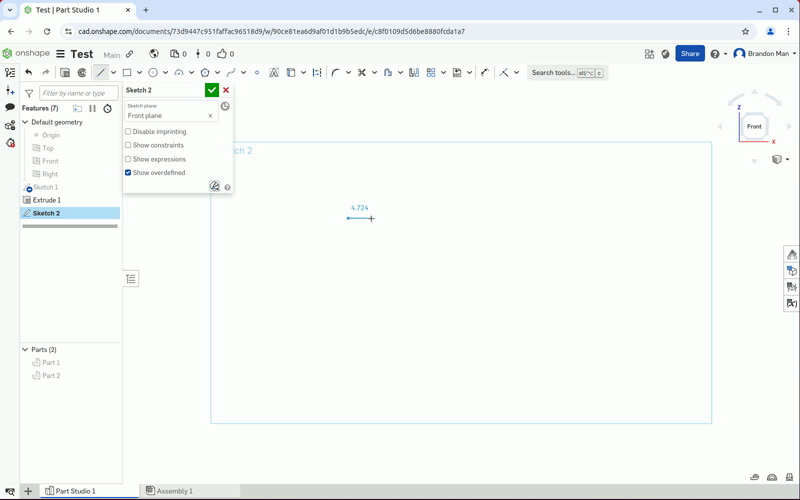
click(371, 218)
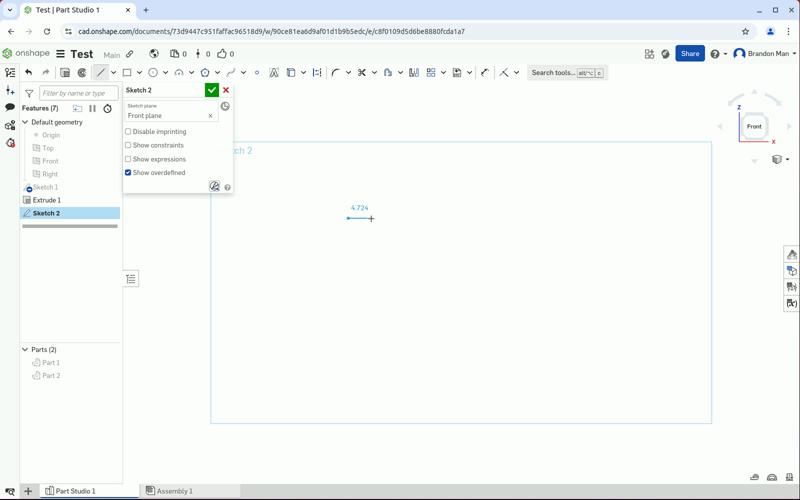
key_up(shift)
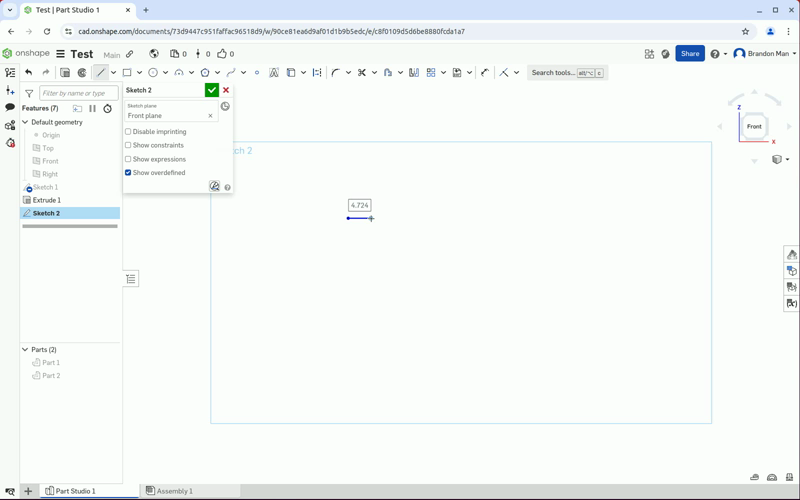
key_down(shift)
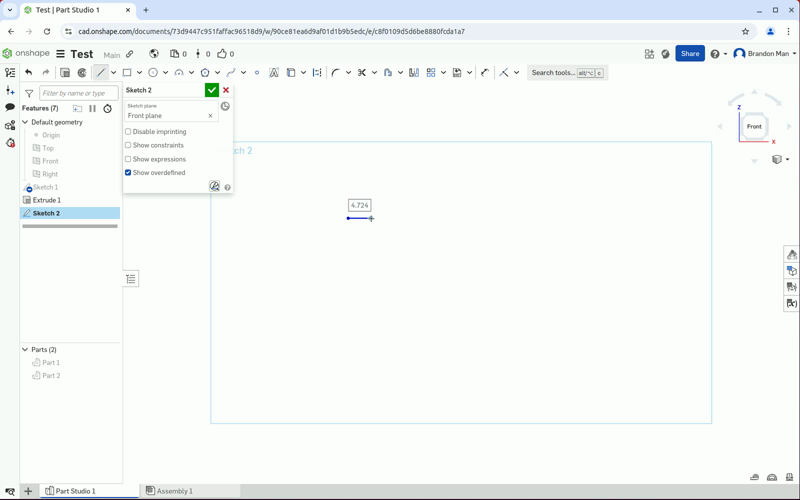
mouse_move(401, 218)
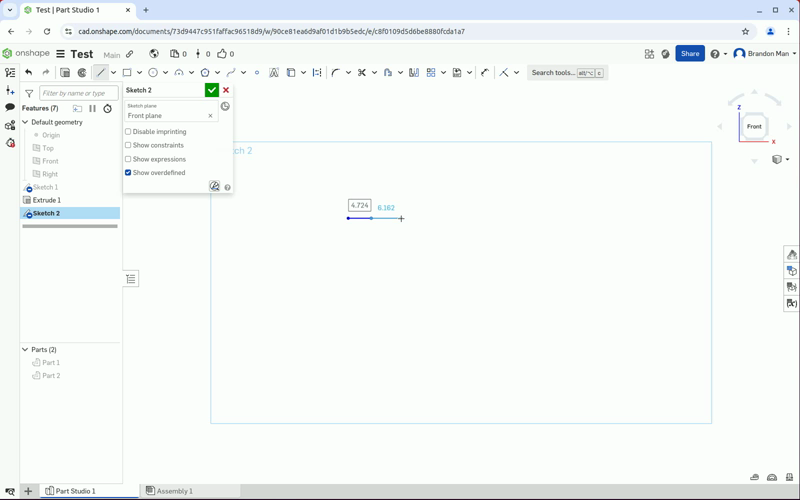
mouse_move(371, 199)
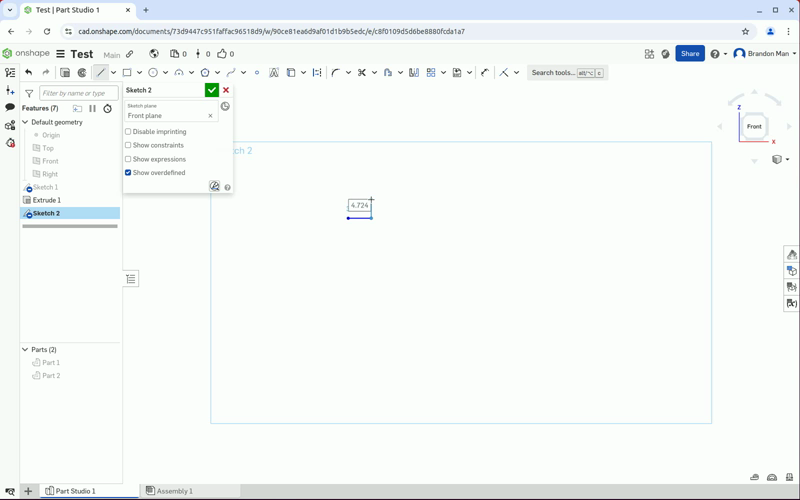
click(371, 199)
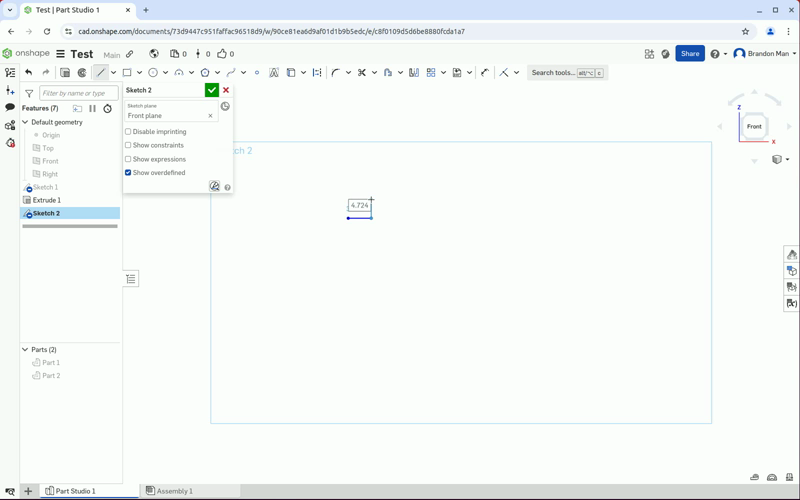
key_up(shift)
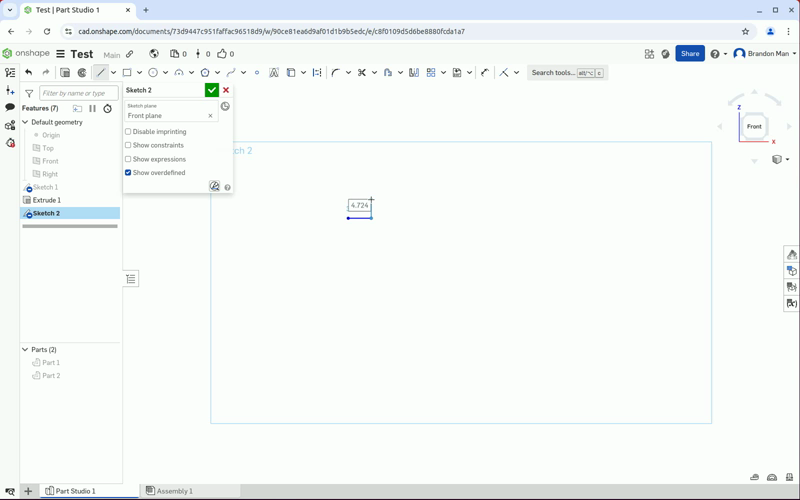
key_down(shift)
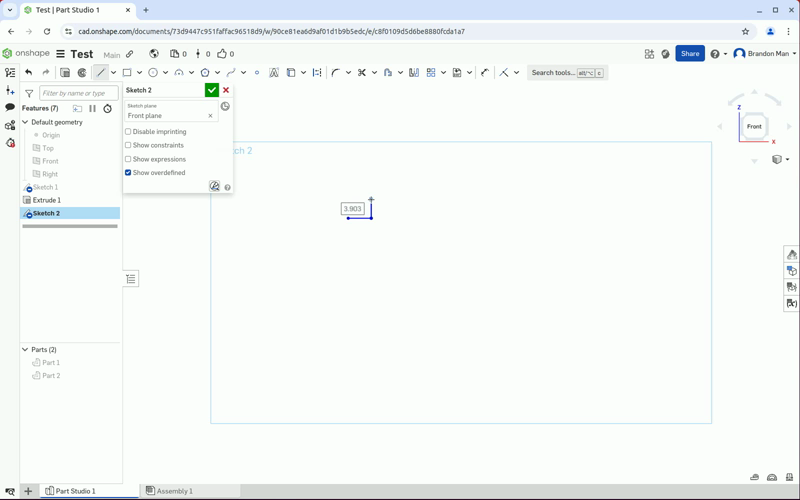
mouse_move(401, 199)
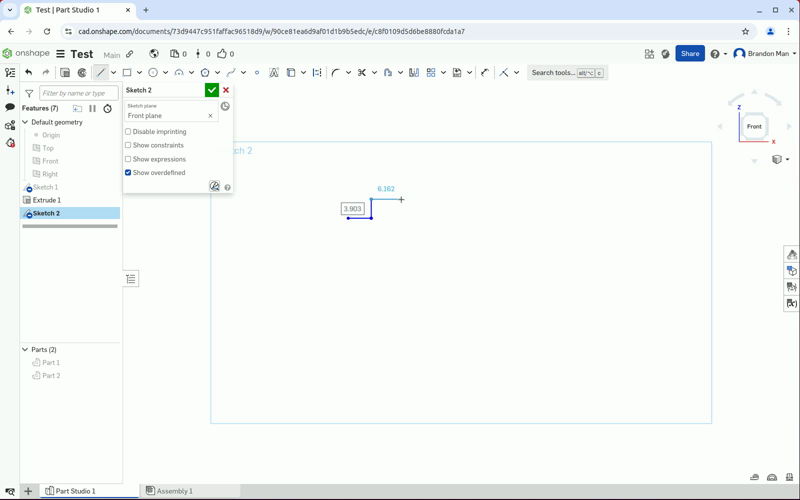
mouse_move(348, 199)
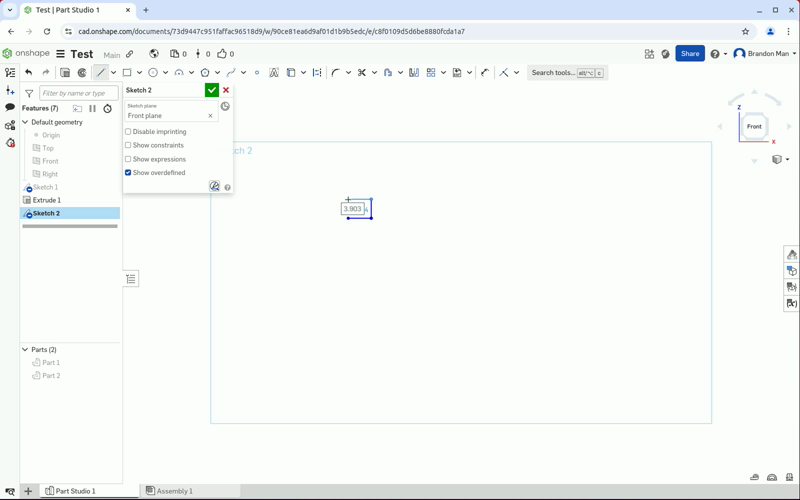
click(348, 199)
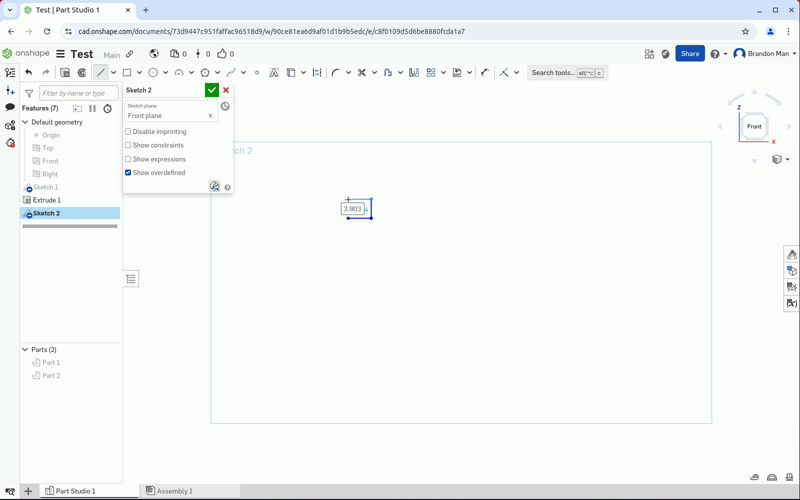
key_up(shift)
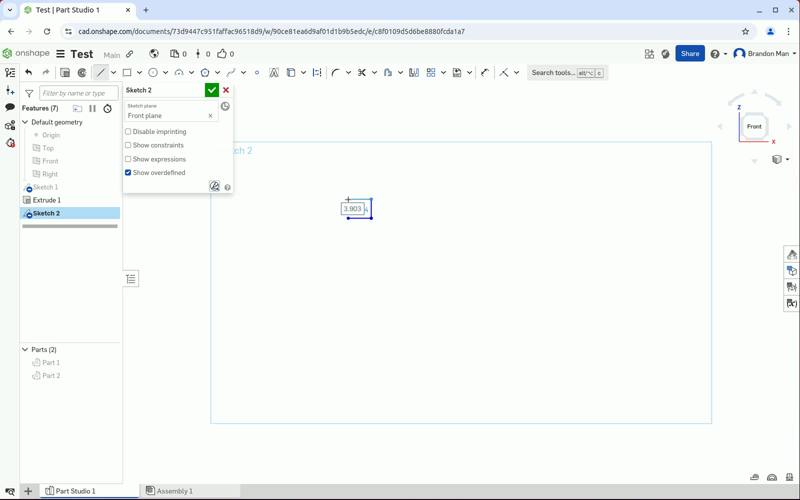
mouse_move(378, 199)
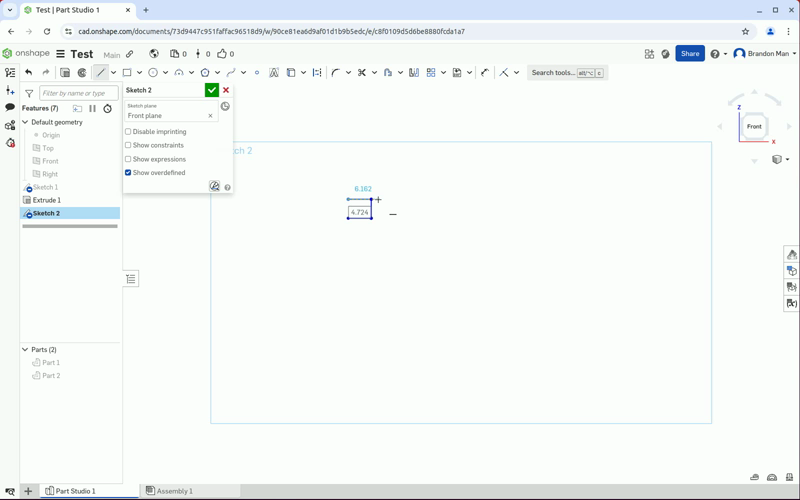
key_down(shift)
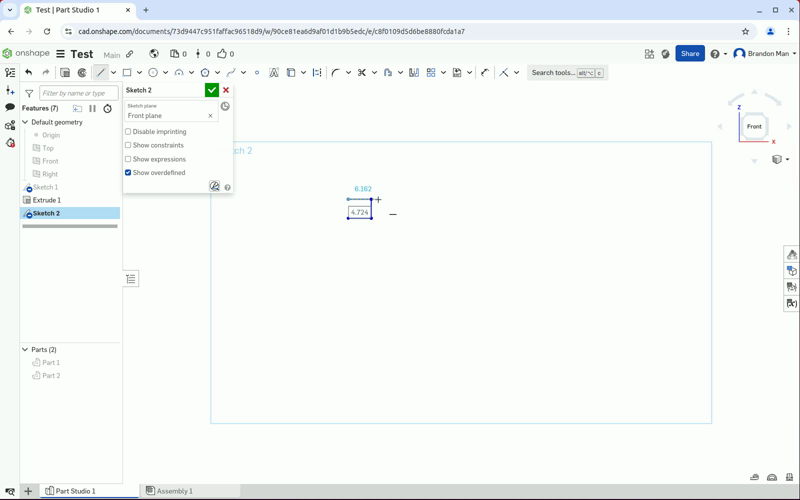
mouse_move(348, 218)
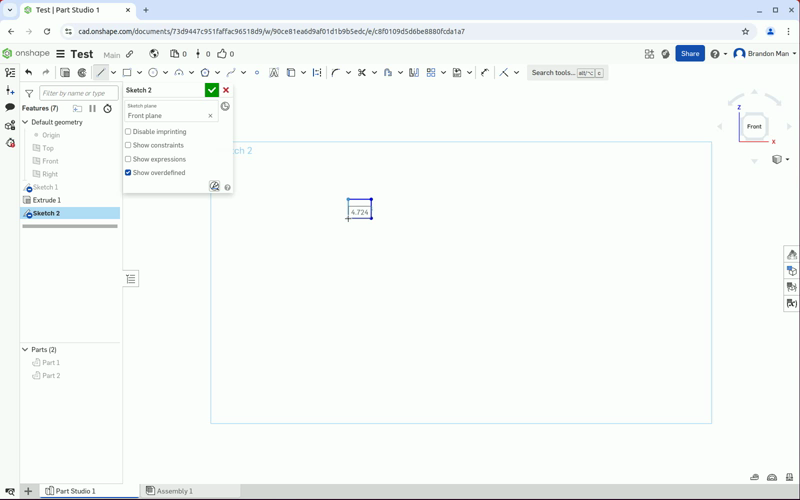
key_up(shift)
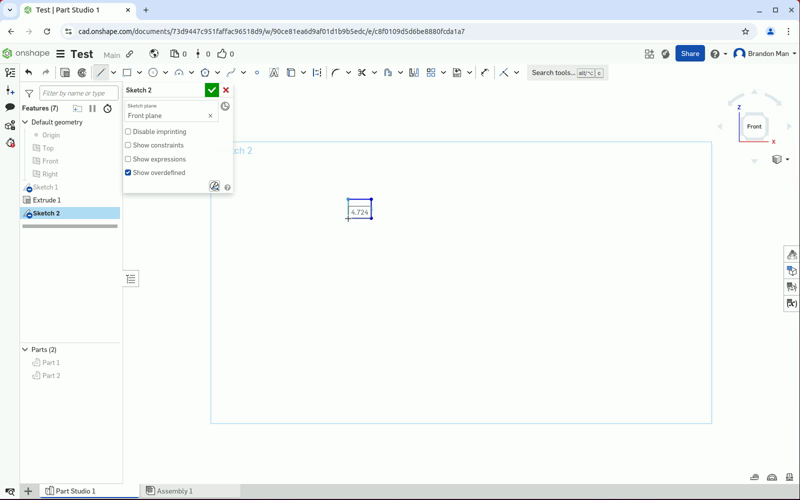
click(348, 218)
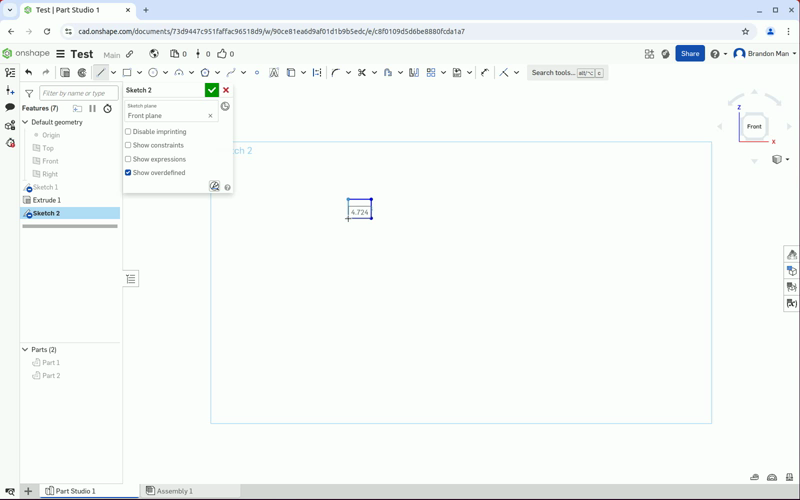
key(esc)
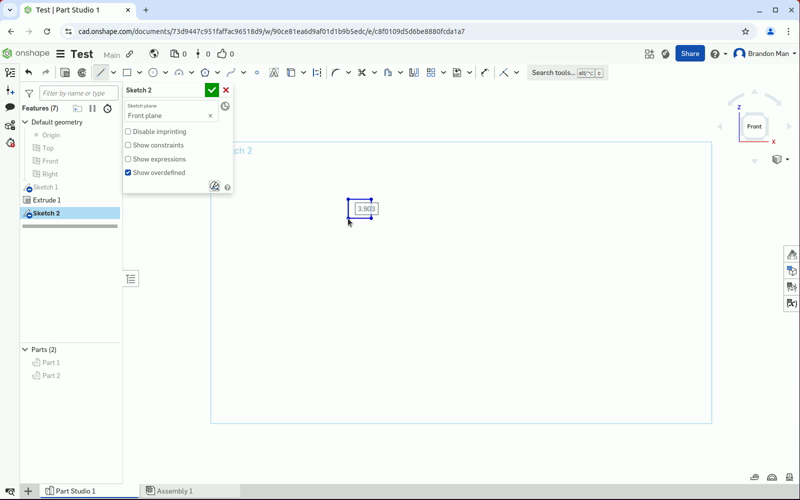
mouse_move(370, 204)
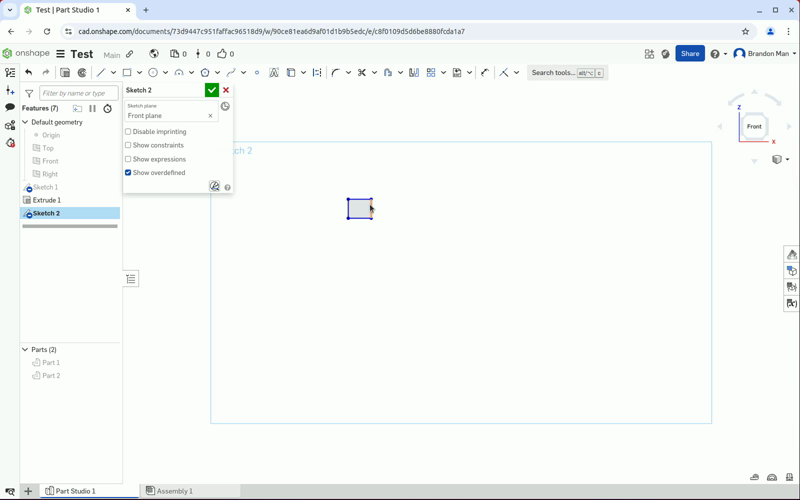
scroll(6)
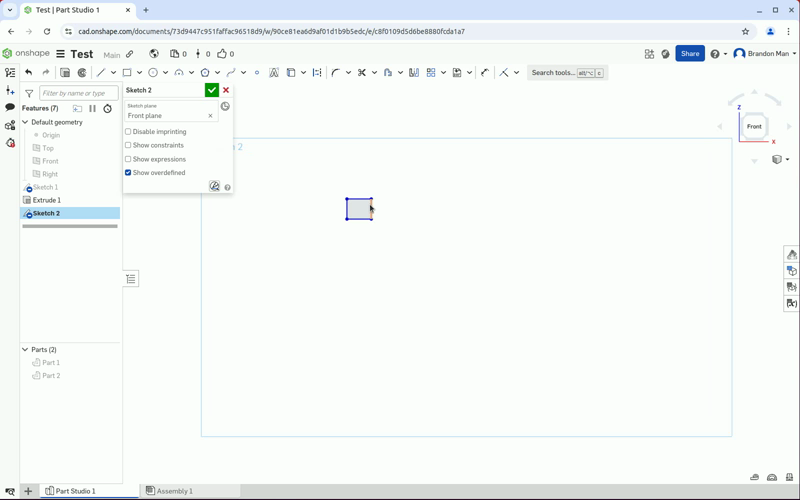
scroll(6)
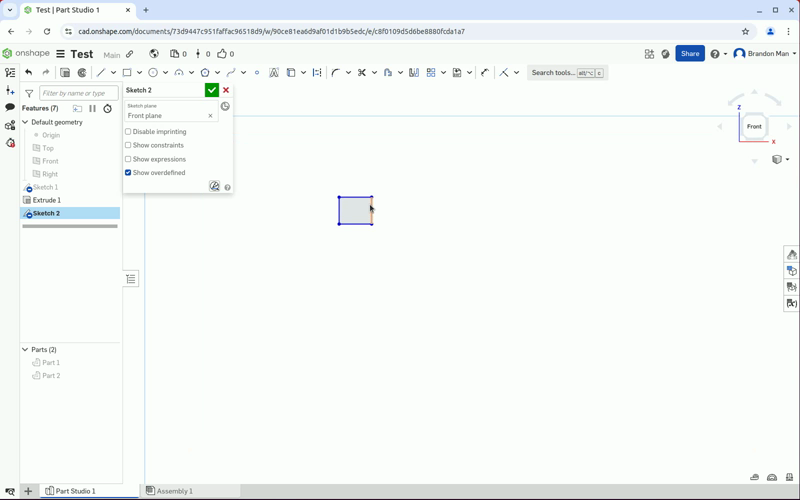
scroll(6)
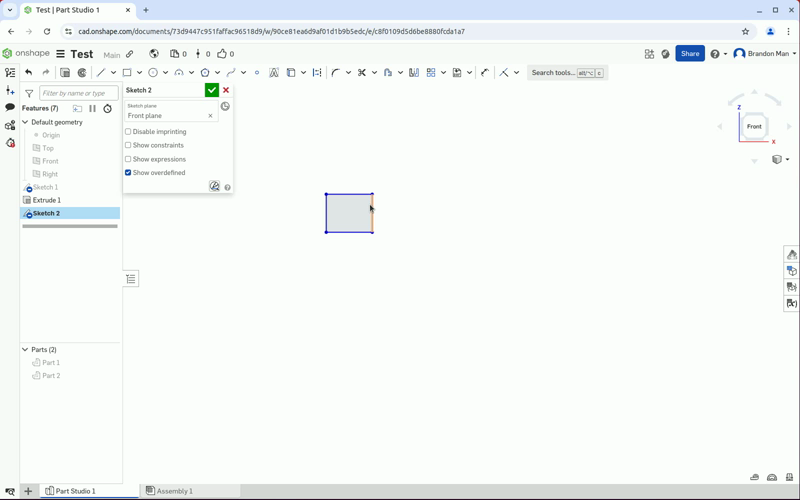
scroll(6)
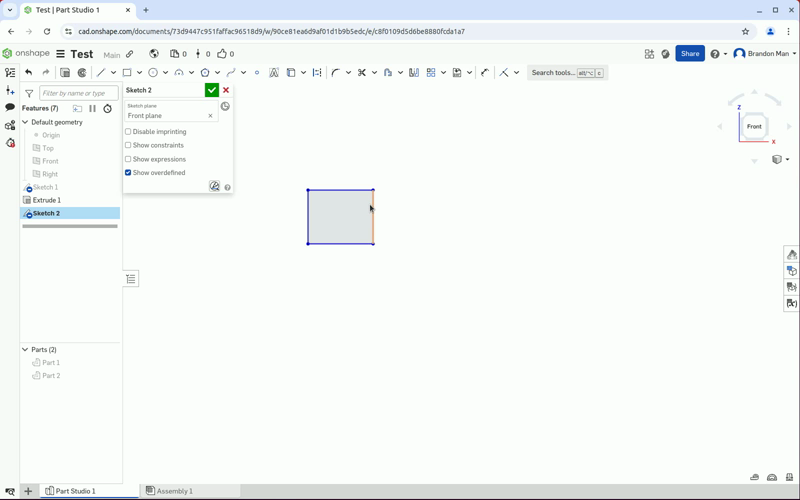
scroll(6)
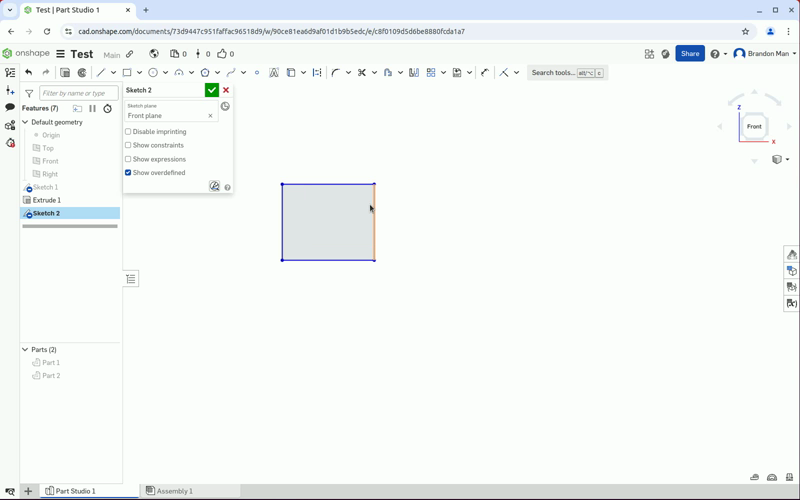
scroll(6)
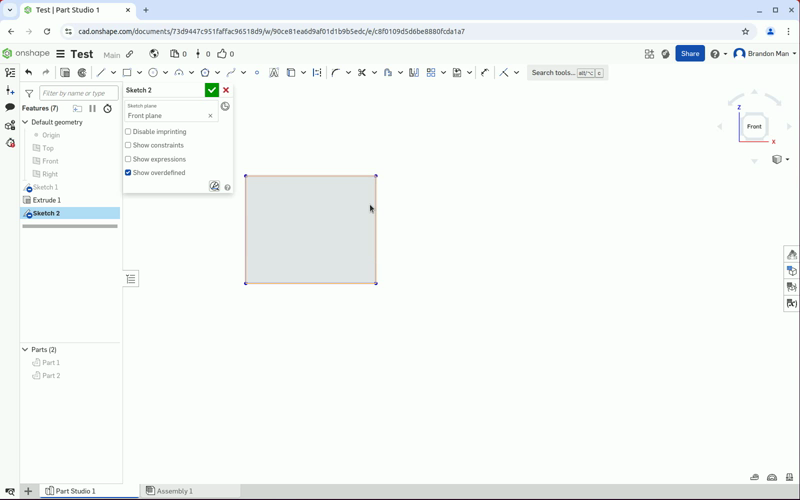
scroll(6)
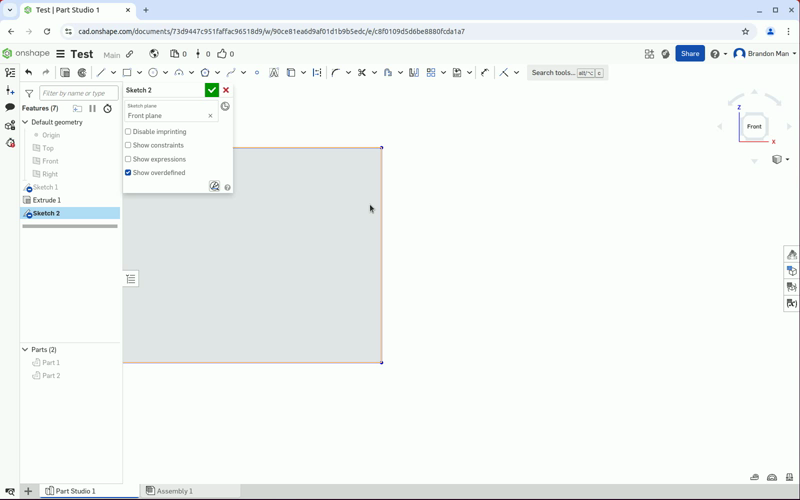
click(370, 204)
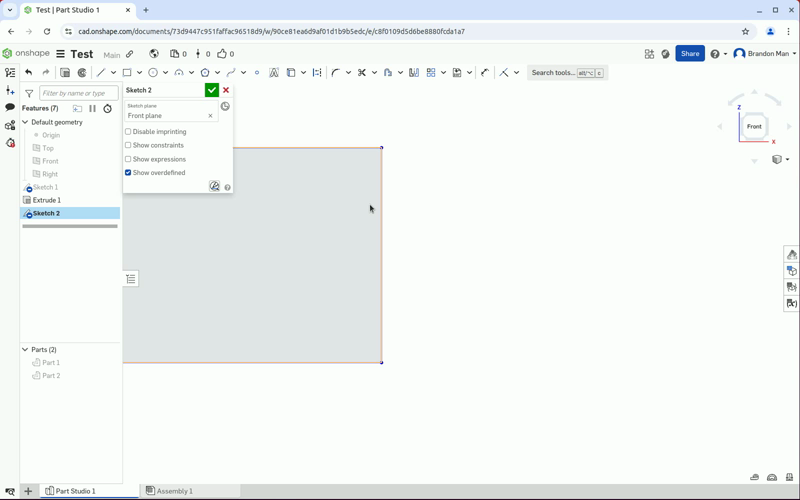
scroll(-6)
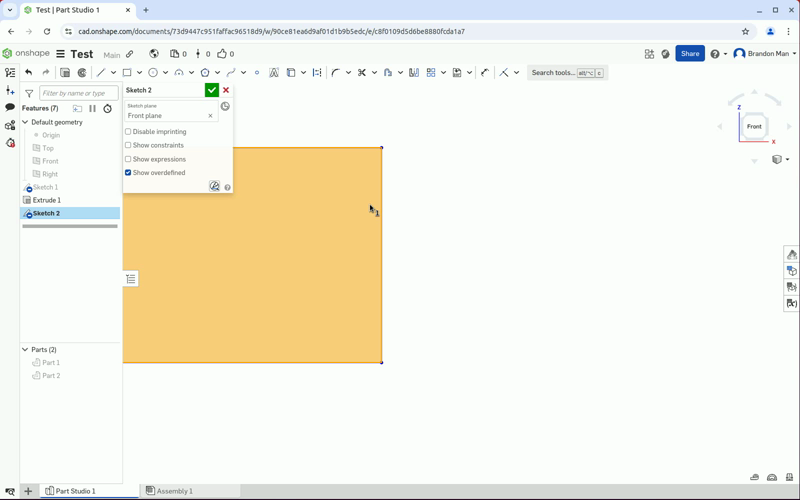
scroll(-6)
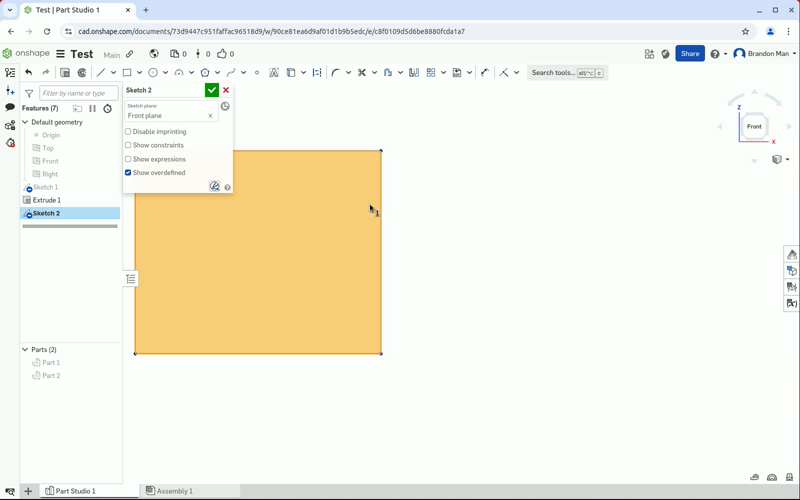
scroll(-6)
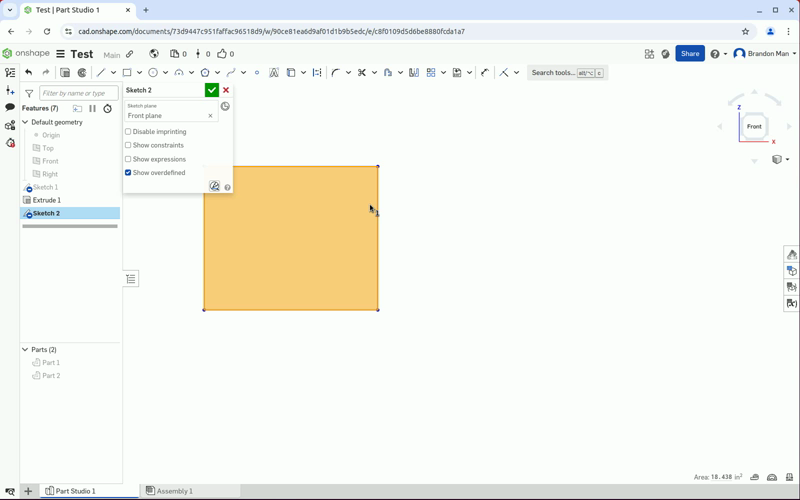
scroll(-6)
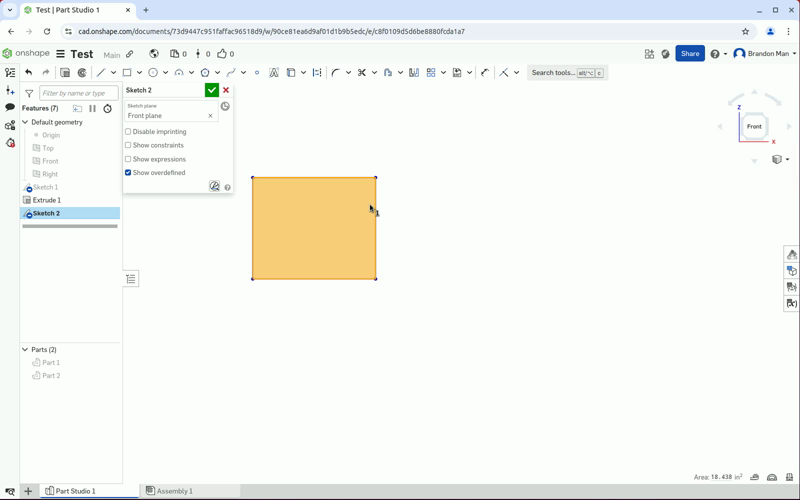
scroll(-6)
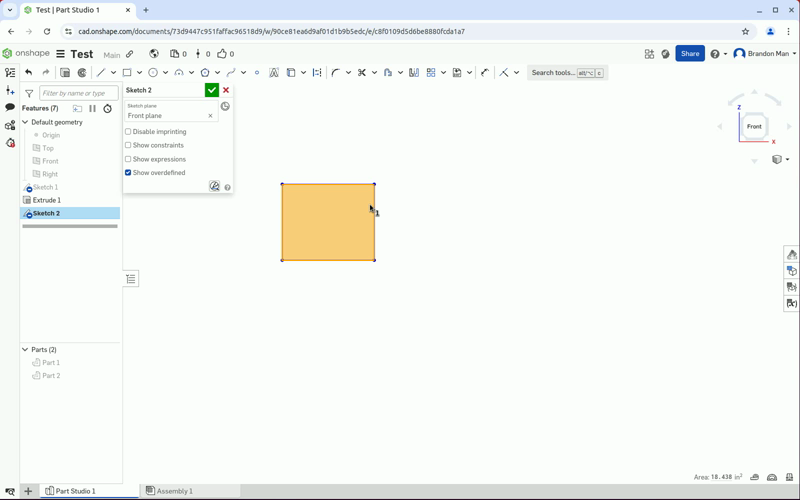
scroll(-6)
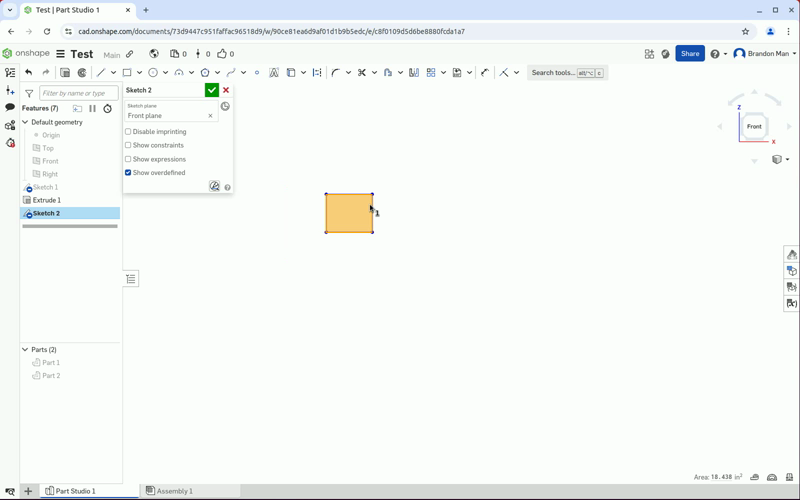
scroll(-6)
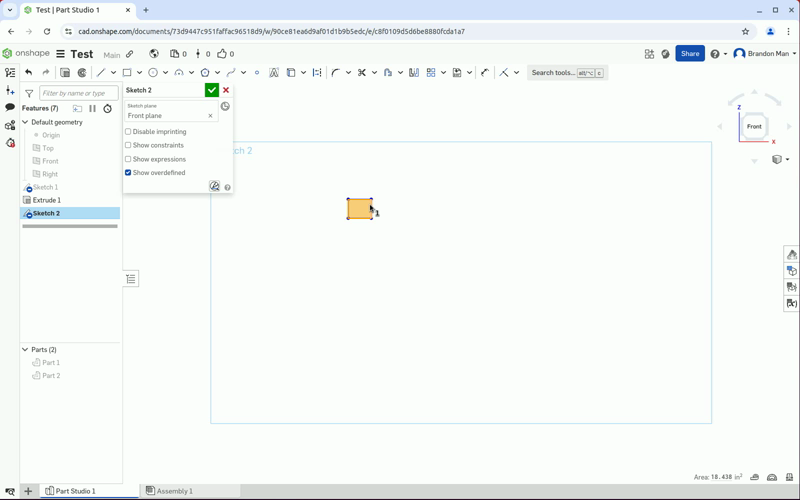
mouse_move(73, 352)
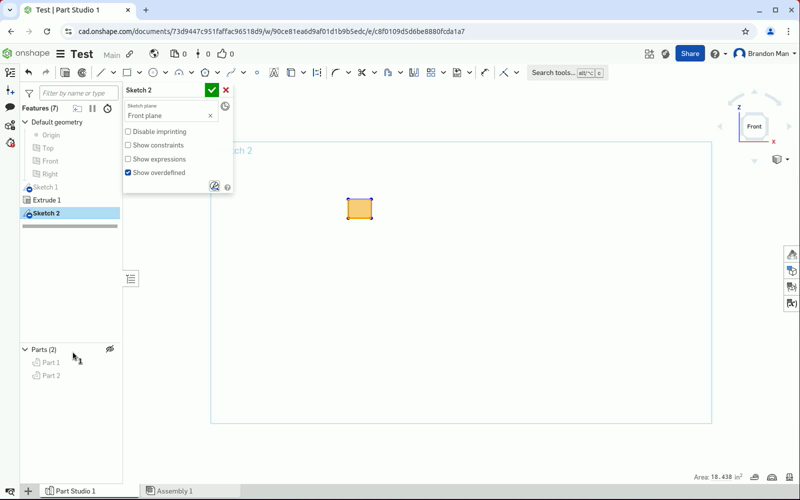
key(shift+y)
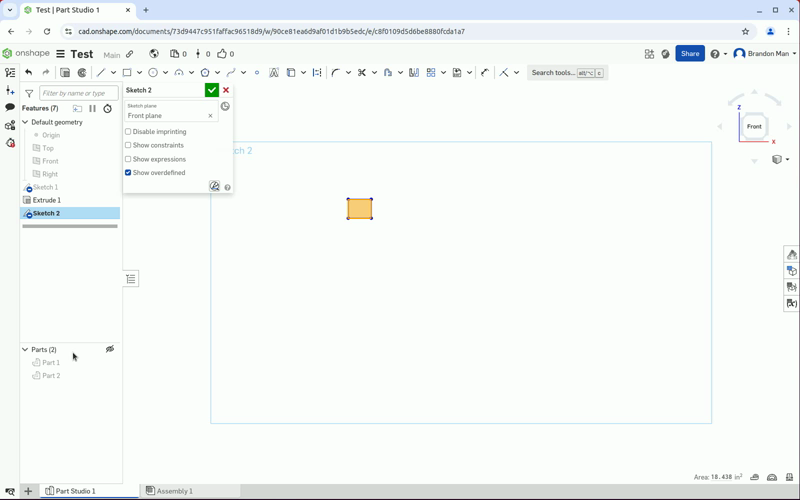
key(shift+e)
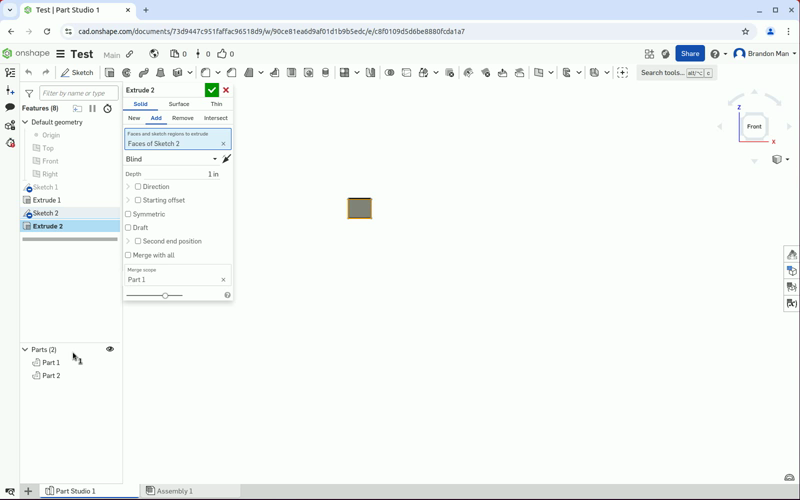
mouse_move(143, 106)
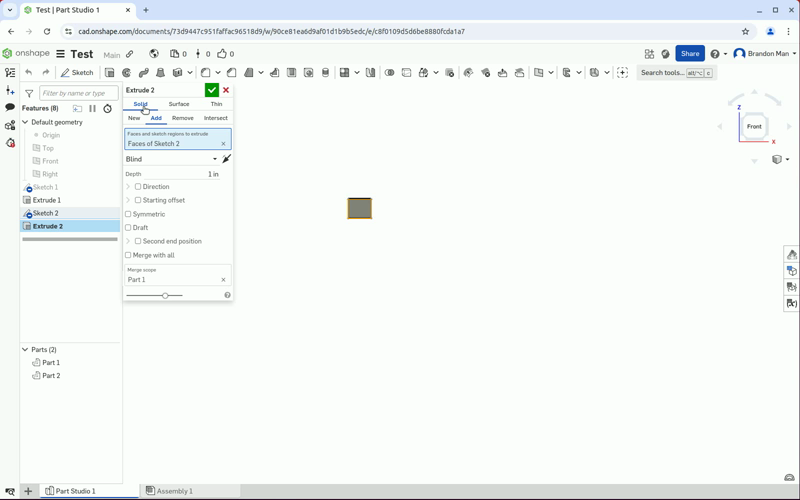
click(143, 106)
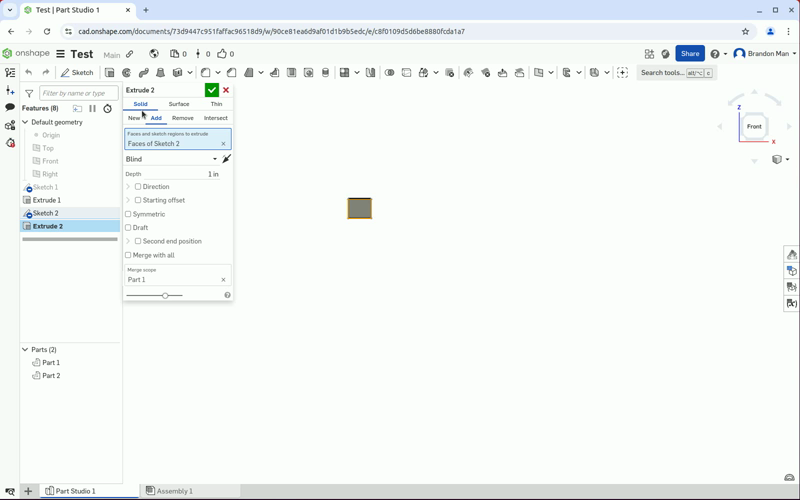
mouse_move(137, 120)
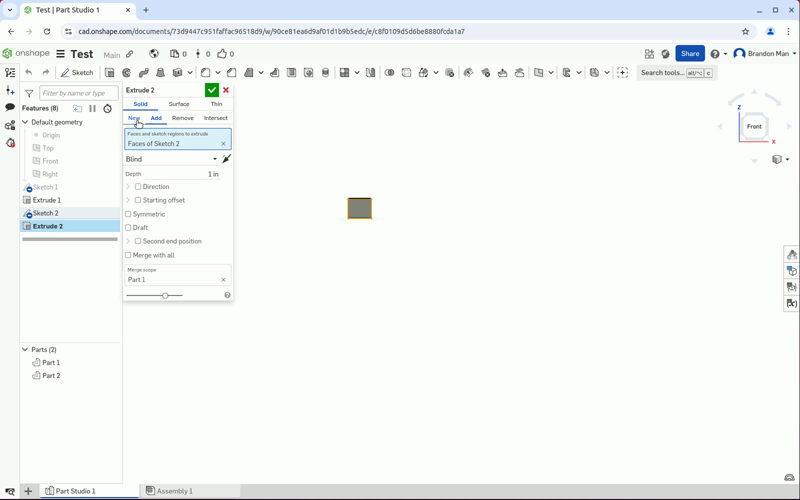
click(137, 120)
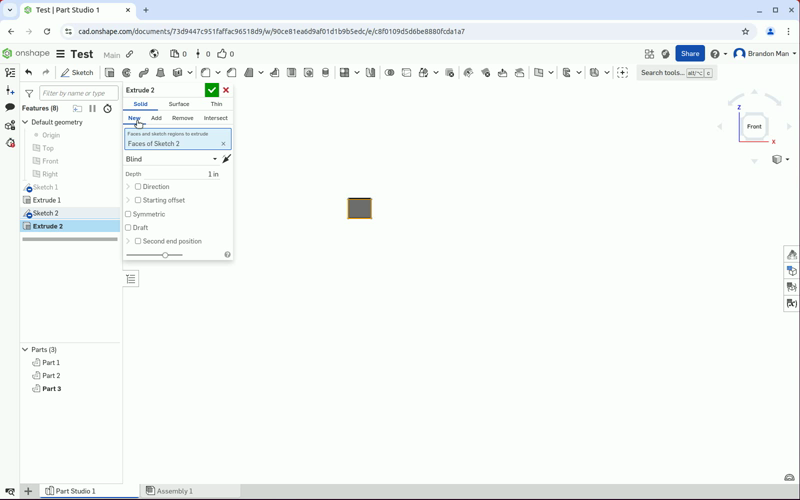
key(tab, 4)
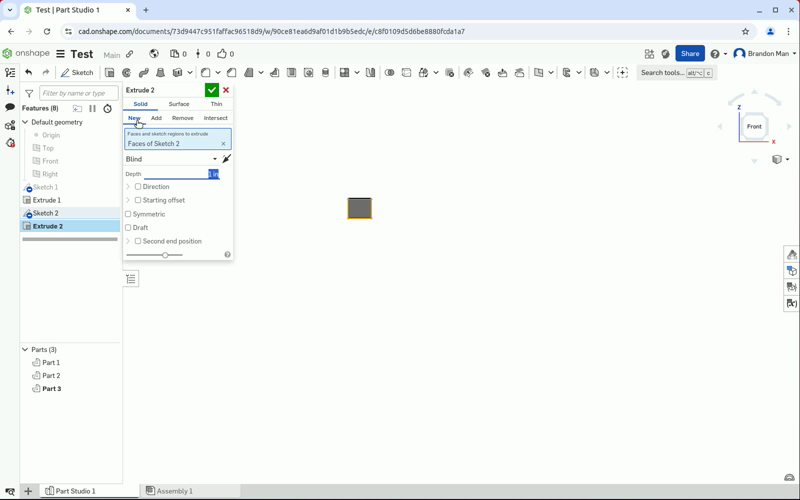
text(-0.241)
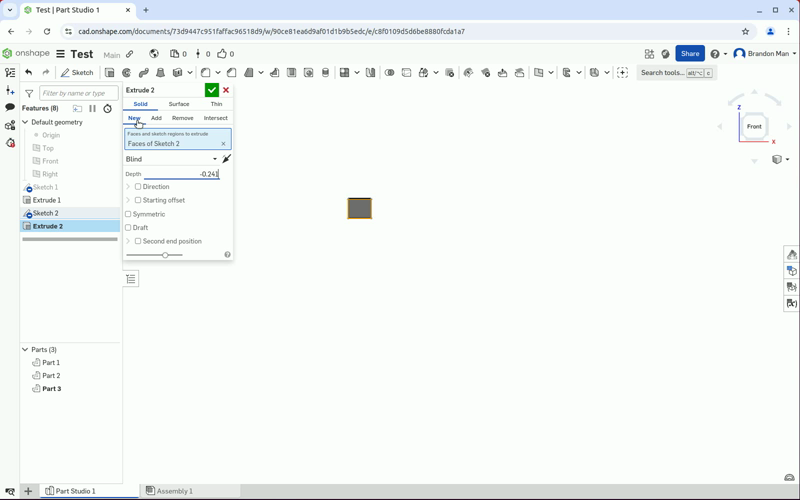
key(enter)
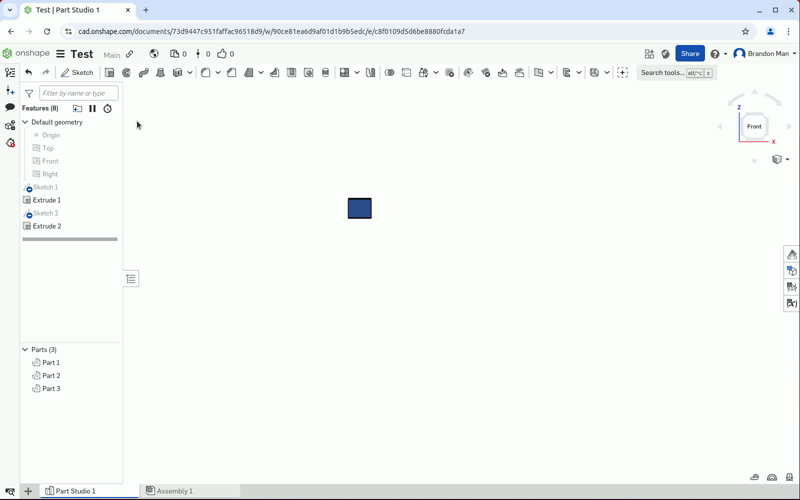
key(shift+h)
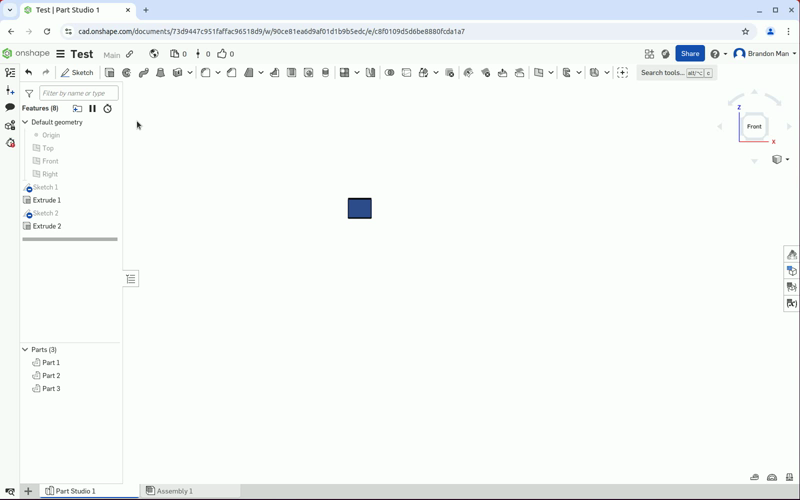
key(shift+h)
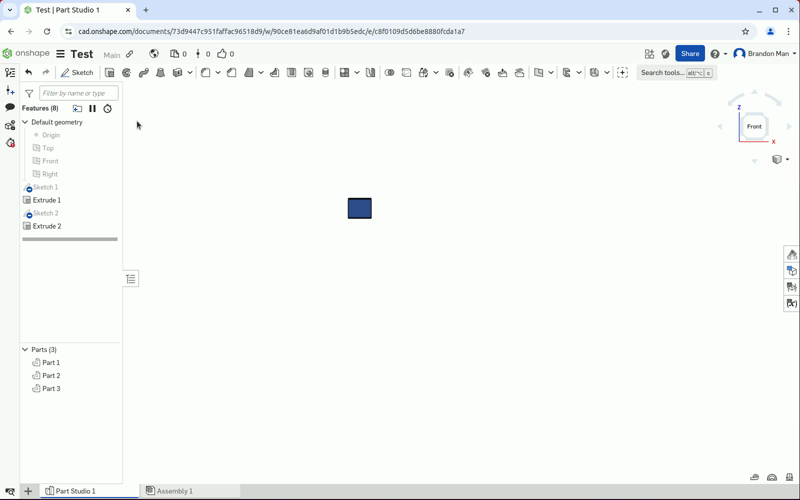
mouse_move(73, 189)
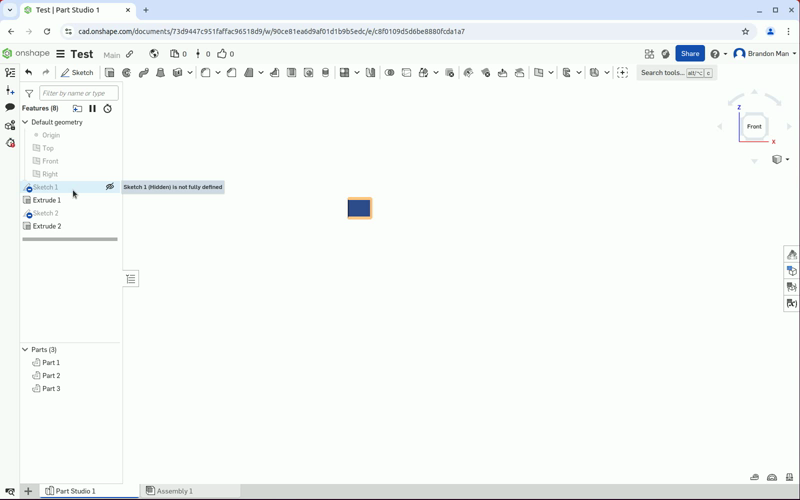
click(73, 189)
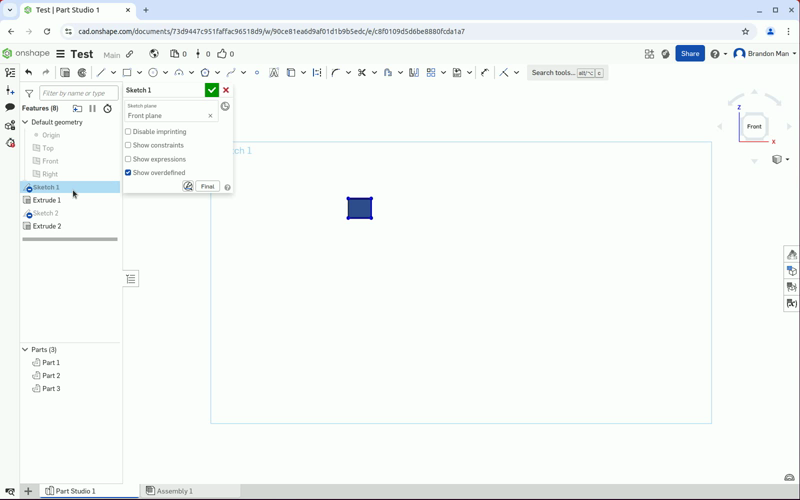
mouse_move(229, 92)
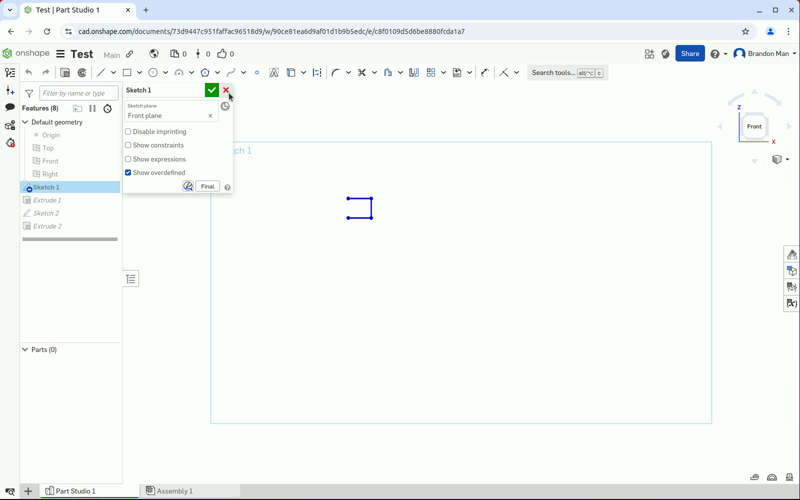
click(229, 92)
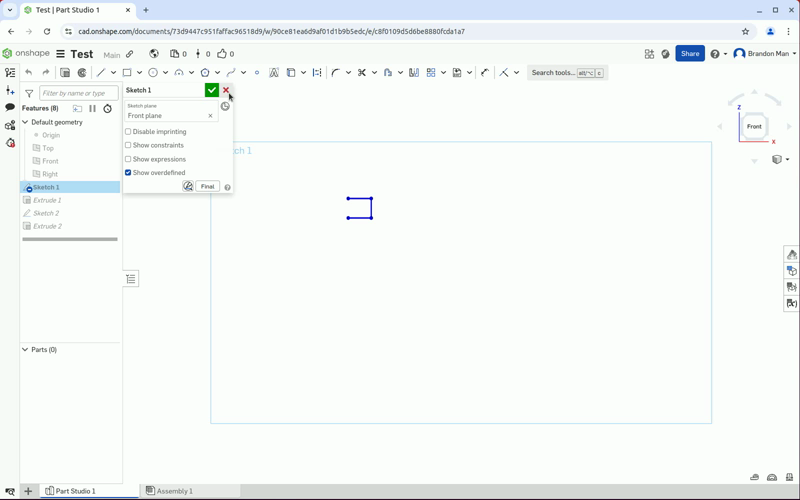
key(shift+s)
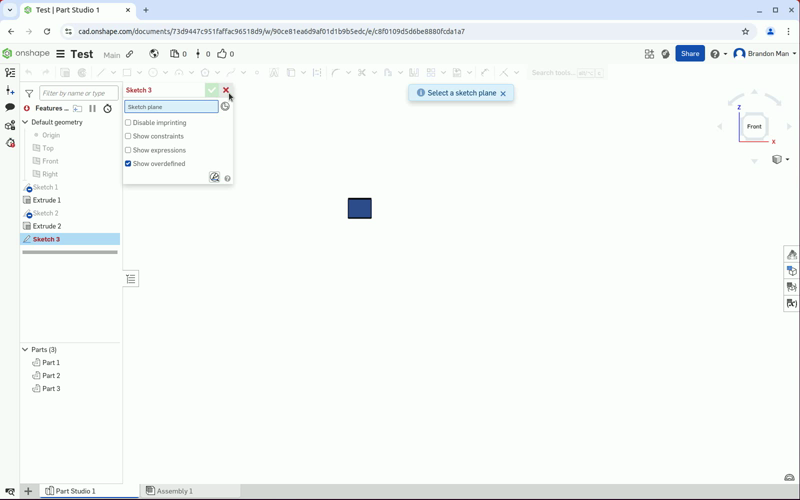
mouse_move(73, 163)
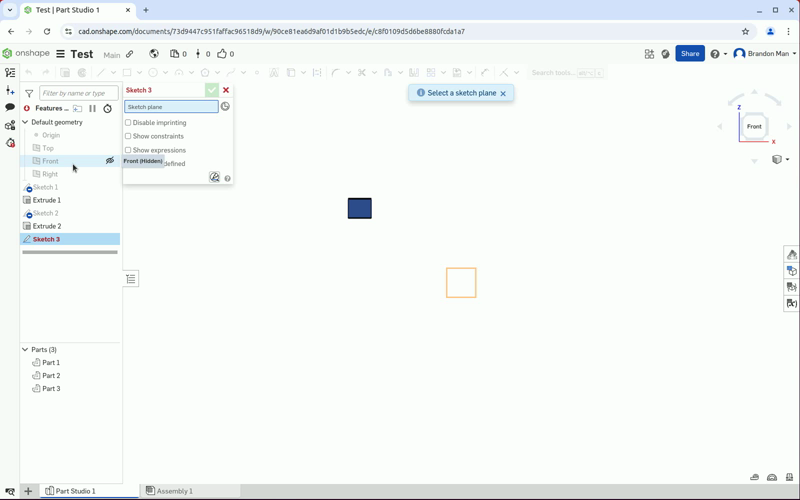
click(73, 163)
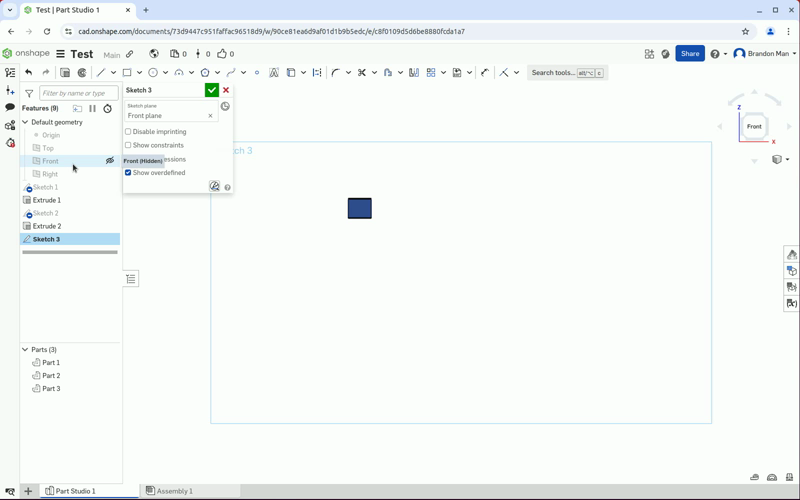
mouse_move(73, 352)
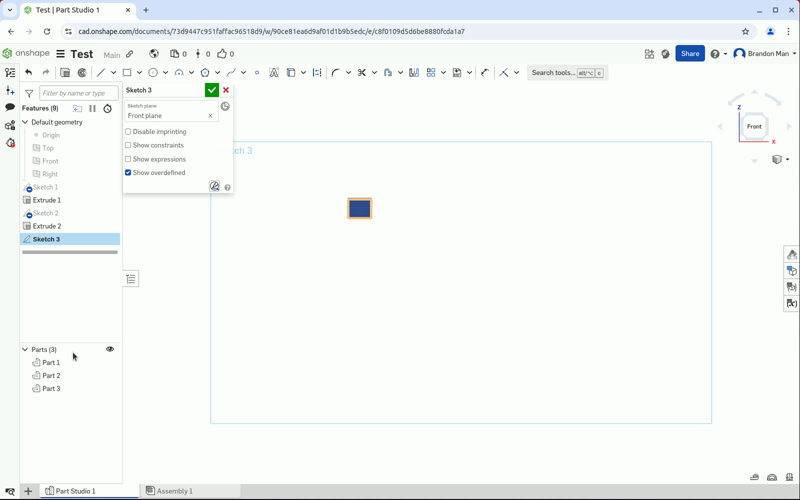
key(y)
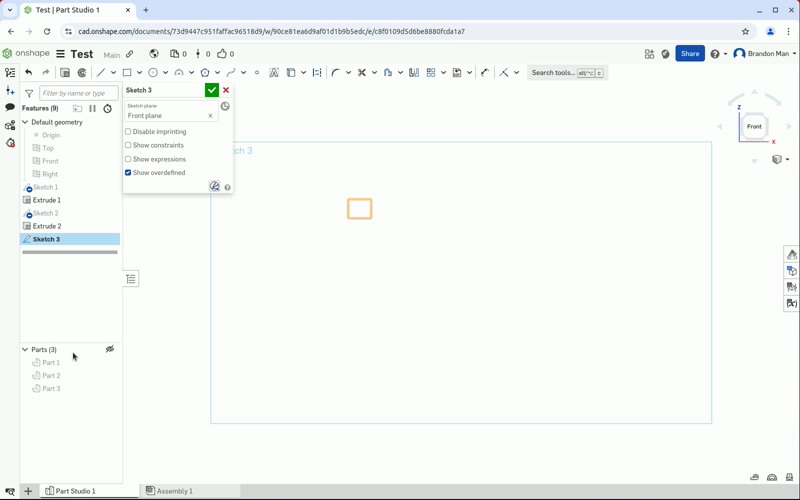
key(l)
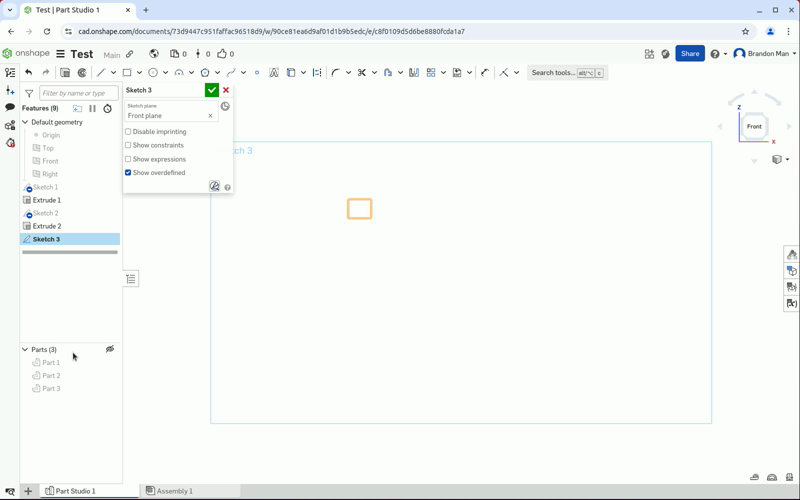
key_down(shift)
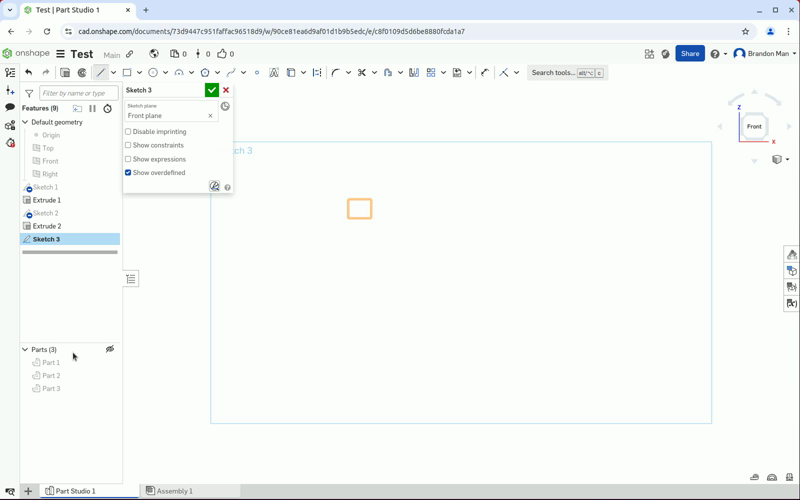
mouse_move(370, 226)
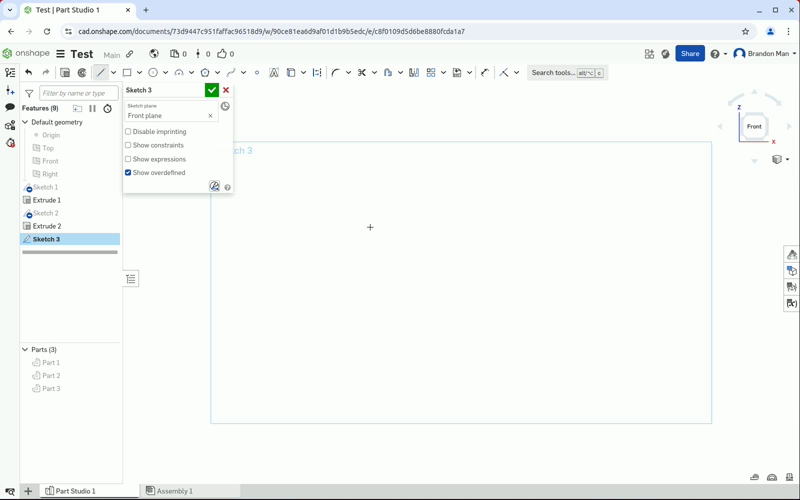
click(370, 226)
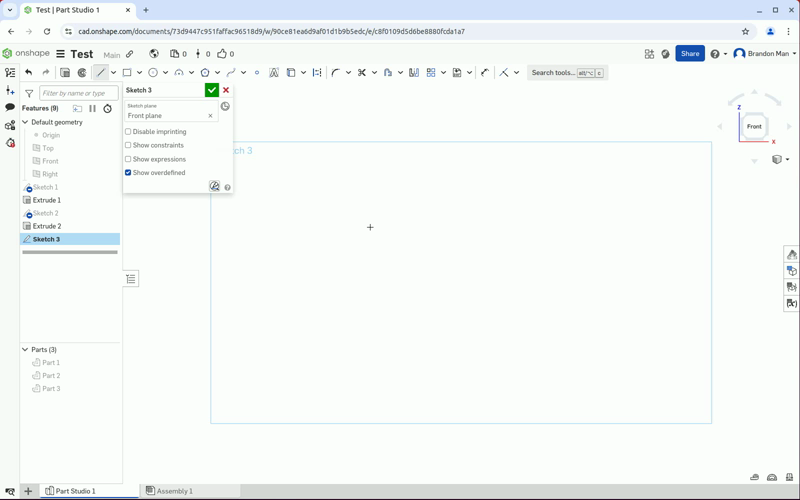
key_up(shift)
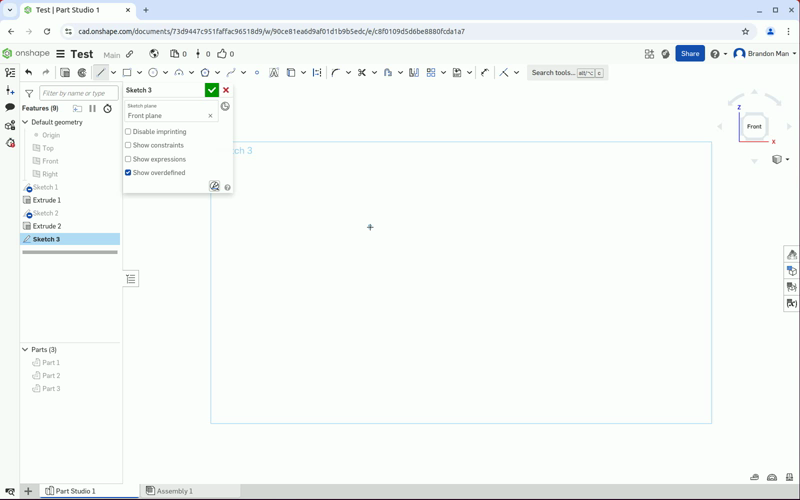
key_down(shift)
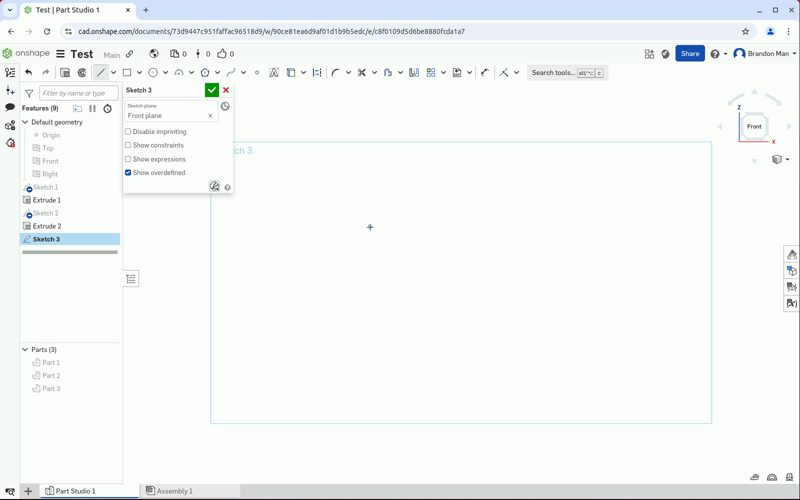
mouse_move(400, 226)
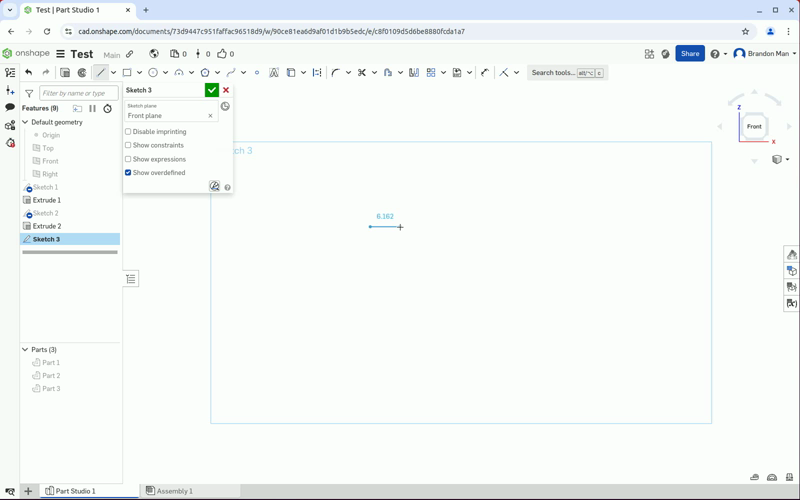
mouse_move(371, 226)
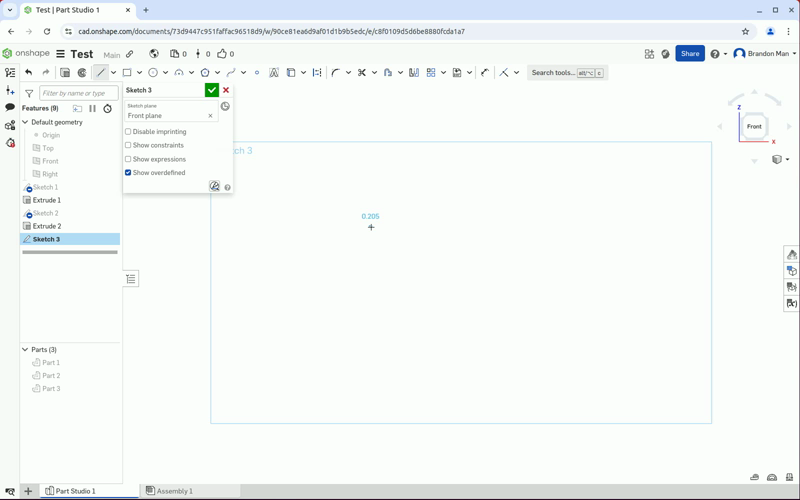
scroll(6)
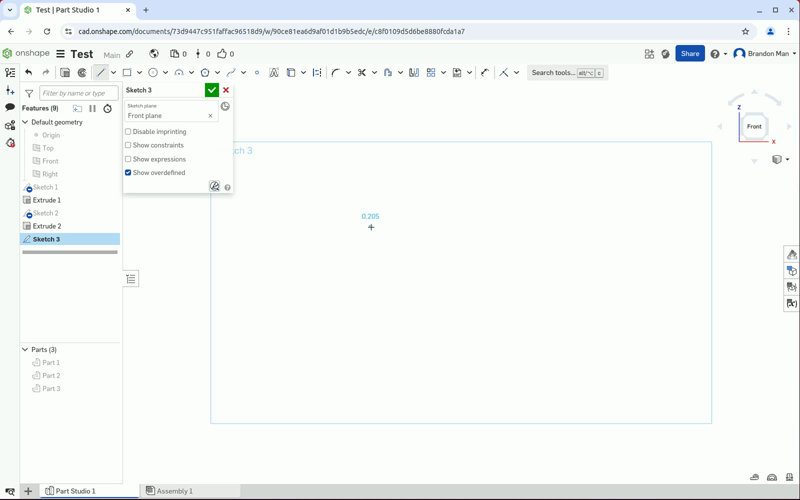
scroll(6)
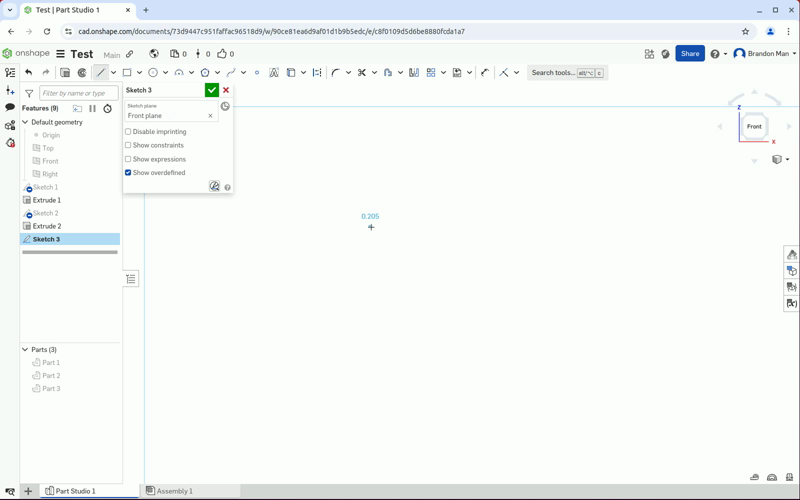
scroll(6)
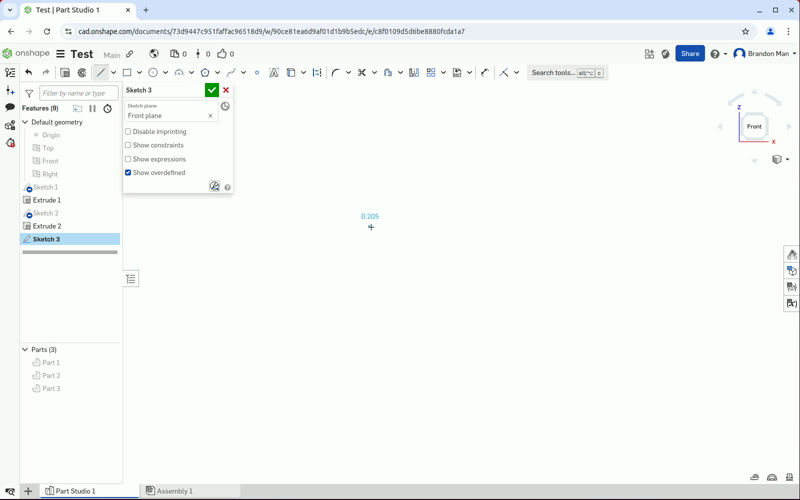
scroll(6)
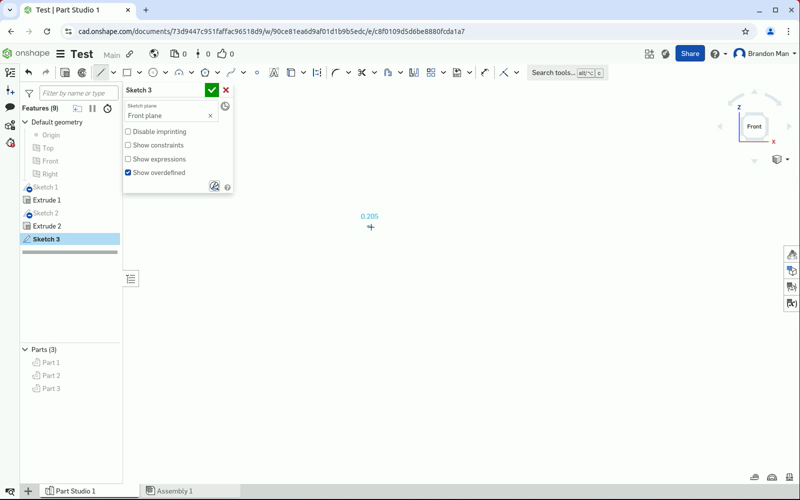
scroll(6)
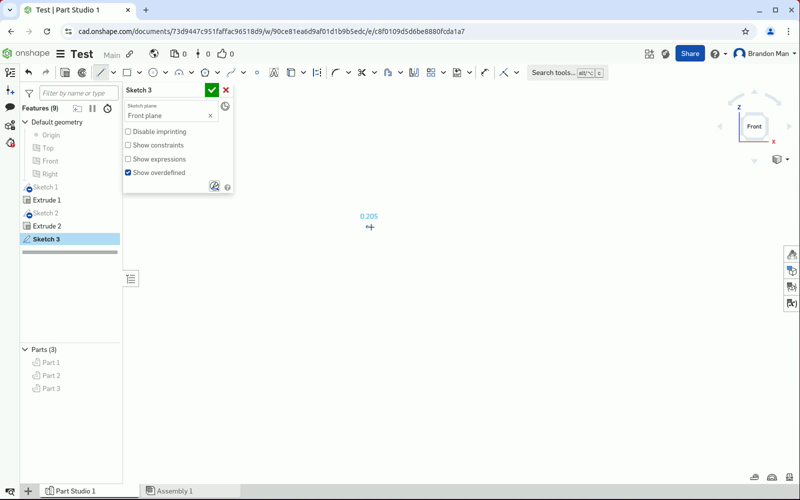
scroll(6)
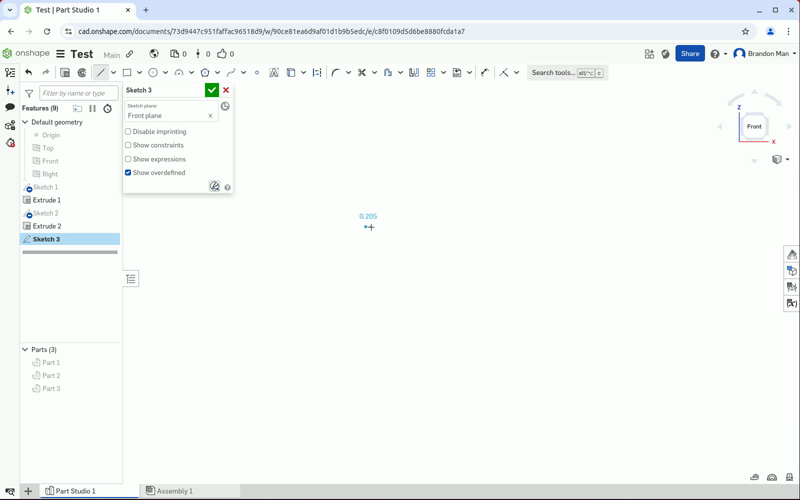
scroll(6)
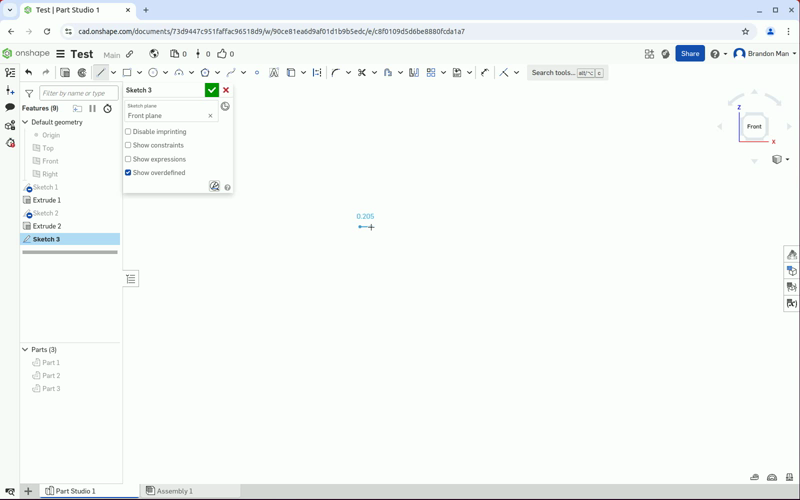
click(371, 226)
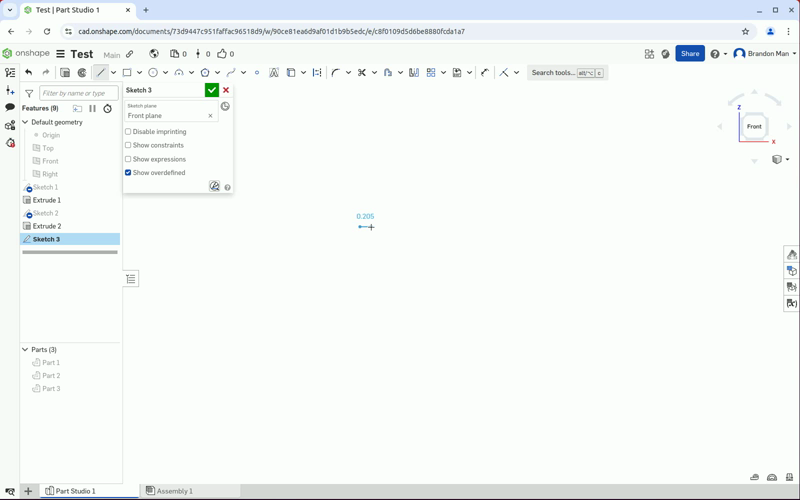
scroll(-6)
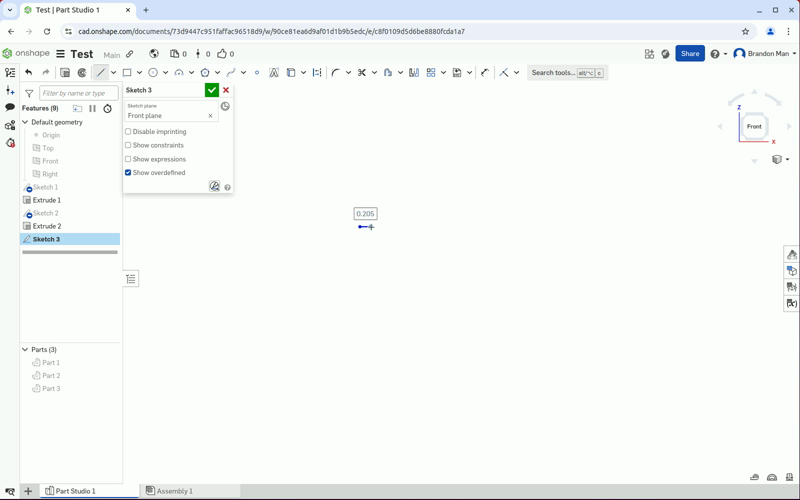
scroll(-6)
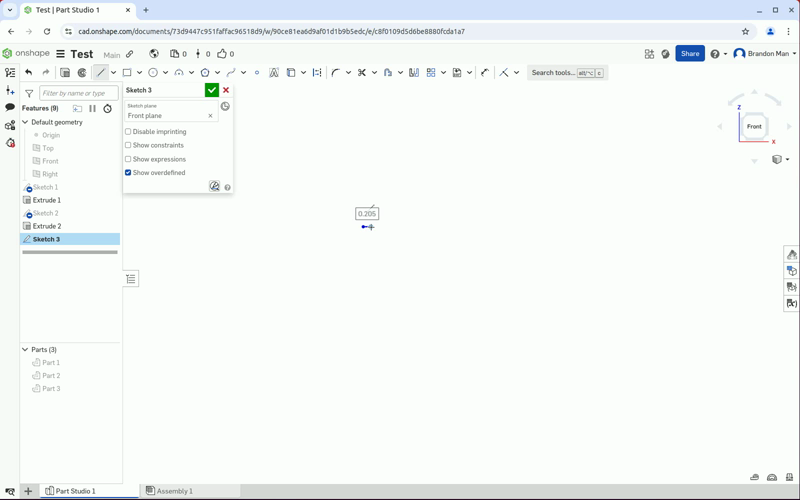
scroll(-6)
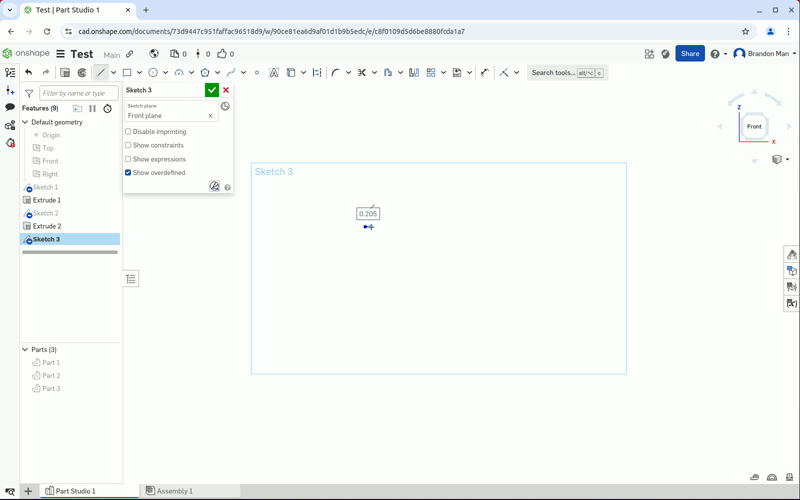
scroll(-6)
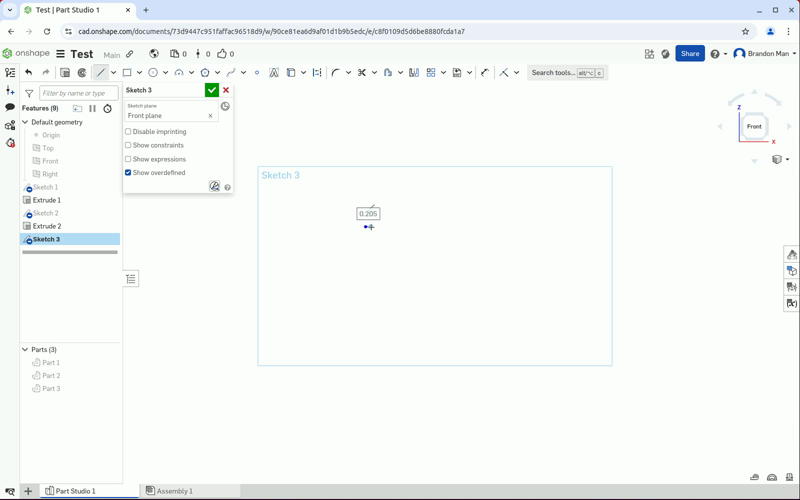
scroll(-6)
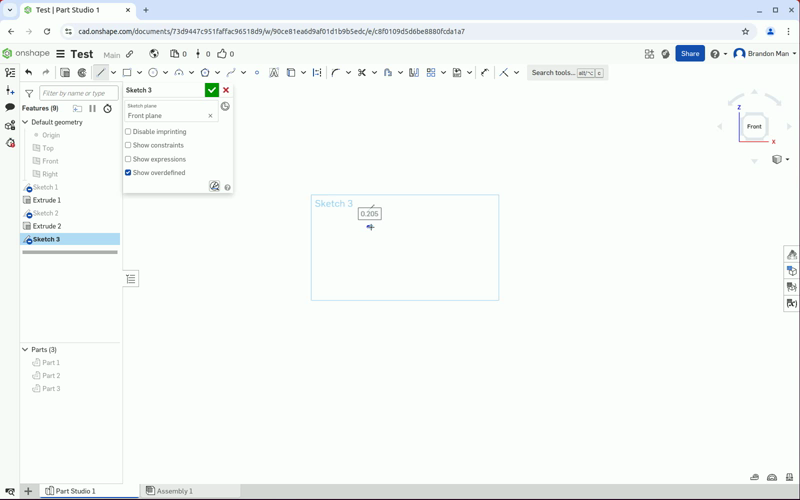
scroll(-6)
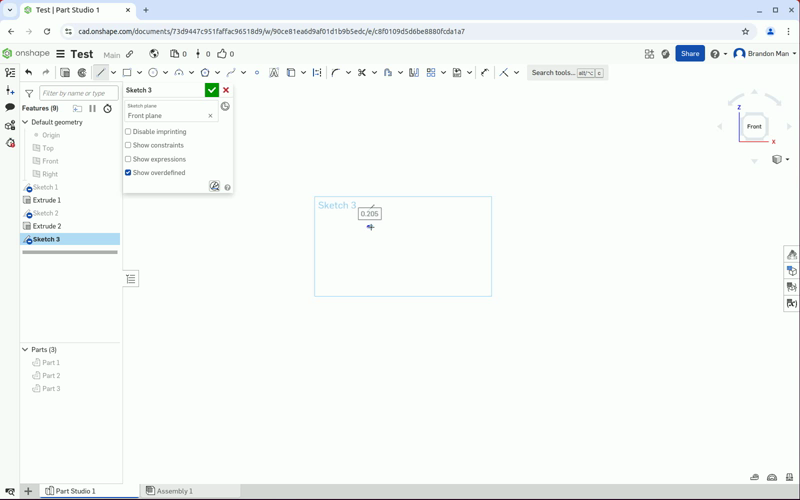
scroll(-6)
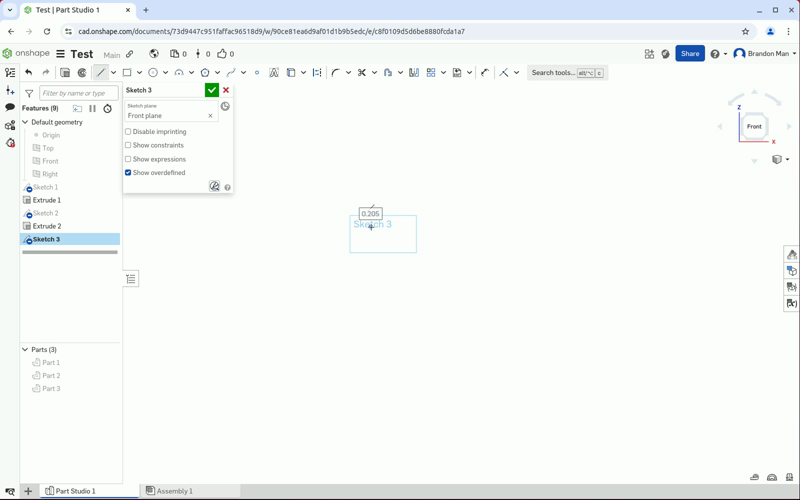
key_up(shift)
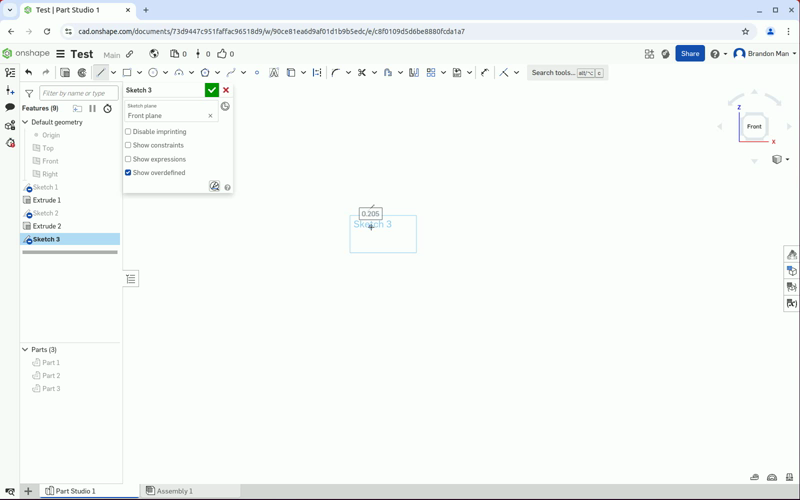
key_down(shift)
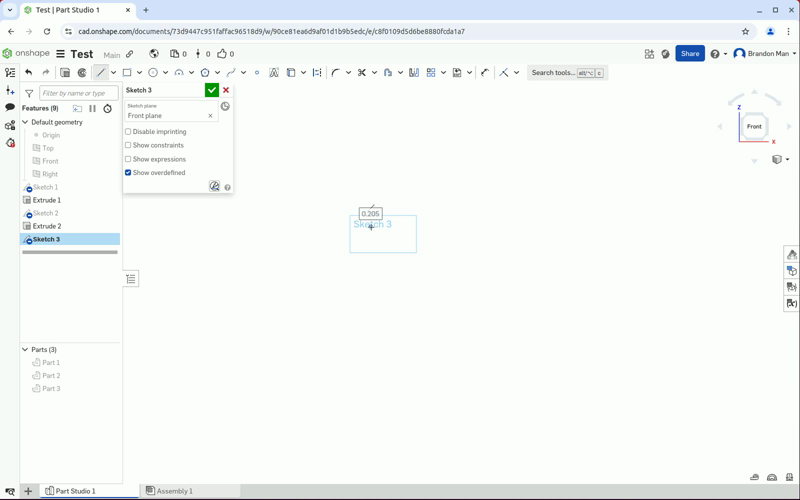
mouse_move(401, 226)
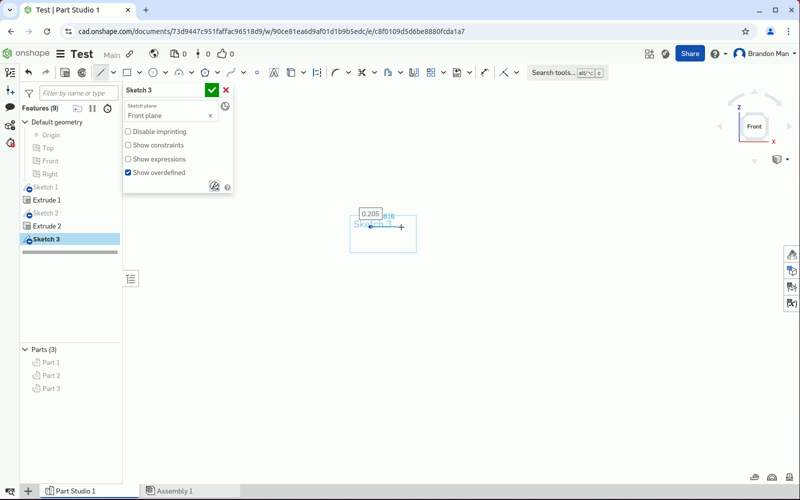
mouse_move(371, 195)
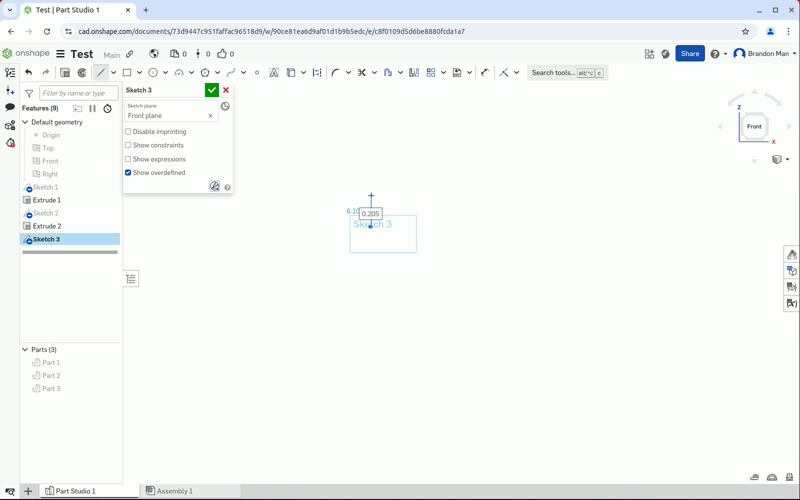
click(371, 195)
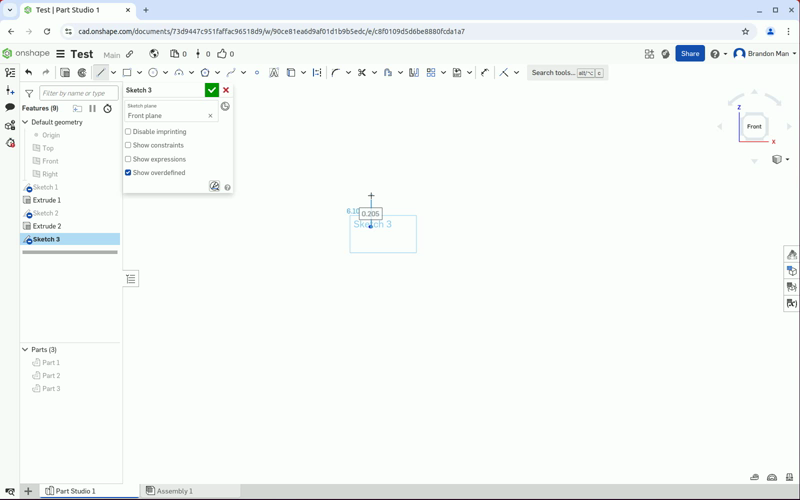
key_up(shift)
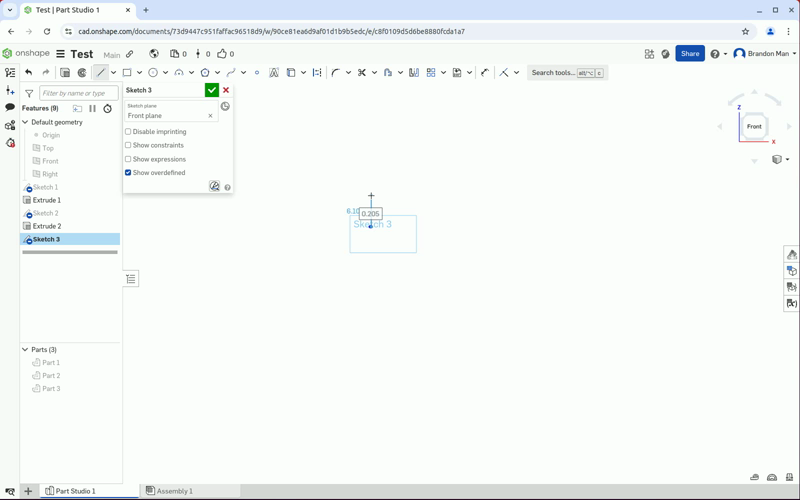
key_down(shift)
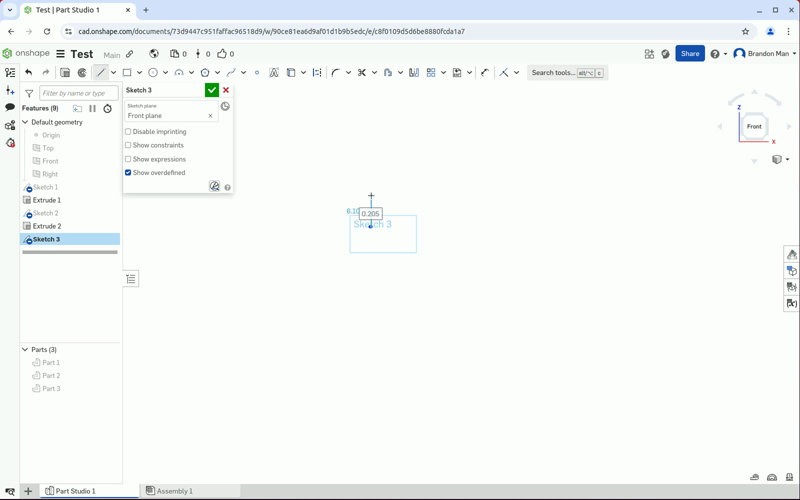
mouse_move(401, 195)
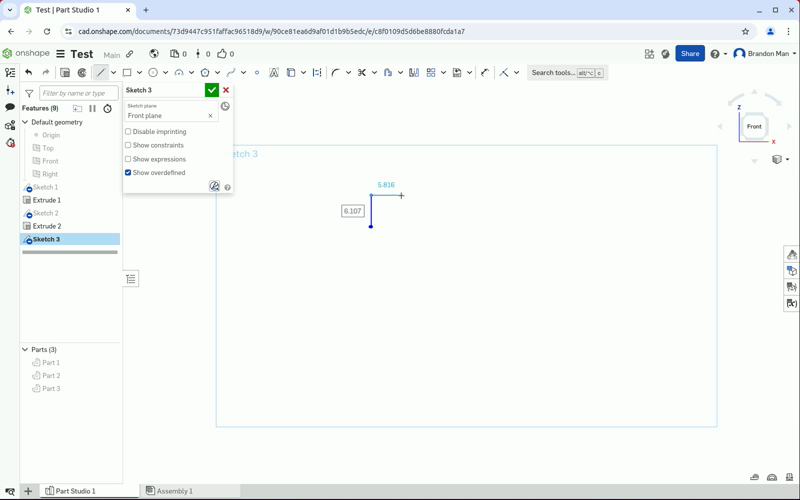
mouse_move(370, 195)
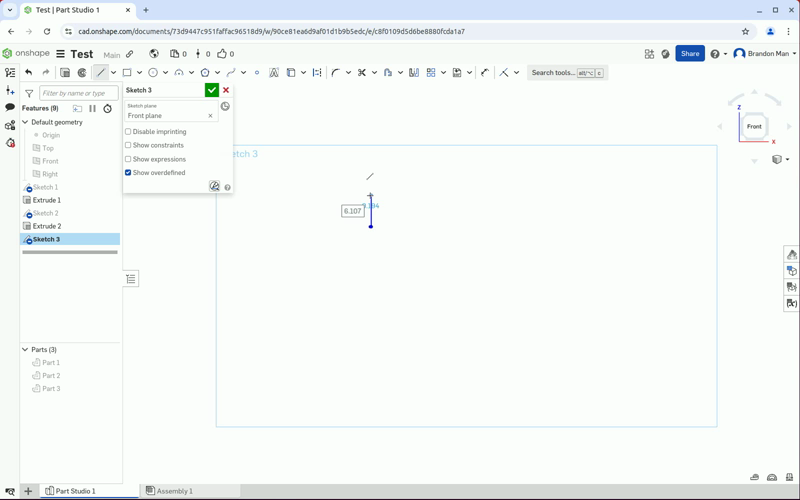
scroll(6)
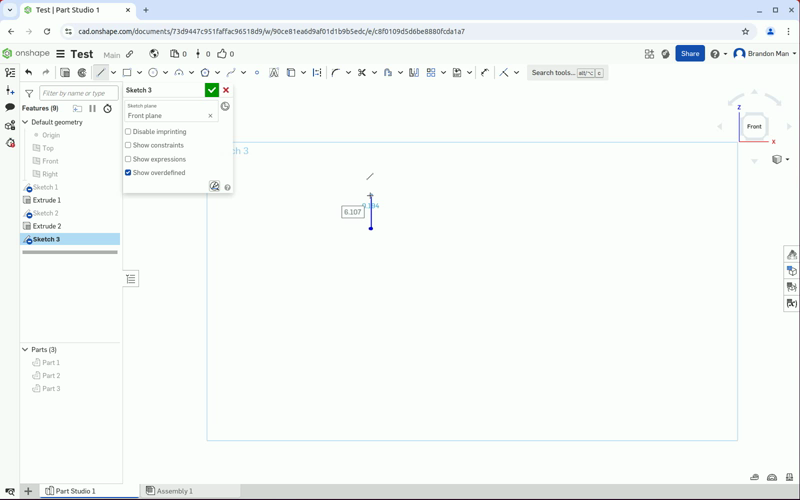
scroll(6)
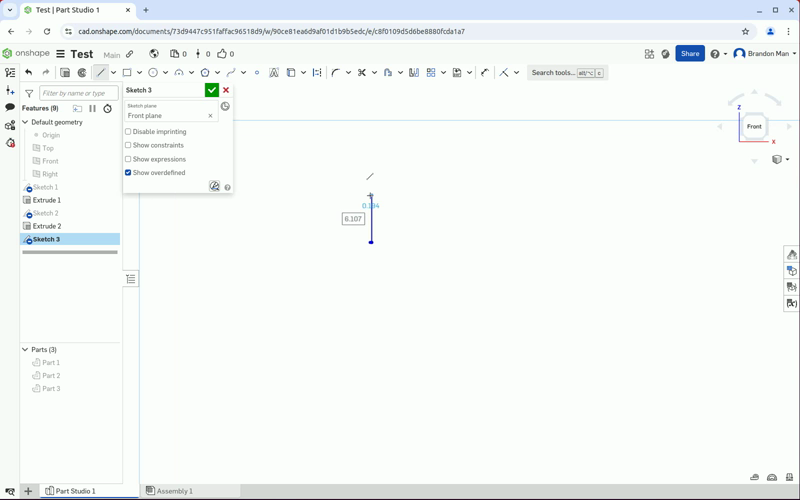
scroll(6)
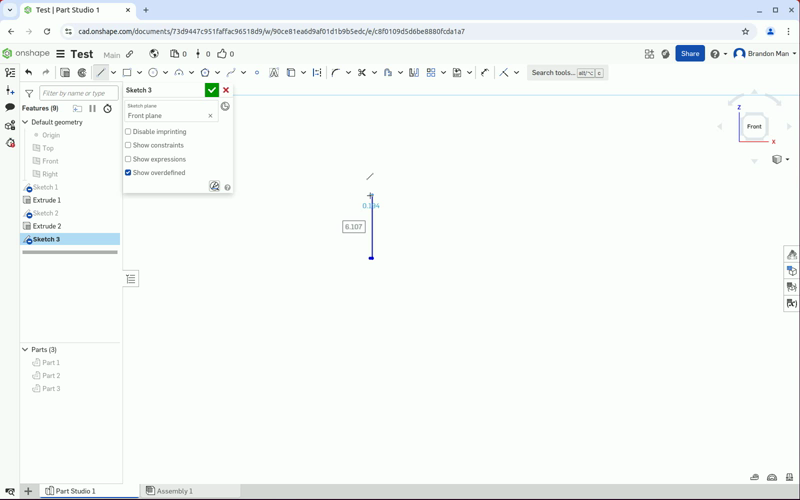
scroll(6)
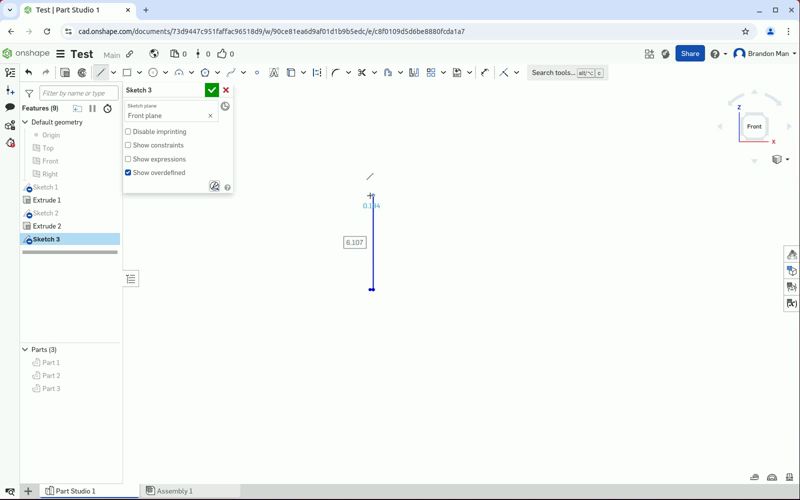
scroll(6)
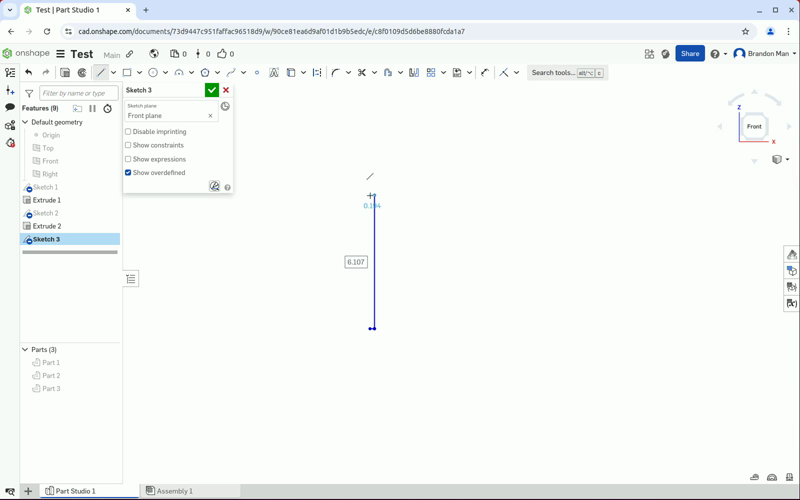
scroll(6)
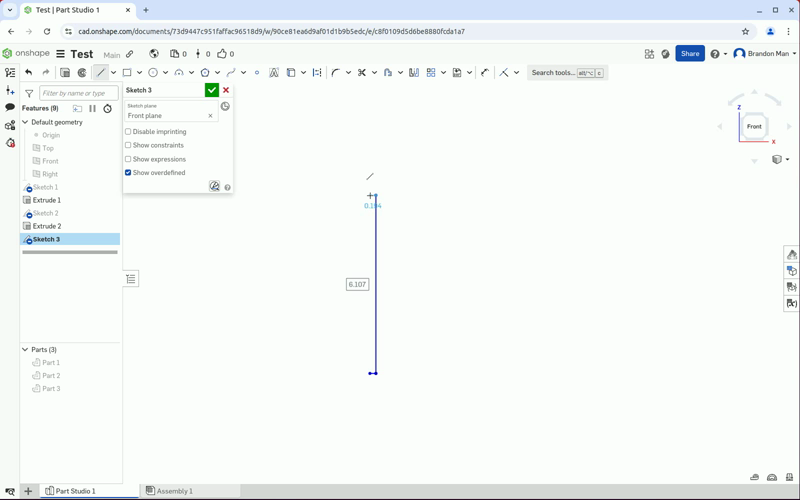
scroll(6)
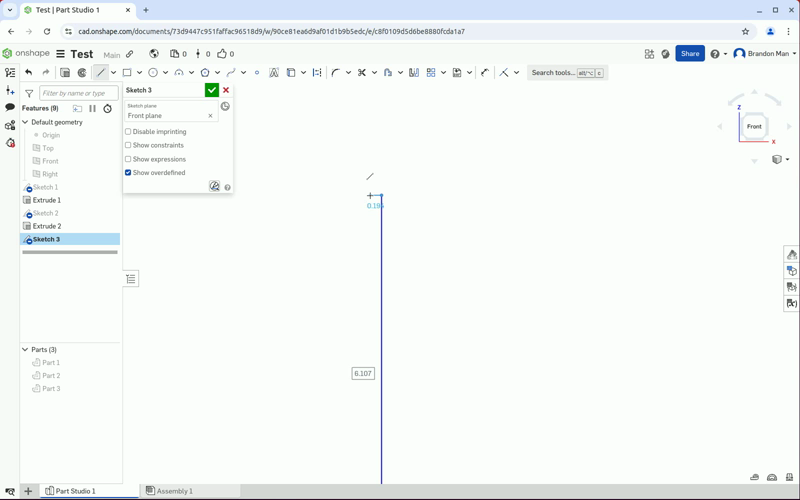
click(370, 195)
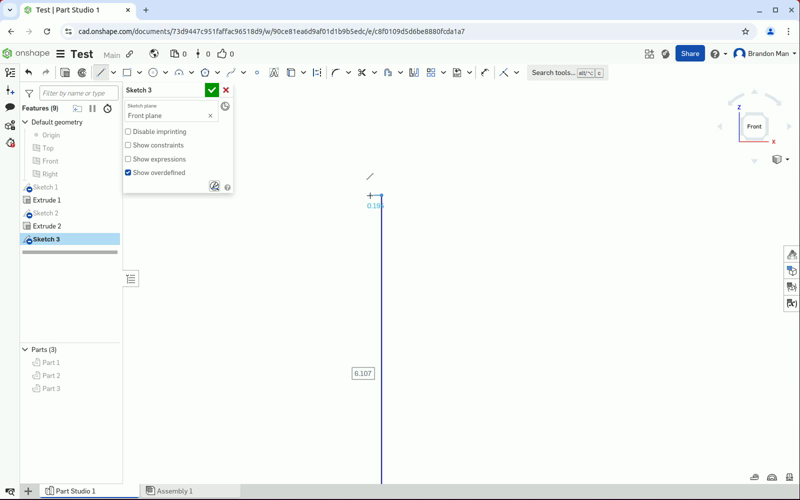
scroll(-6)
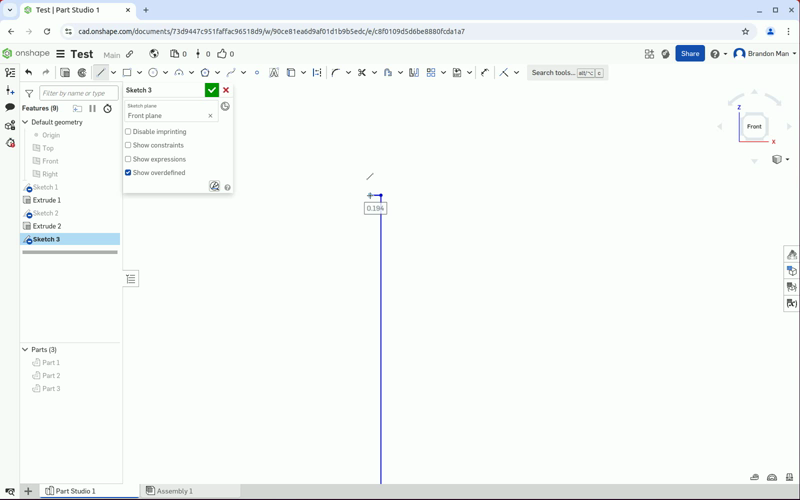
scroll(-6)
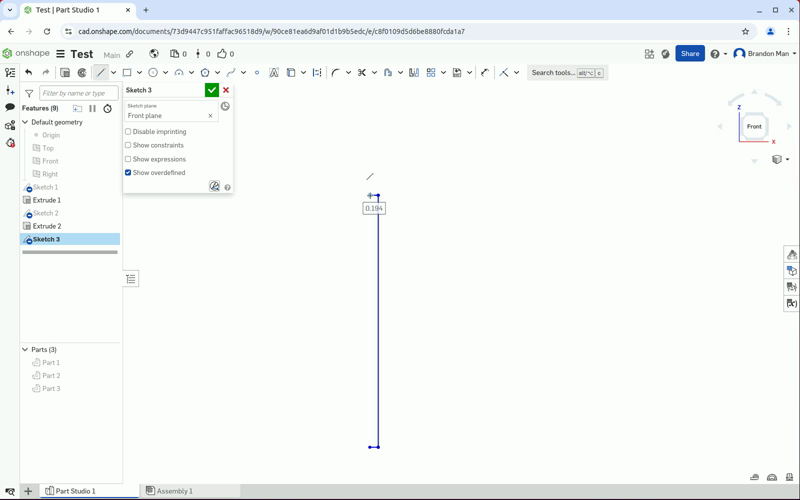
scroll(-6)
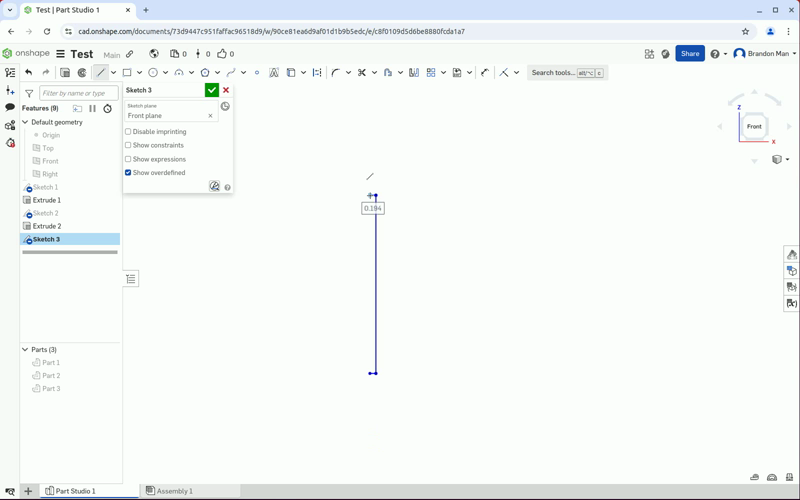
scroll(-6)
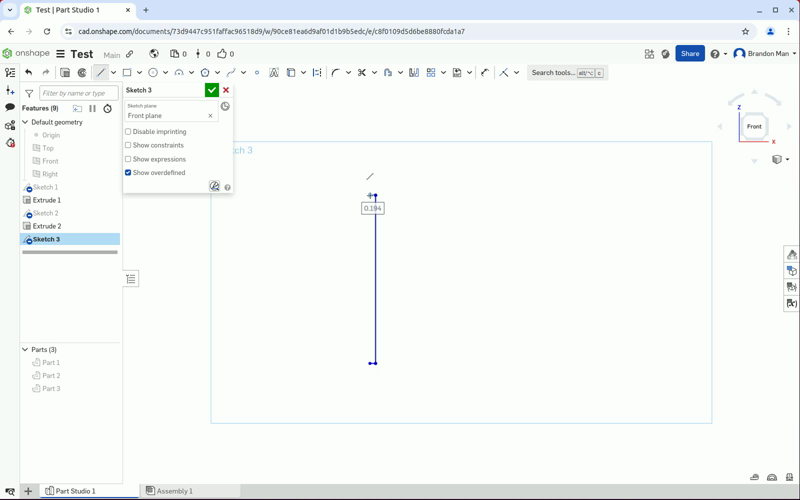
scroll(-6)
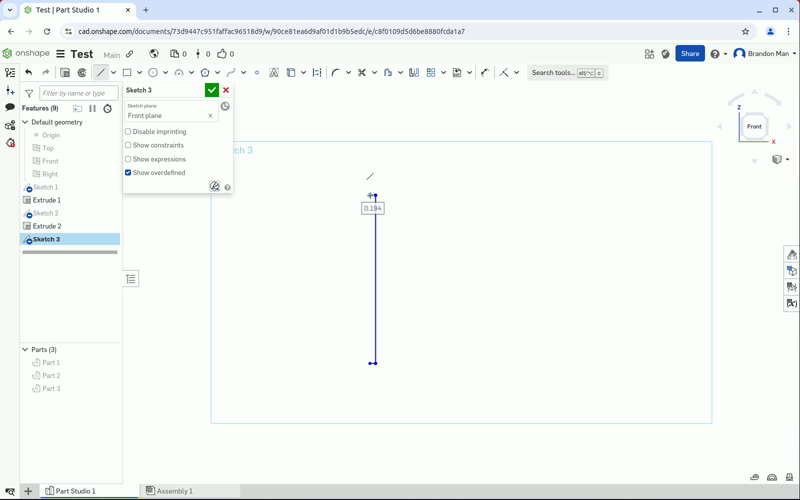
scroll(-6)
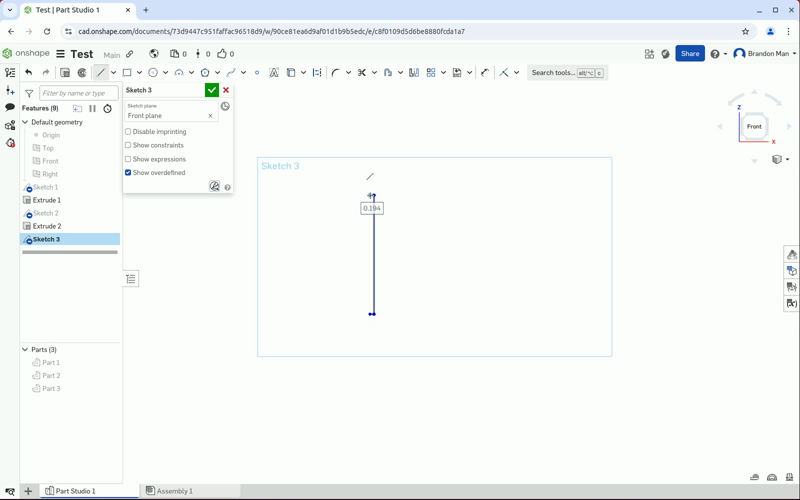
scroll(-6)
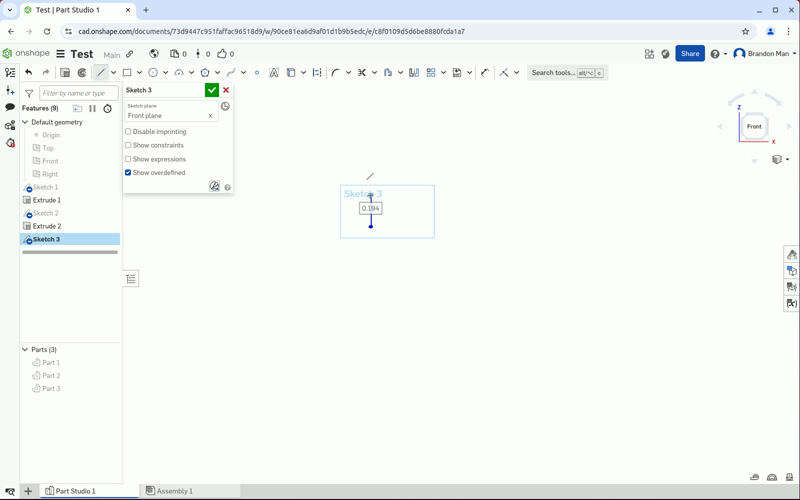
key_up(shift)
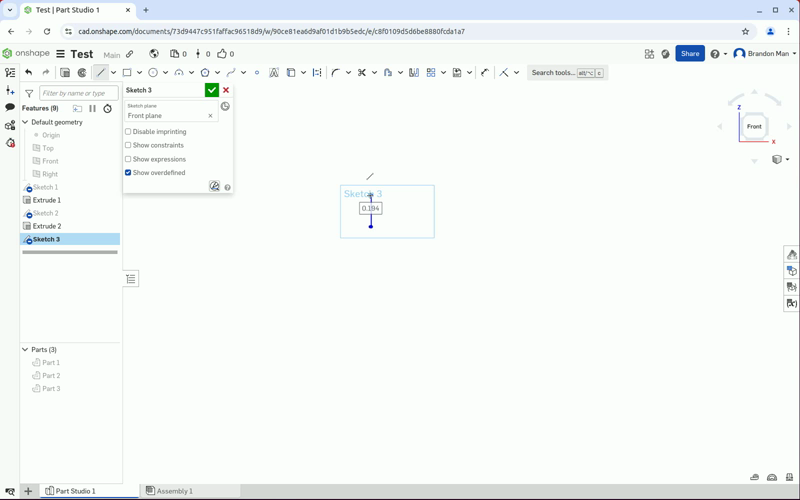
key_down(shift)
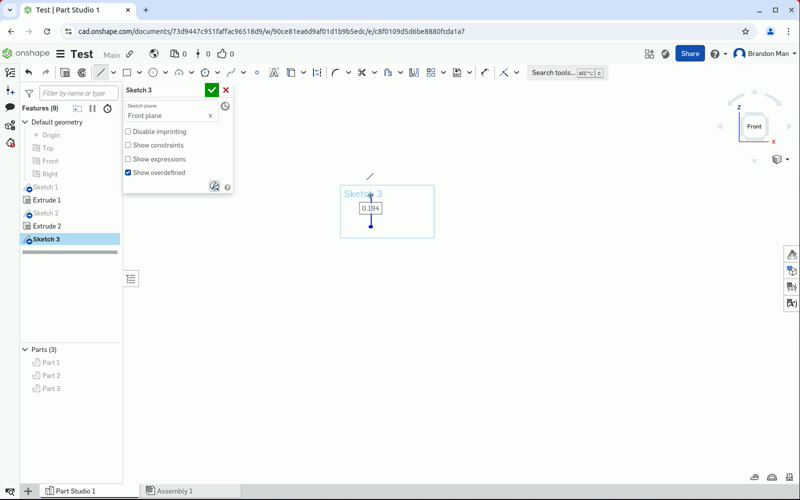
mouse_move(400, 195)
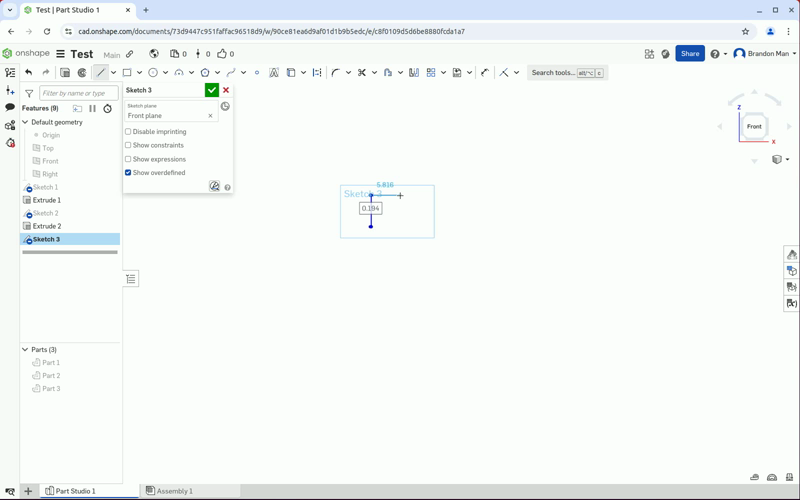
mouse_move(370, 198)
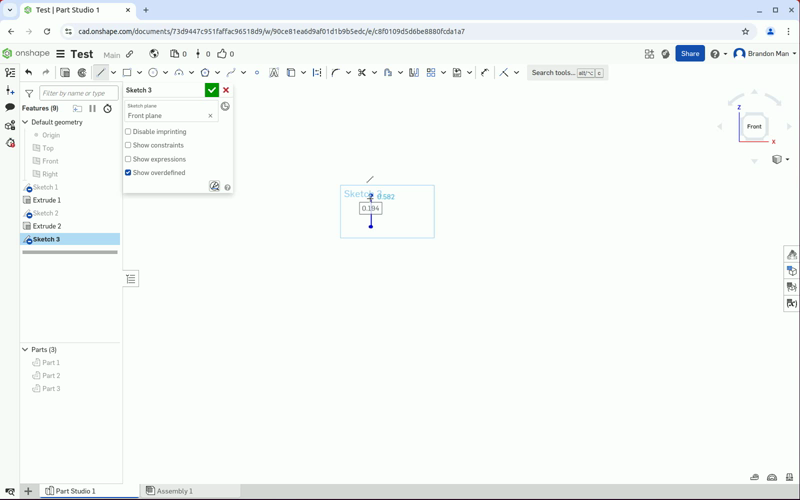
scroll(6)
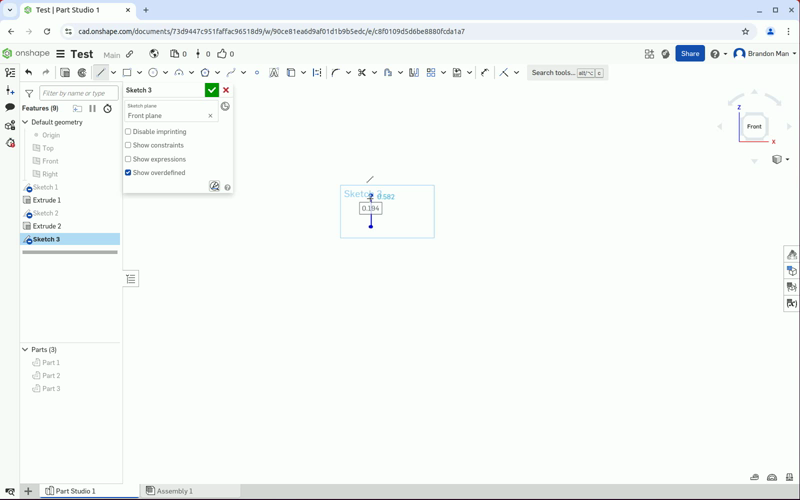
scroll(6)
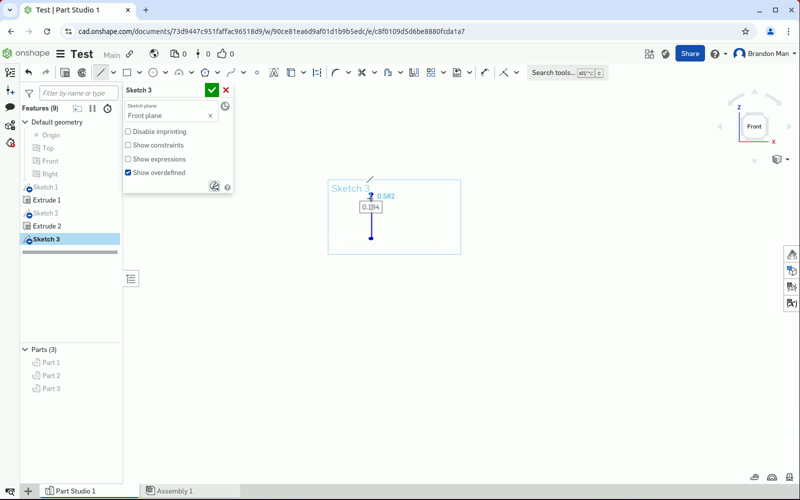
scroll(6)
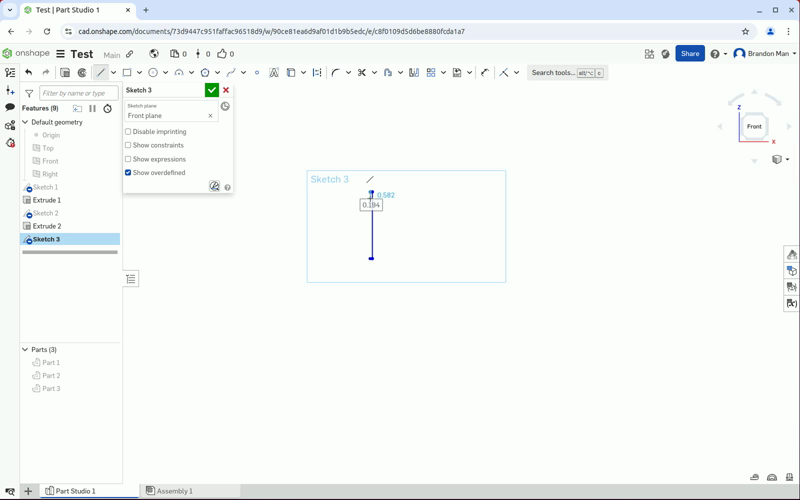
scroll(6)
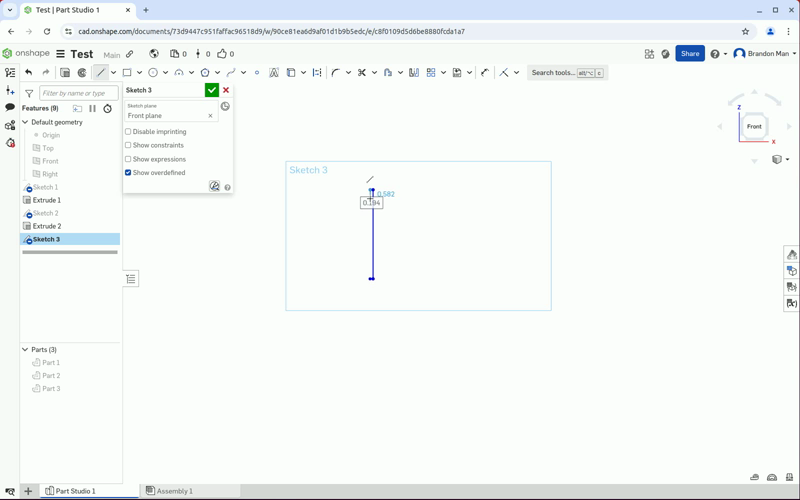
scroll(6)
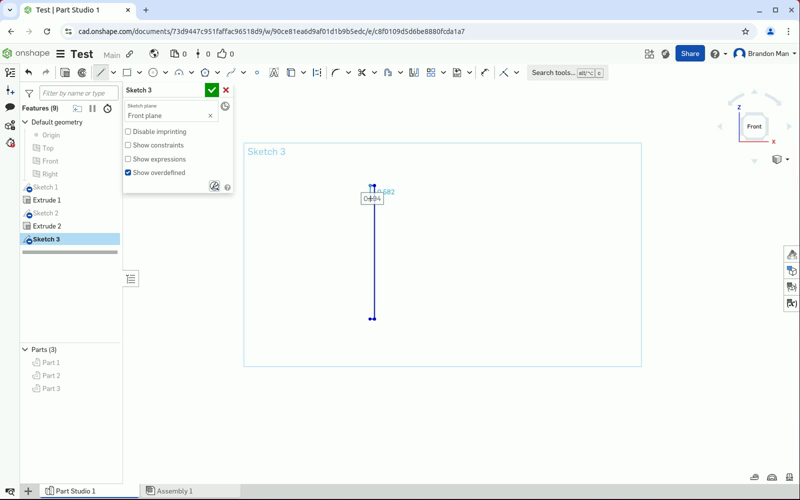
scroll(6)
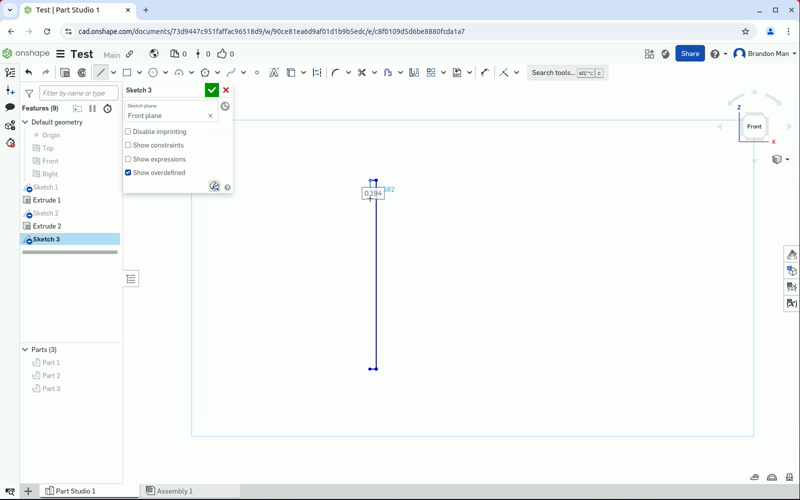
scroll(6)
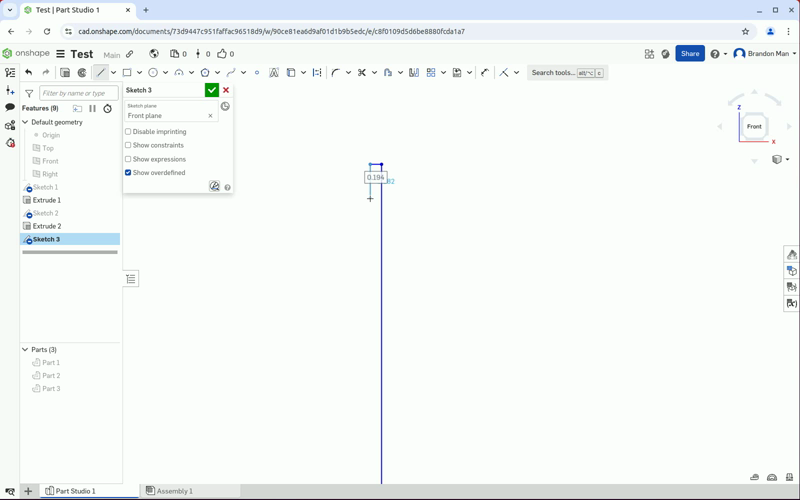
click(370, 198)
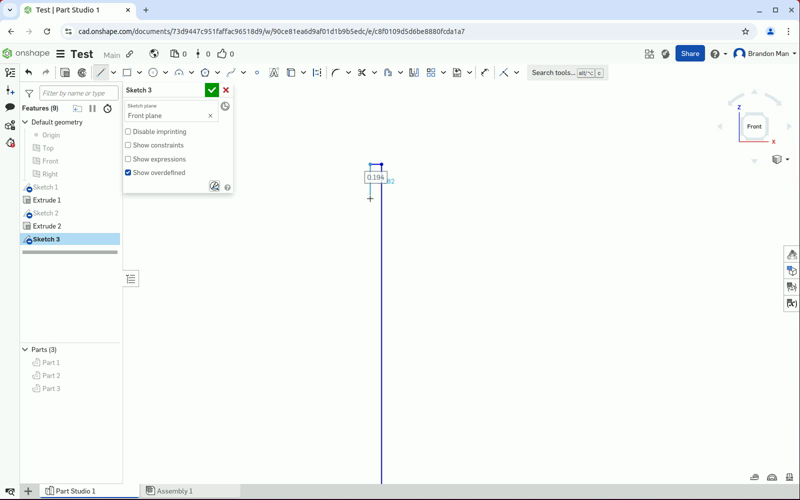
scroll(-6)
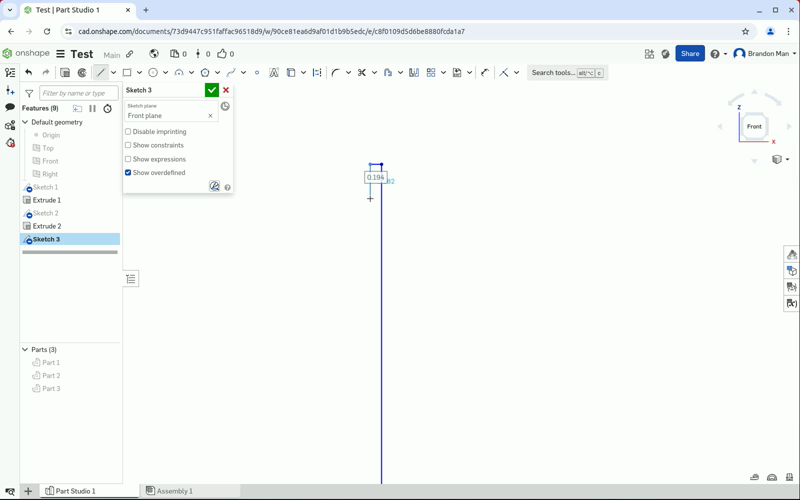
scroll(-6)
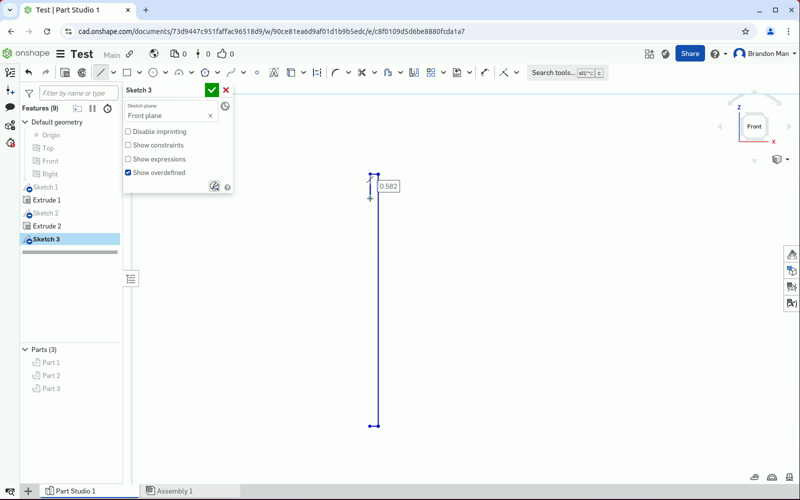
scroll(-6)
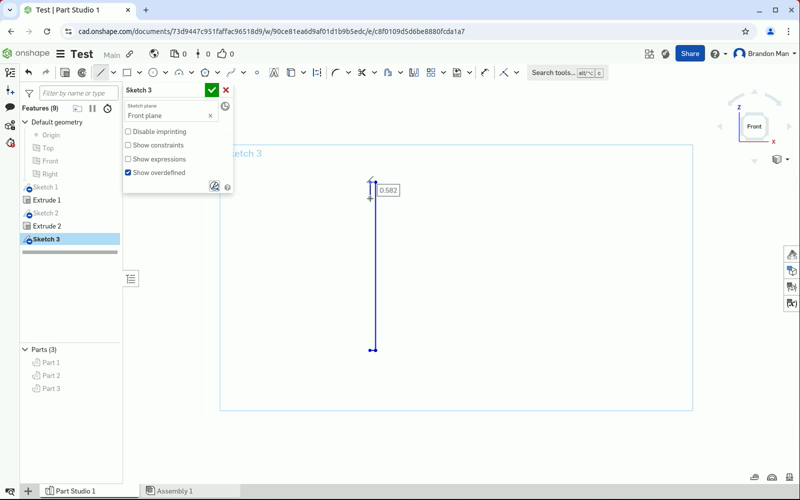
scroll(-6)
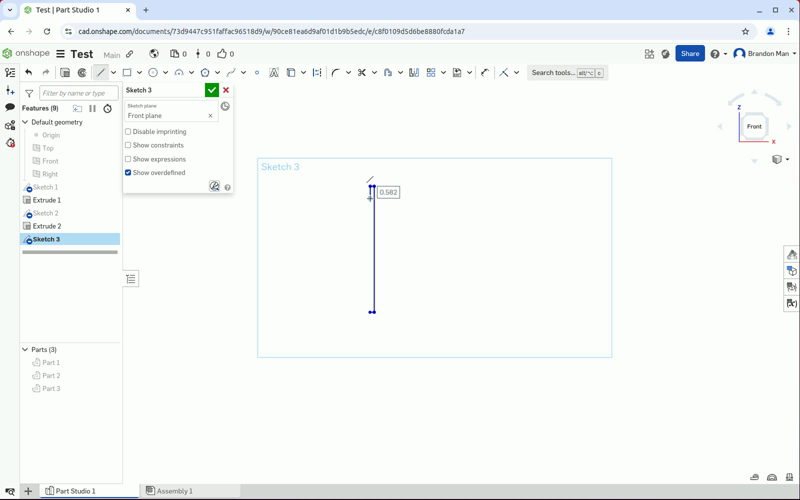
scroll(-6)
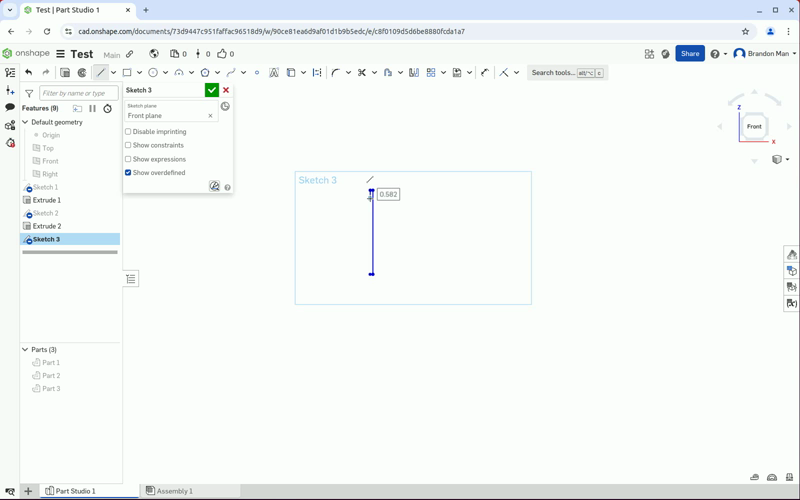
scroll(-6)
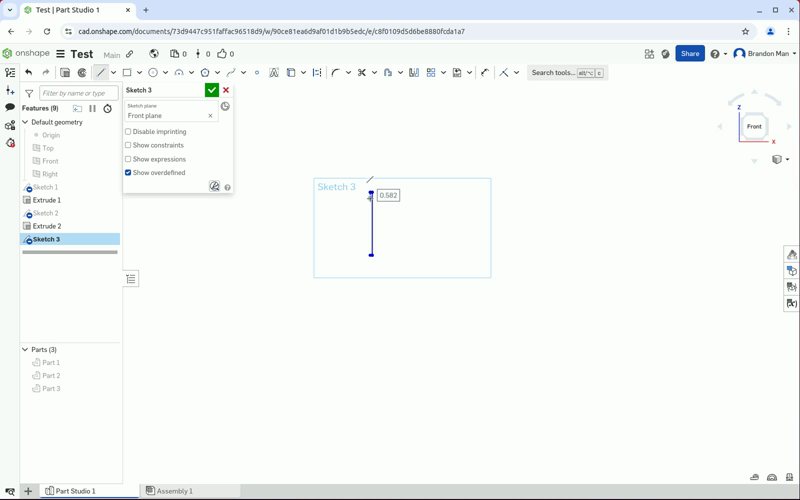
scroll(-6)
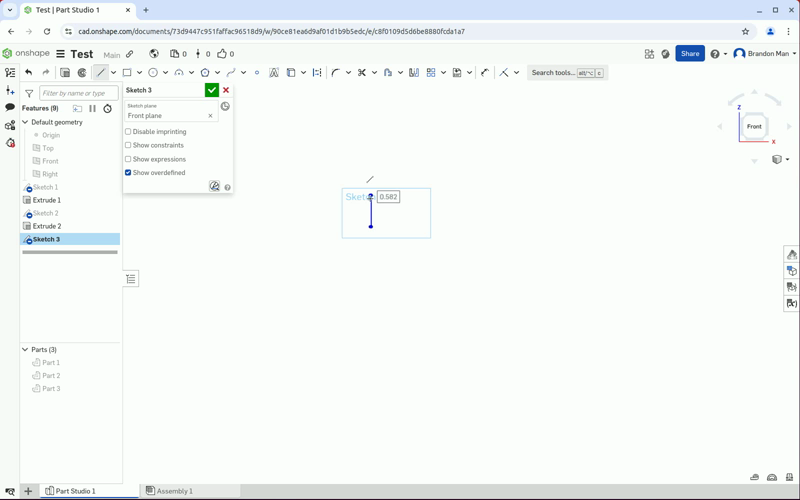
key_up(shift)
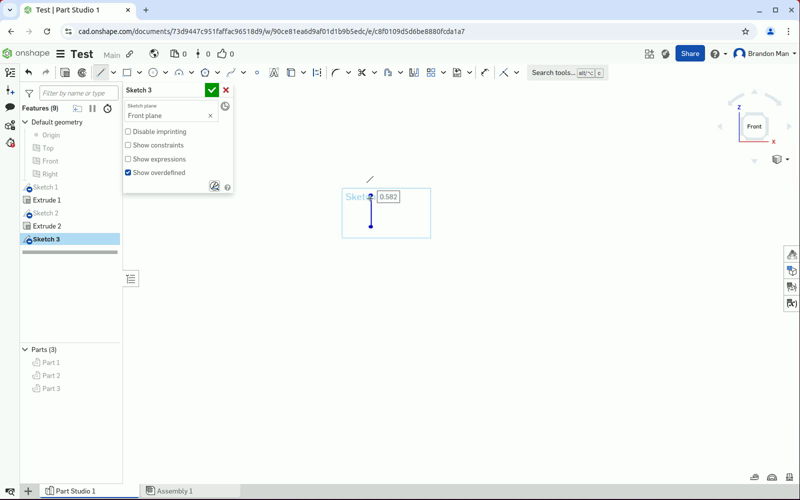
key_down(shift)
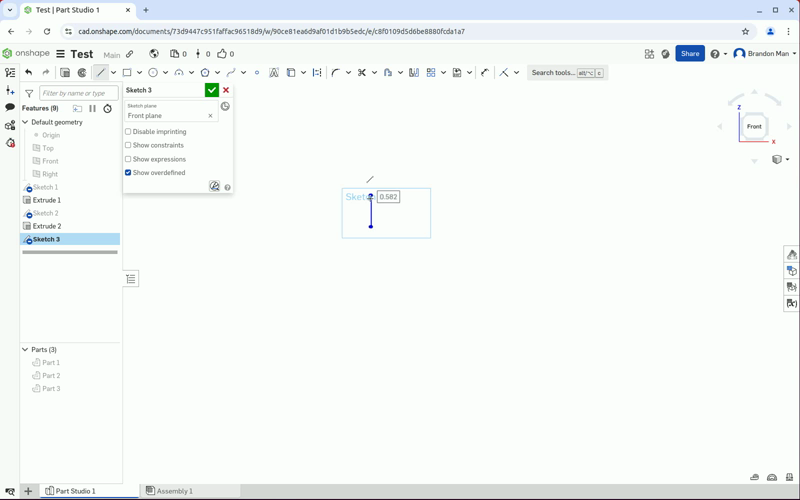
mouse_move(400, 198)
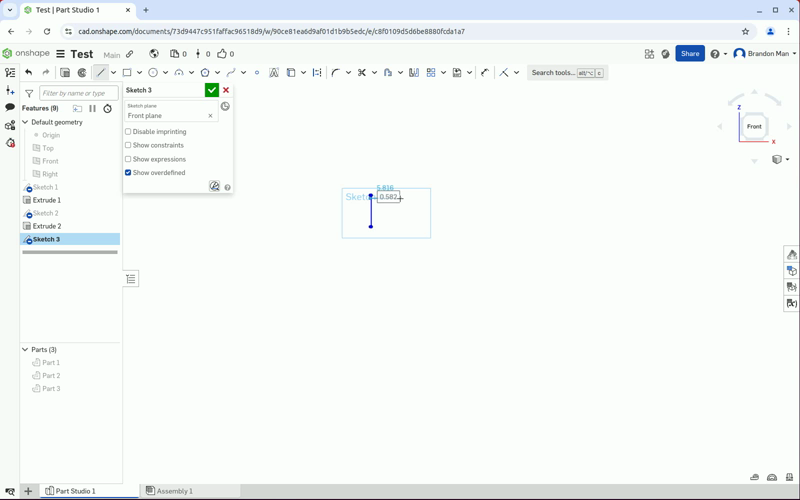
mouse_move(370, 218)
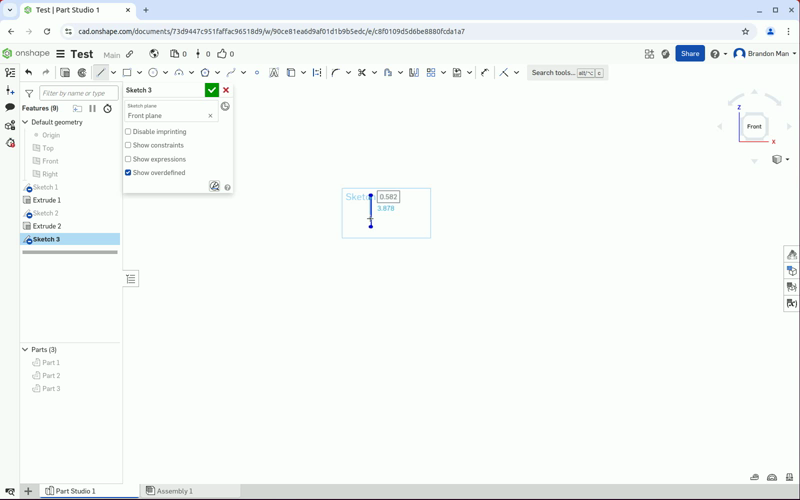
click(370, 218)
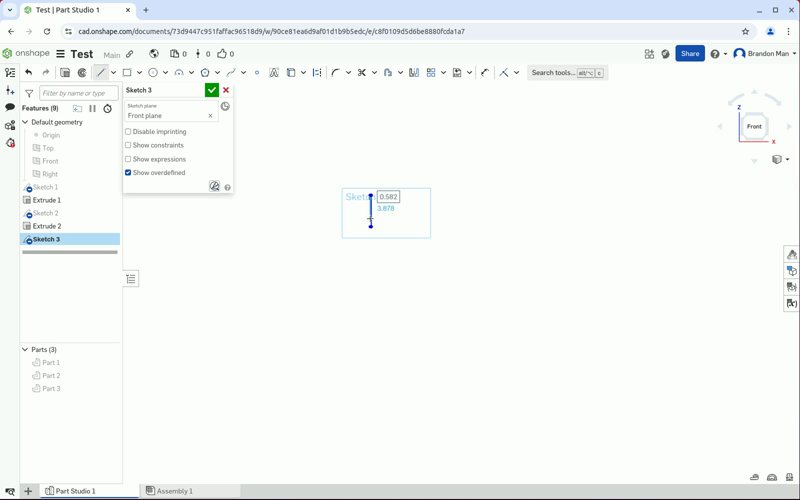
key_up(shift)
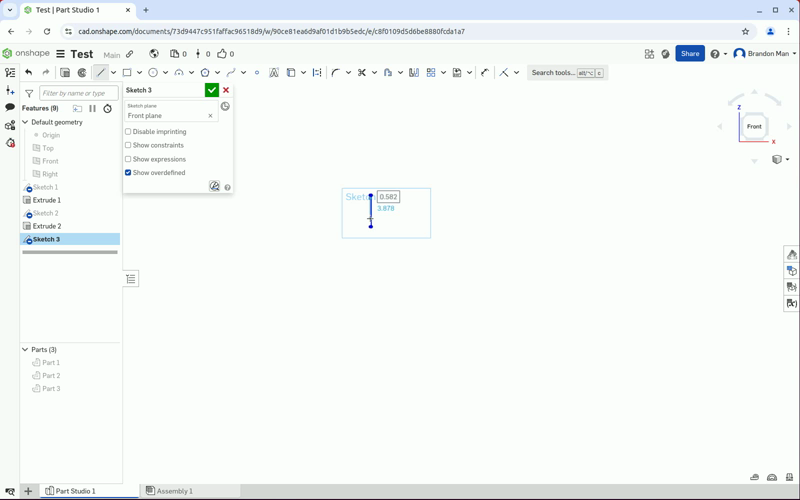
mouse_move(400, 218)
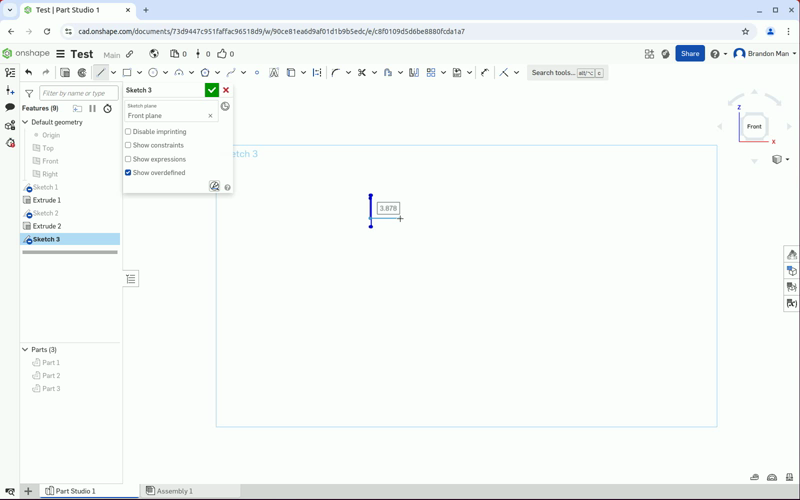
key_down(shift)
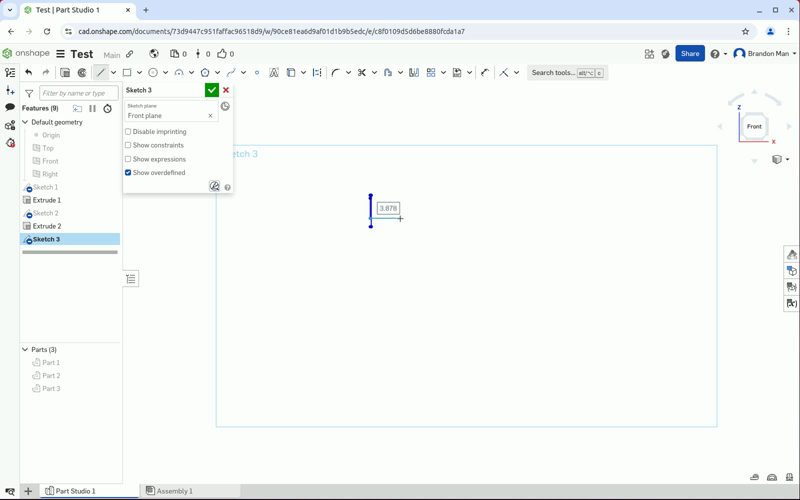
mouse_move(370, 226)
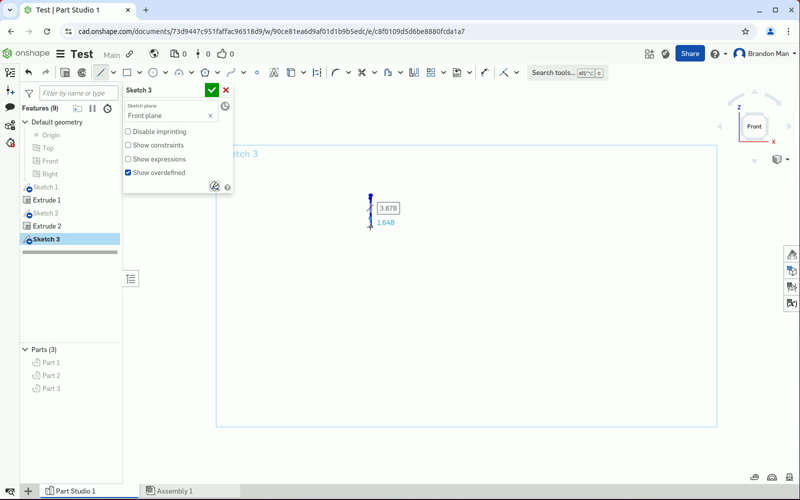
scroll(6)
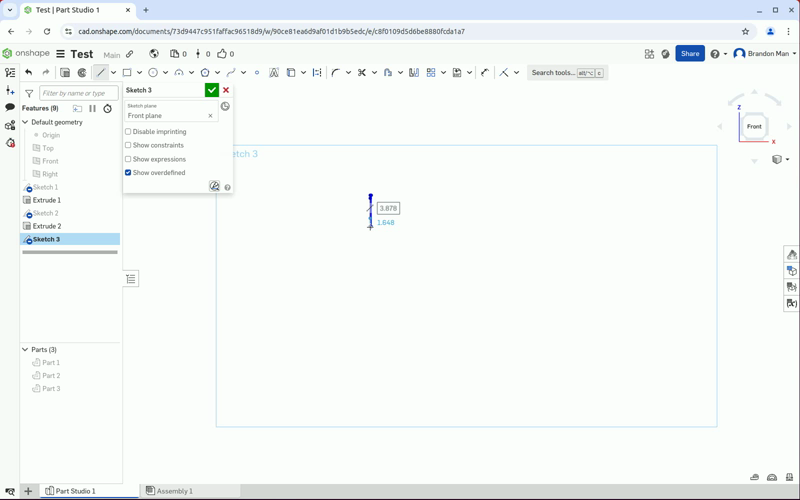
scroll(6)
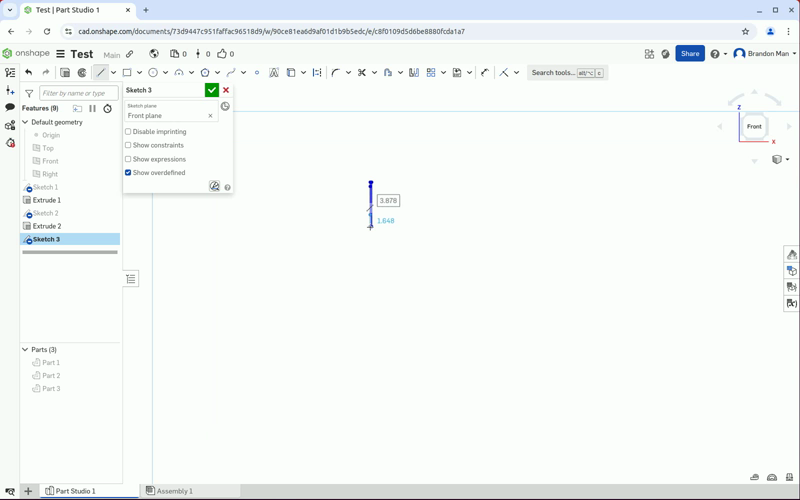
scroll(6)
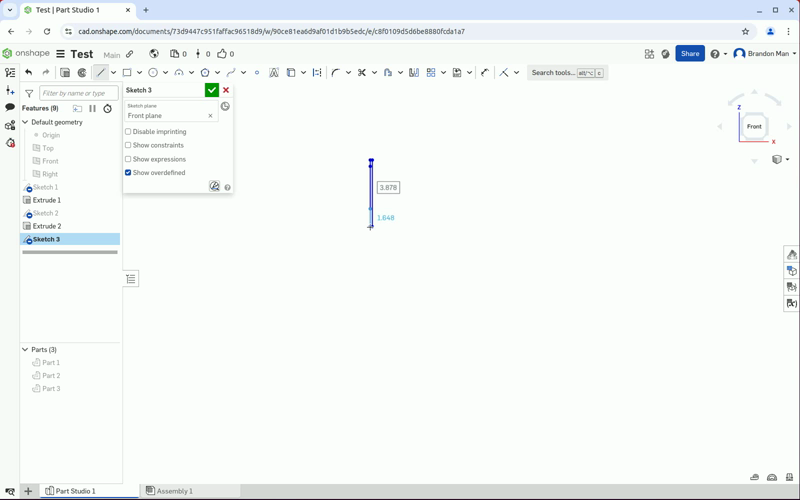
scroll(6)
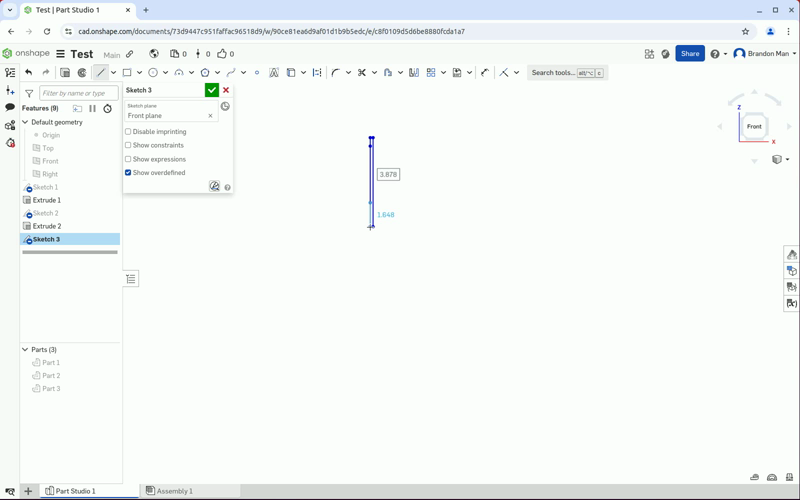
scroll(6)
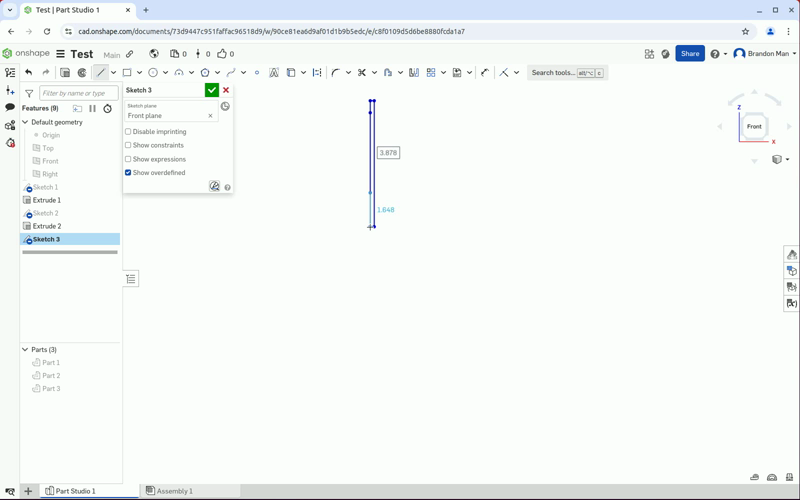
scroll(6)
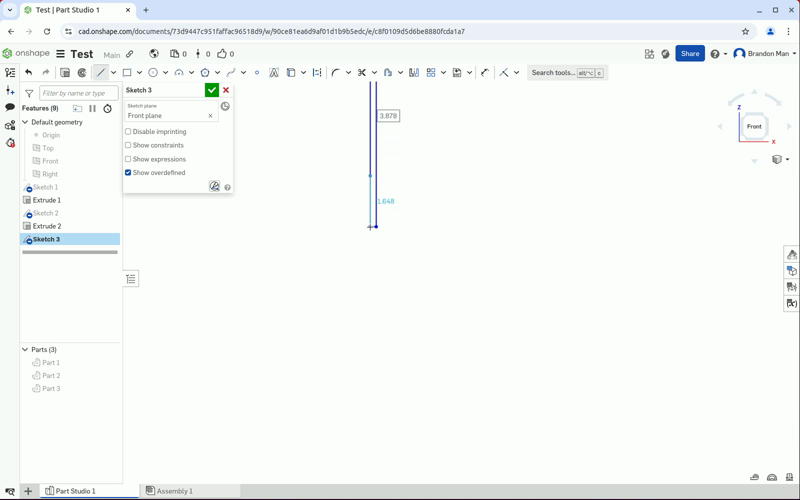
scroll(6)
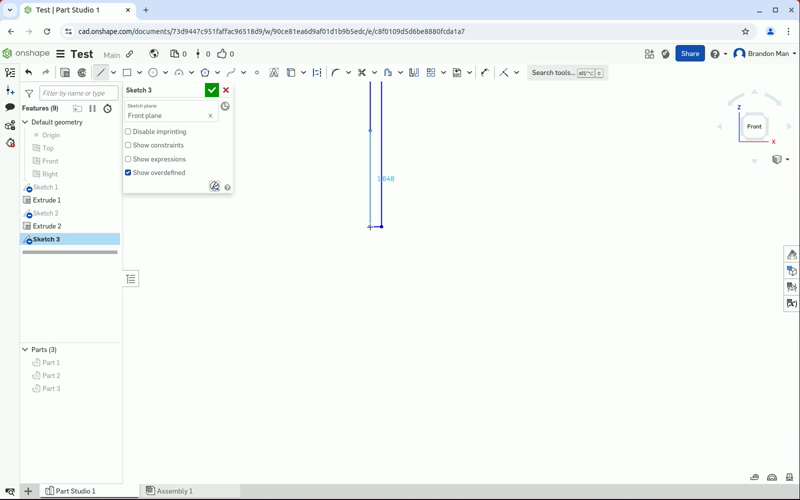
key_up(shift)
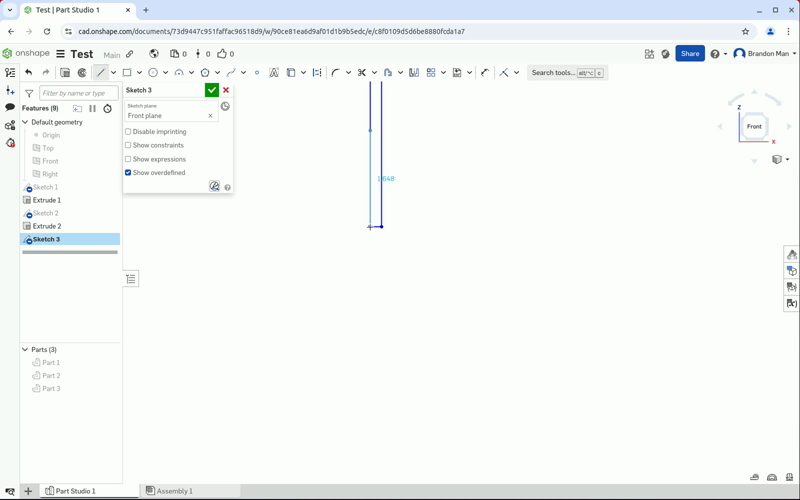
click(370, 226)
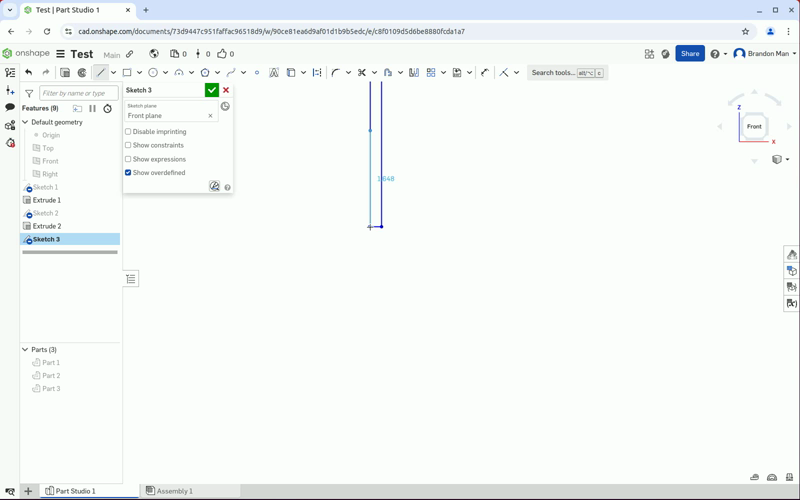
scroll(-6)
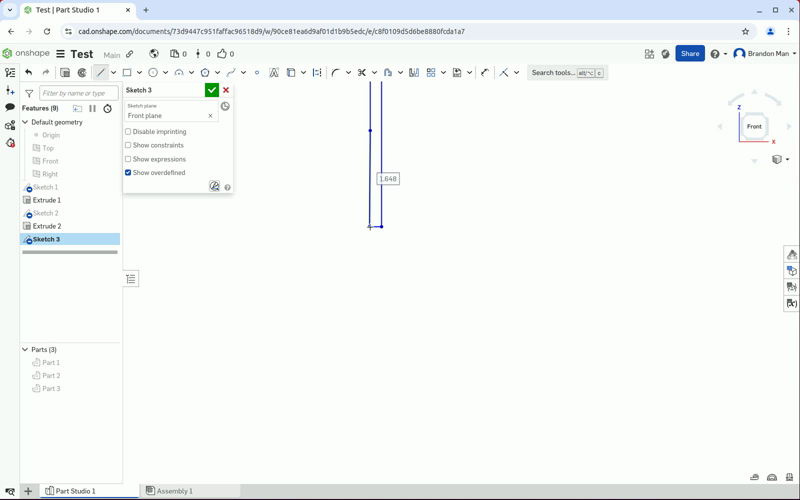
scroll(-6)
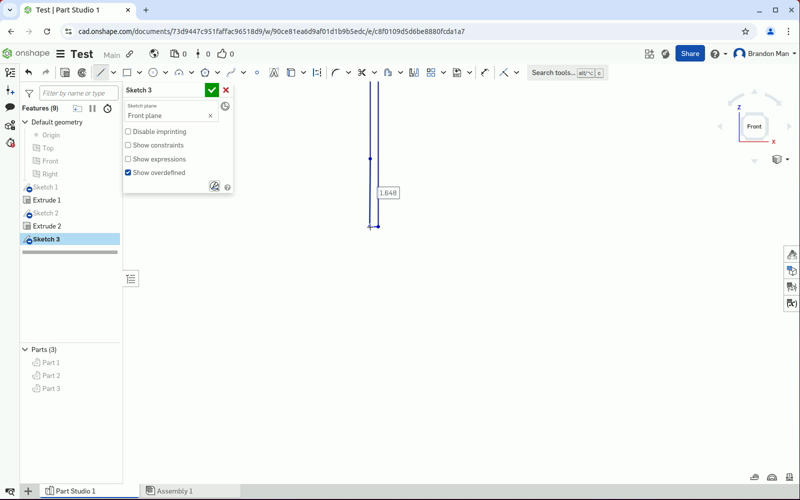
scroll(-6)
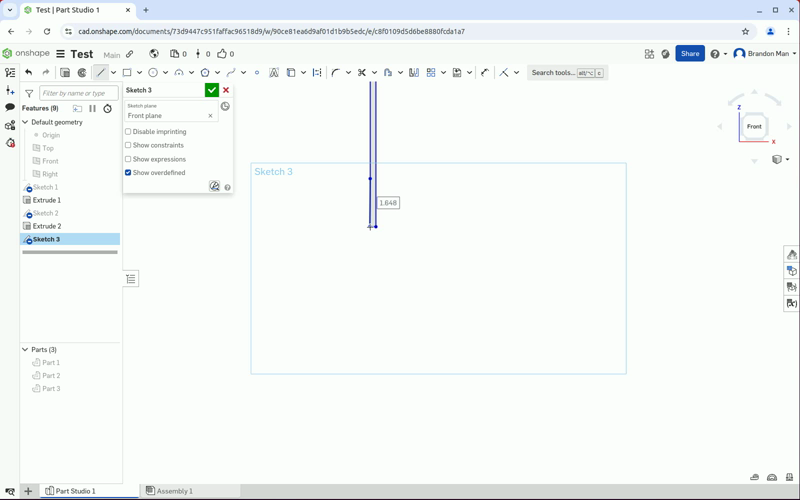
scroll(-6)
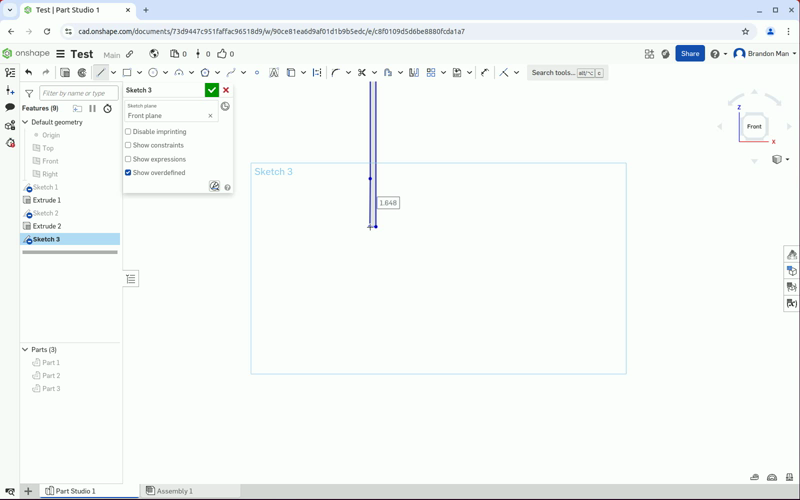
scroll(-6)
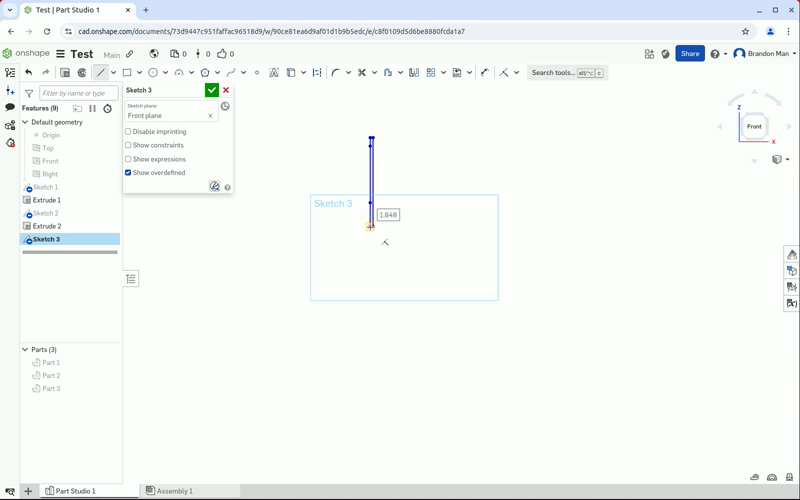
scroll(-6)
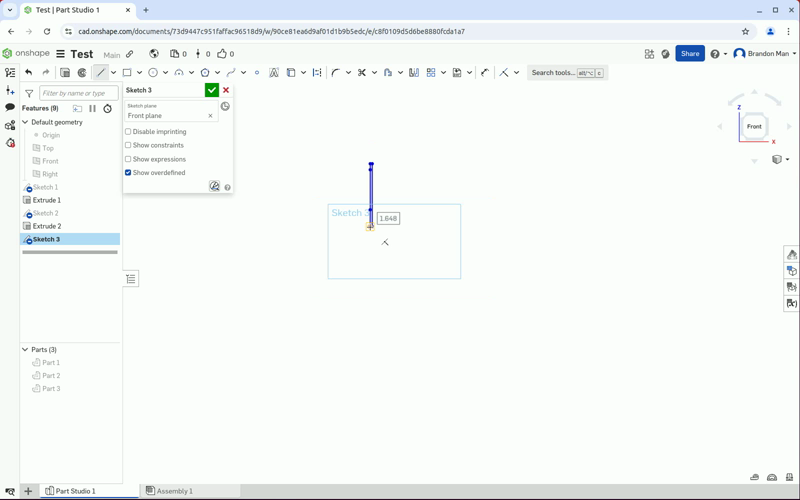
scroll(-6)
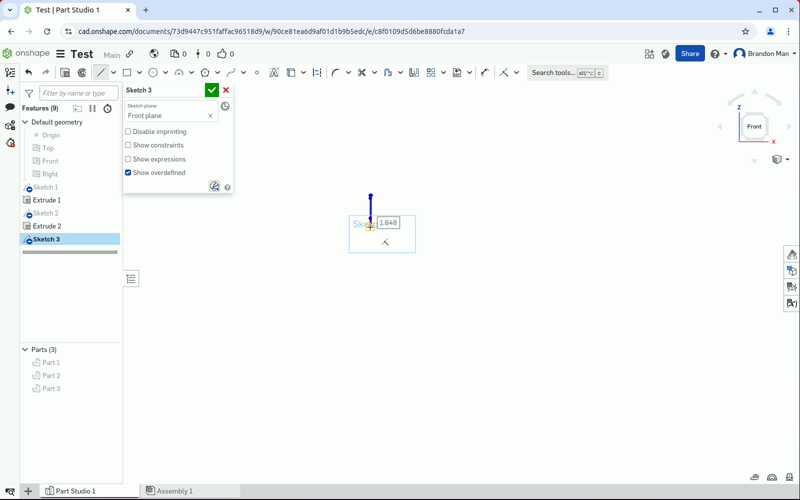
key(esc)
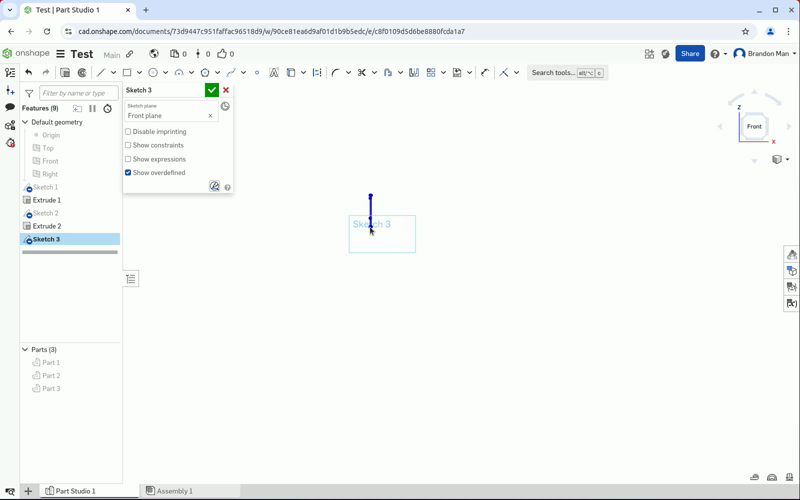
mouse_move(370, 201)
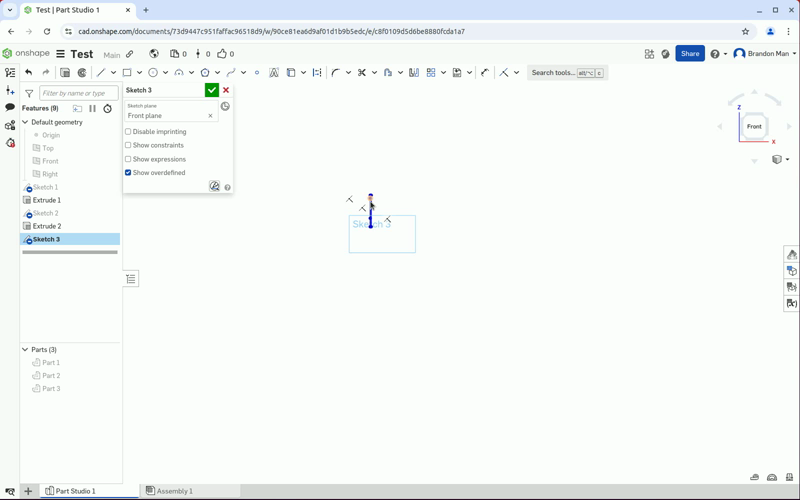
scroll(6)
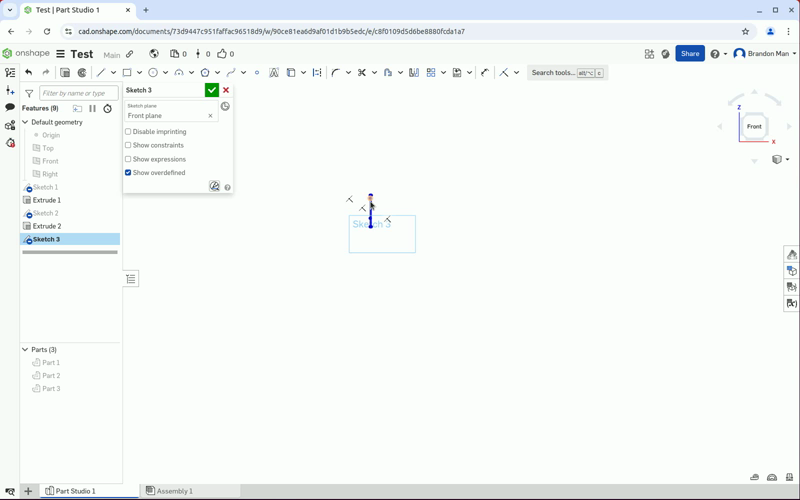
scroll(6)
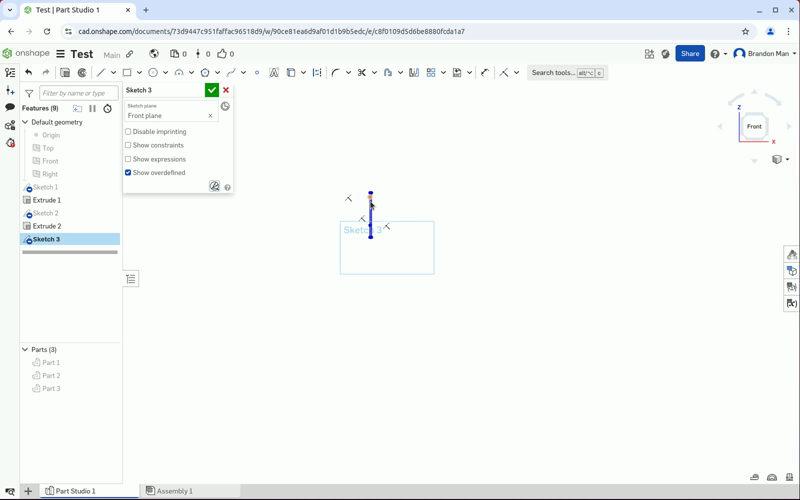
scroll(6)
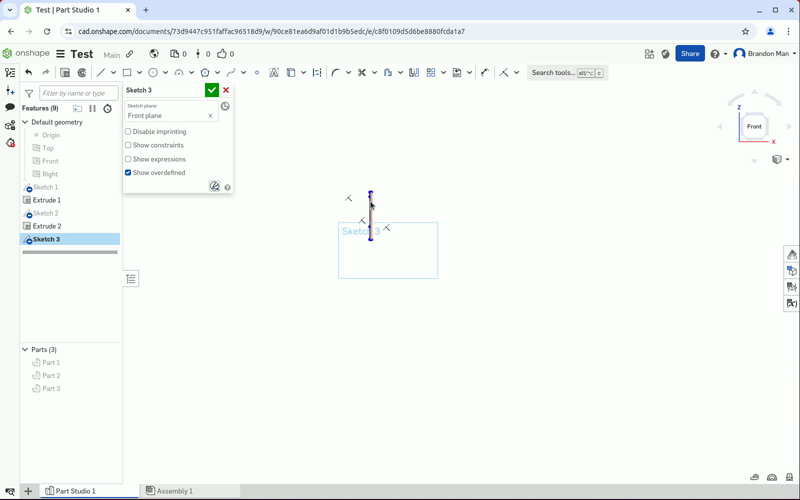
scroll(6)
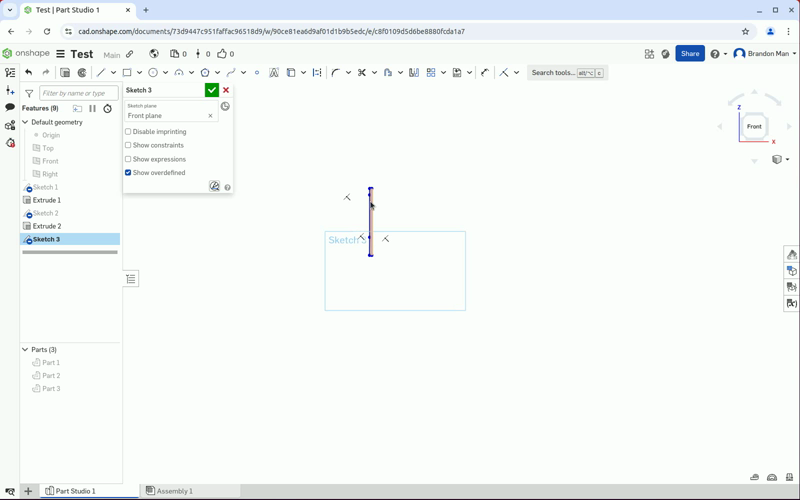
scroll(6)
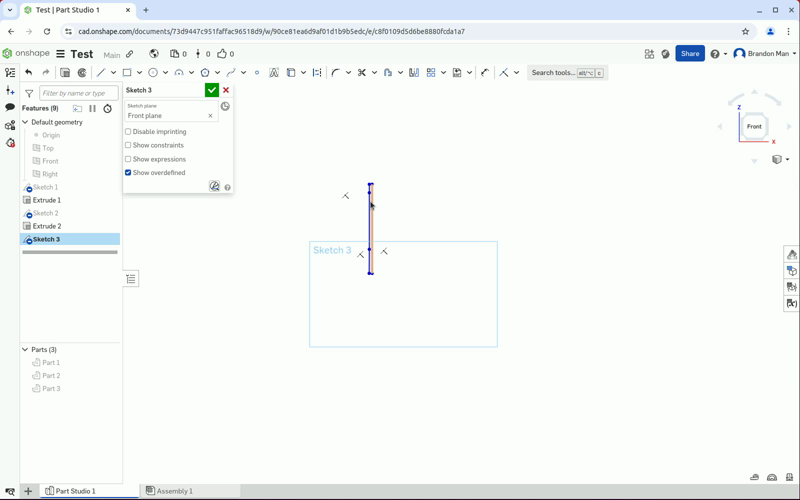
scroll(6)
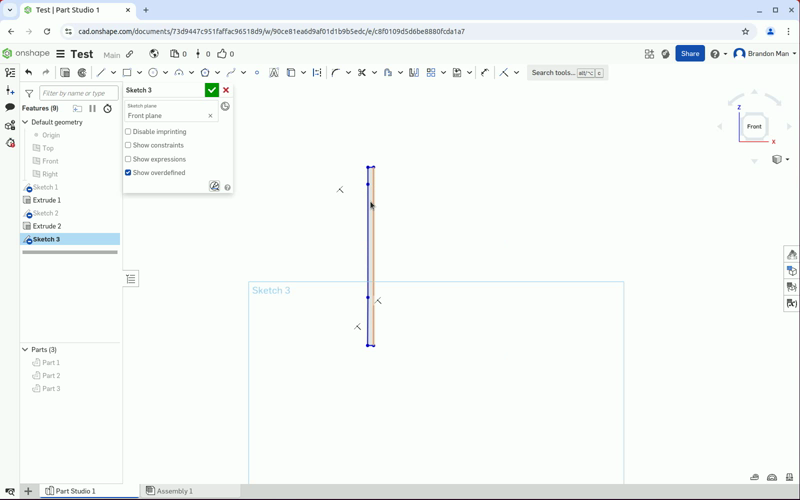
scroll(6)
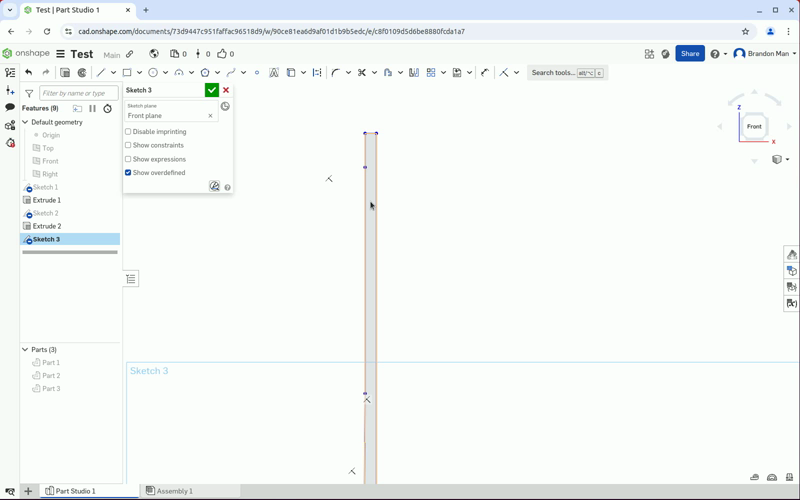
click(370, 201)
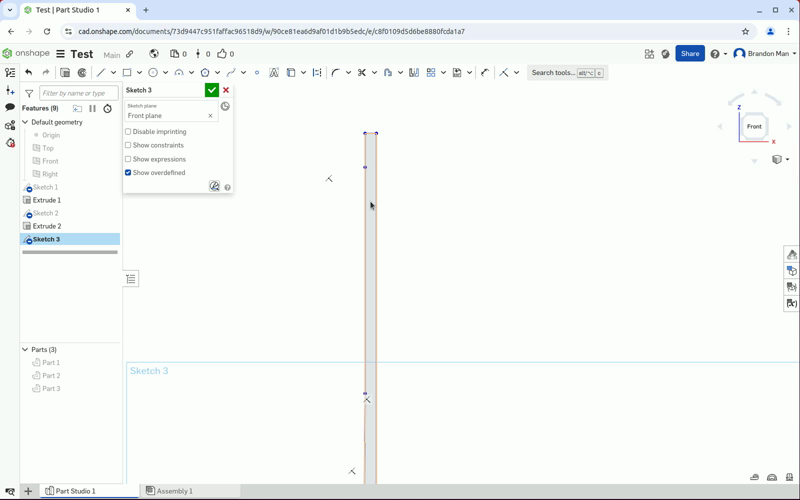
scroll(-6)
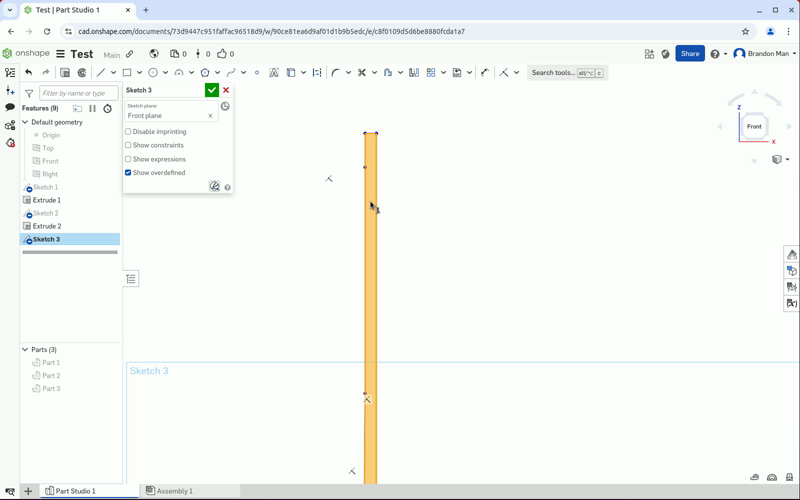
scroll(-6)
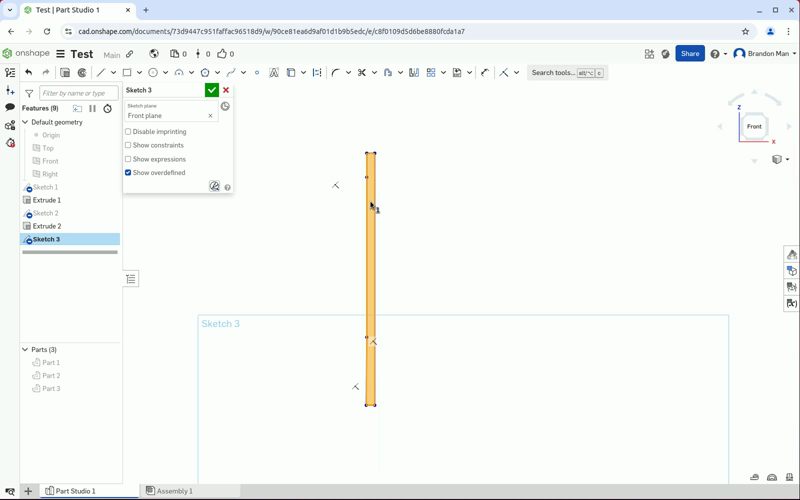
scroll(-6)
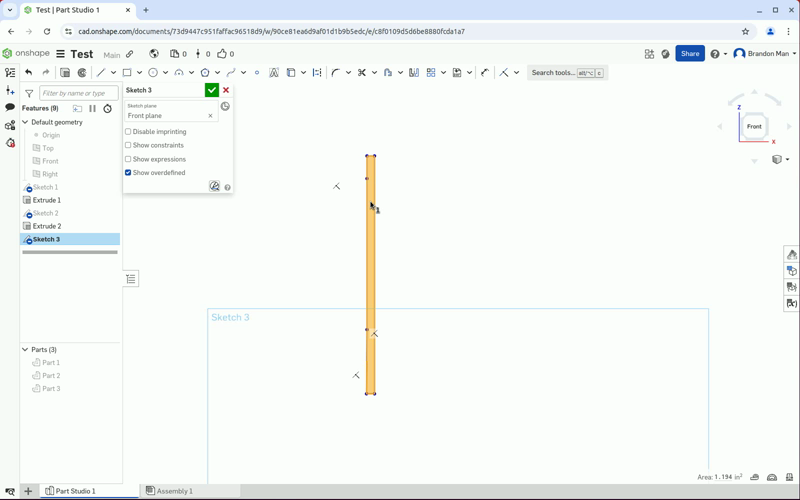
scroll(-6)
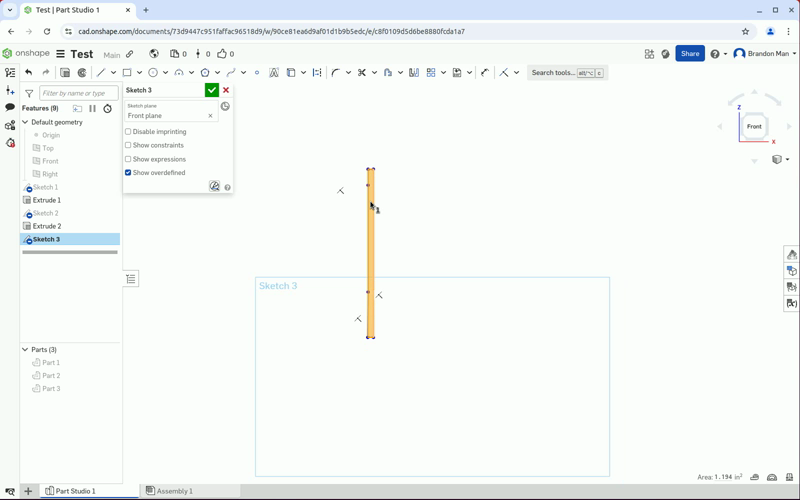
scroll(-6)
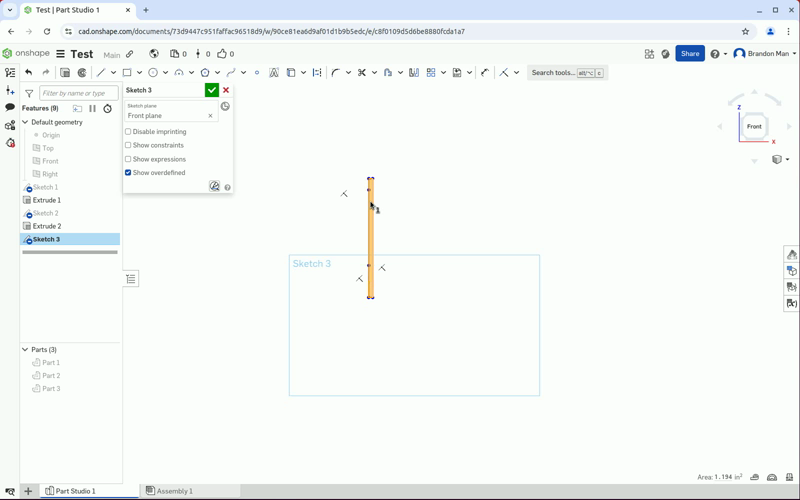
scroll(-6)
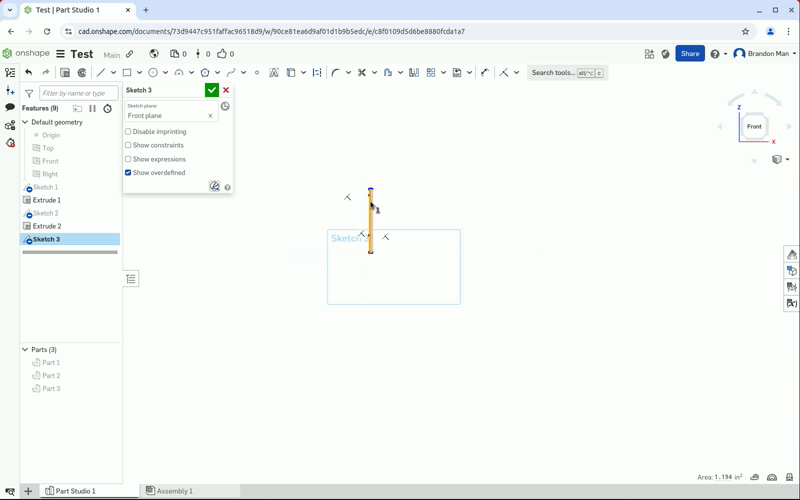
scroll(-6)
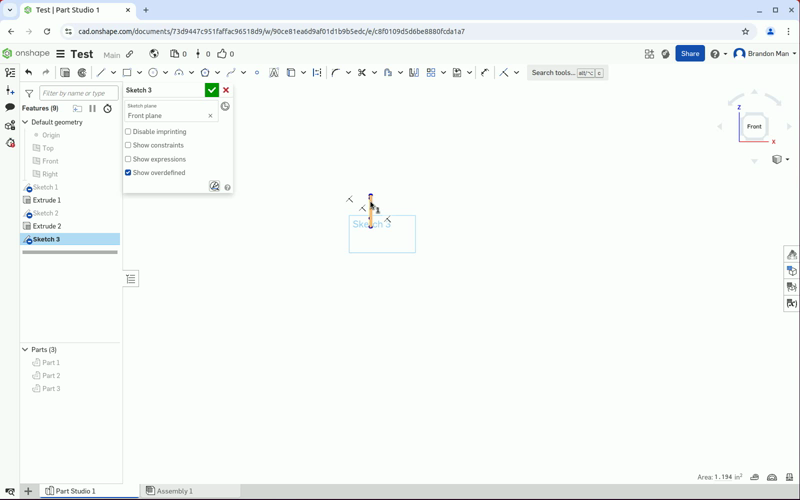
mouse_move(73, 352)
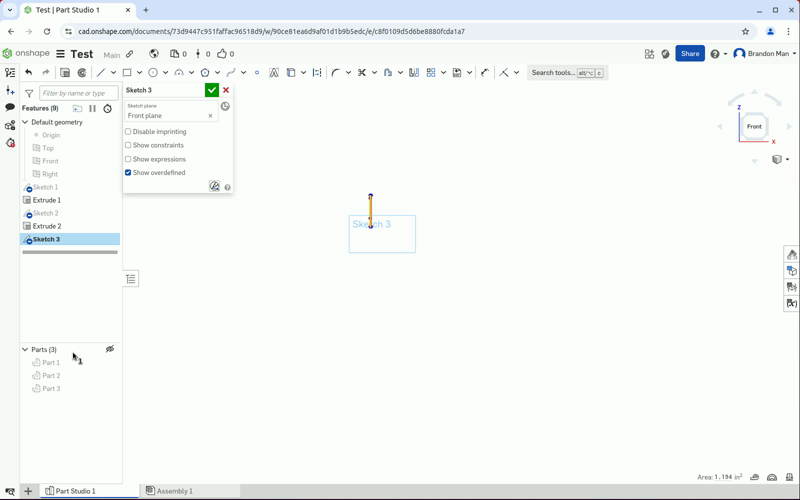
key(shift+y)
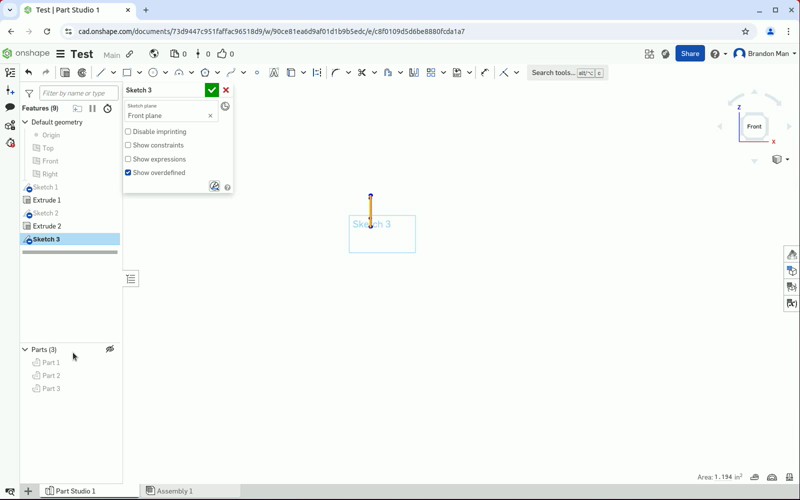
key(shift+e)
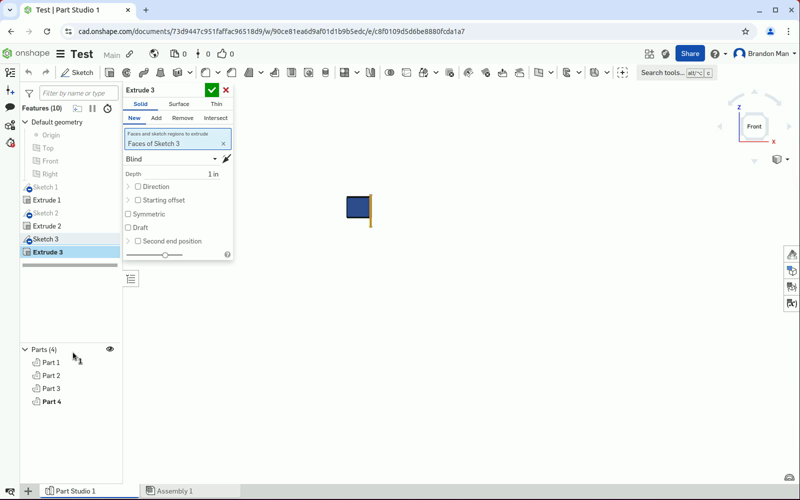
mouse_move(143, 106)
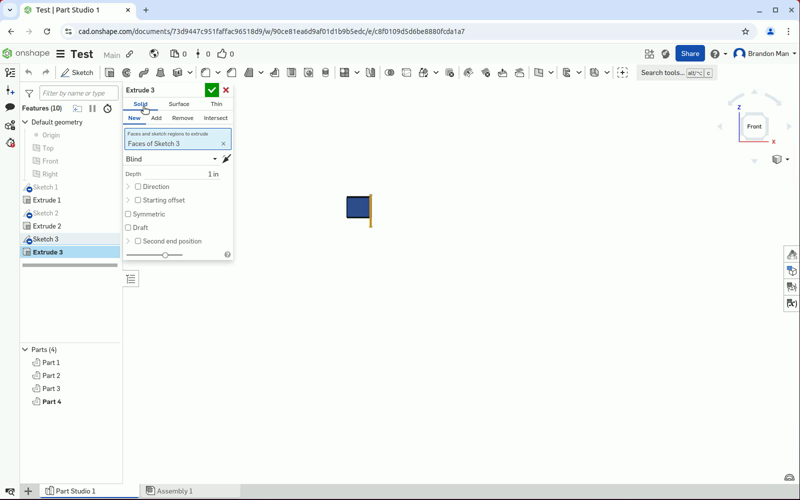
click(143, 106)
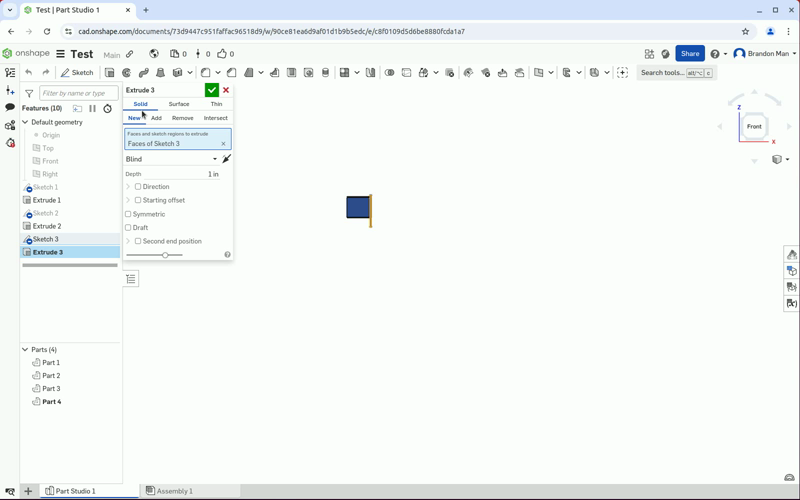
mouse_move(137, 120)
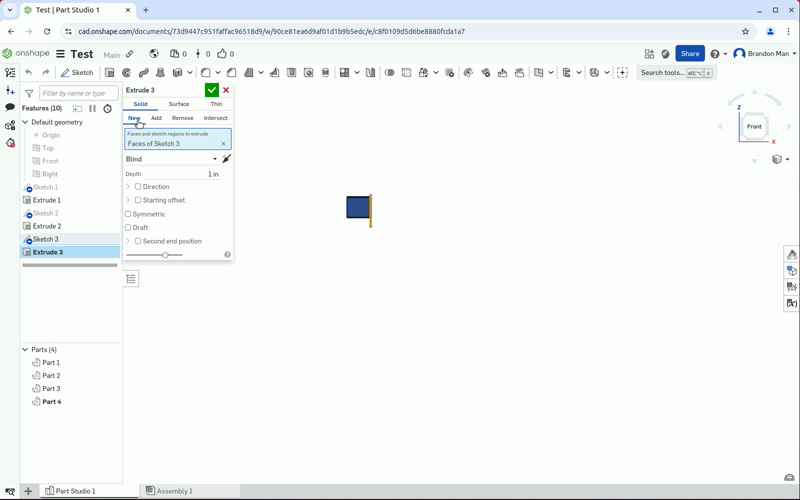
click(137, 120)
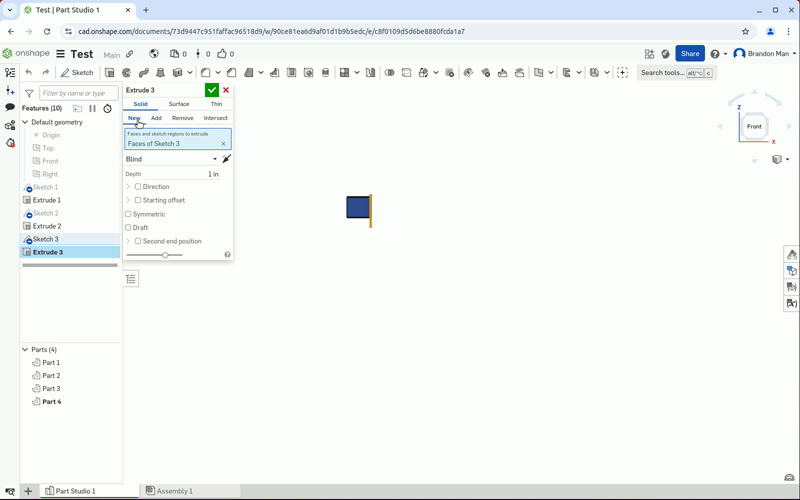
key(tab, 4)
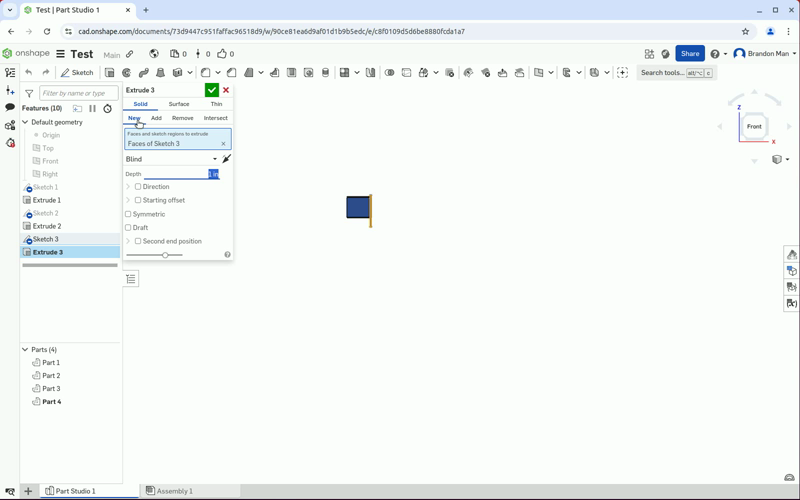
text(5.296)
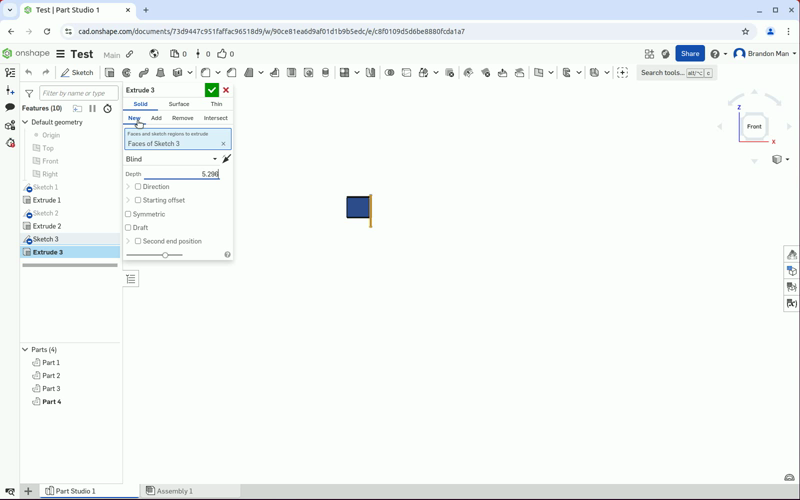
key(enter)
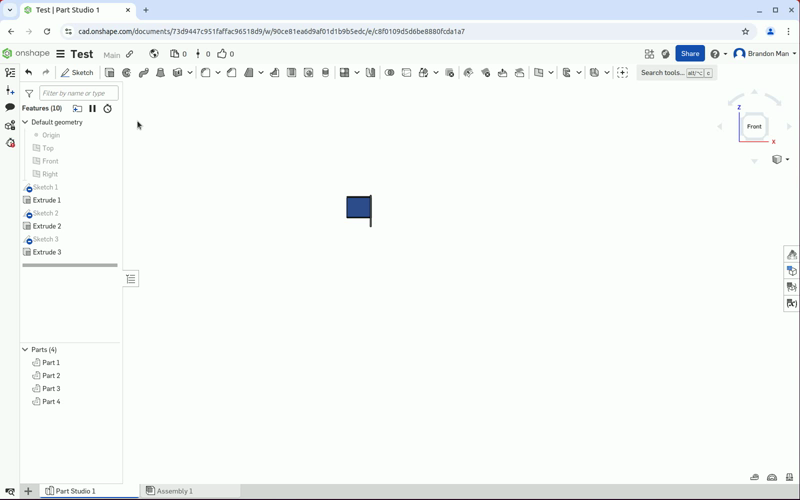
key(shift+h)
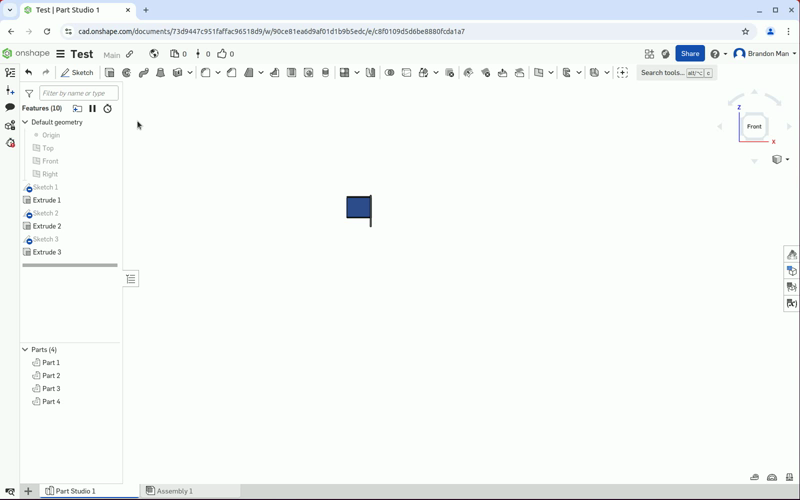
key(shift+h)
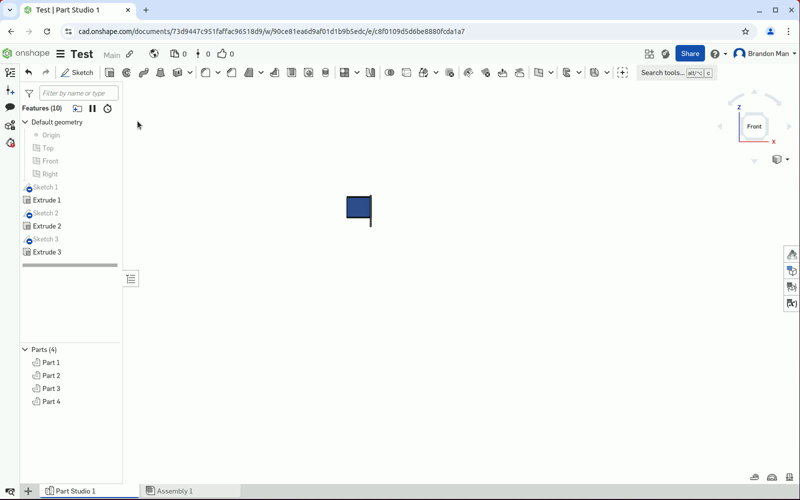
mouse_move(73, 189)
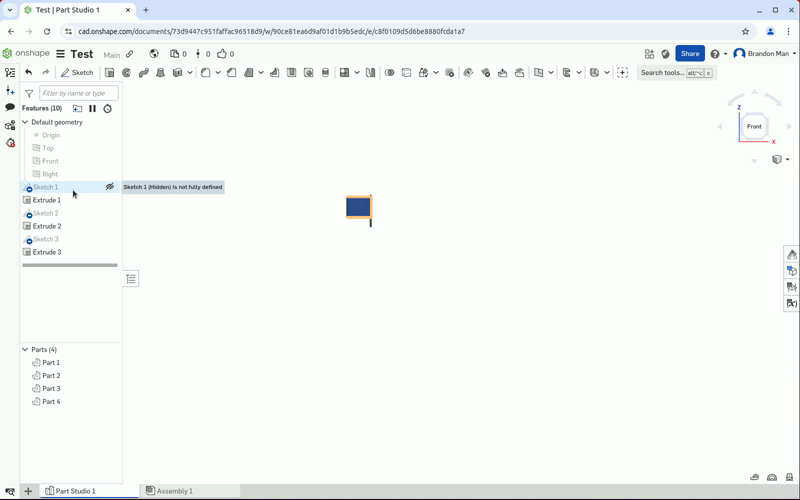
click(73, 189)
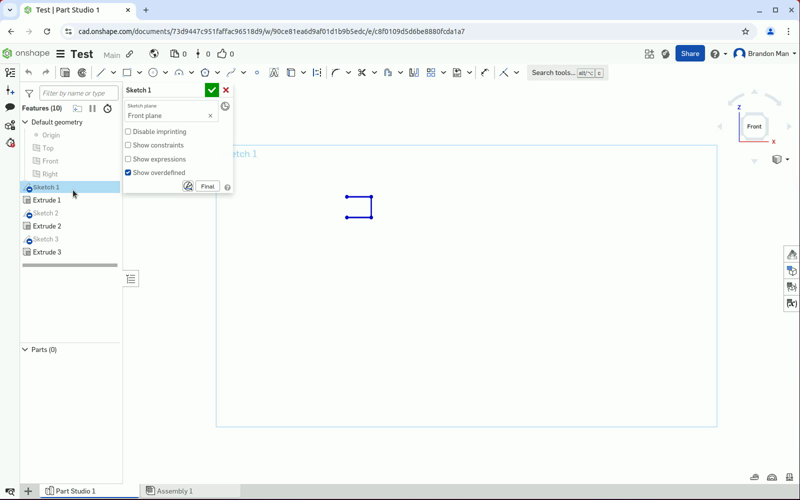
mouse_move(229, 92)
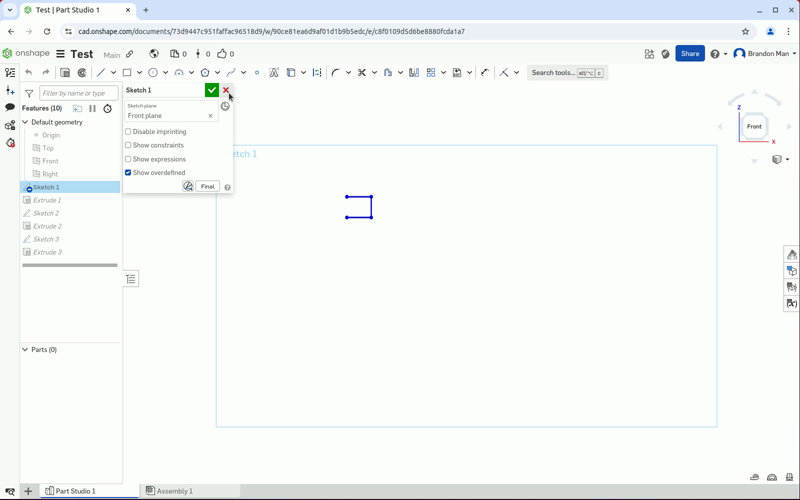
click(229, 92)
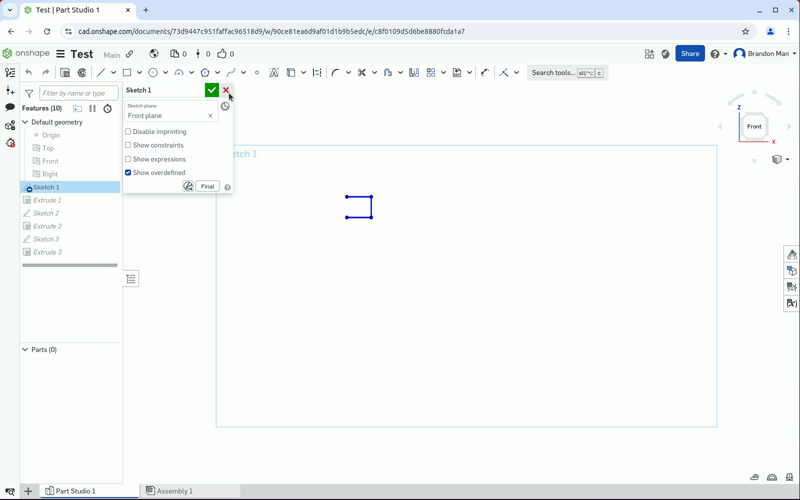
key(shift+s)
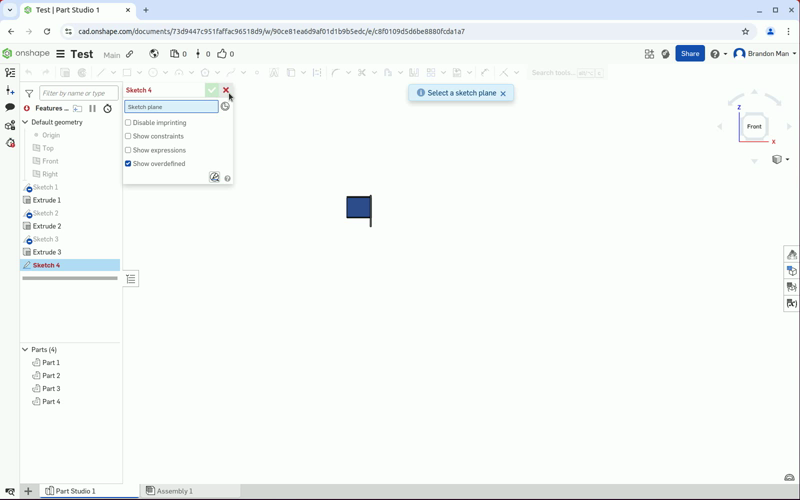
mouse_move(73, 163)
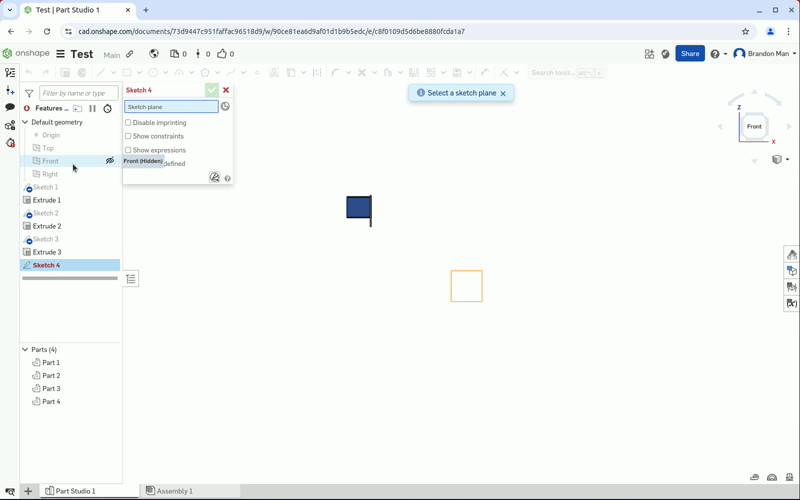
click(73, 163)
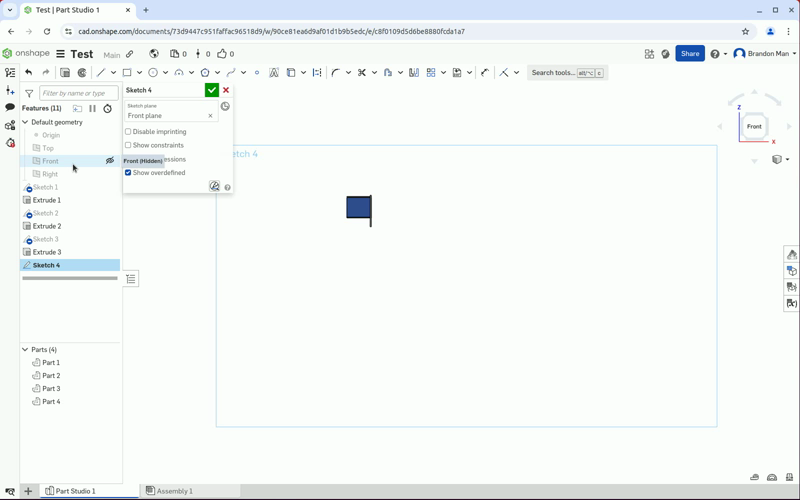
mouse_move(73, 352)
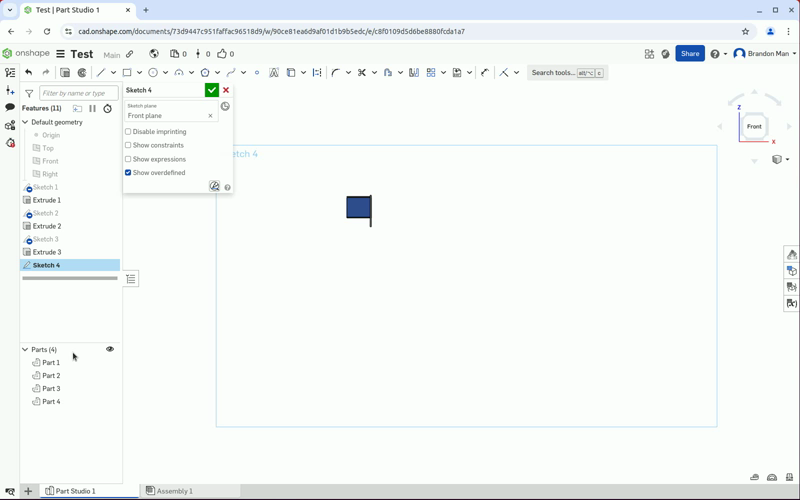
key(y)
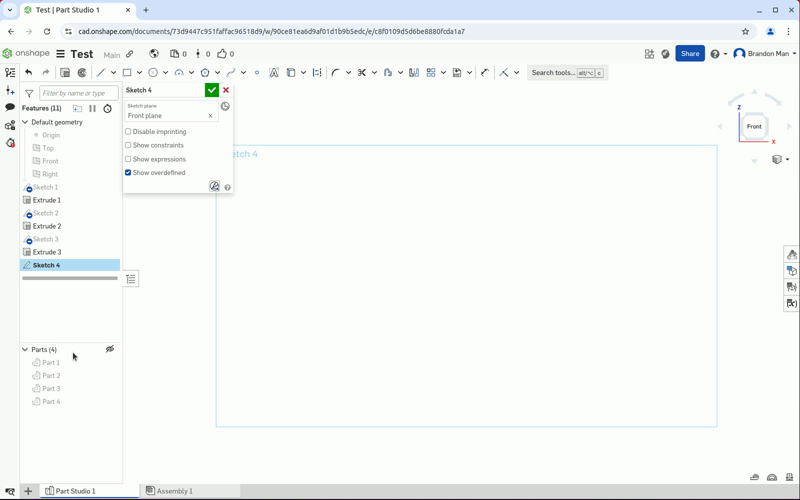
key(l)
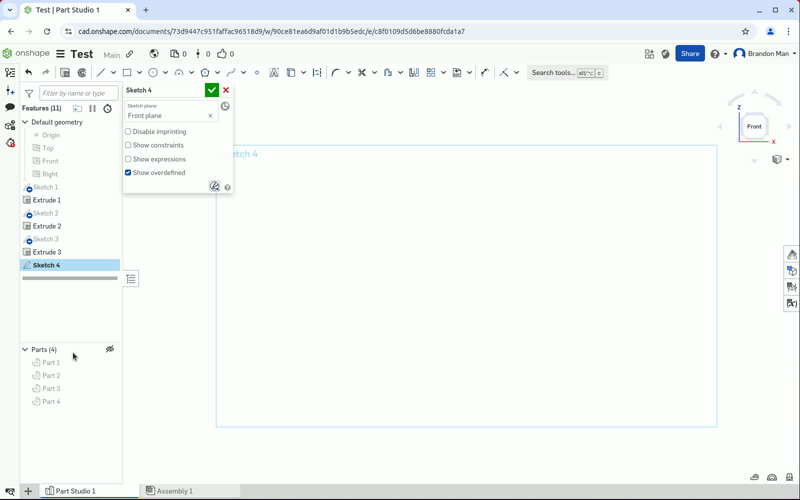
key_down(shift)
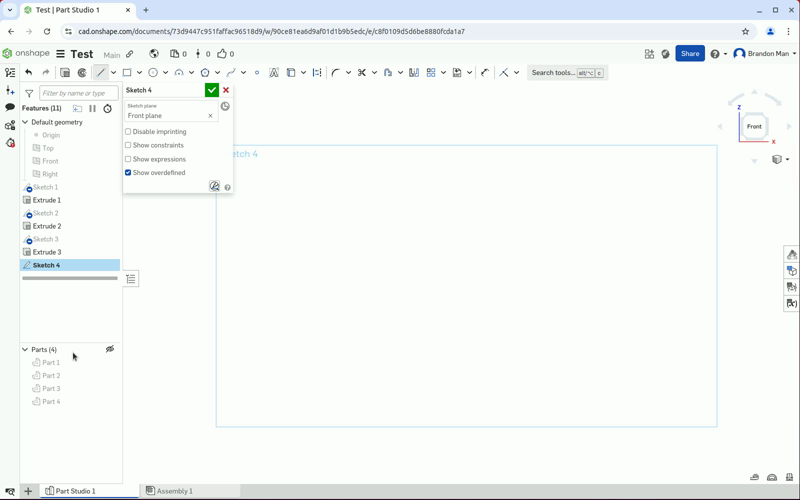
mouse_move(375, 226)
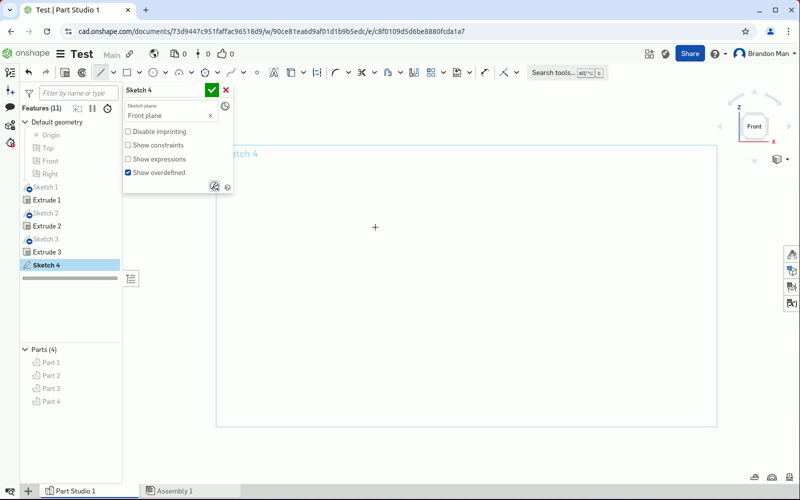
click(375, 226)
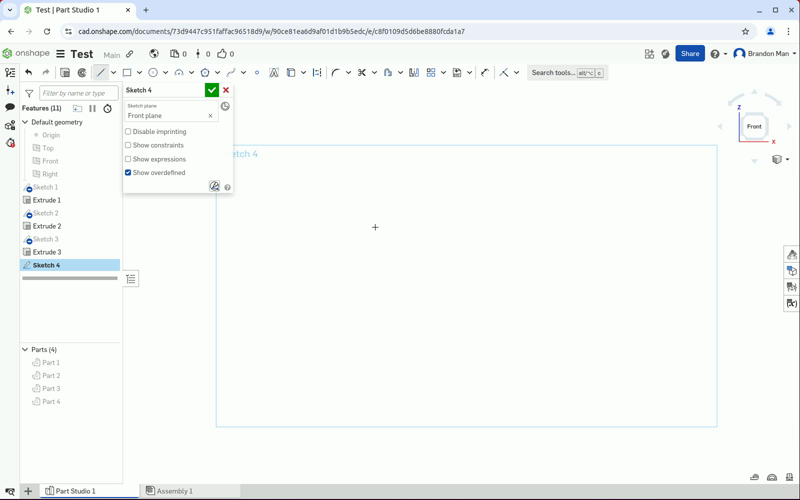
key_up(shift)
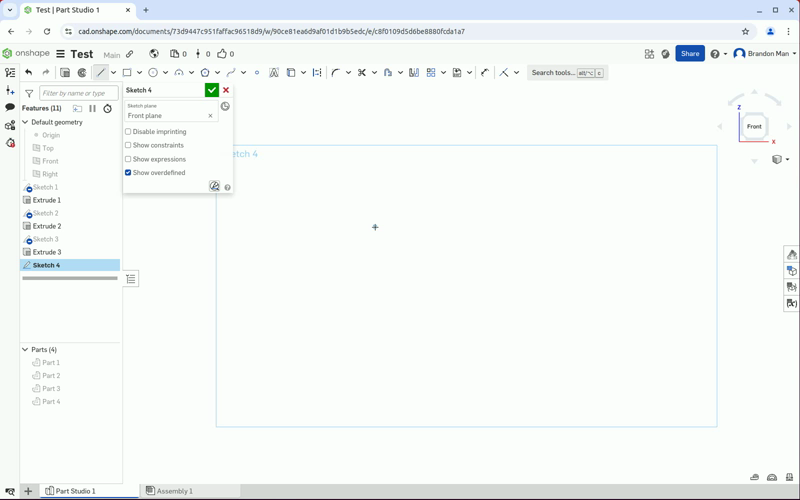
key_down(shift)
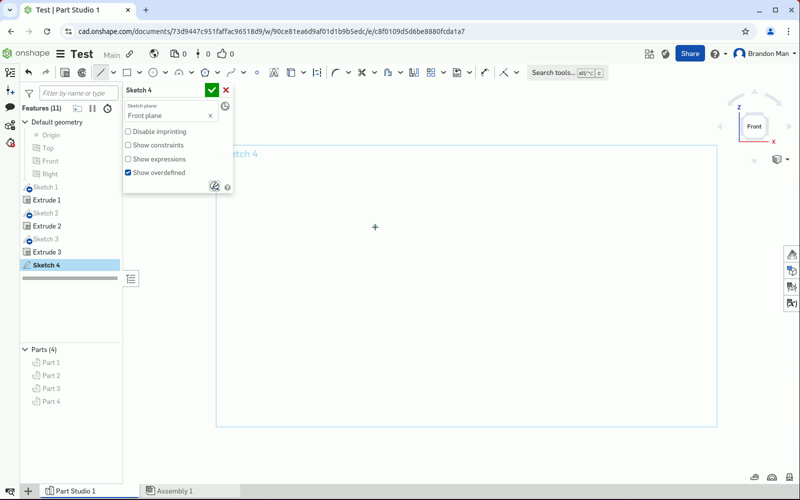
mouse_move(405, 226)
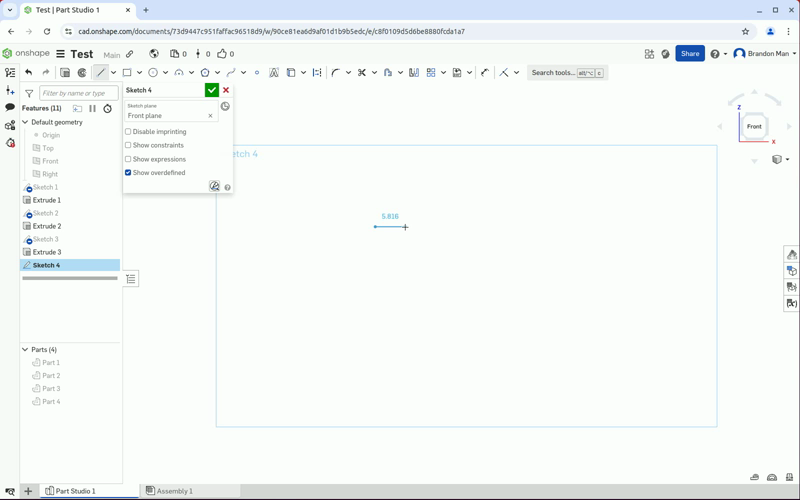
mouse_move(375, 226)
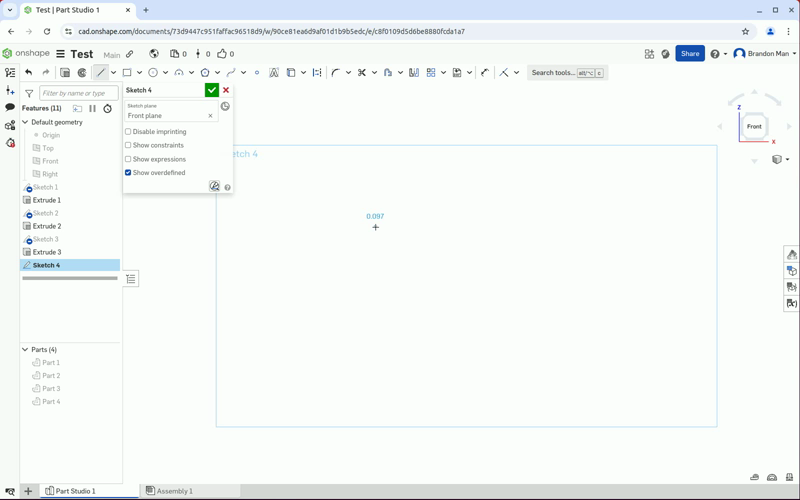
scroll(6)
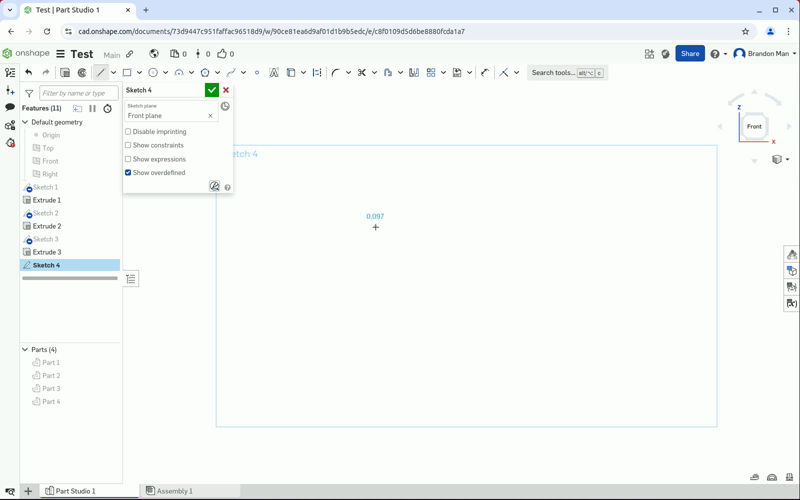
scroll(6)
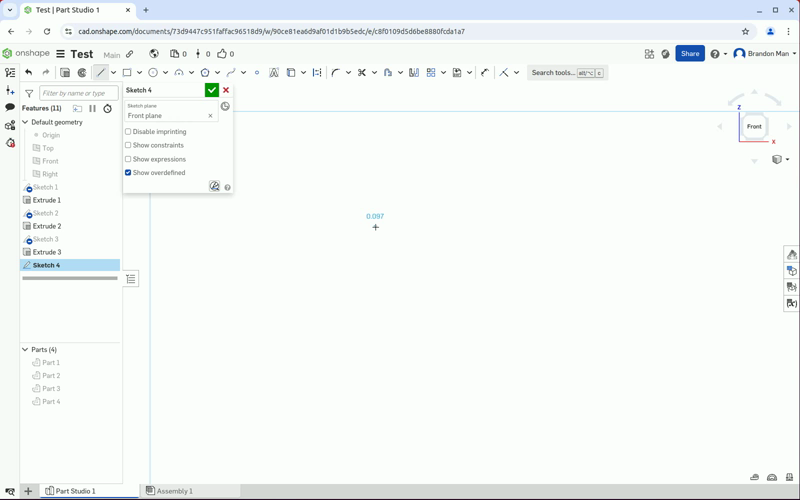
scroll(6)
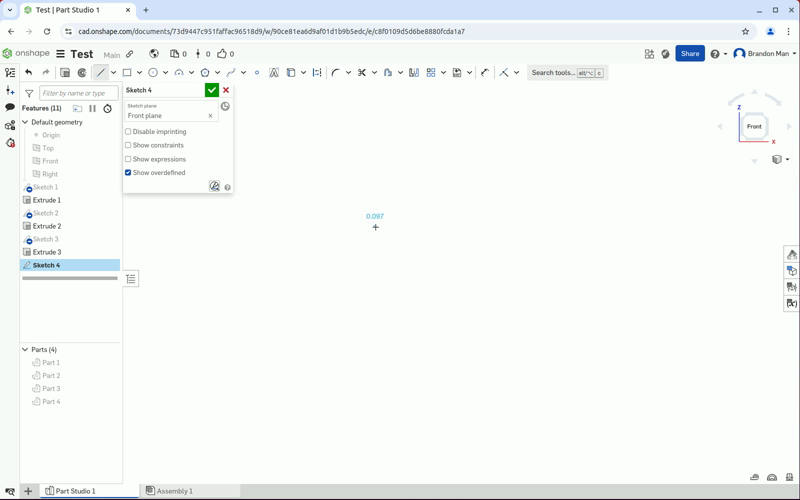
scroll(6)
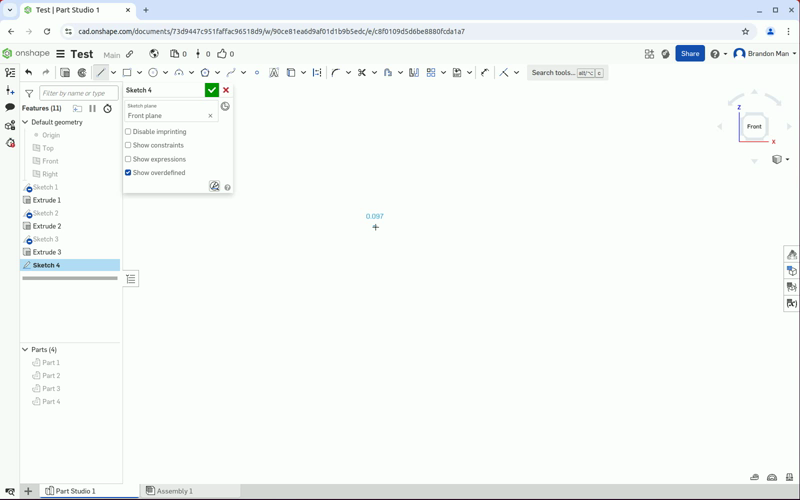
scroll(6)
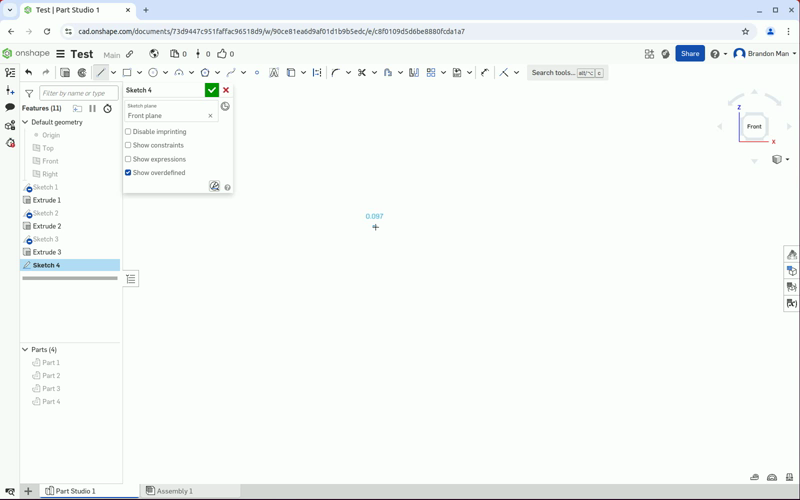
scroll(6)
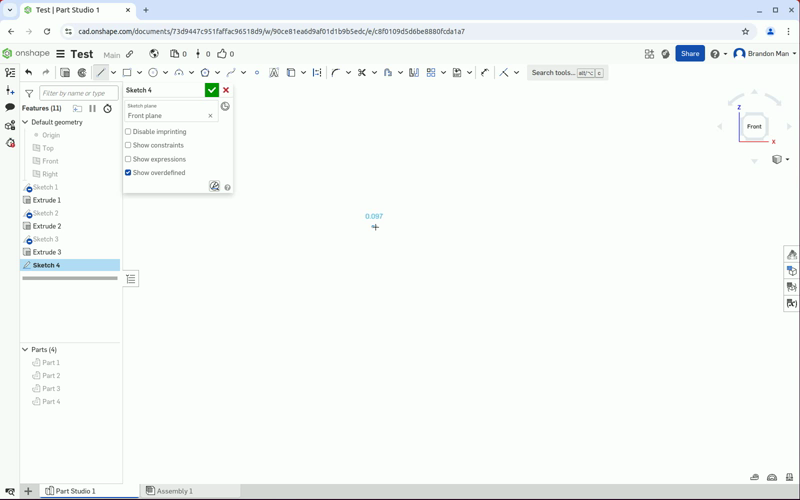
scroll(6)
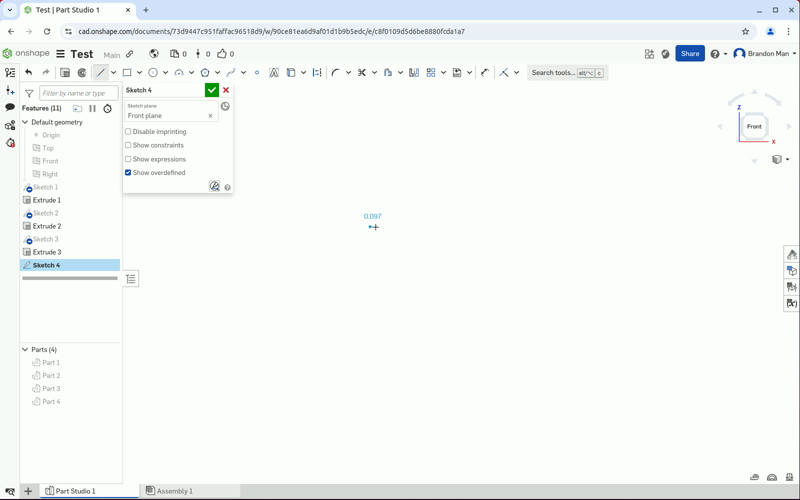
click(375, 226)
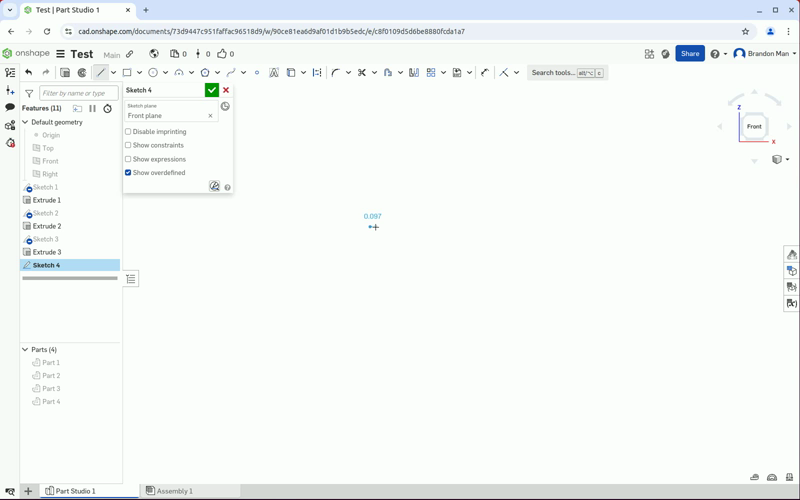
scroll(-6)
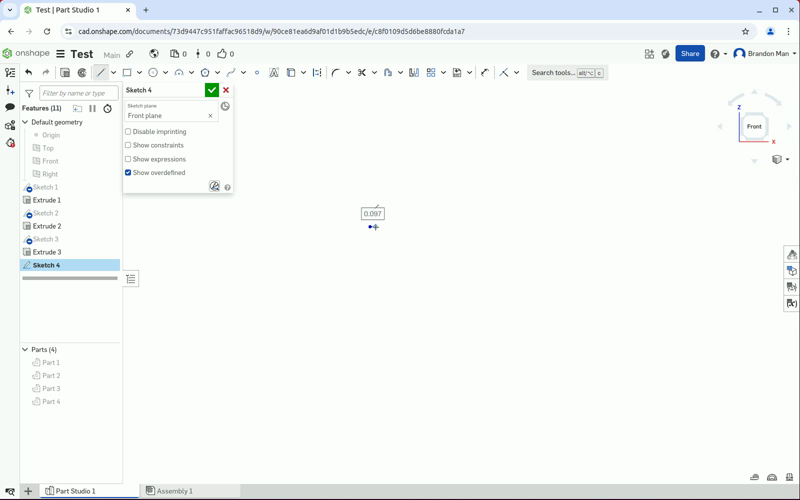
scroll(-6)
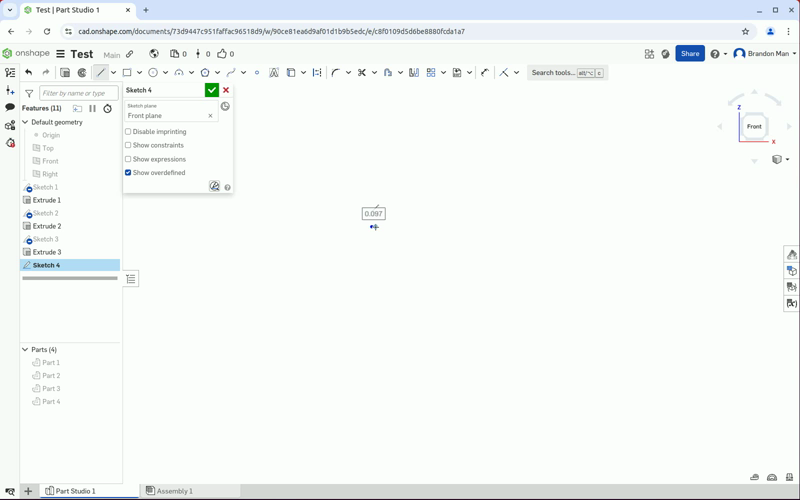
scroll(-6)
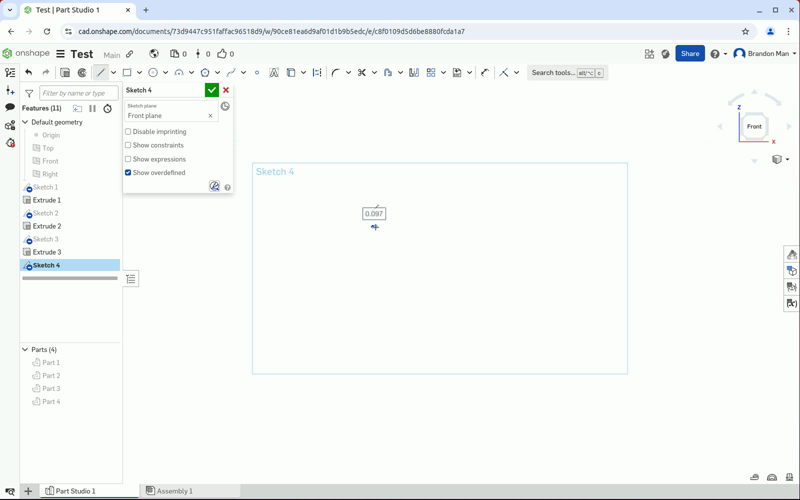
scroll(-6)
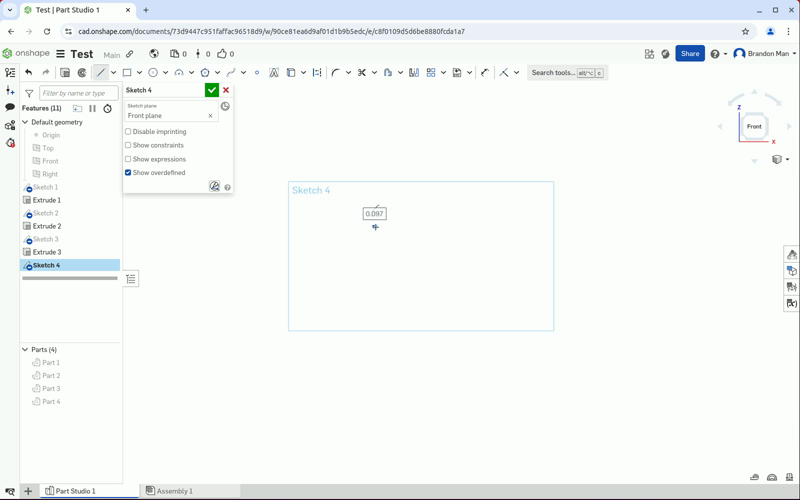
scroll(-6)
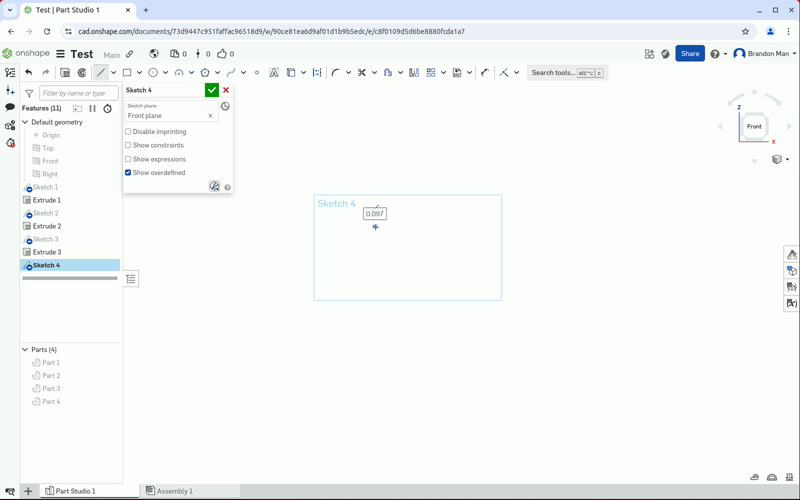
scroll(-6)
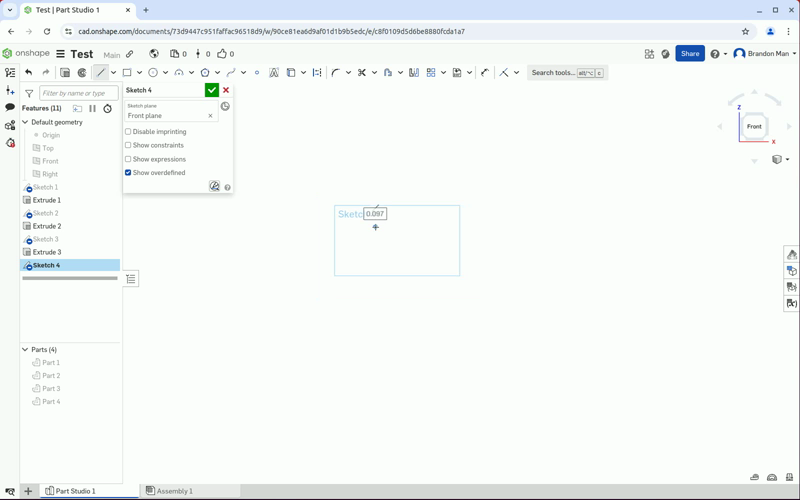
scroll(-6)
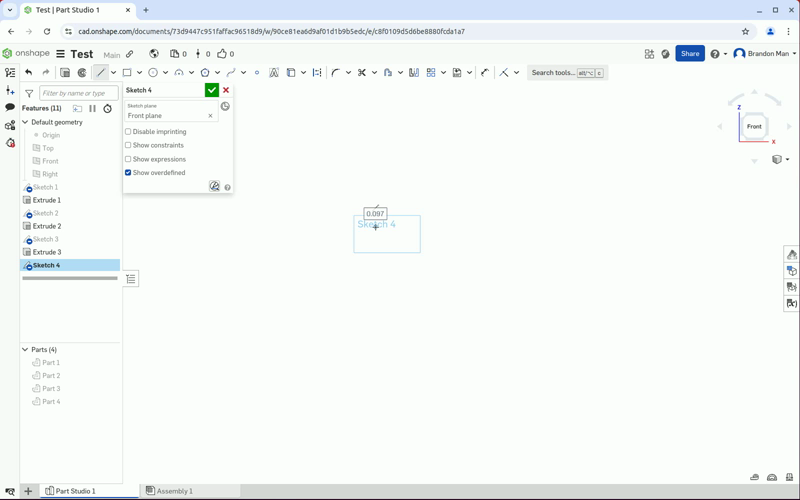
key_up(shift)
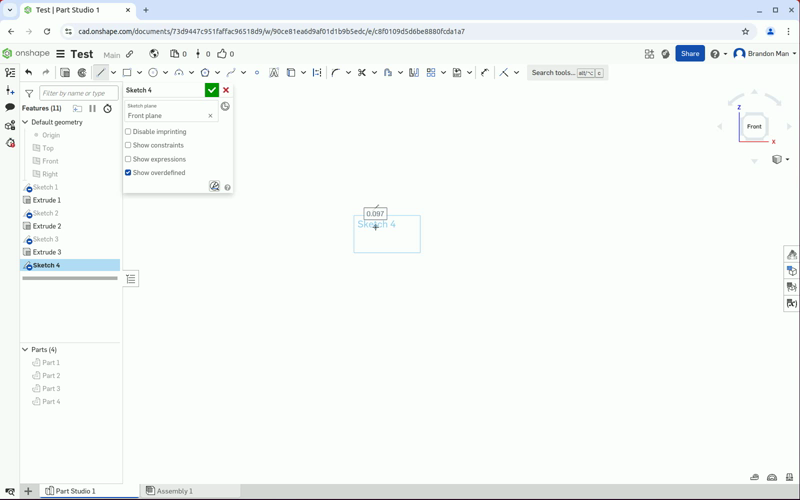
key_down(shift)
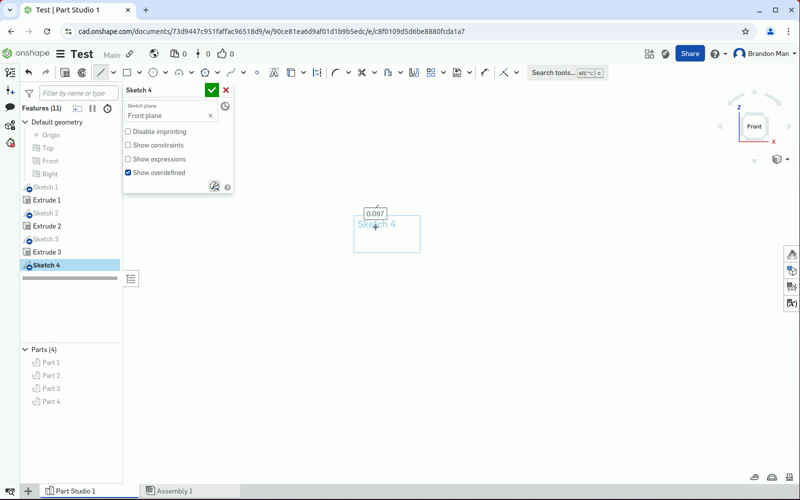
mouse_move(405, 226)
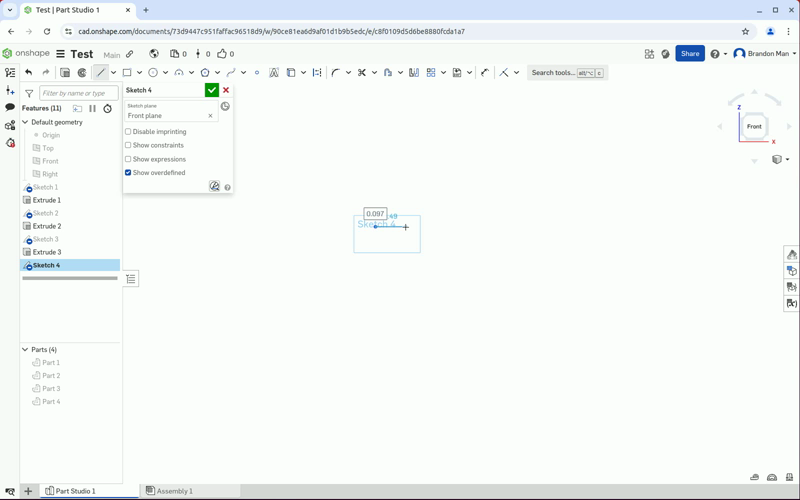
mouse_move(375, 195)
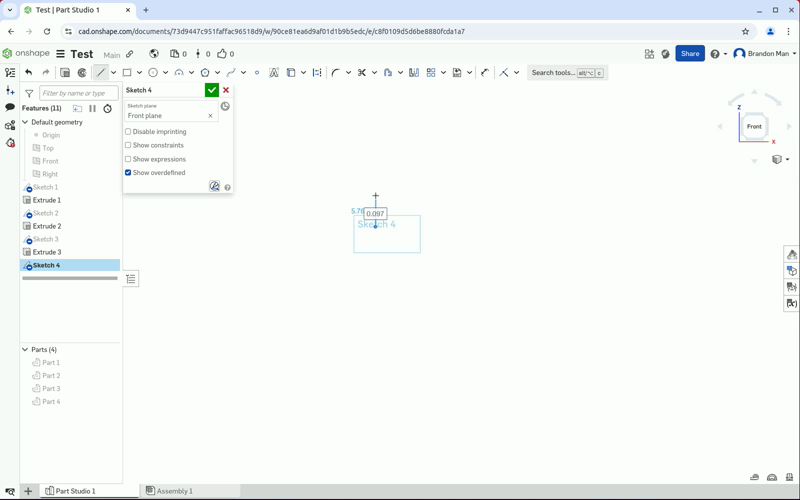
click(375, 195)
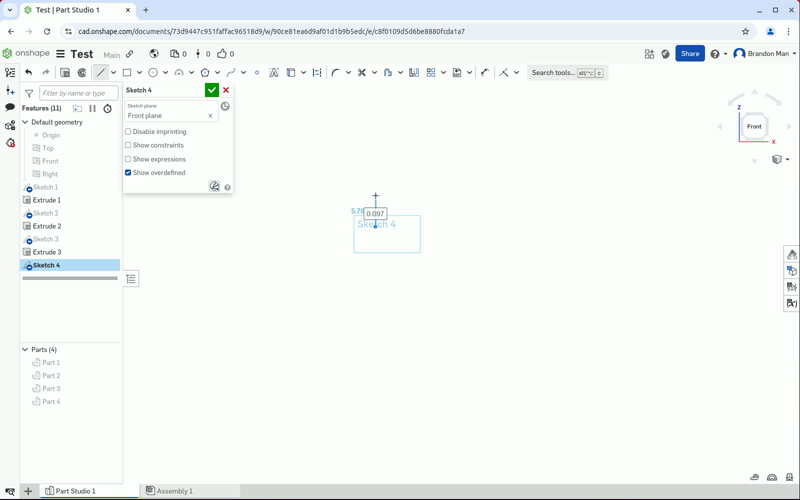
key_up(shift)
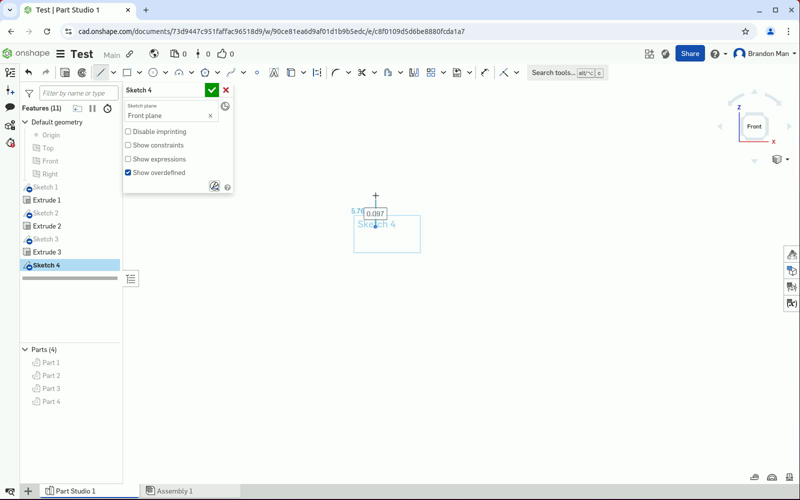
key_down(shift)
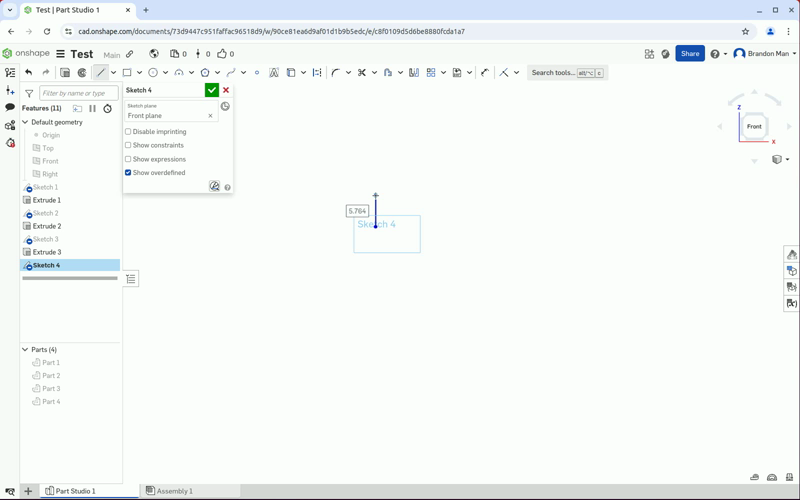
mouse_move(405, 195)
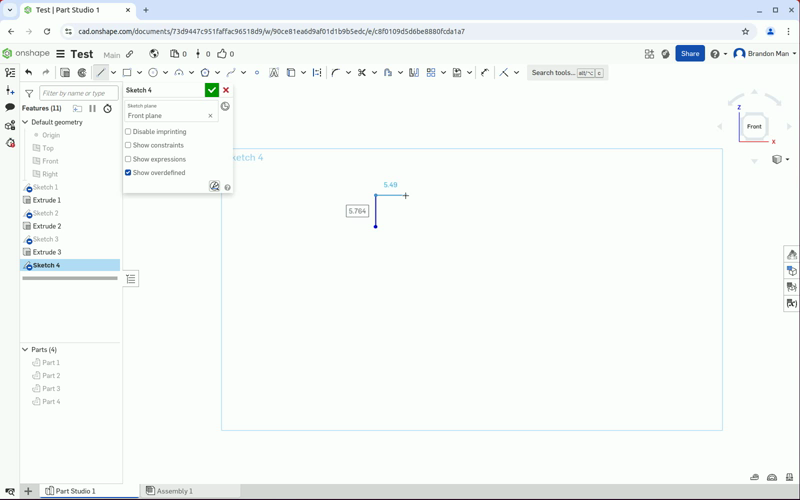
mouse_move(375, 195)
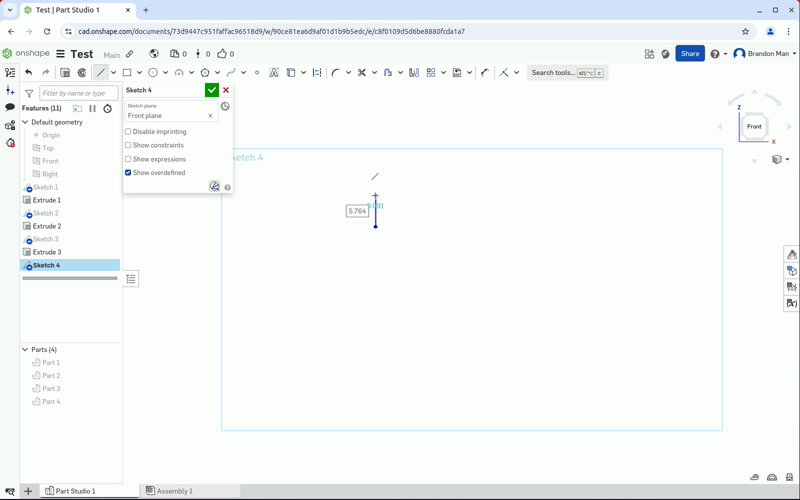
scroll(6)
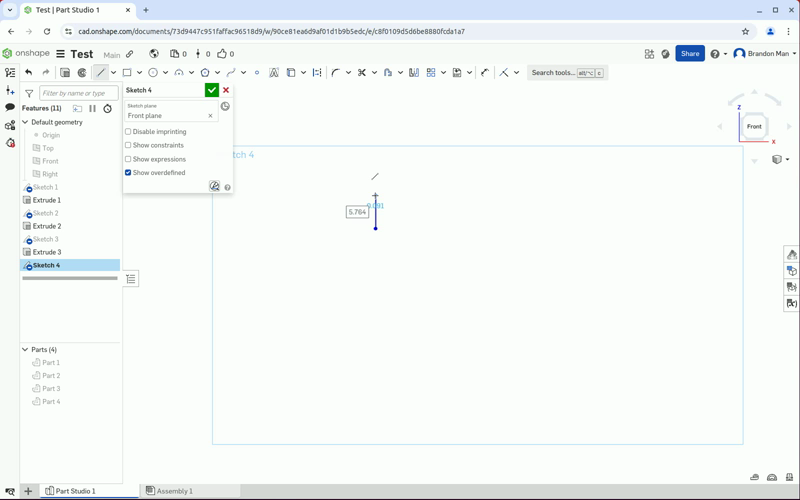
scroll(6)
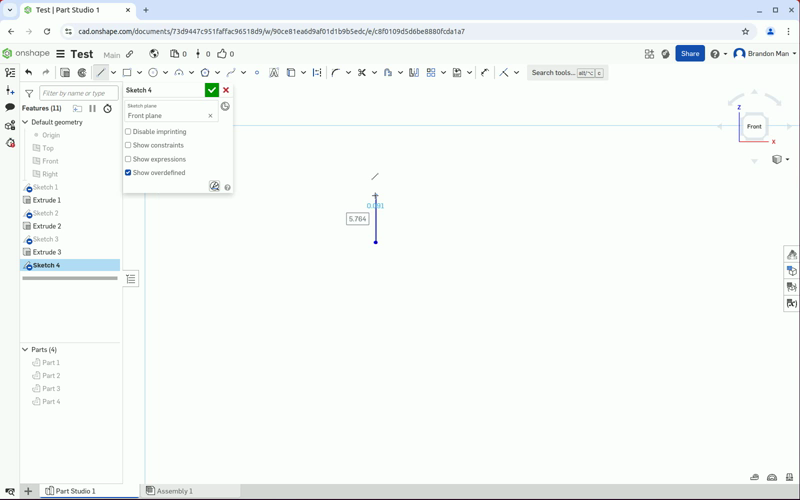
scroll(6)
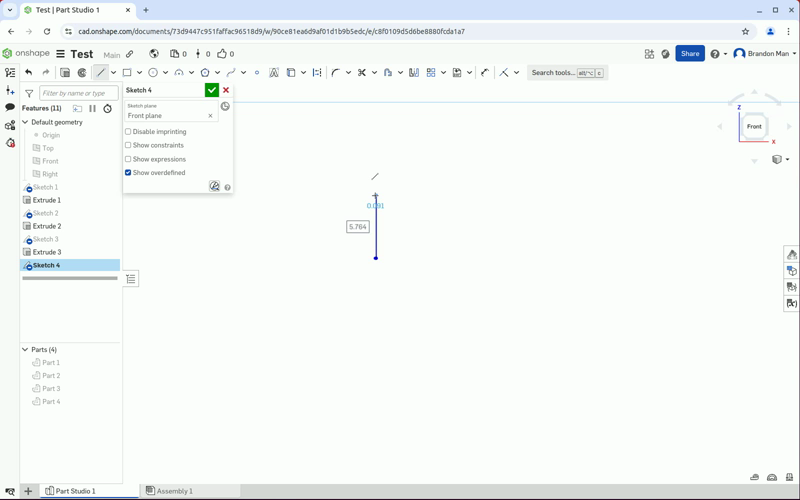
scroll(6)
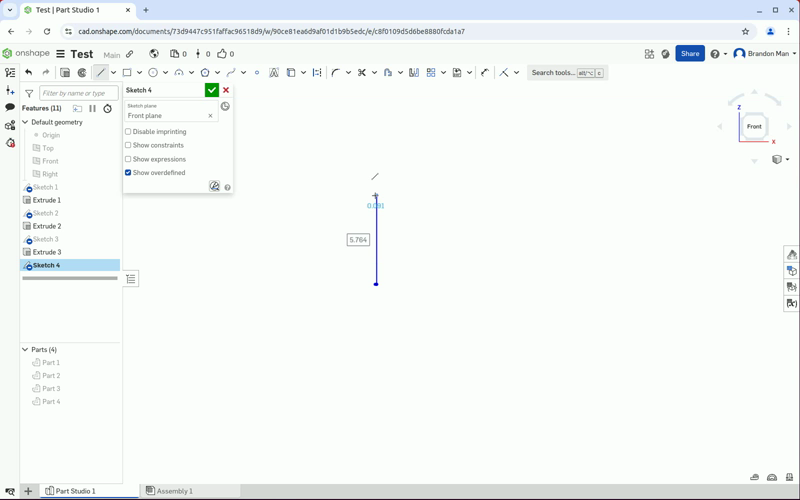
scroll(6)
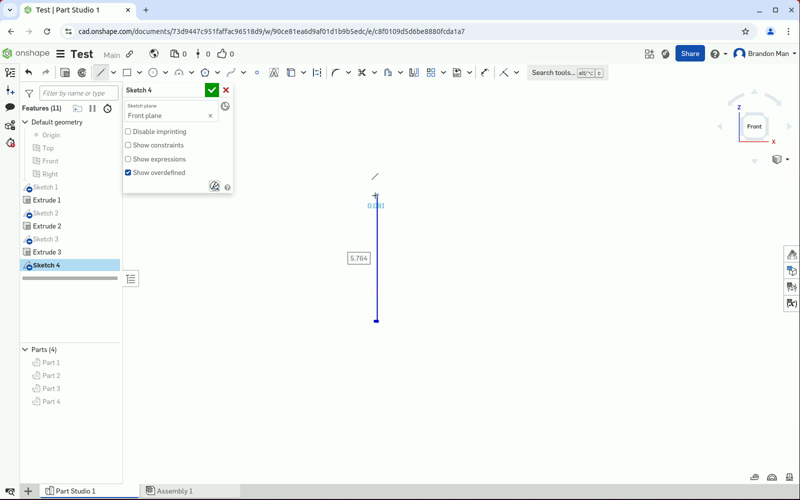
scroll(6)
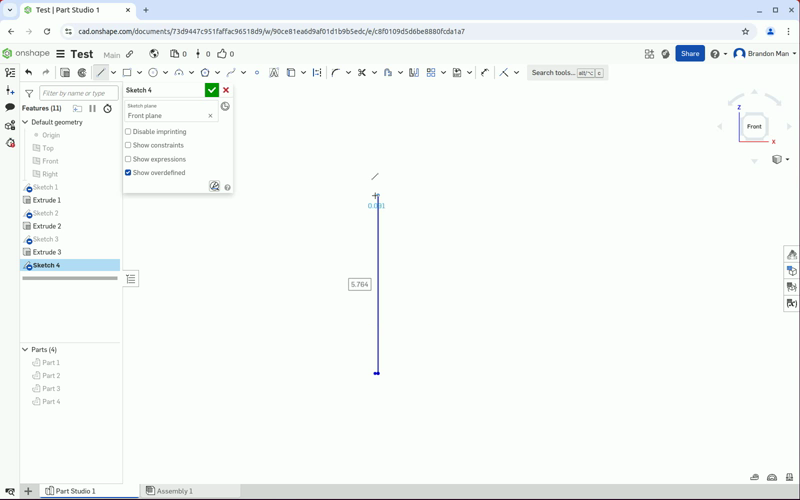
scroll(6)
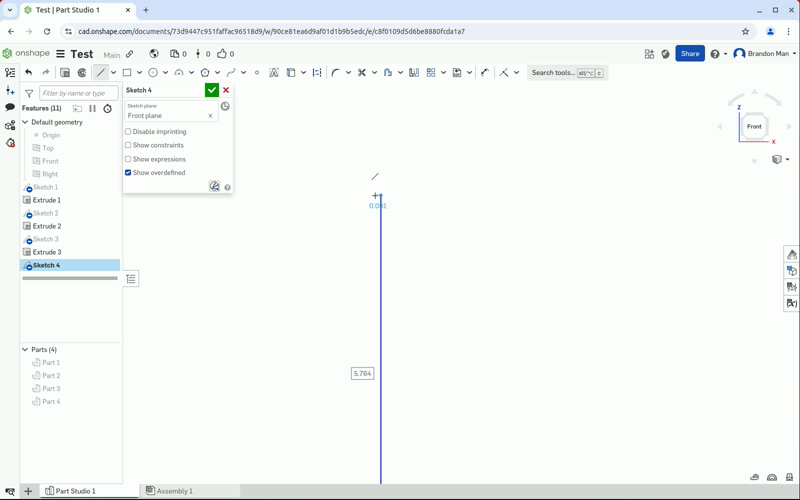
click(375, 195)
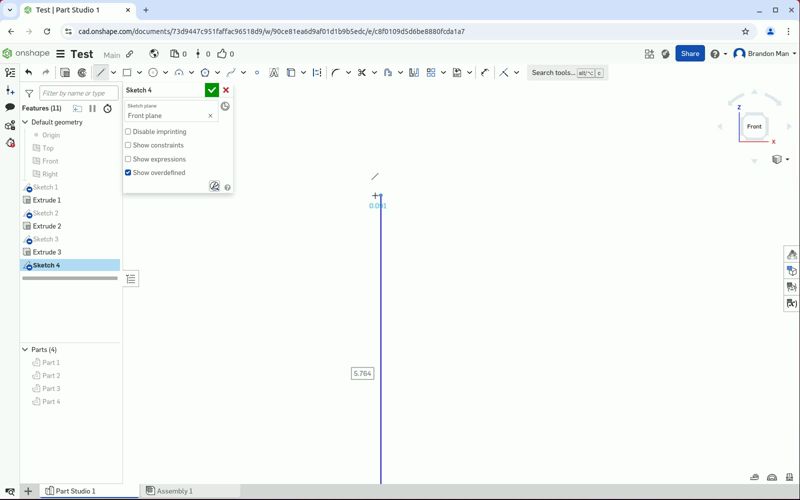
scroll(-6)
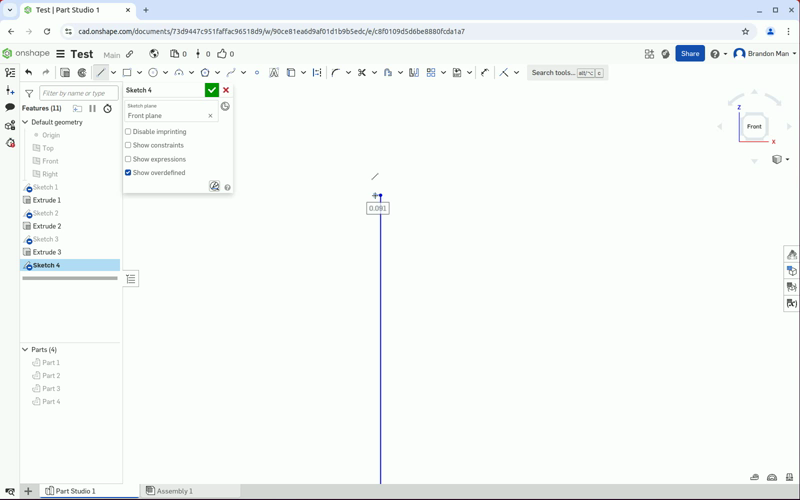
scroll(-6)
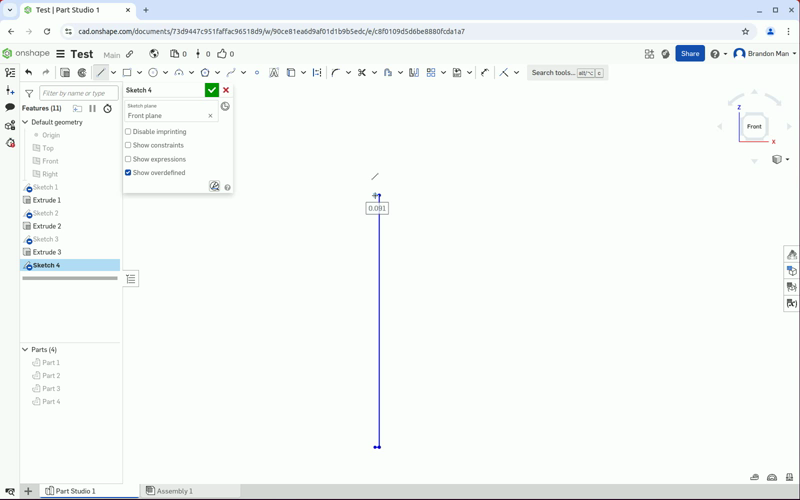
scroll(-6)
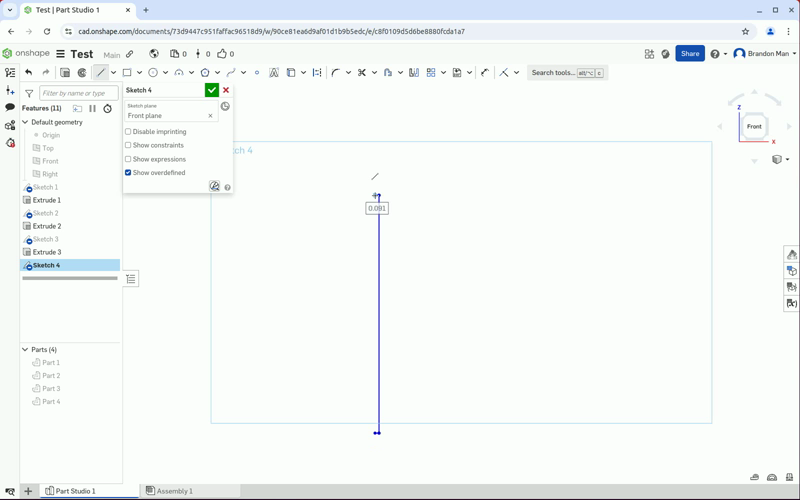
scroll(-6)
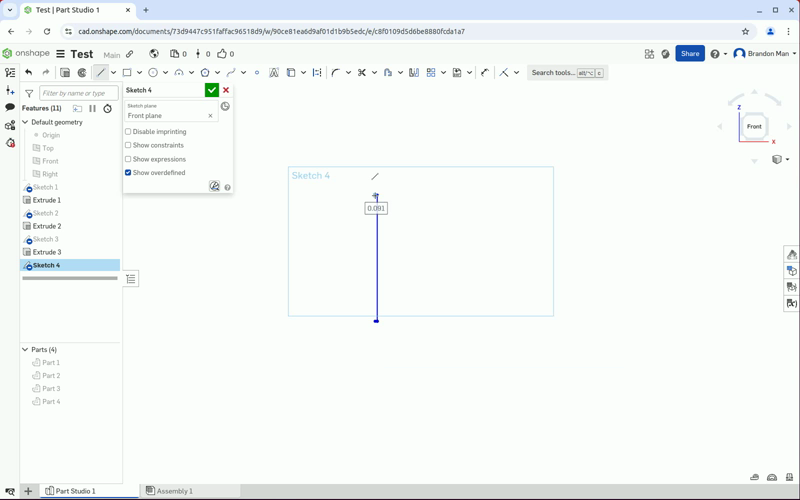
scroll(-6)
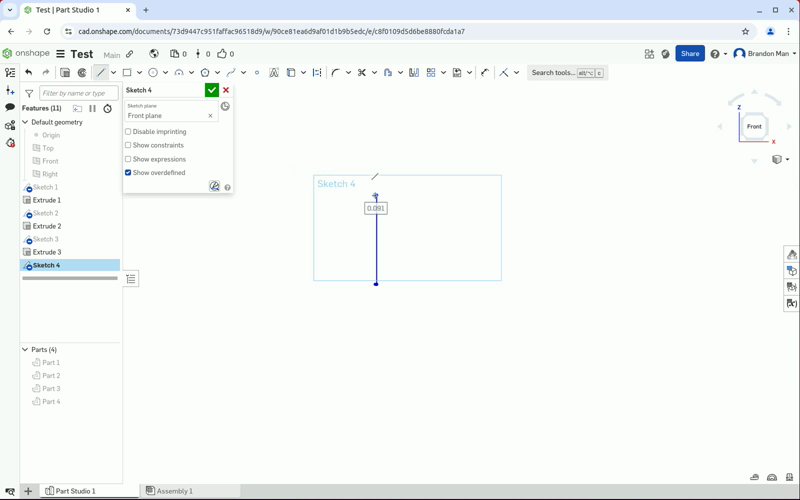
scroll(-6)
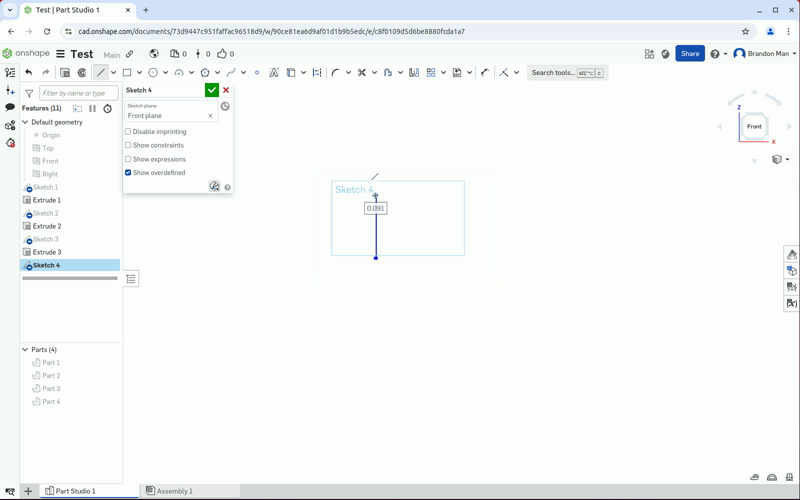
scroll(-6)
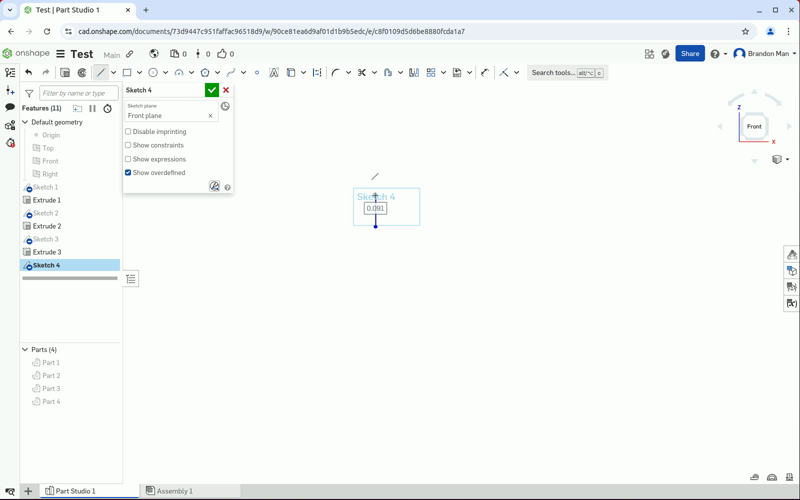
key_up(shift)
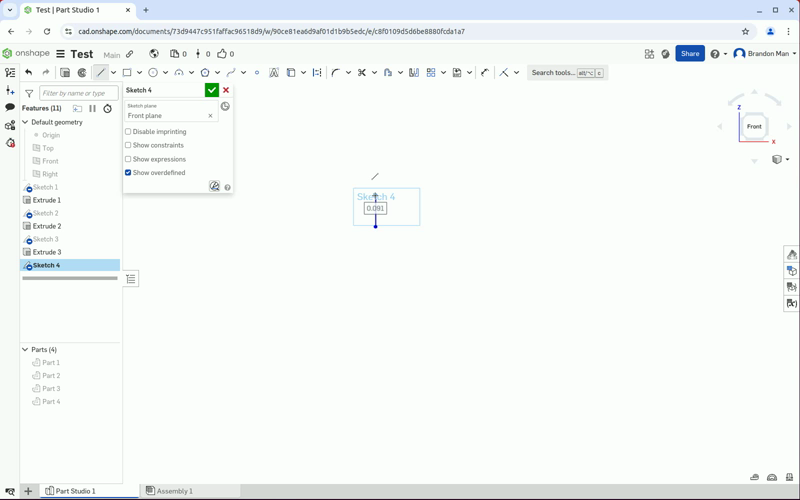
mouse_move(405, 195)
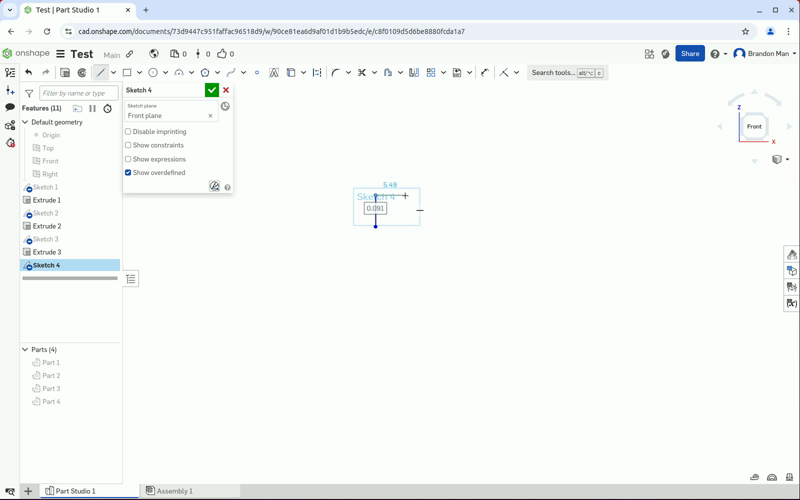
key_down(shift)
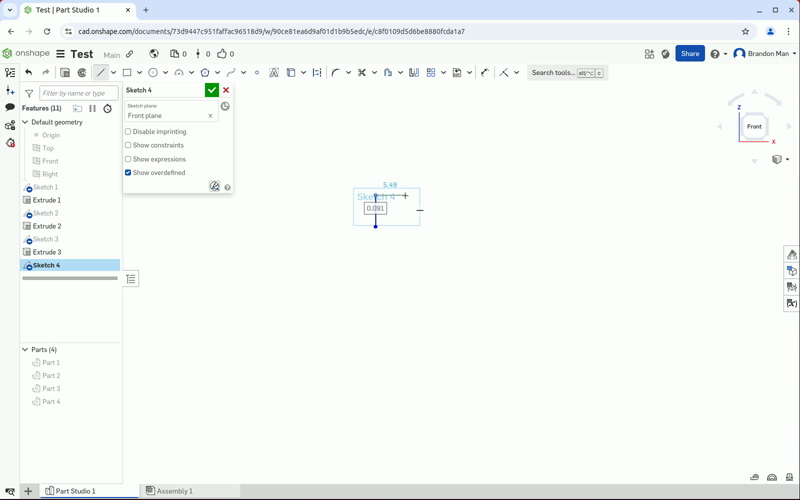
mouse_move(375, 226)
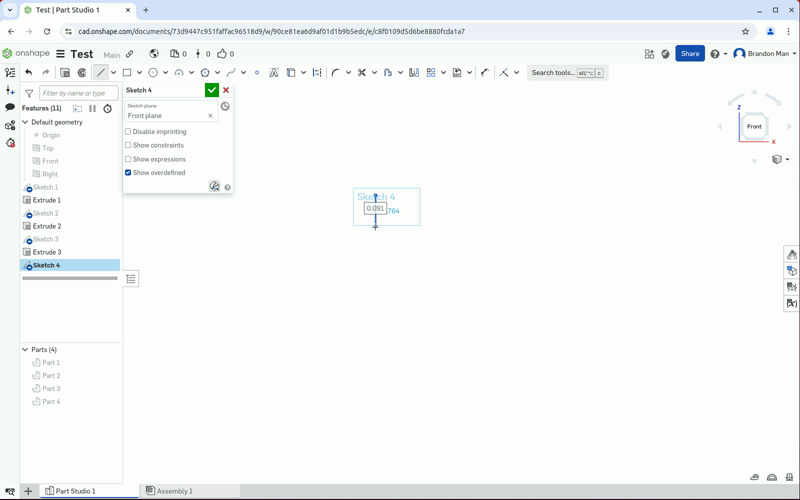
scroll(6)
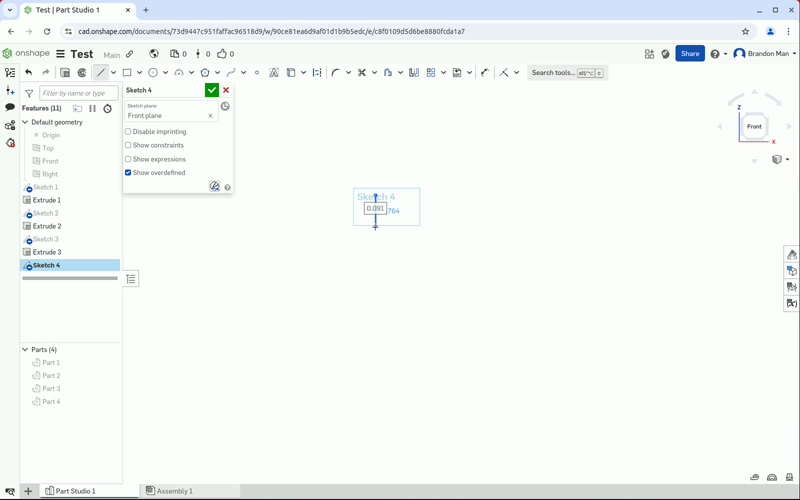
scroll(6)
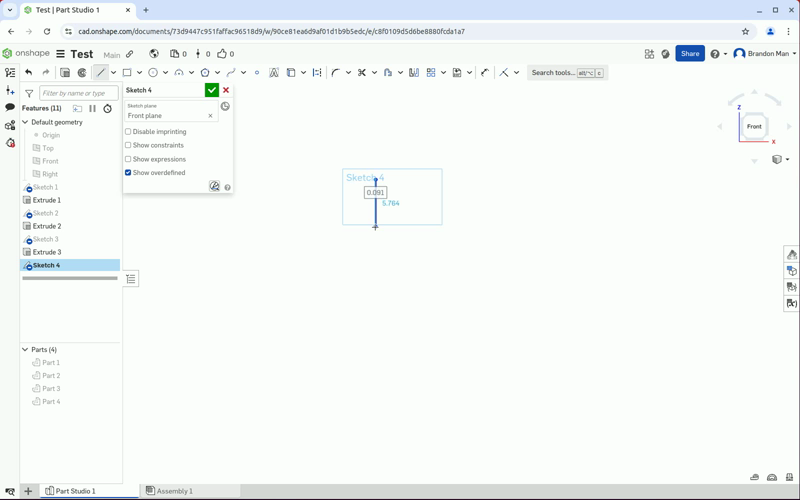
scroll(6)
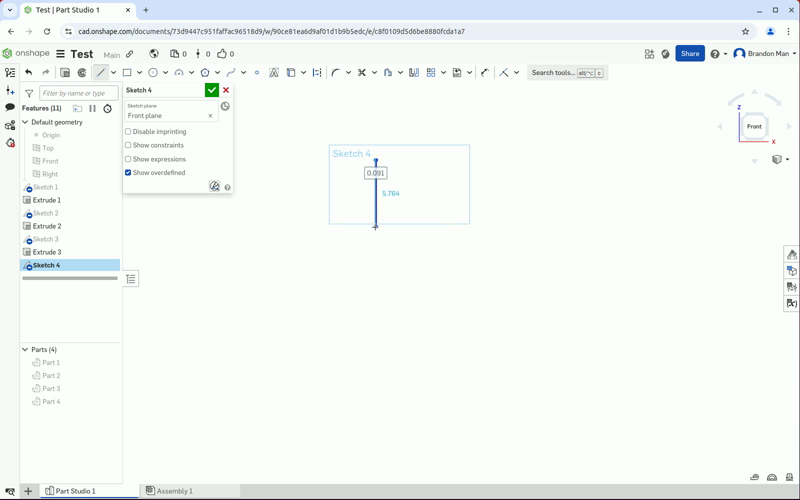
scroll(6)
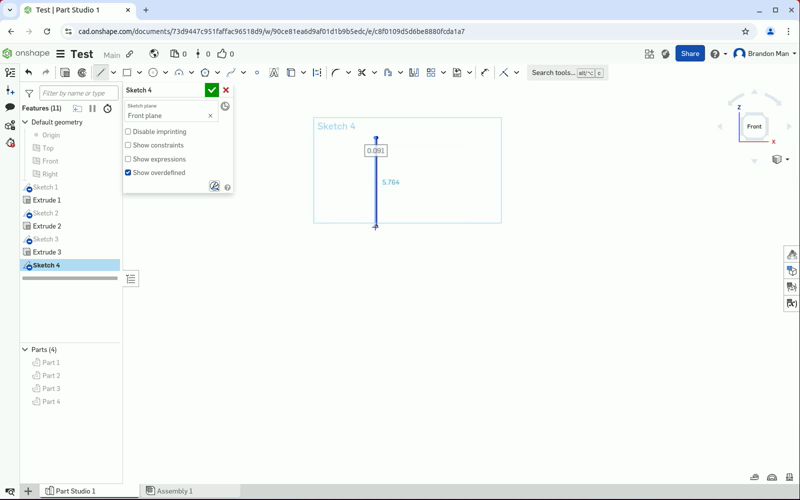
scroll(6)
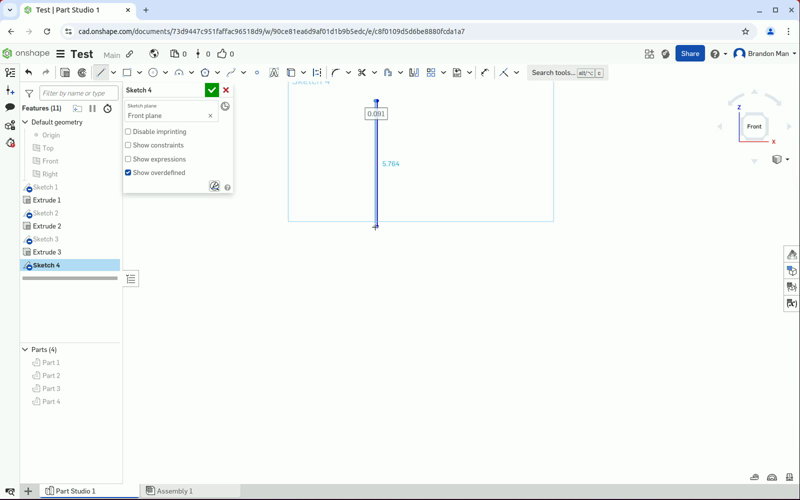
scroll(6)
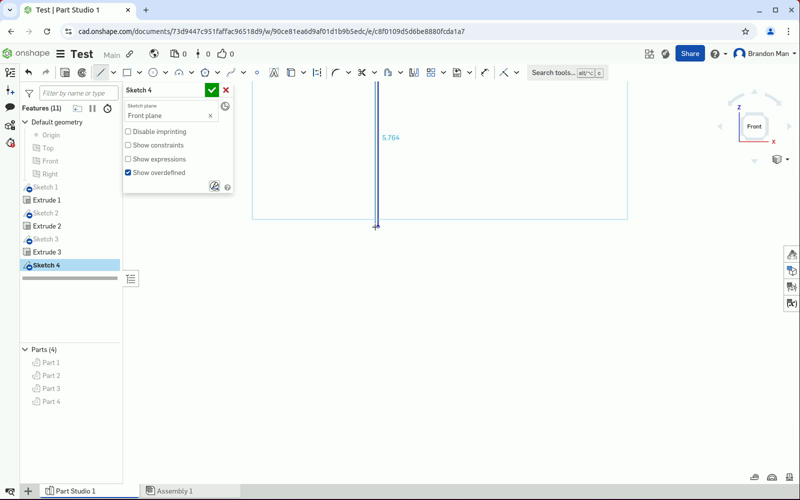
scroll(6)
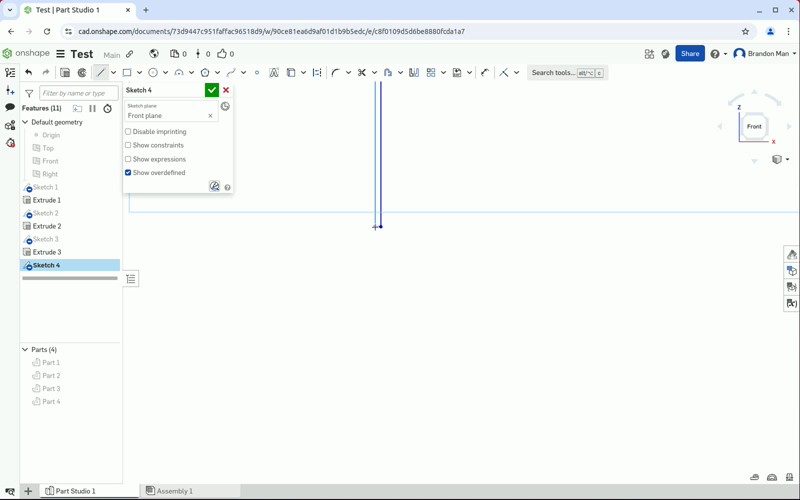
key_up(shift)
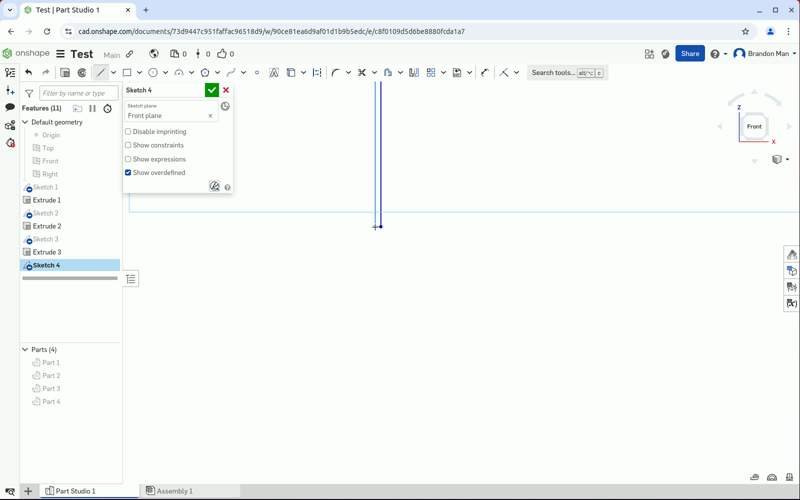
click(375, 226)
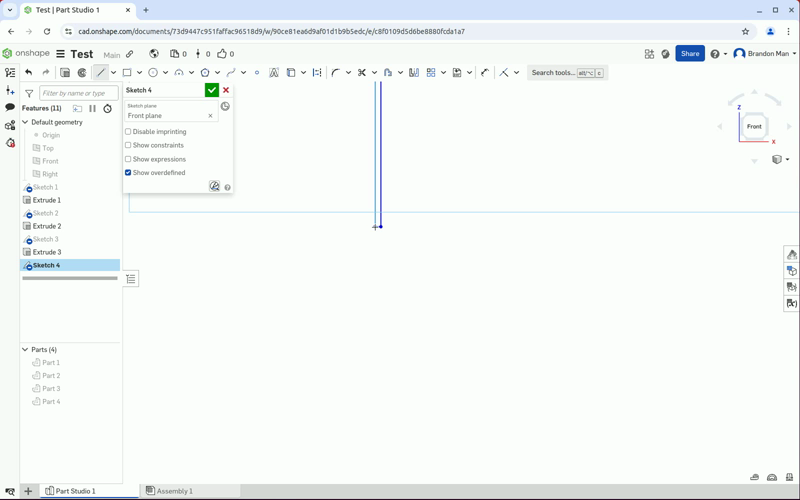
scroll(-6)
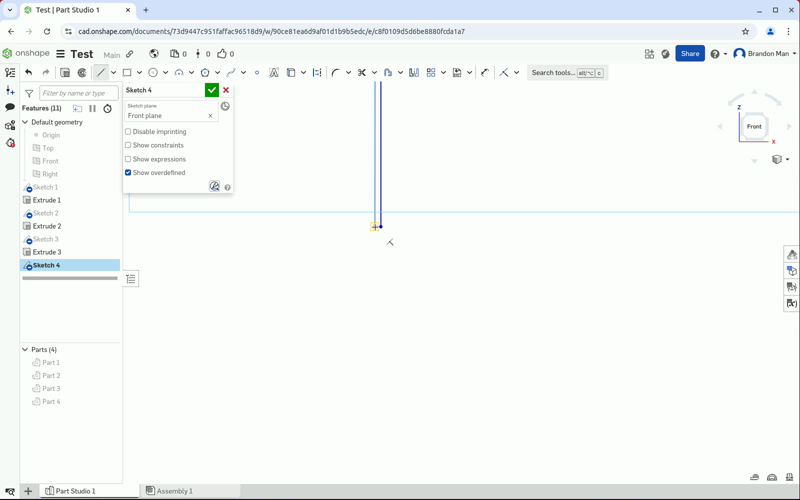
scroll(-6)
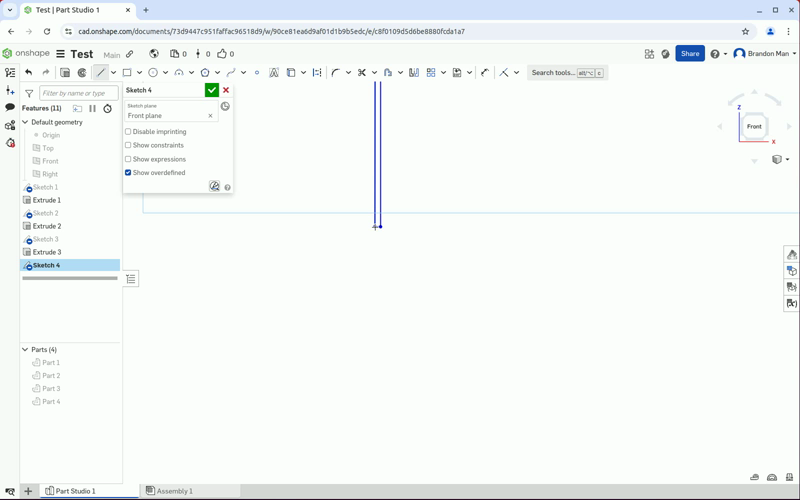
scroll(-6)
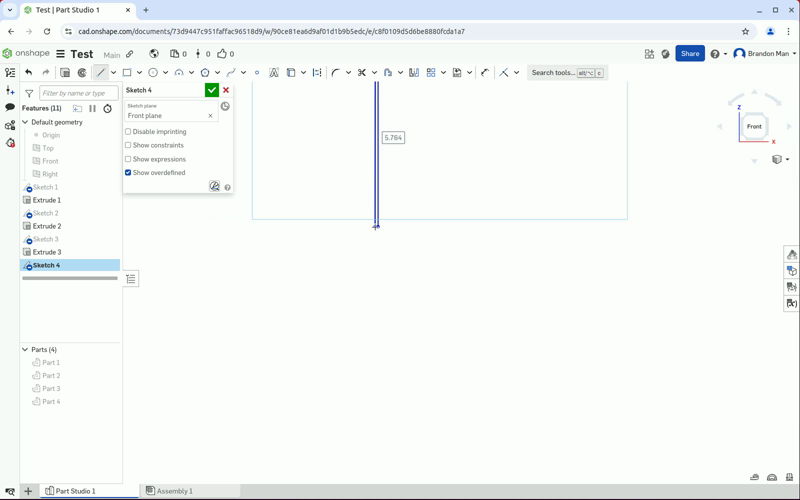
scroll(-6)
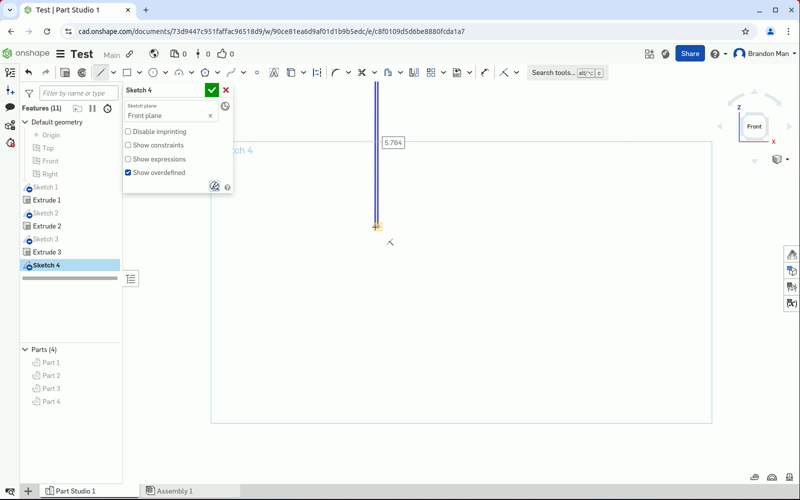
scroll(-6)
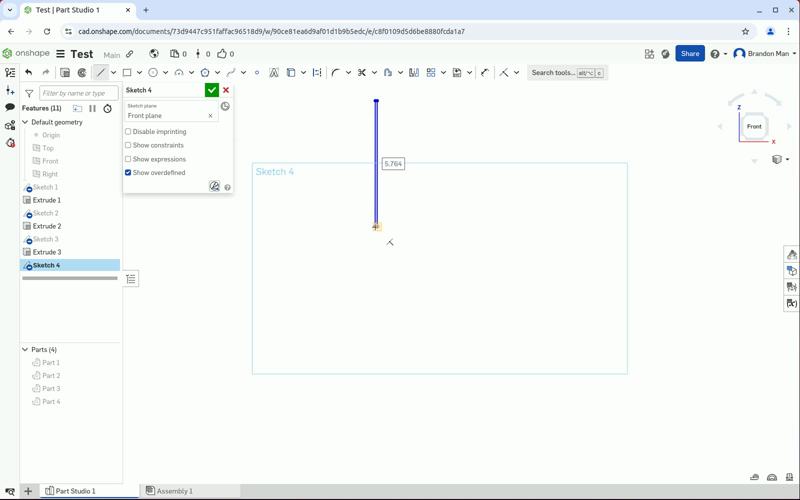
scroll(-6)
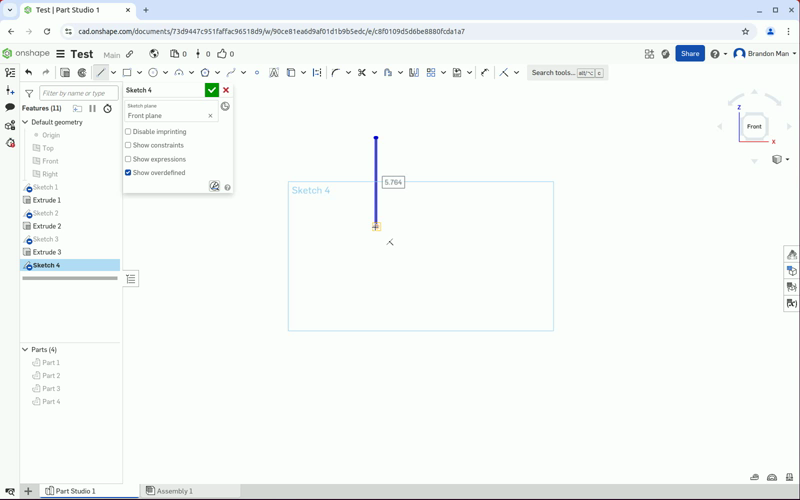
scroll(-6)
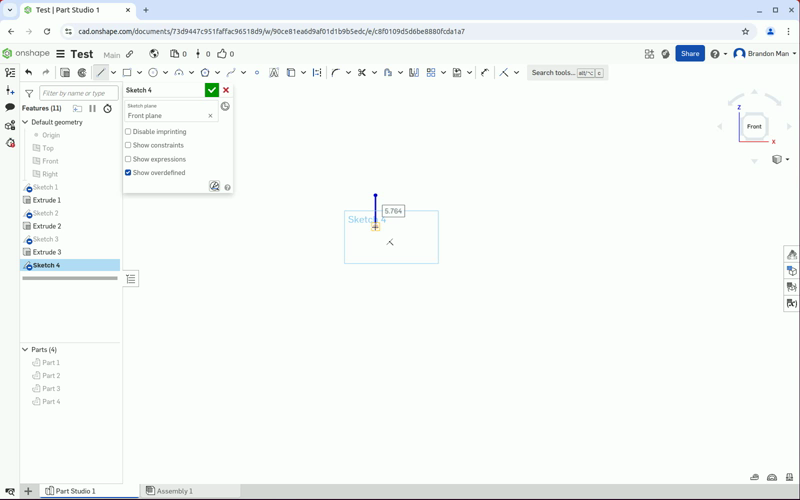
key(esc)
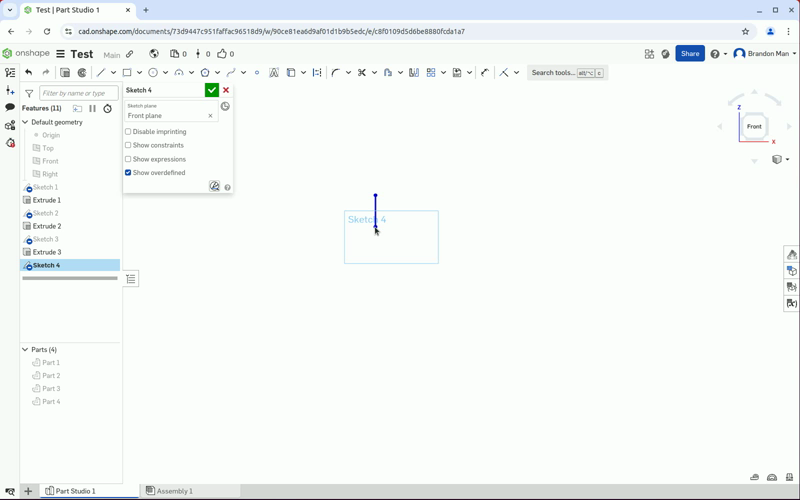
mouse_move(375, 225)
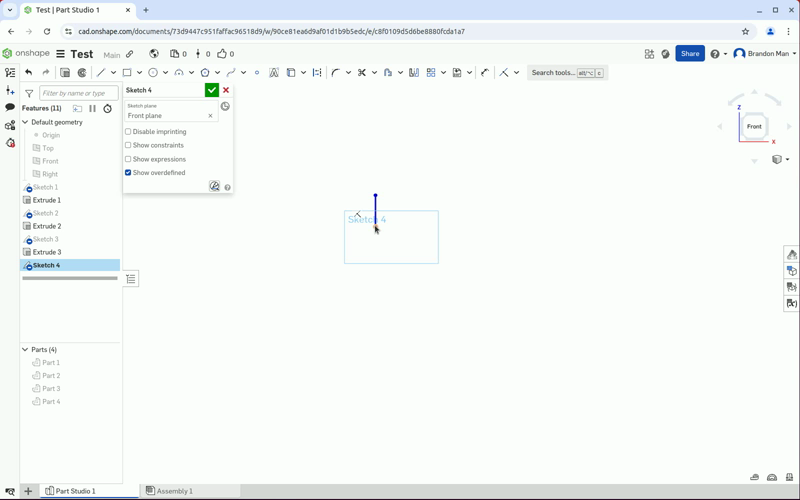
scroll(6)
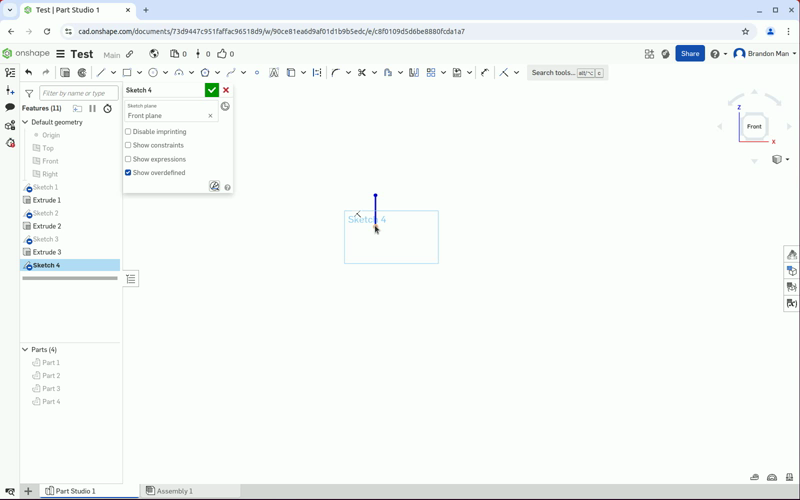
scroll(6)
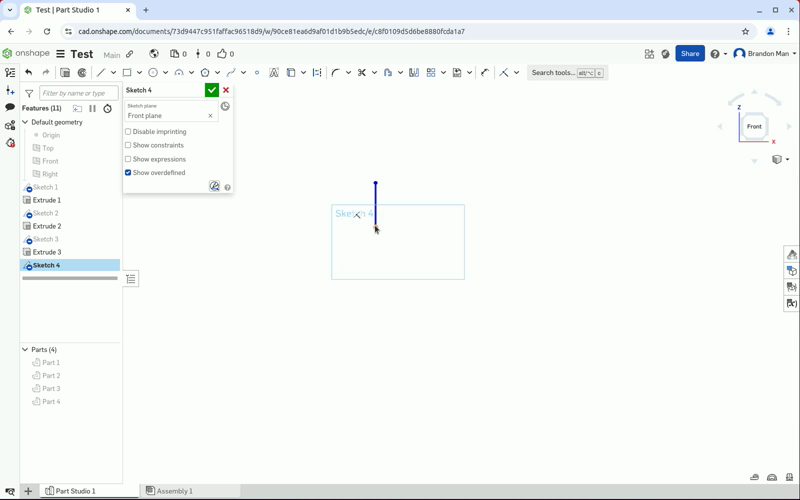
scroll(6)
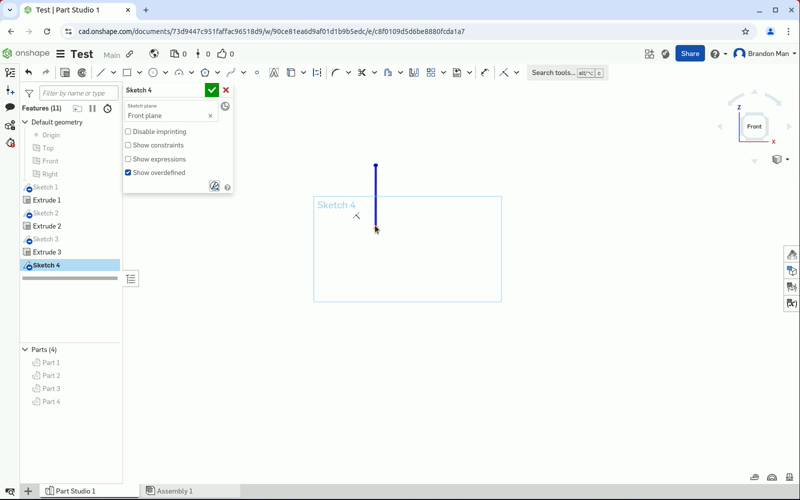
scroll(6)
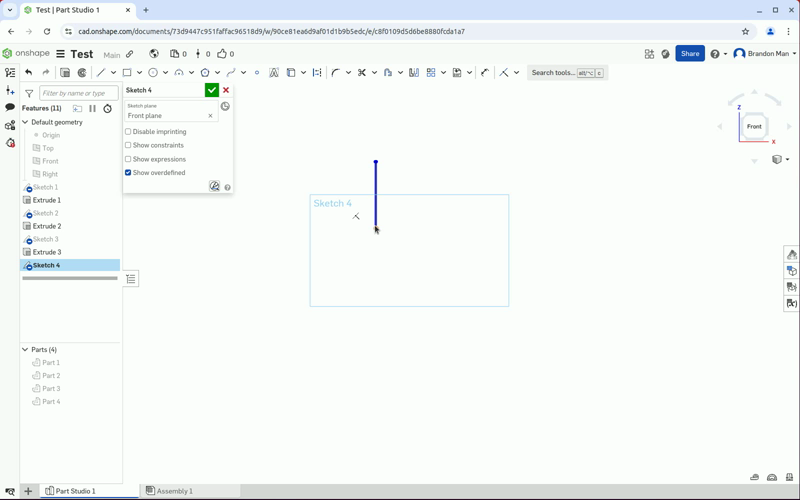
scroll(6)
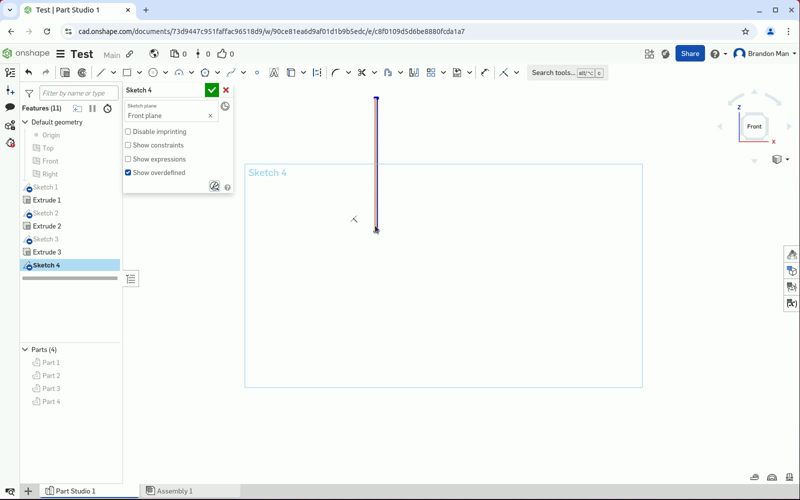
scroll(6)
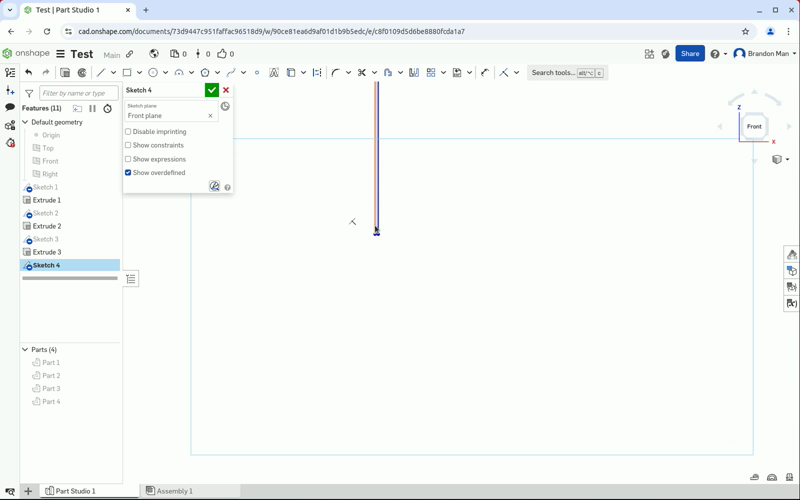
scroll(6)
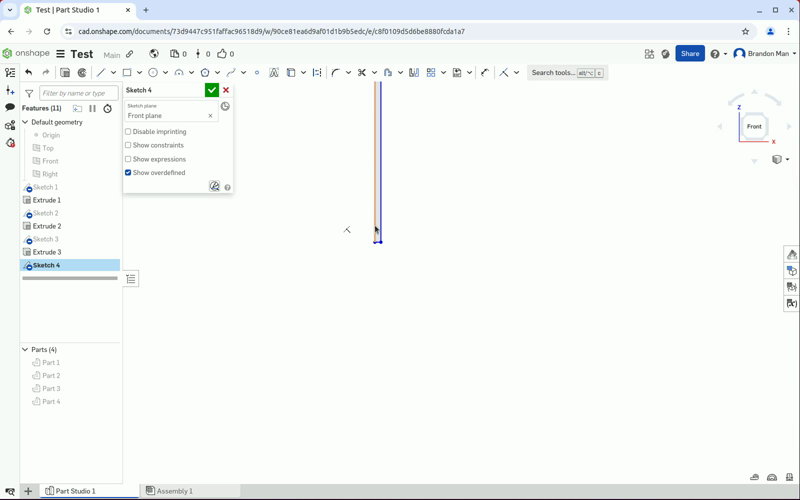
click(375, 225)
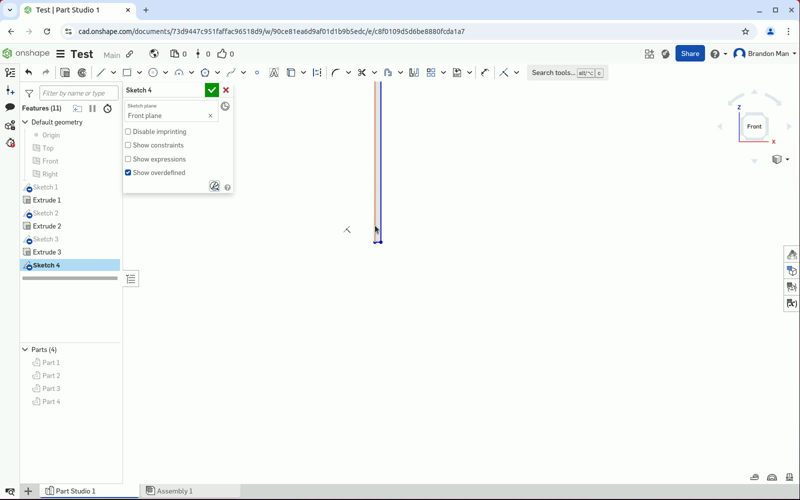
scroll(-6)
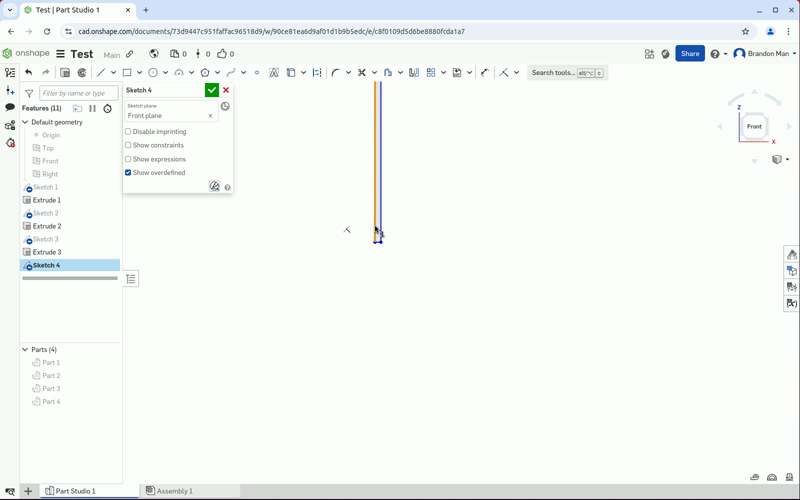
scroll(-6)
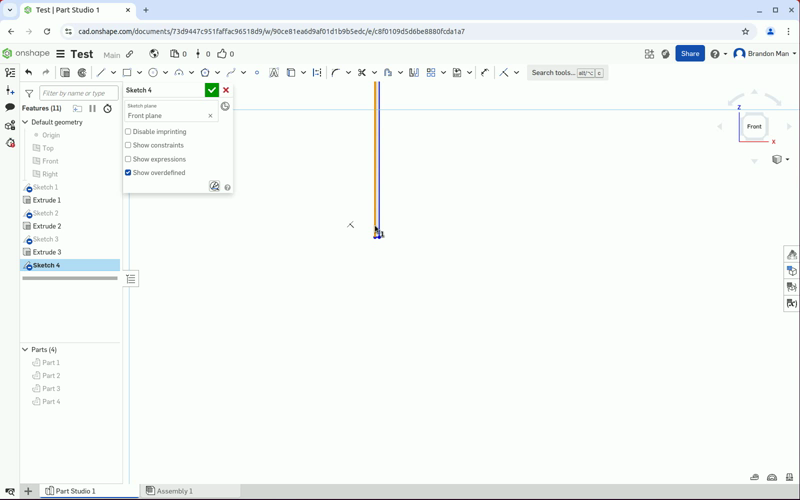
scroll(-6)
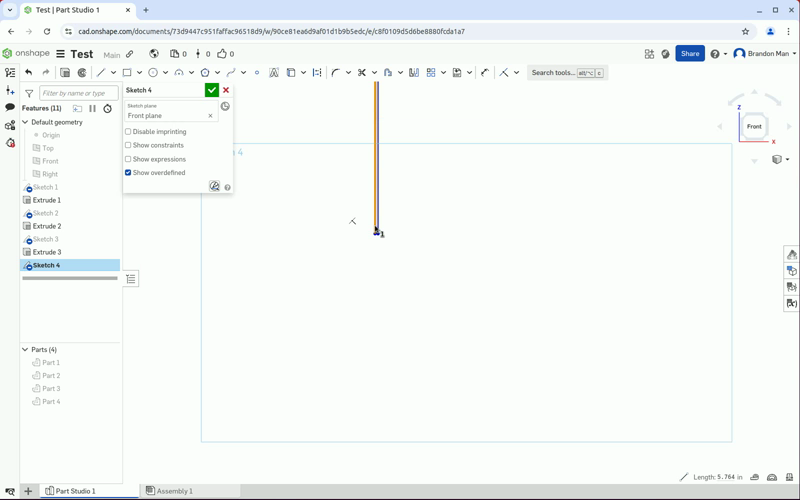
scroll(-6)
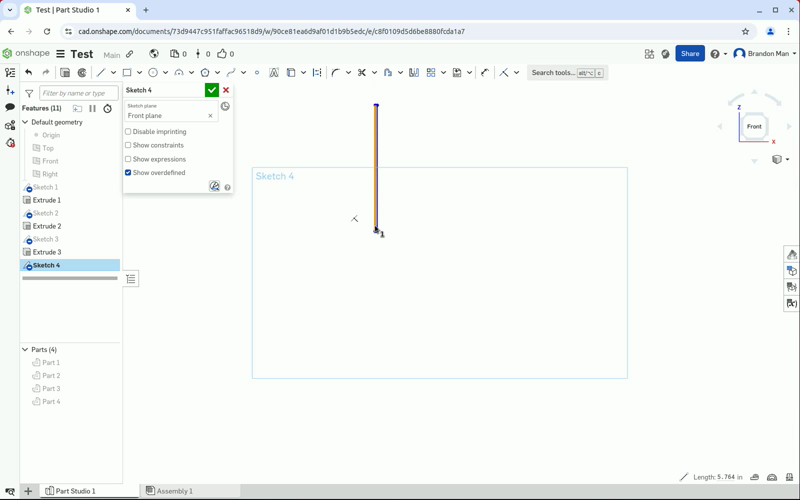
scroll(-6)
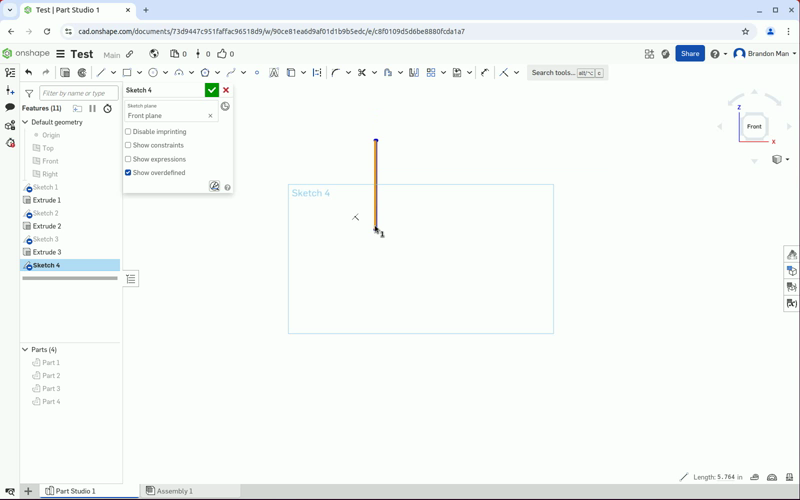
scroll(-6)
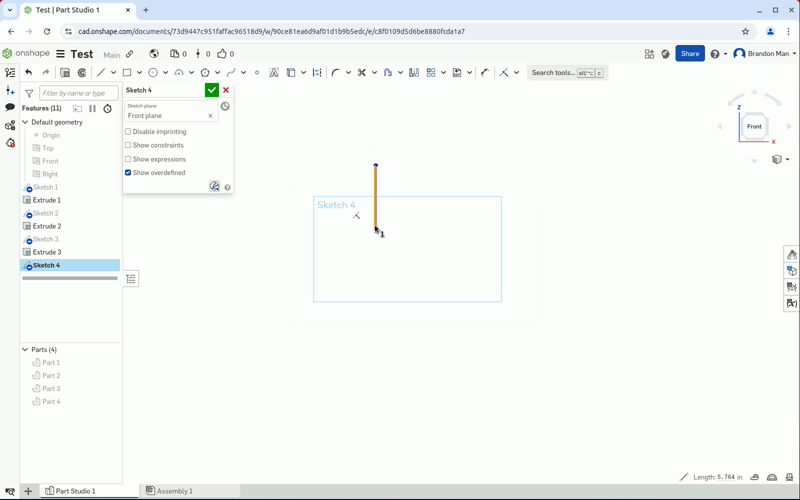
scroll(-6)
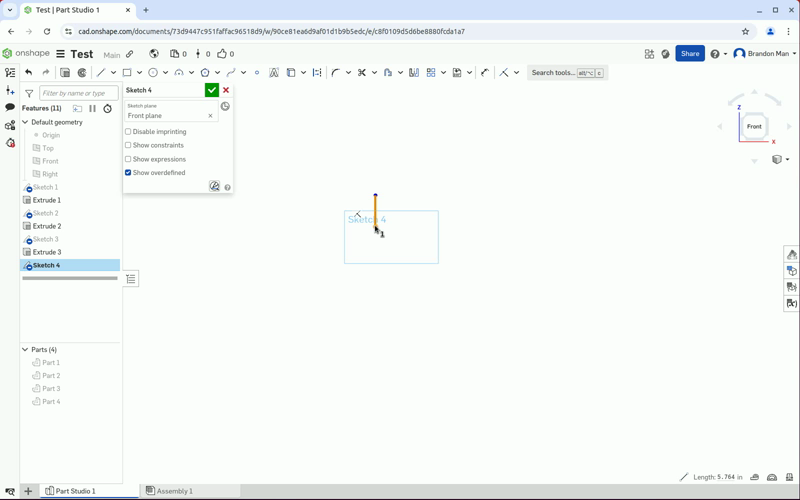
mouse_move(73, 352)
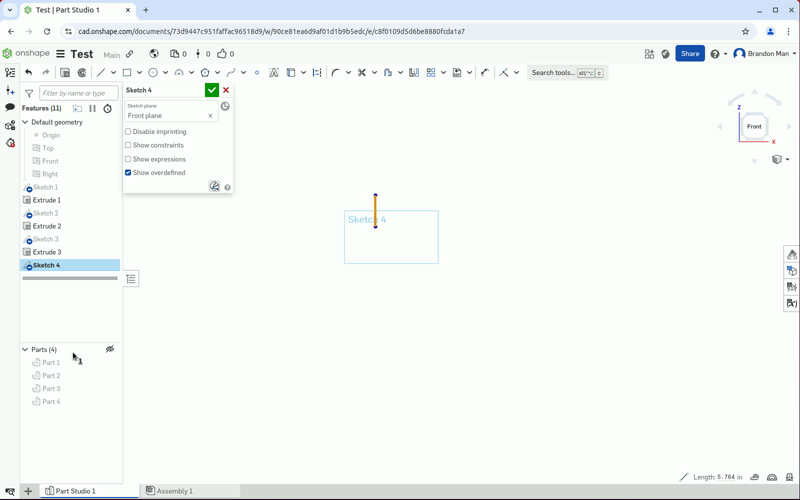
key(shift+y)
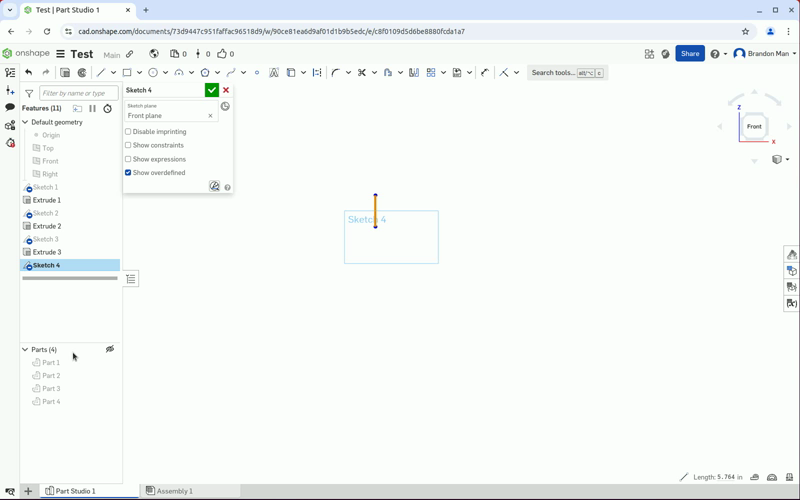
key(shift+e)
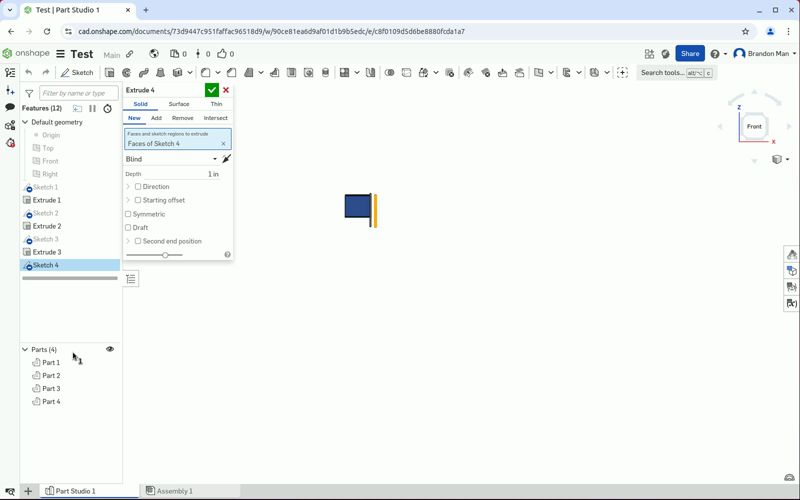
mouse_move(143, 106)
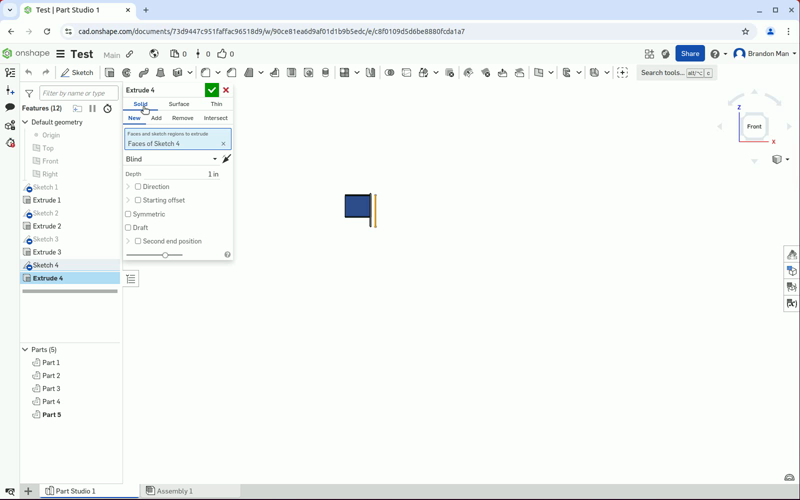
click(143, 106)
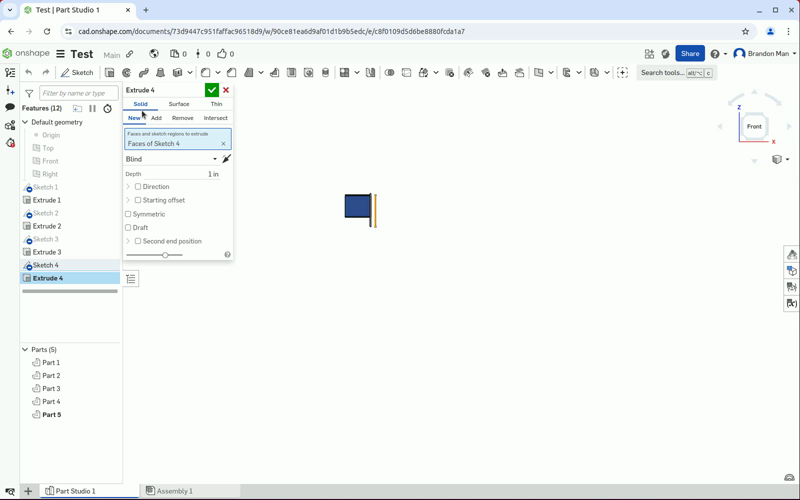
mouse_move(137, 120)
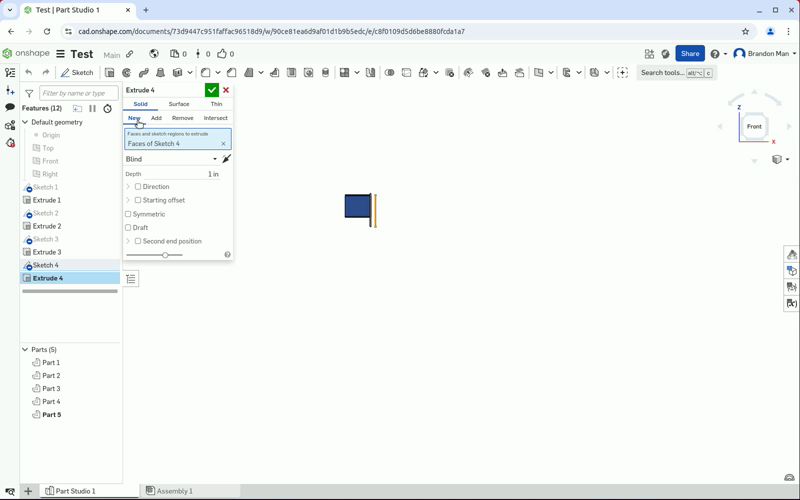
click(137, 120)
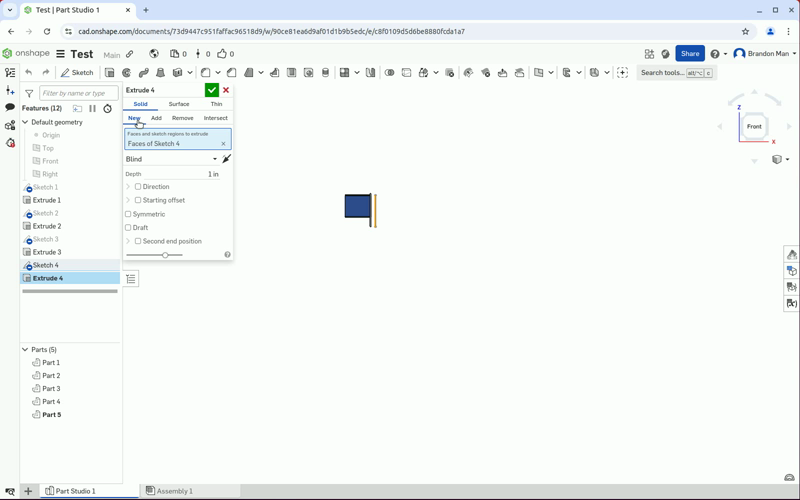
key(tab, 4)
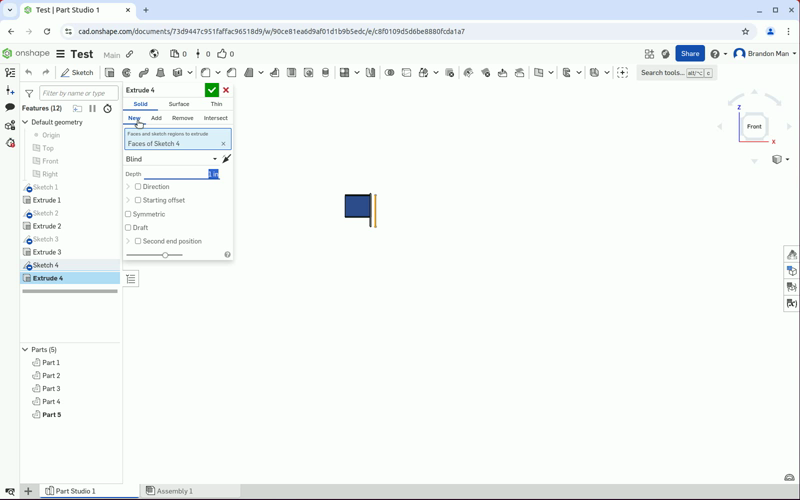
text(5.296)
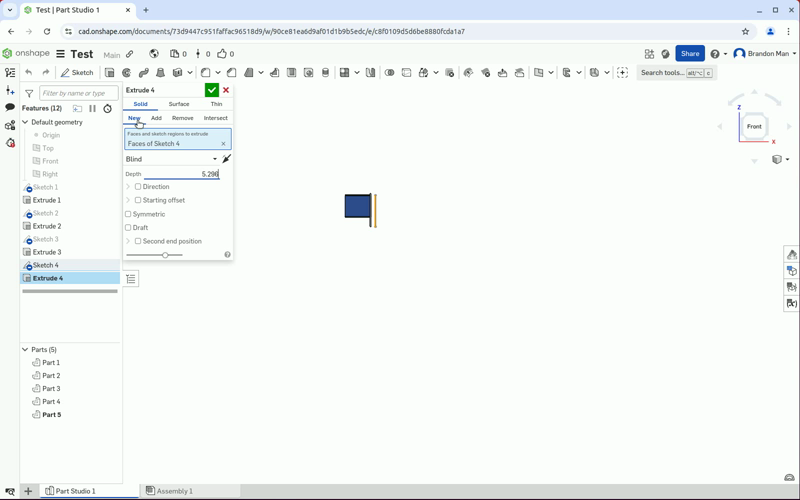
key(enter)
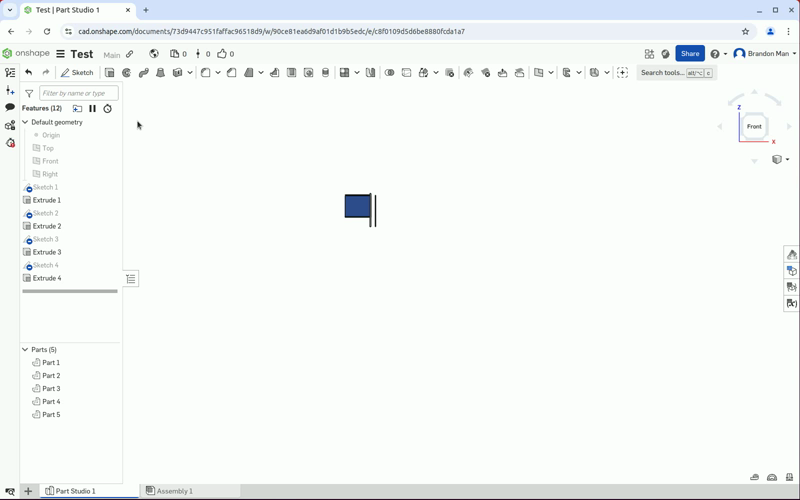
key(shift+h)
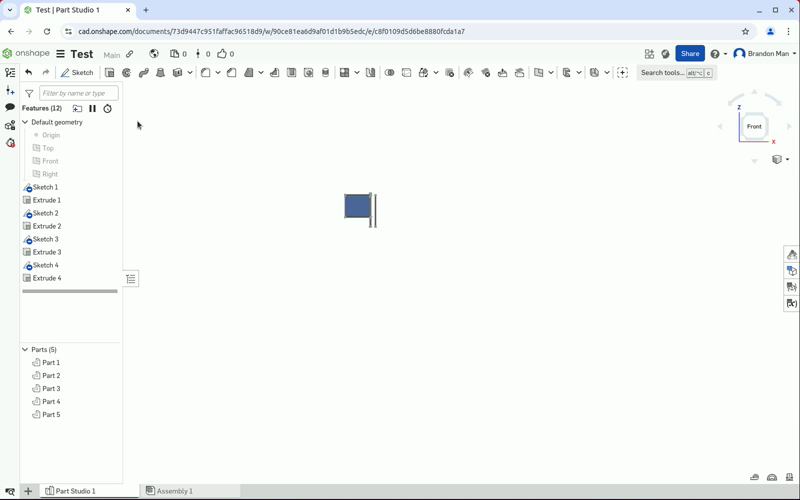
key(shift+h)
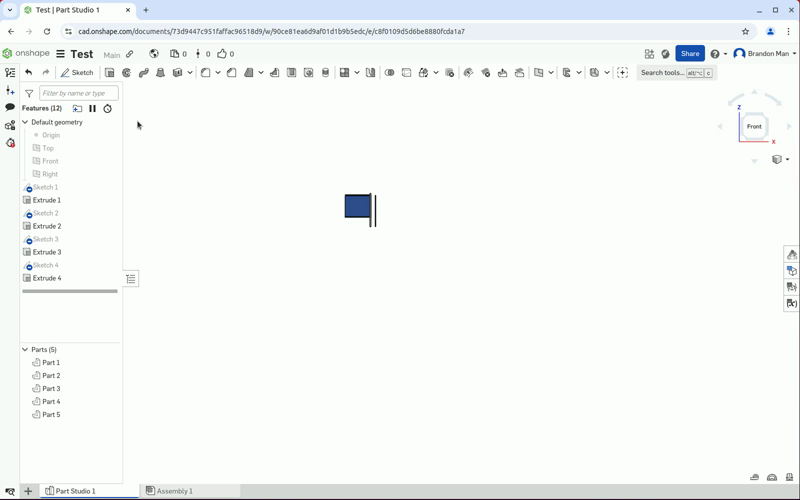
mouse_move(73, 189)
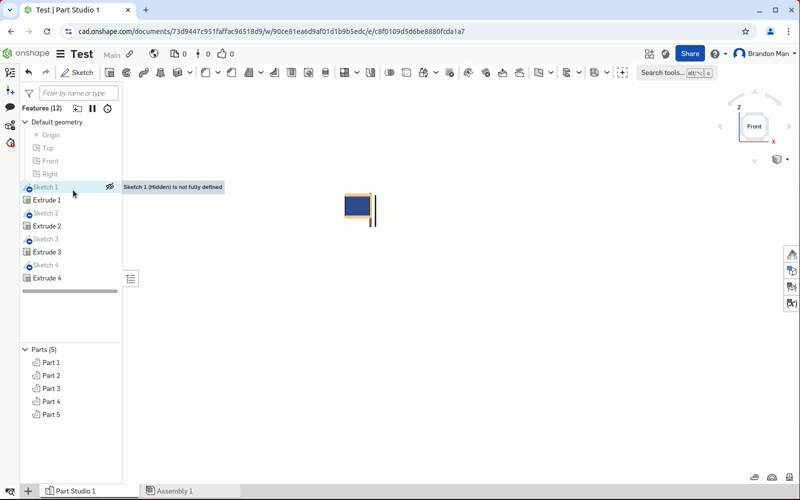
click(73, 189)
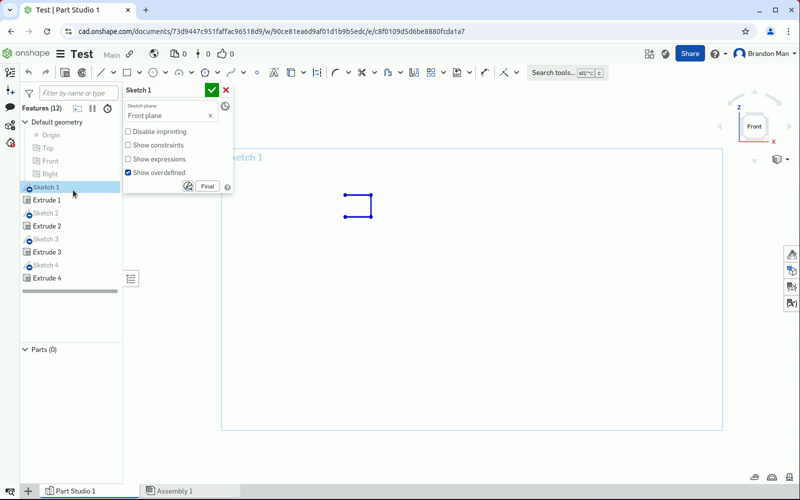
mouse_move(229, 92)
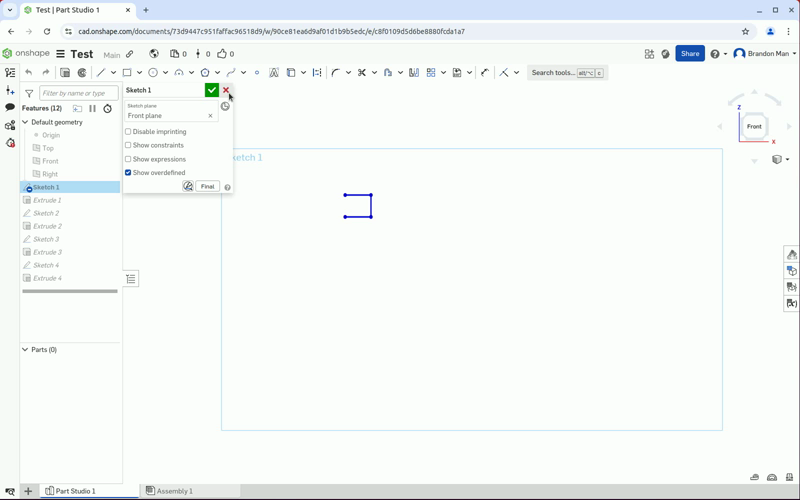
click(229, 92)
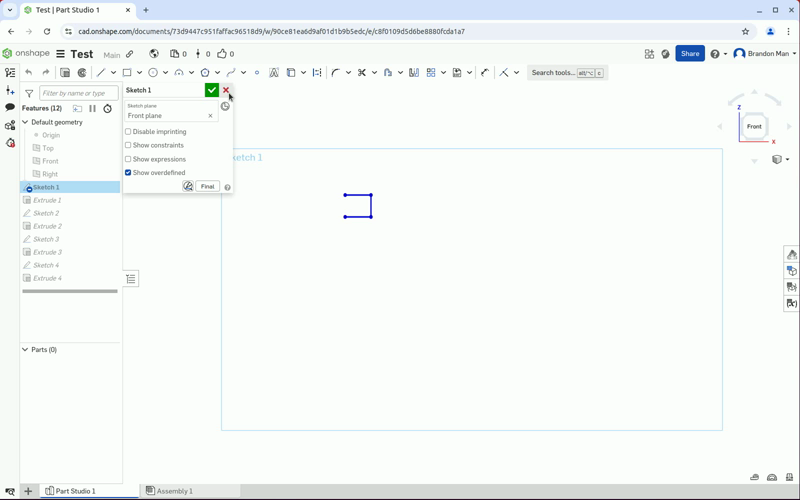
key(shift+s)
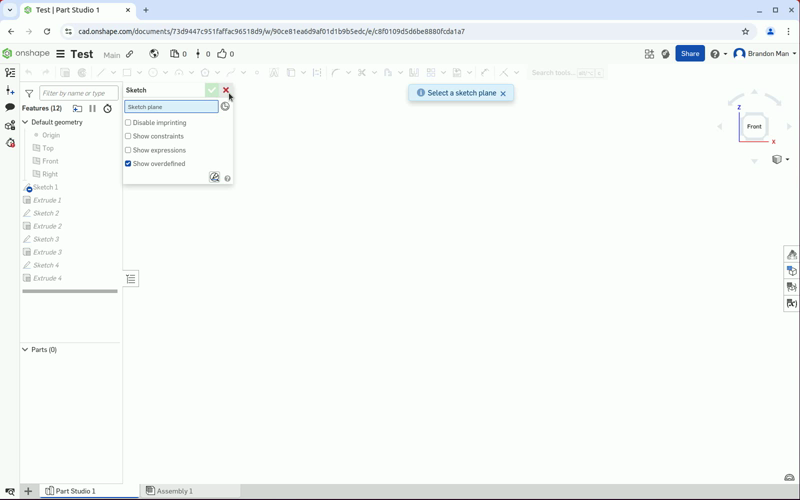
mouse_move(73, 163)
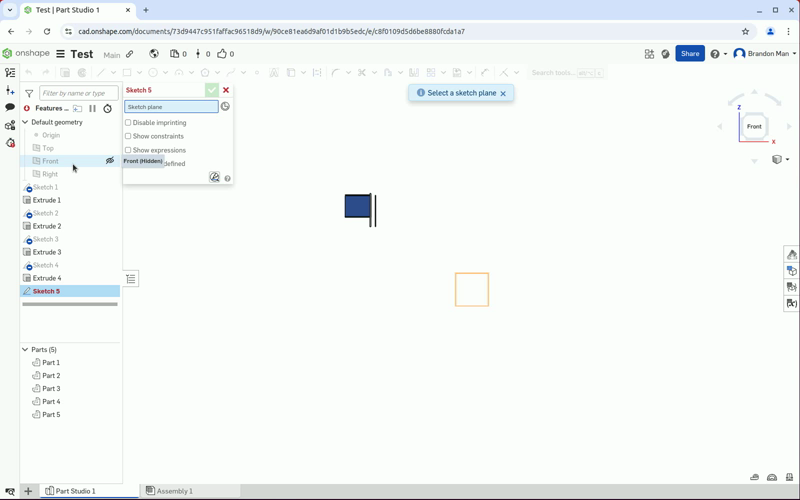
click(73, 163)
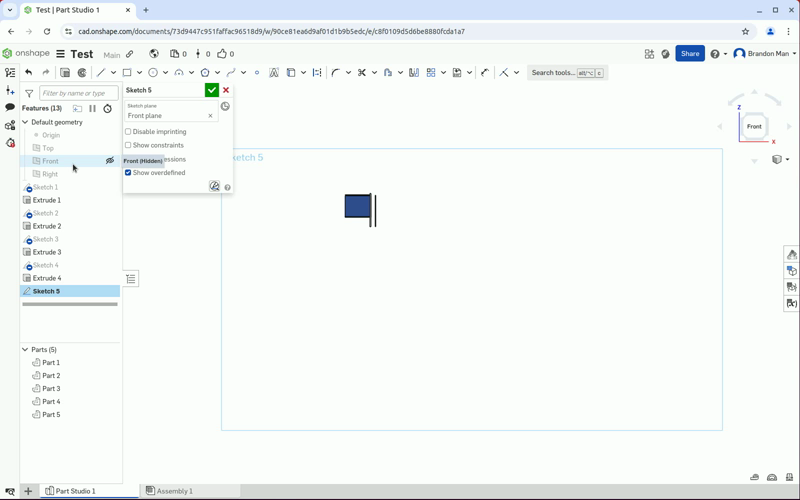
mouse_move(73, 352)
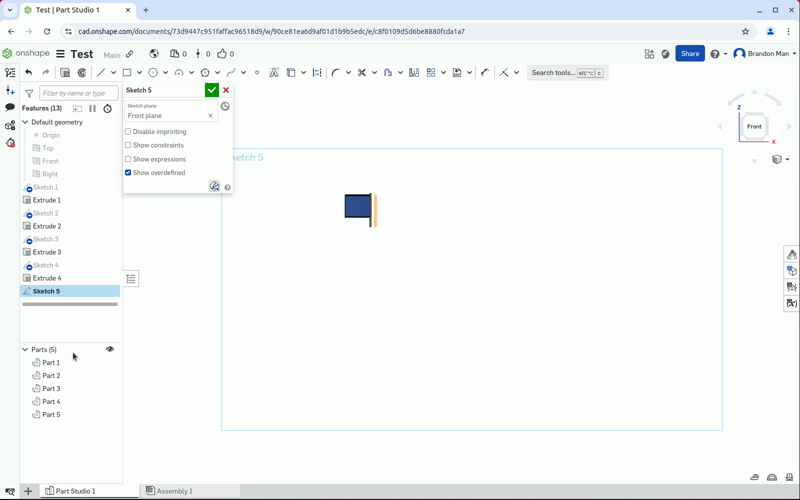
key(y)
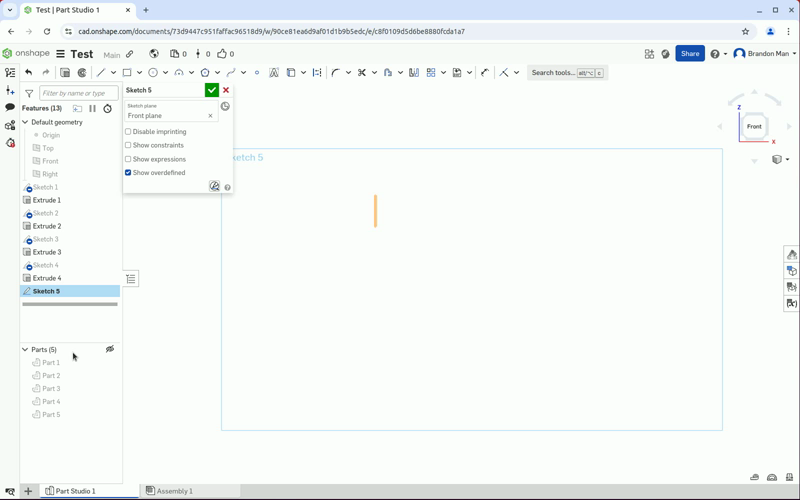
key(l)
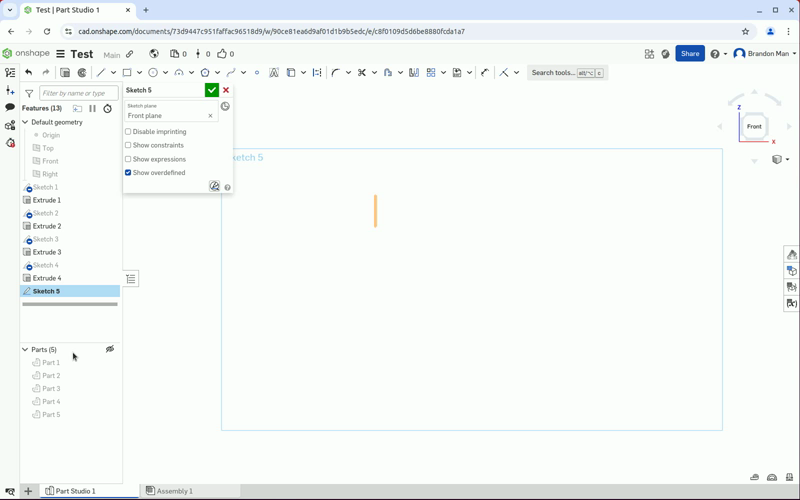
key_down(shift)
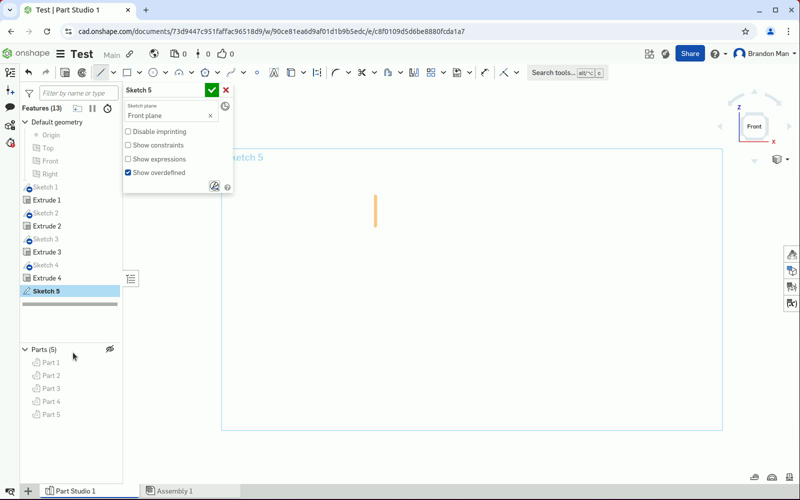
mouse_move(371, 226)
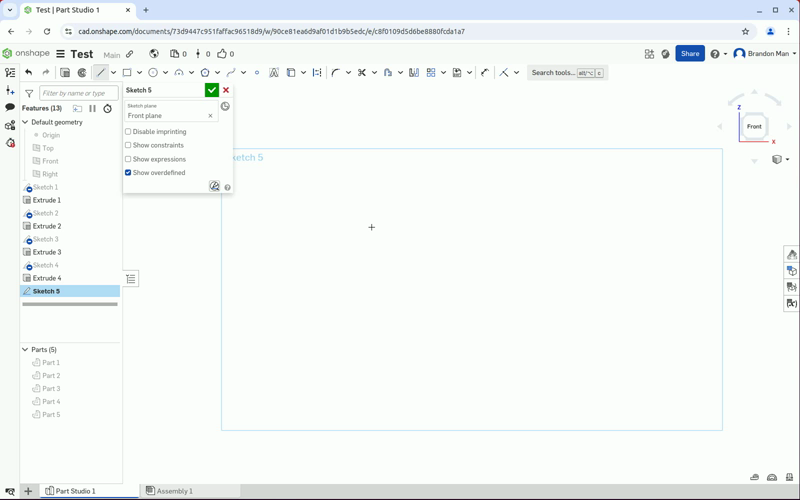
click(371, 226)
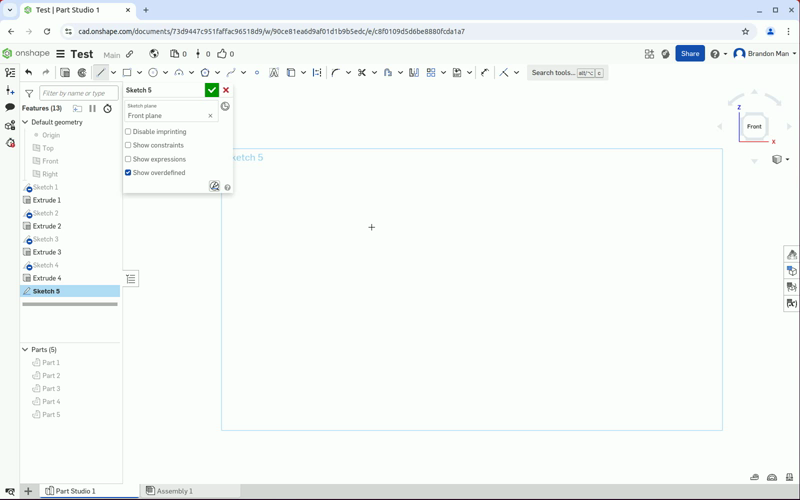
key_up(shift)
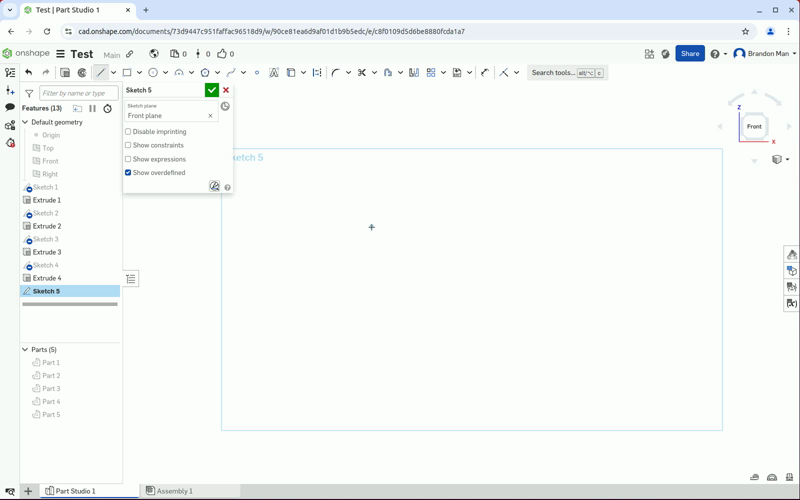
key_down(shift)
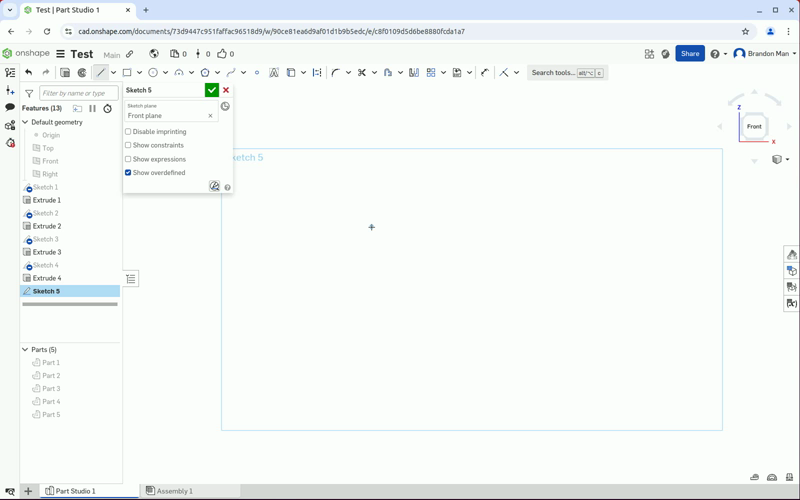
mouse_move(401, 226)
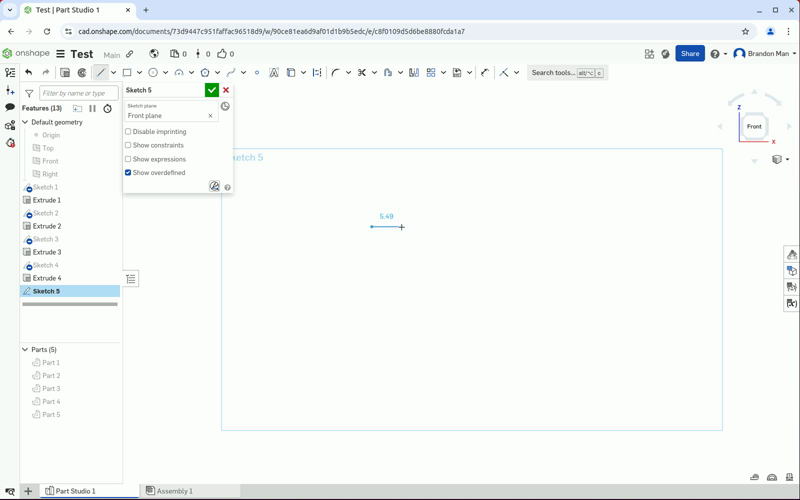
mouse_move(375, 226)
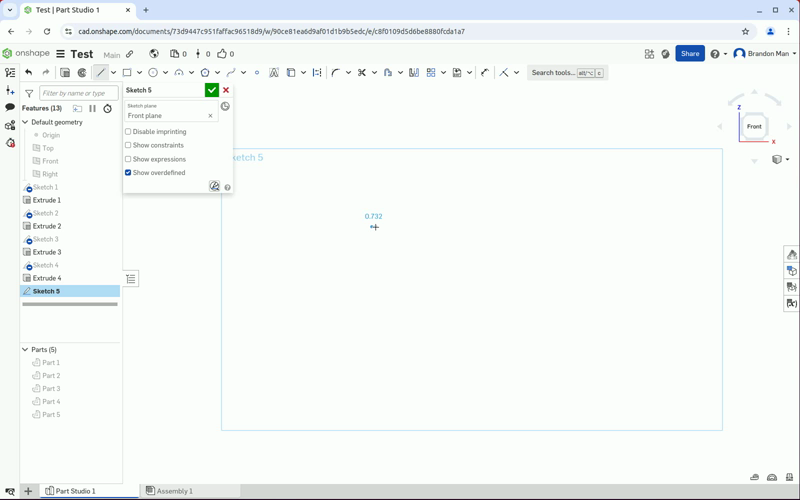
scroll(6)
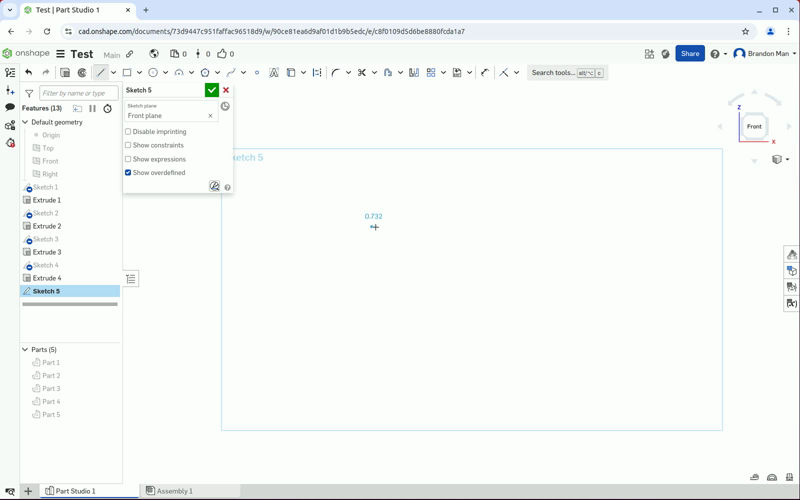
scroll(6)
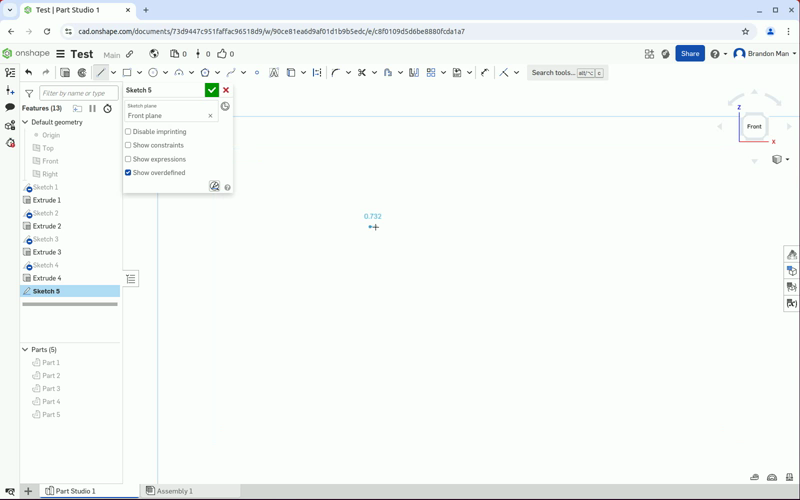
scroll(6)
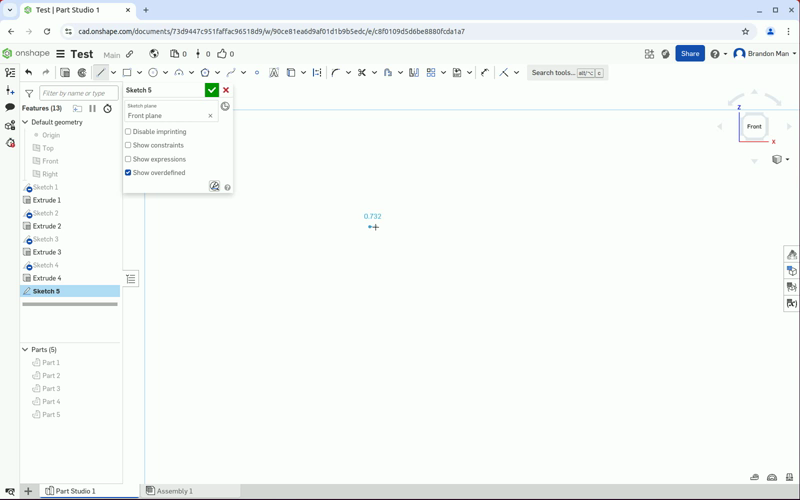
scroll(6)
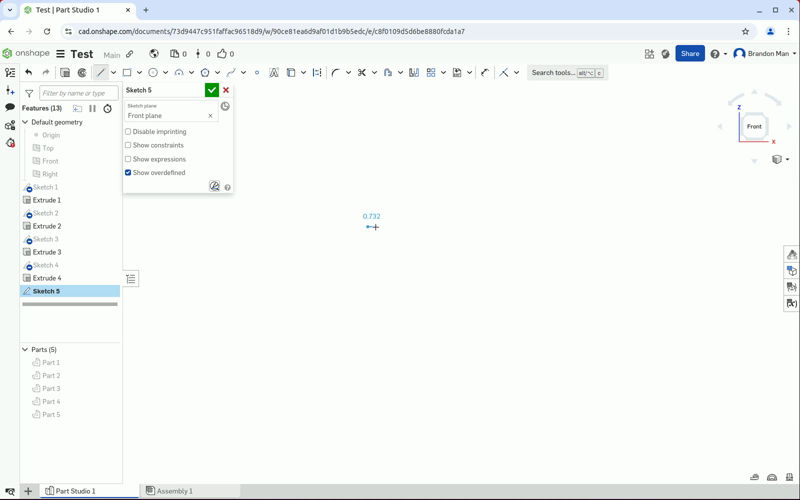
scroll(6)
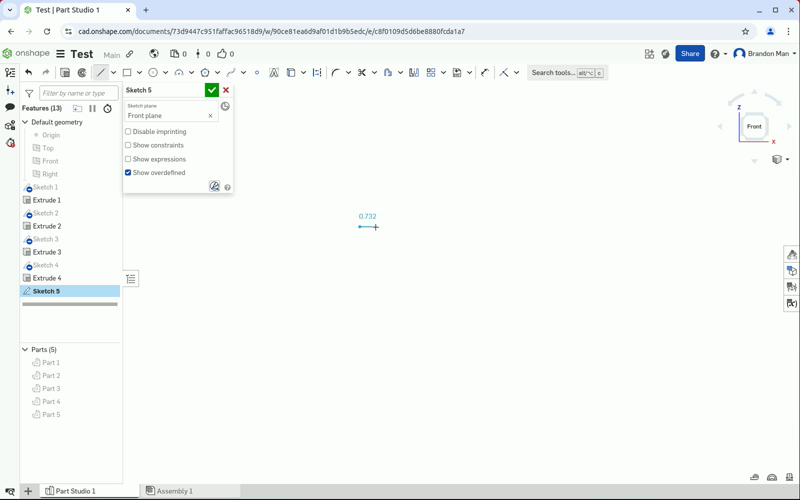
scroll(6)
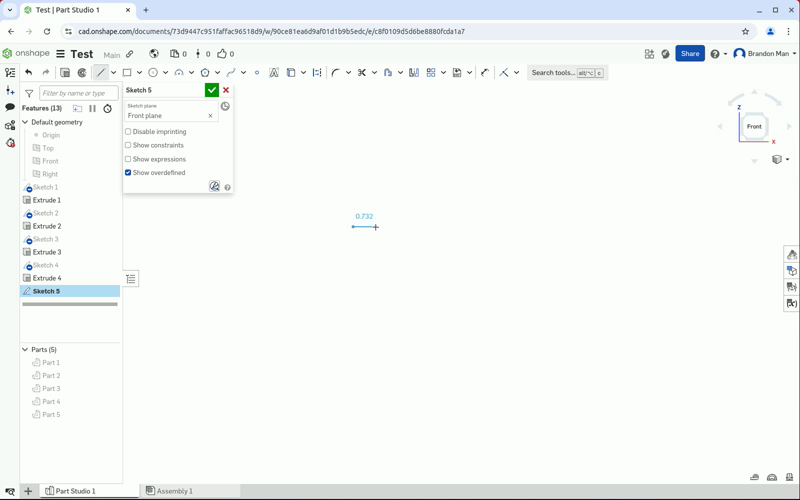
scroll(6)
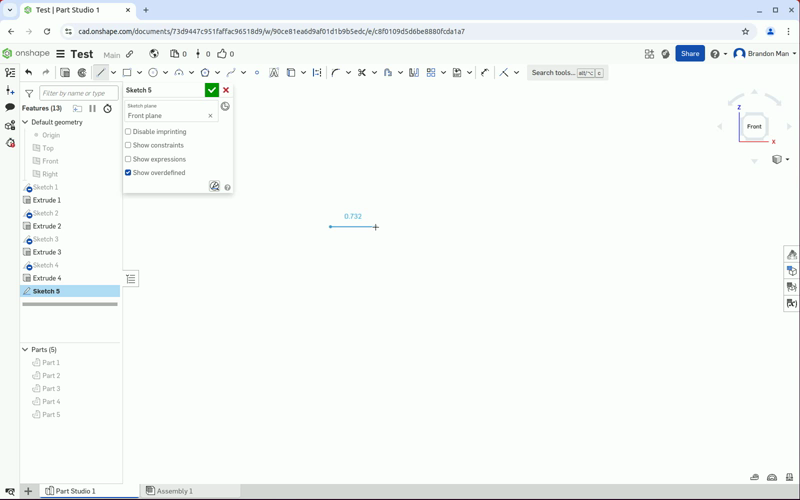
click(375, 226)
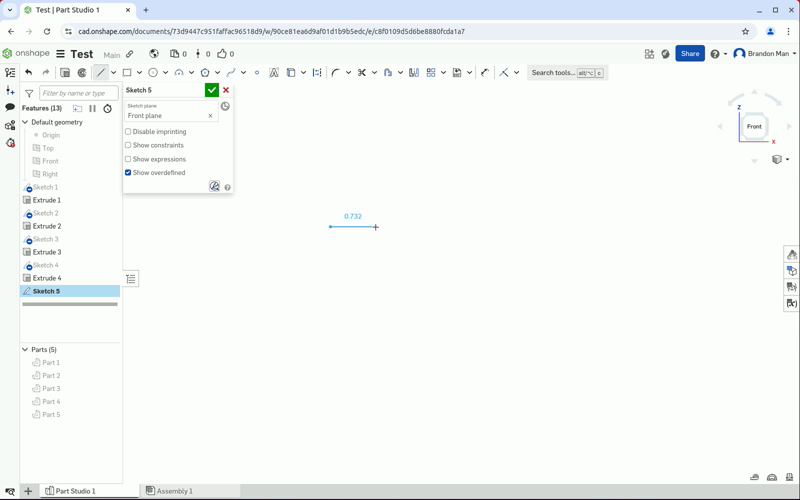
scroll(-6)
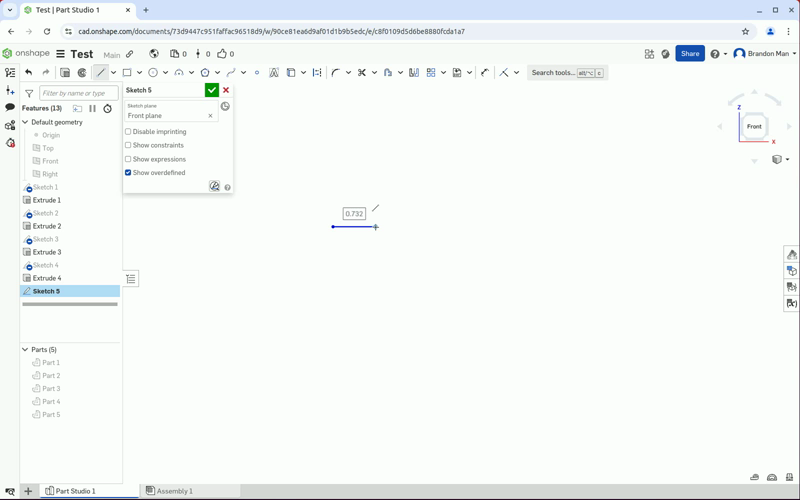
scroll(-6)
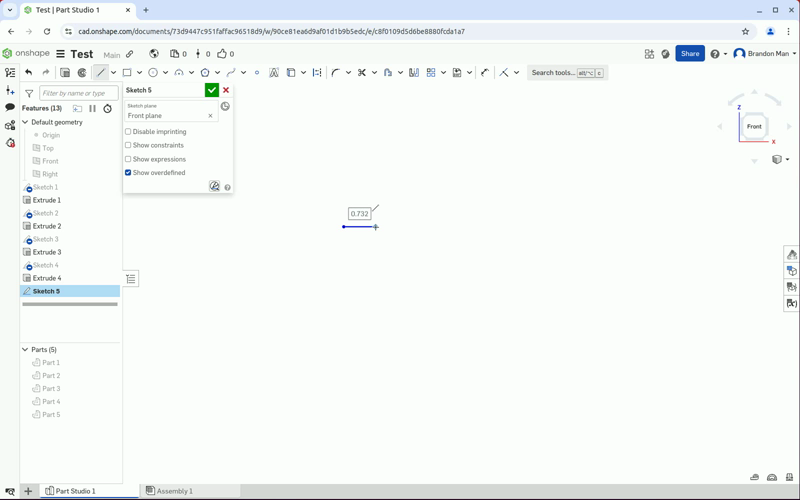
scroll(-6)
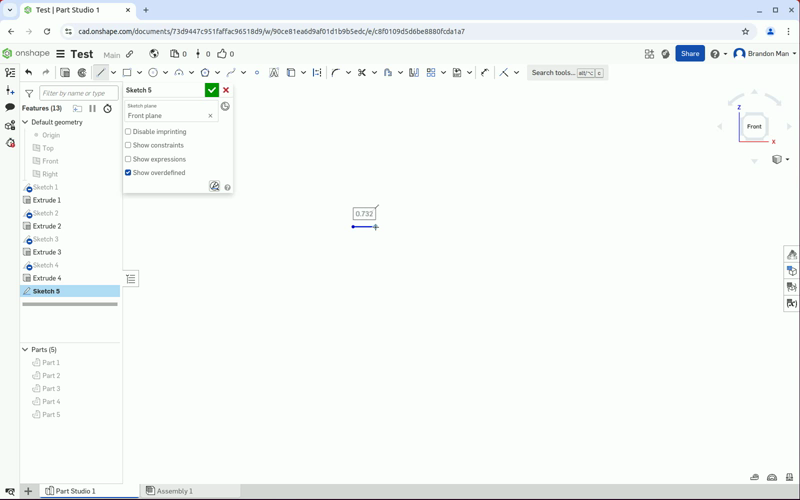
scroll(-6)
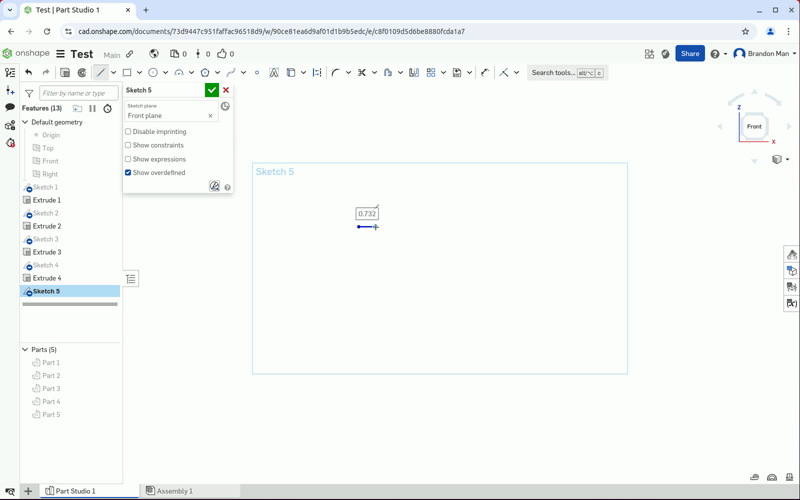
scroll(-6)
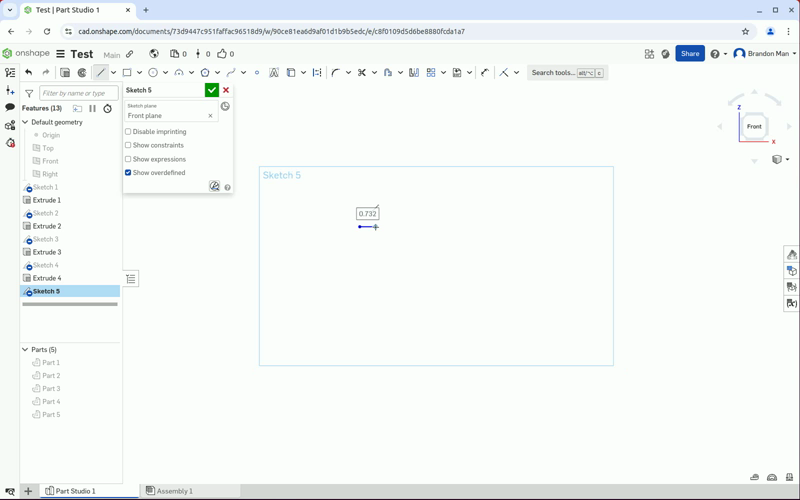
scroll(-6)
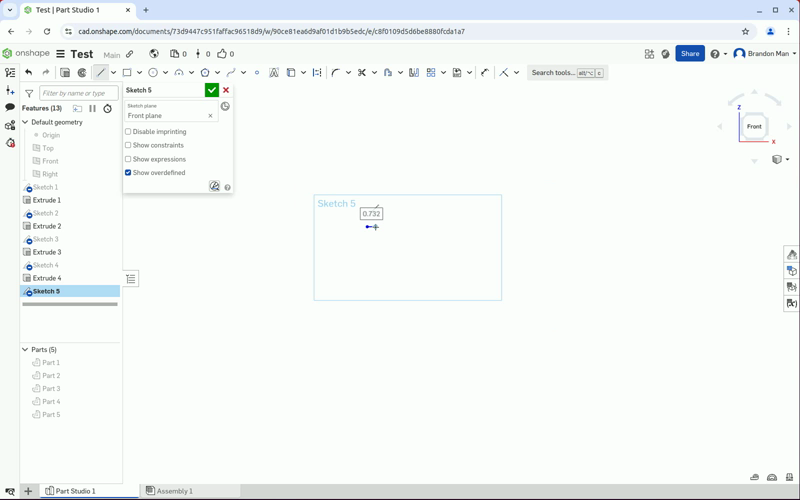
scroll(-6)
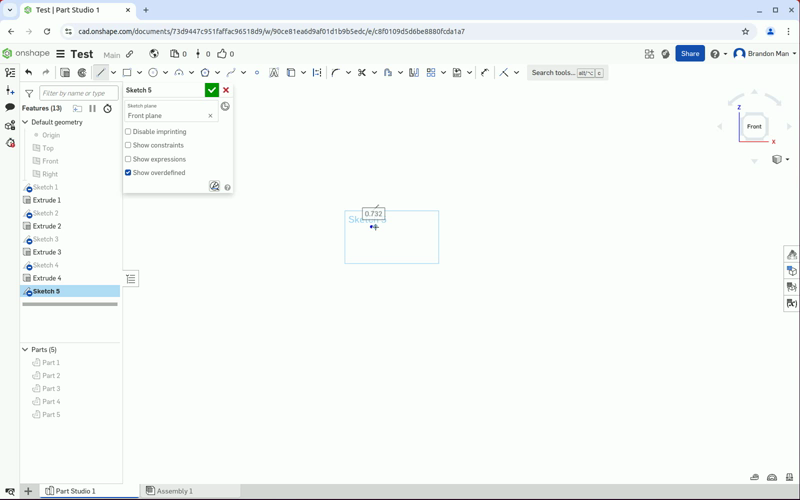
key_up(shift)
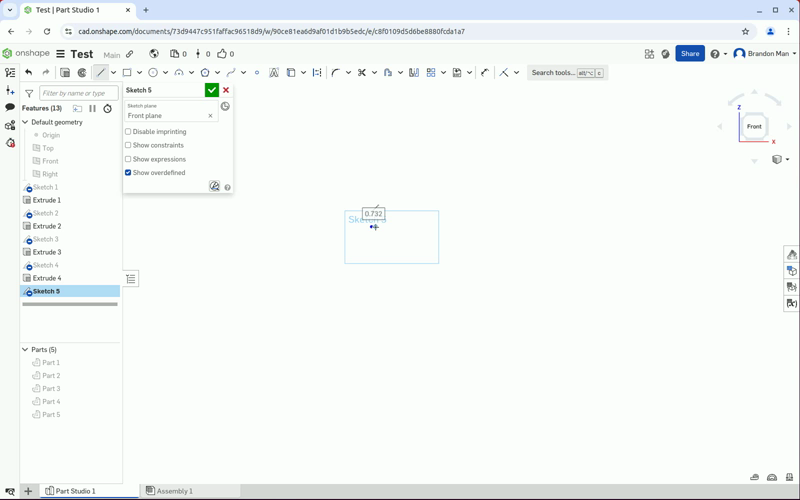
key_down(shift)
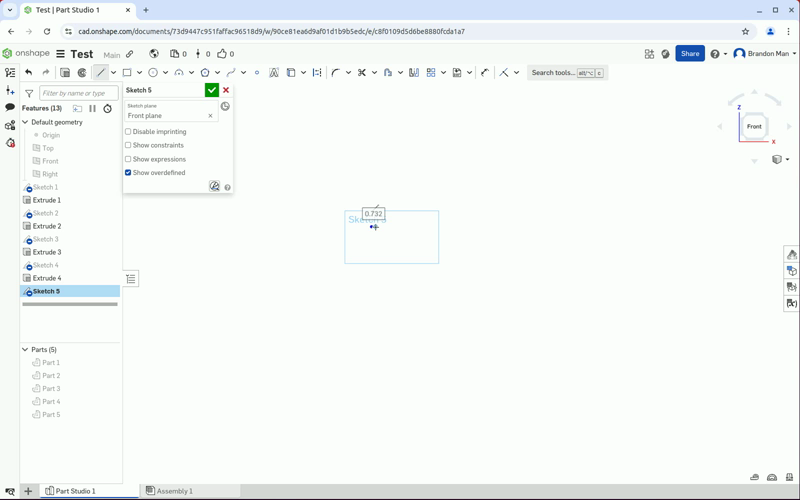
mouse_move(405, 226)
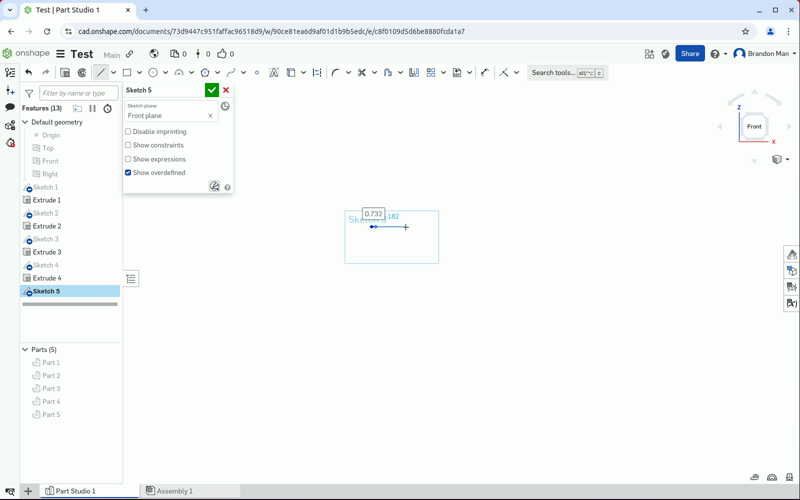
mouse_move(375, 195)
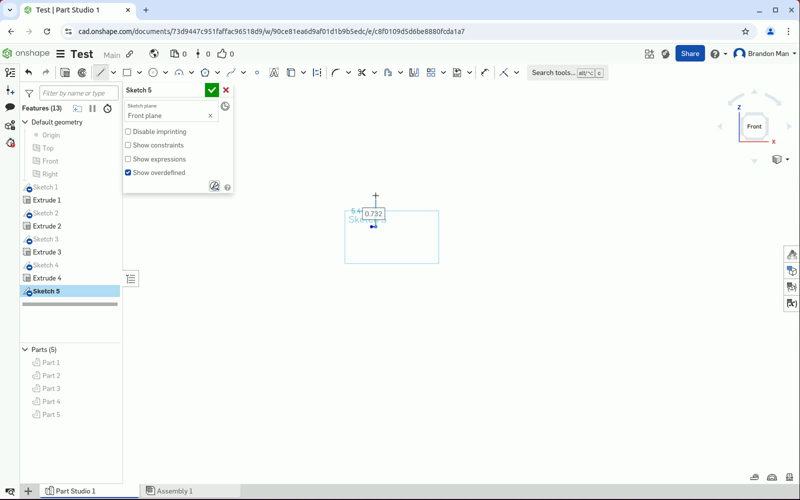
click(375, 195)
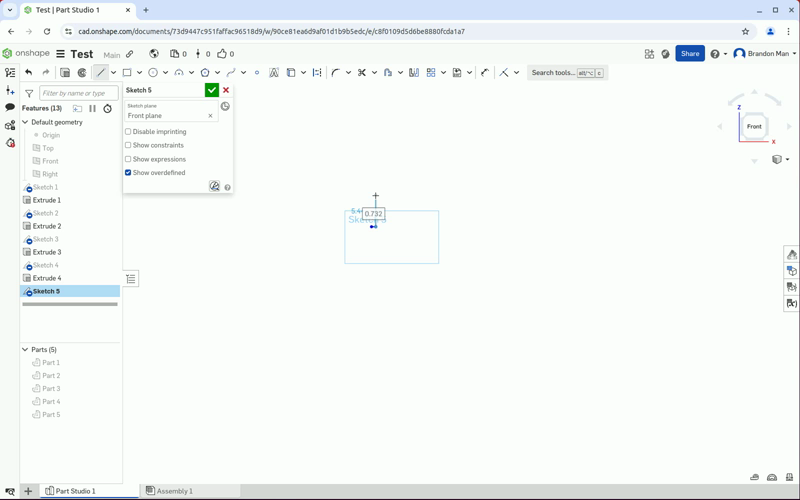
key_up(shift)
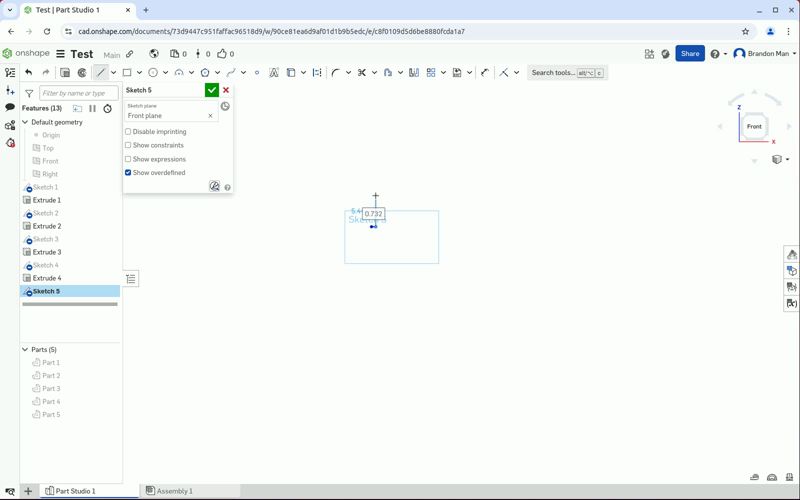
key_down(shift)
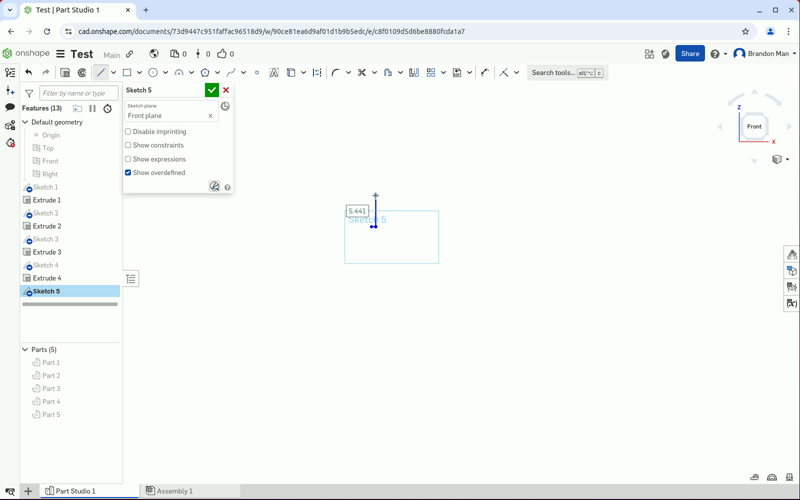
mouse_move(405, 195)
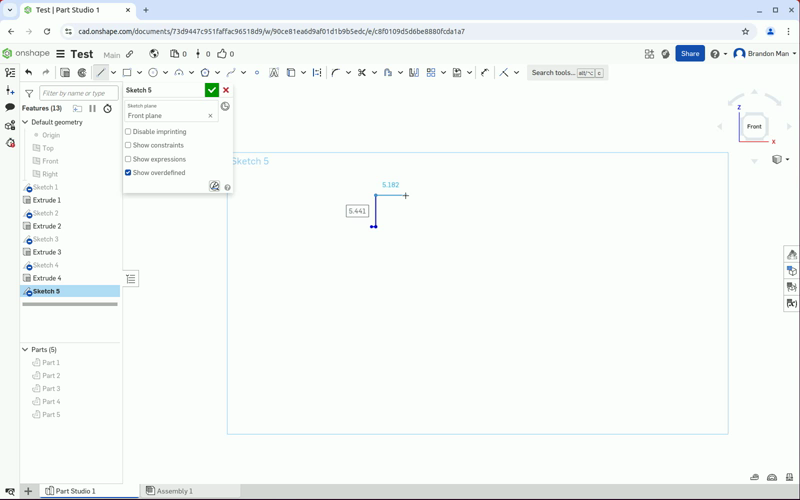
mouse_move(371, 195)
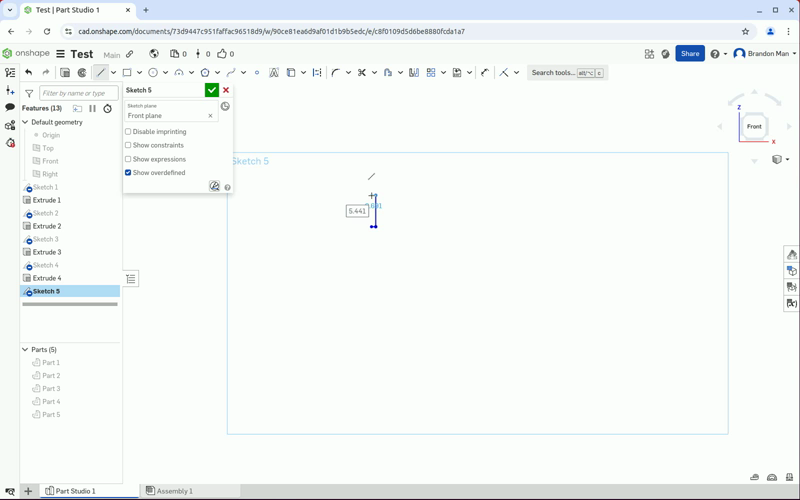
scroll(6)
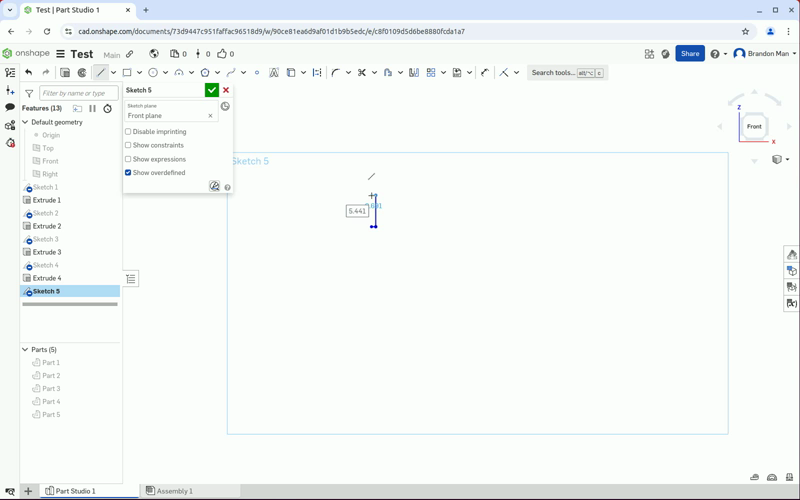
scroll(6)
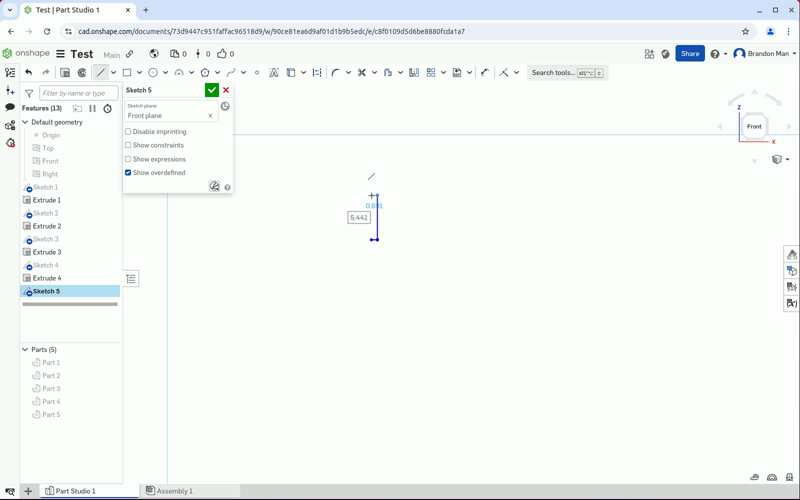
scroll(6)
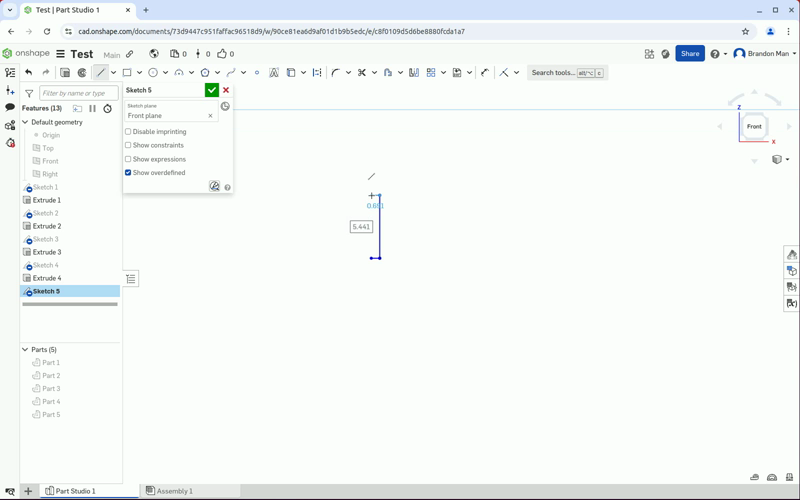
scroll(6)
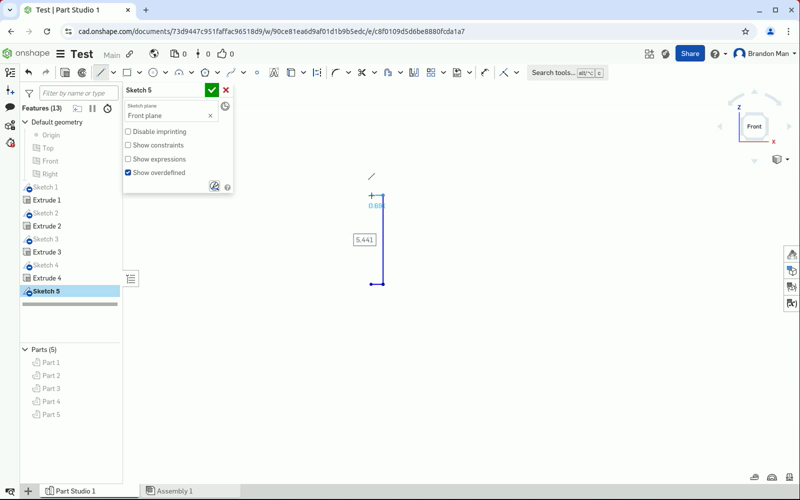
scroll(6)
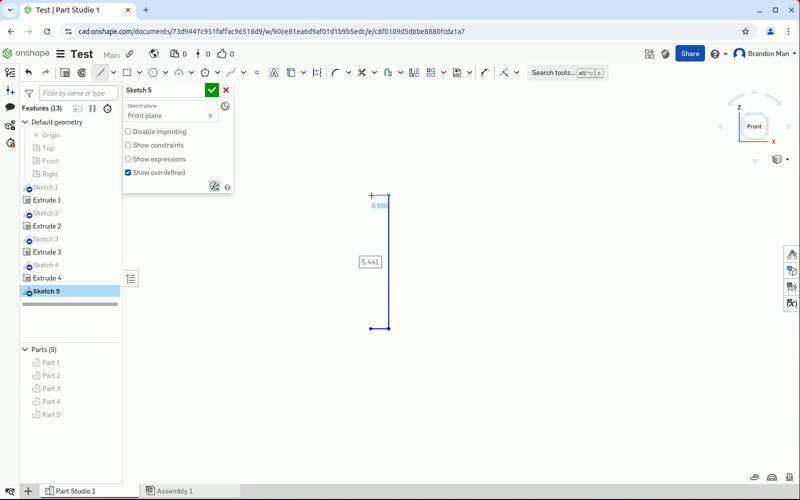
scroll(6)
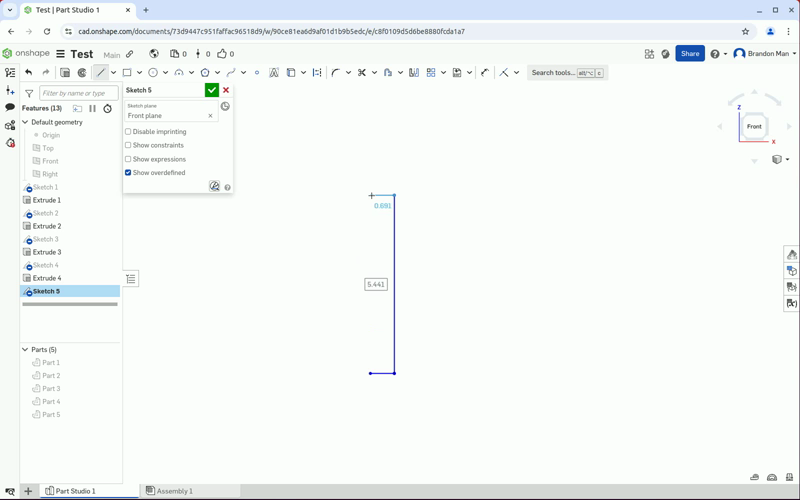
scroll(6)
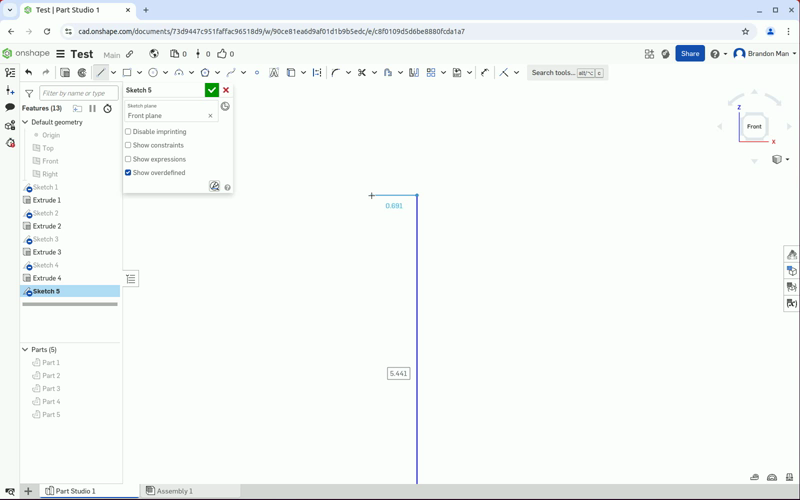
click(371, 195)
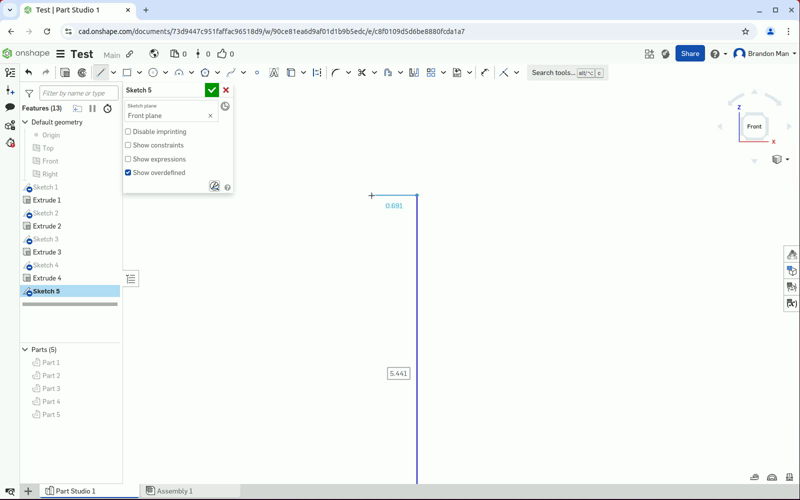
scroll(-6)
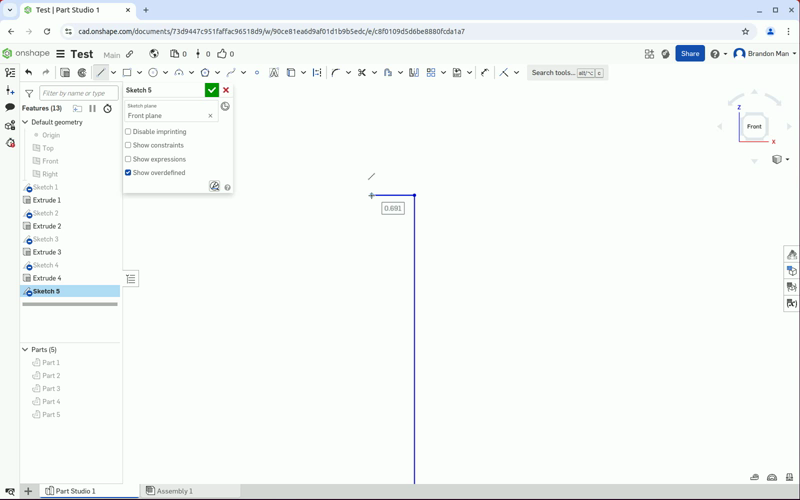
scroll(-6)
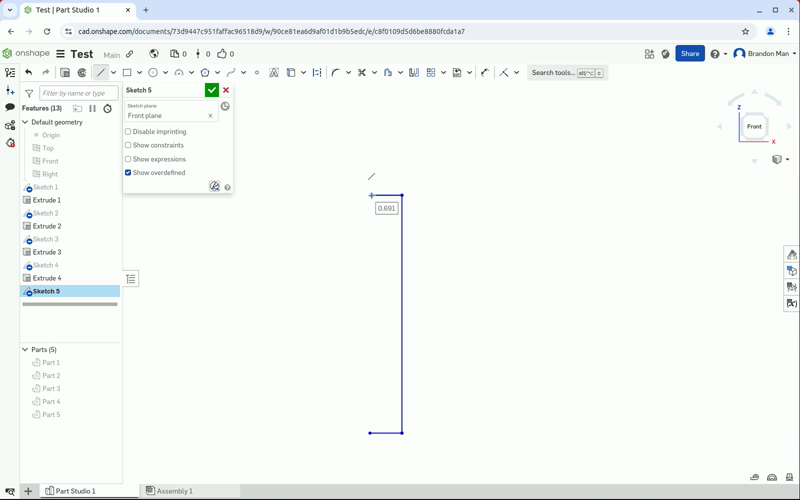
scroll(-6)
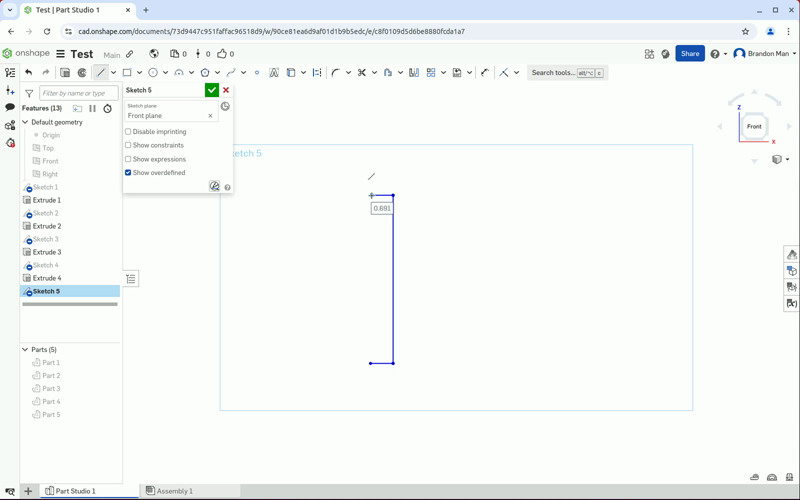
scroll(-6)
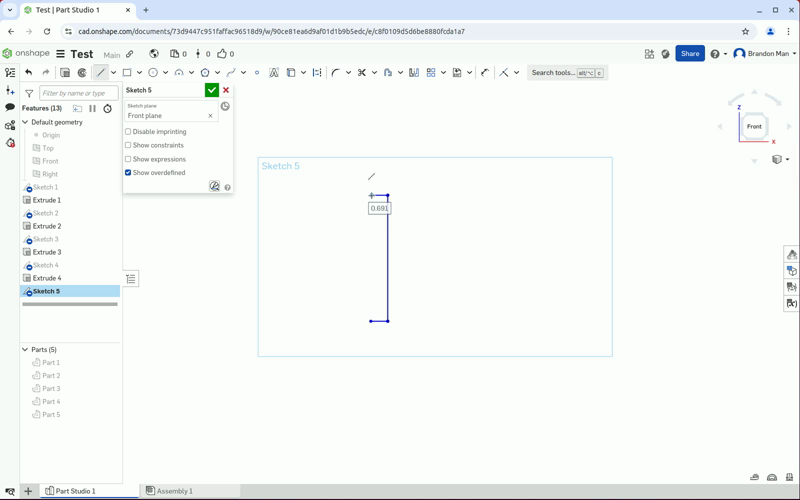
scroll(-6)
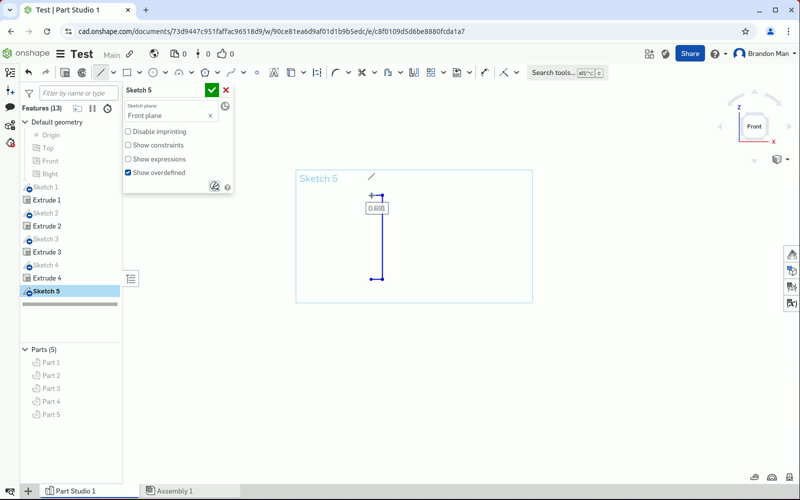
scroll(-6)
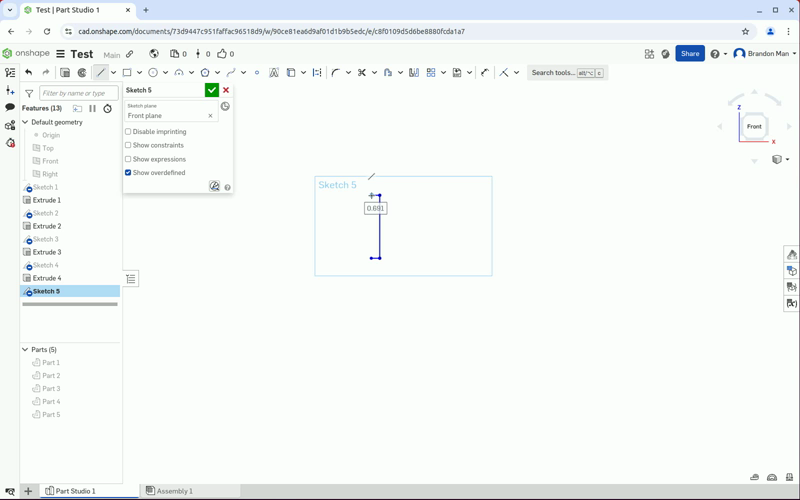
scroll(-6)
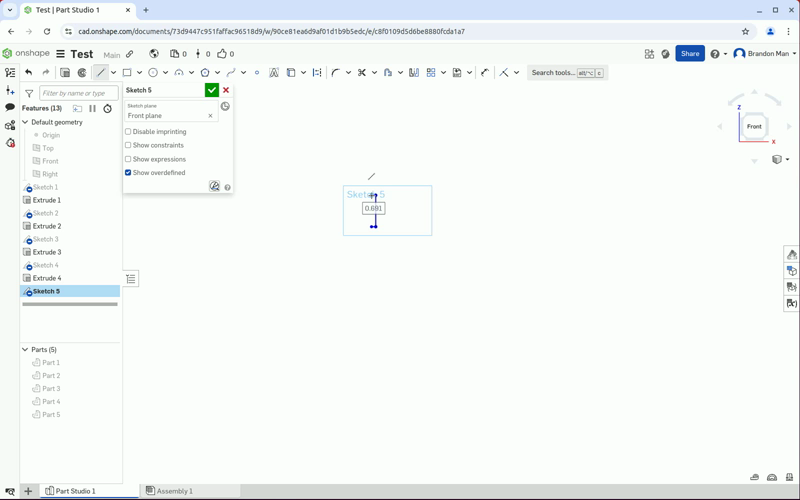
key_up(shift)
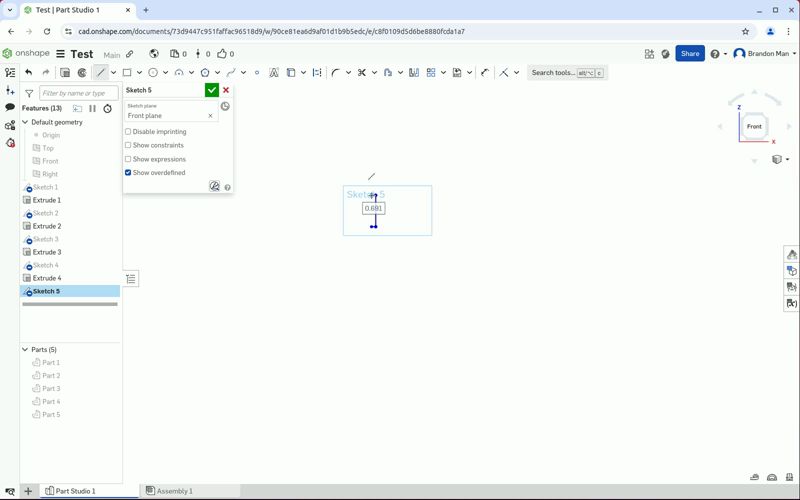
mouse_move(401, 195)
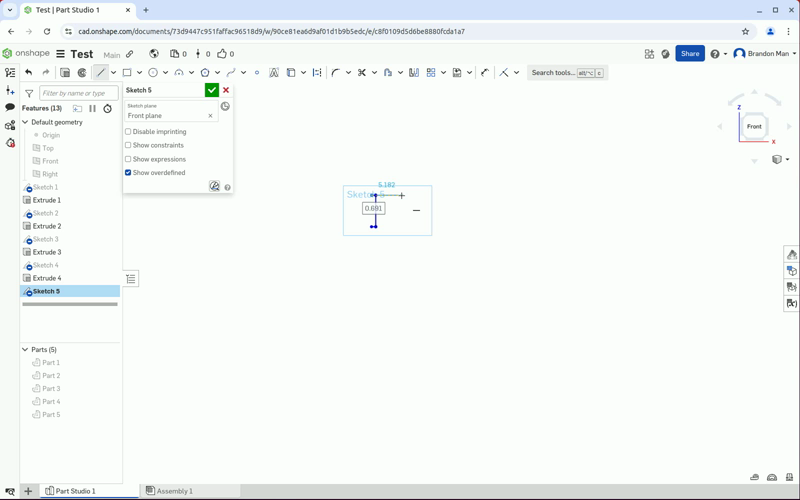
key_down(shift)
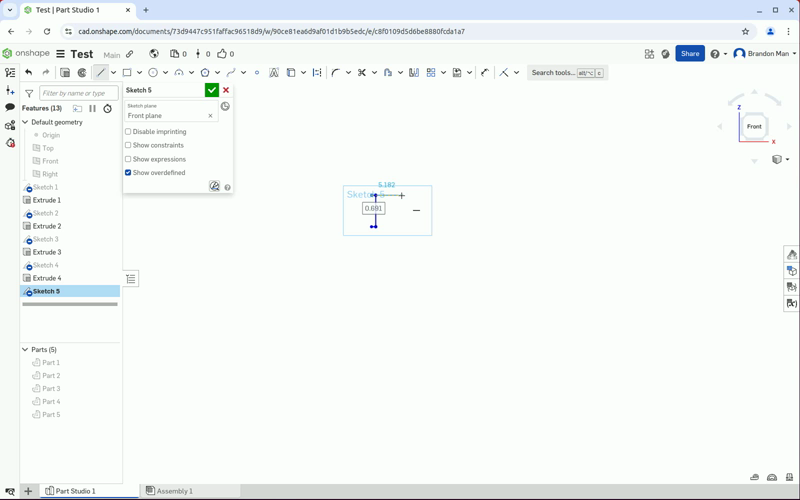
mouse_move(371, 226)
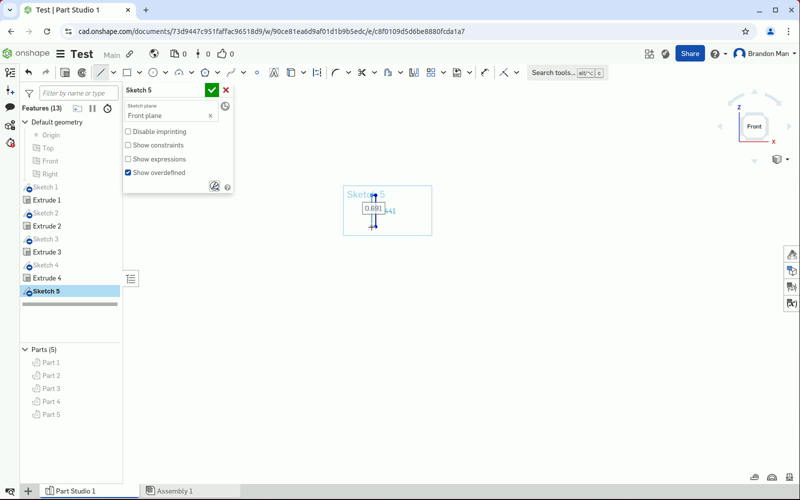
scroll(6)
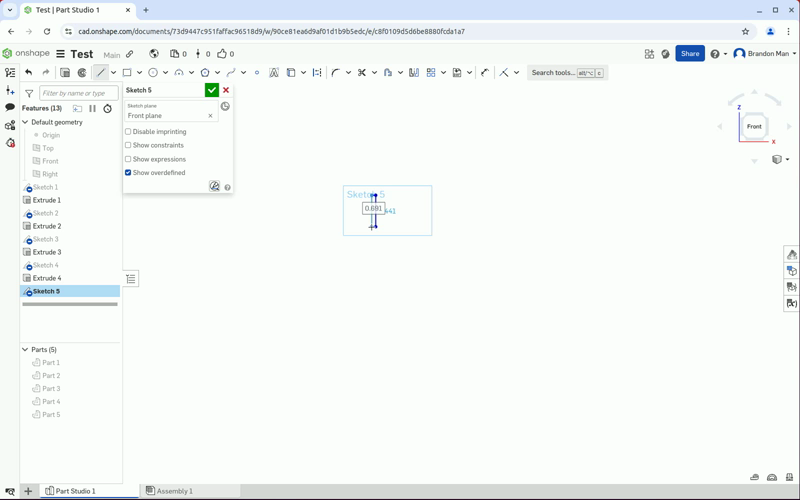
scroll(6)
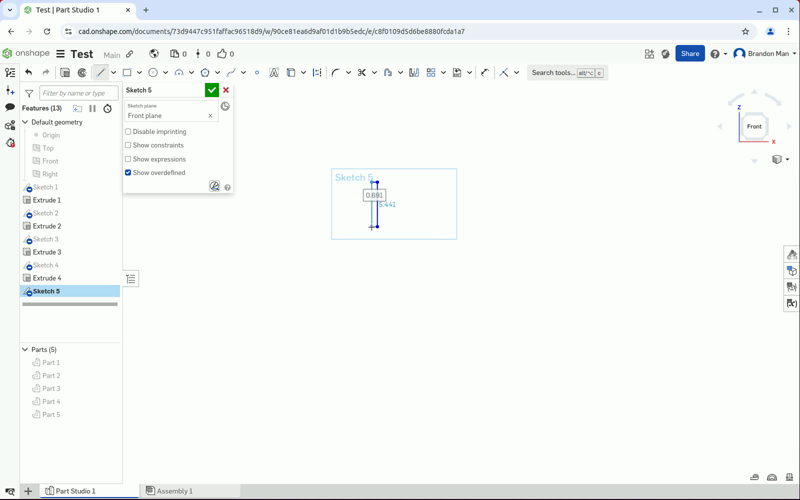
scroll(6)
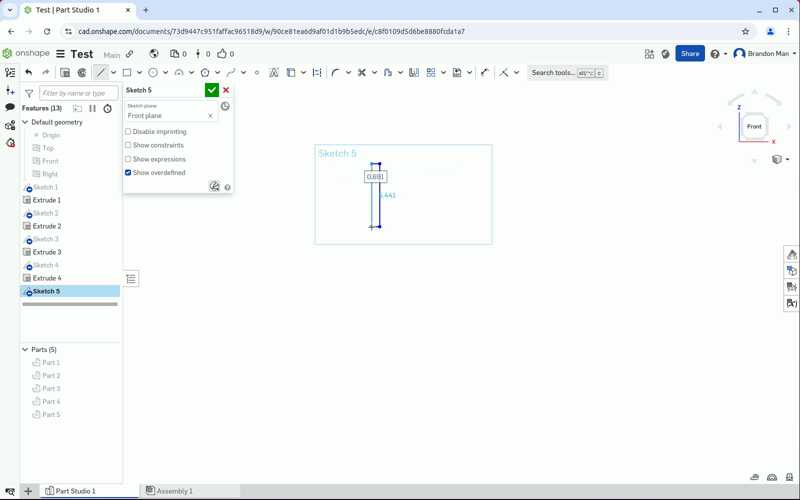
scroll(6)
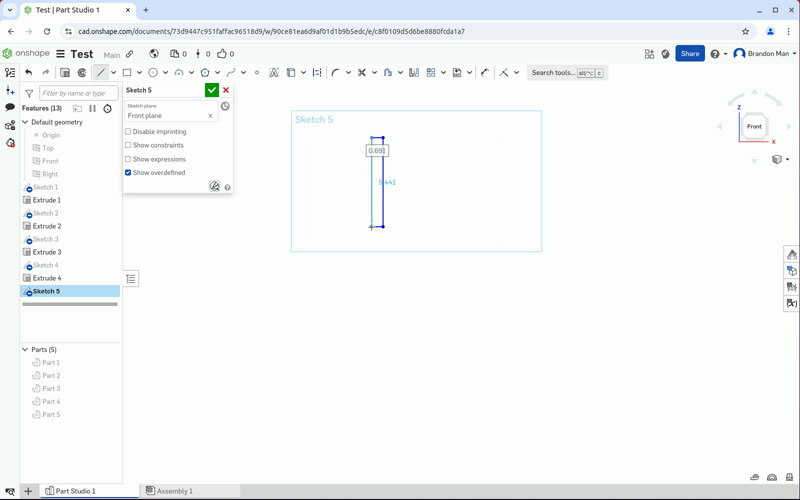
scroll(6)
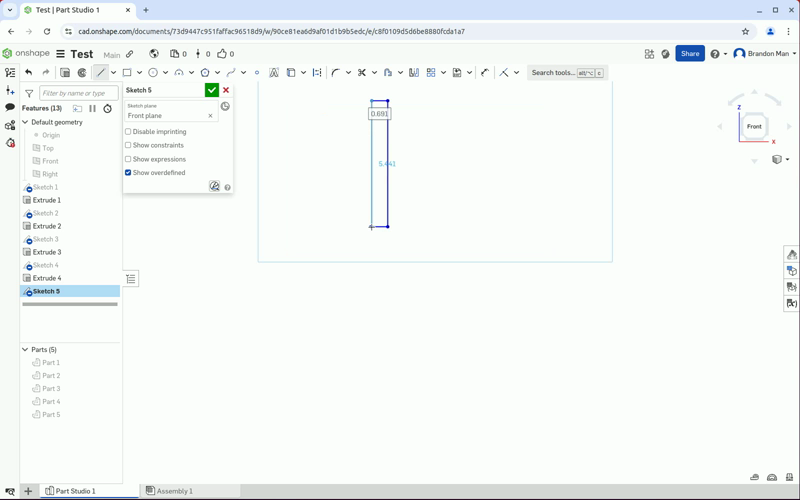
scroll(6)
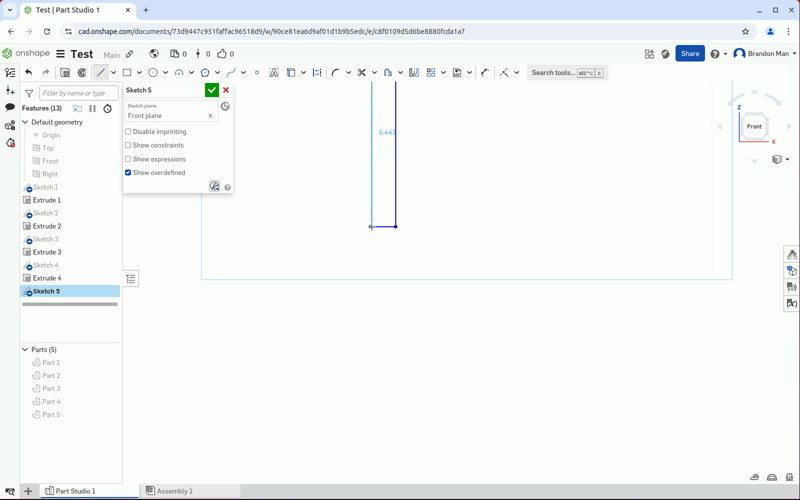
scroll(6)
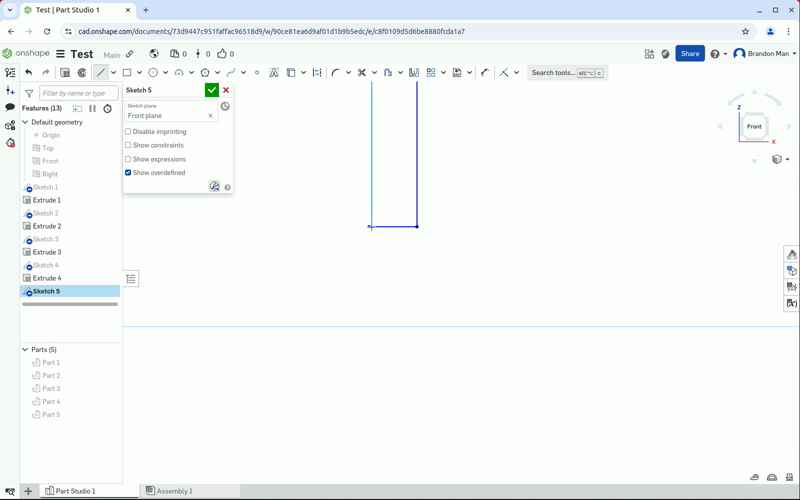
key_up(shift)
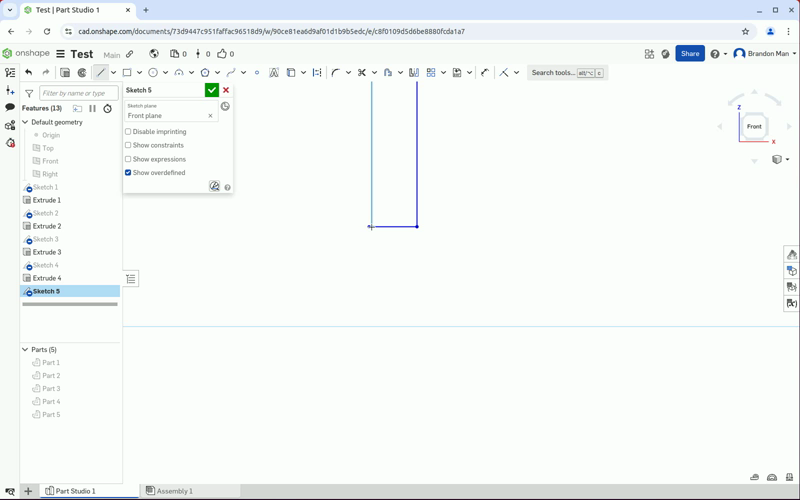
click(371, 226)
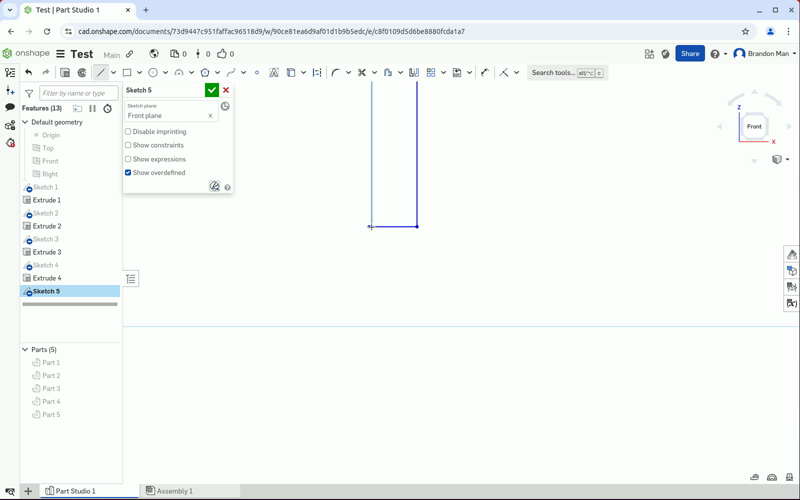
scroll(-6)
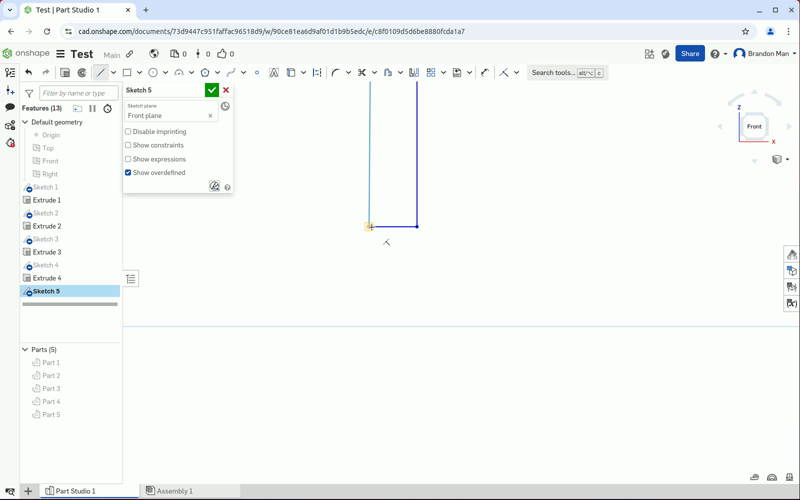
scroll(-6)
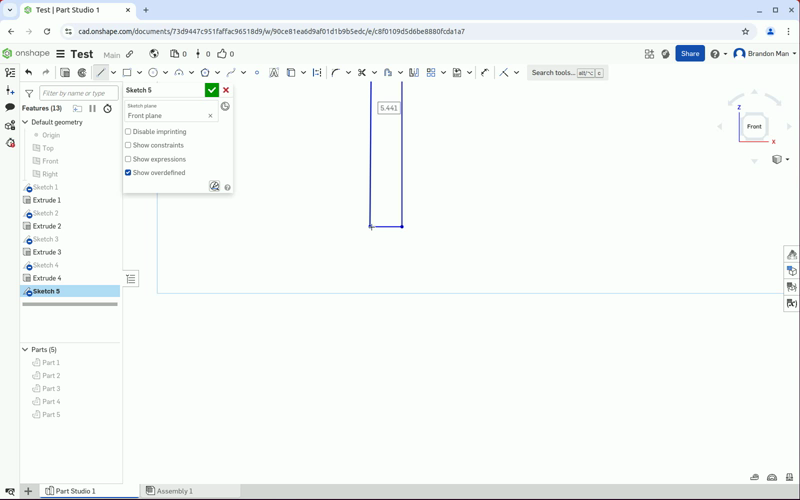
scroll(-6)
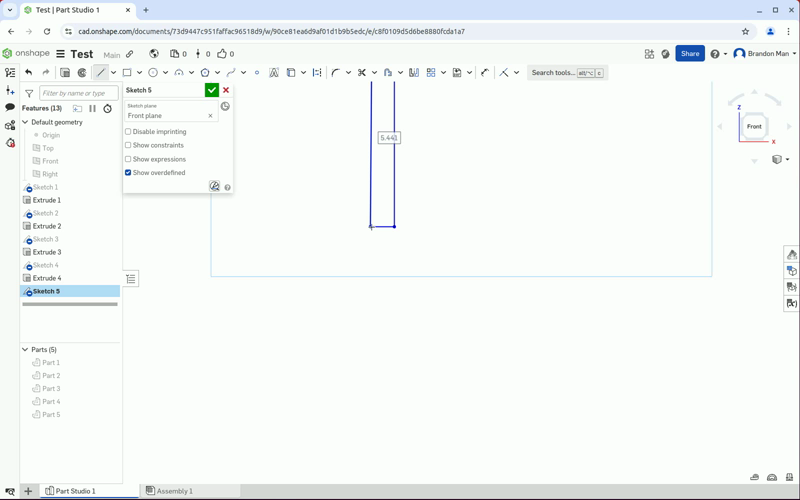
scroll(-6)
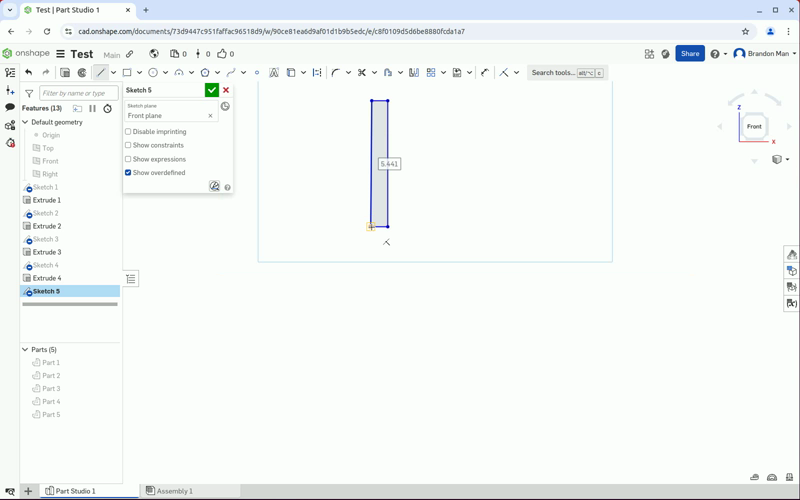
scroll(-6)
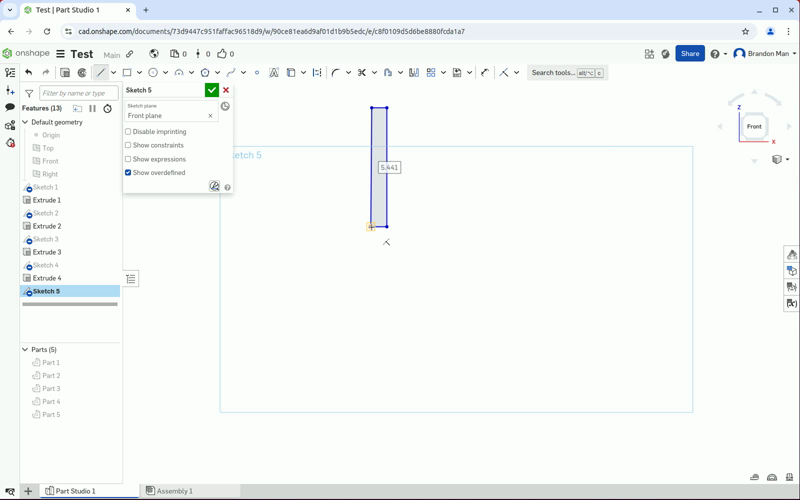
scroll(-6)
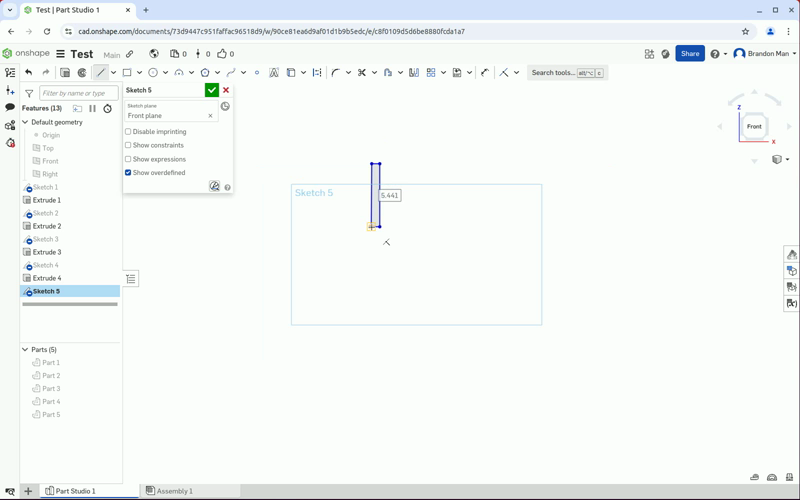
scroll(-6)
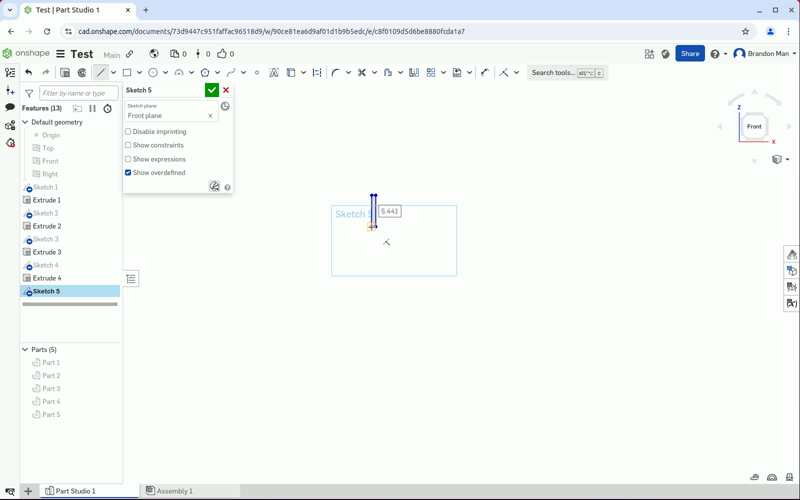
key(esc)
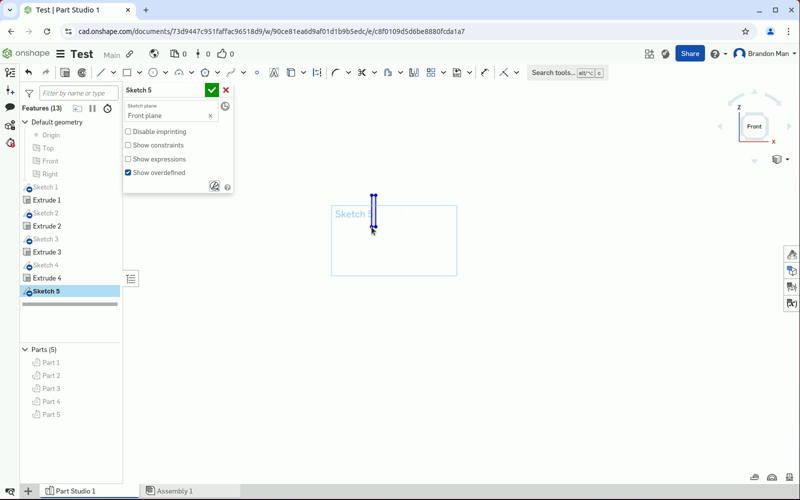
mouse_move(374, 215)
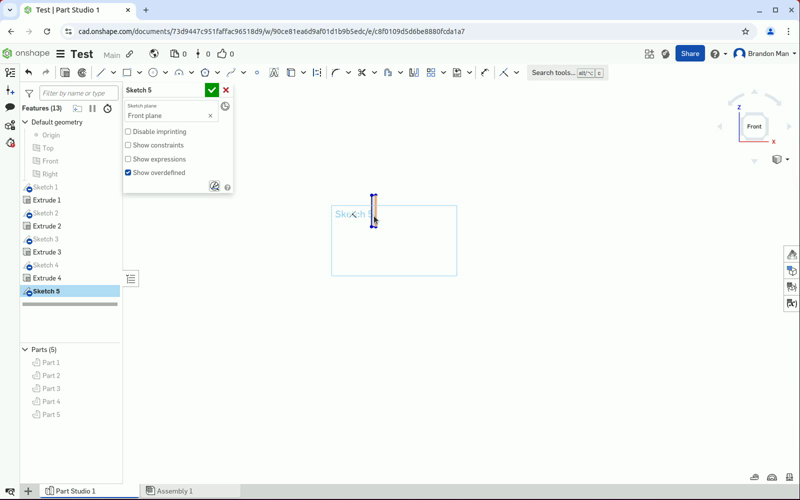
scroll(6)
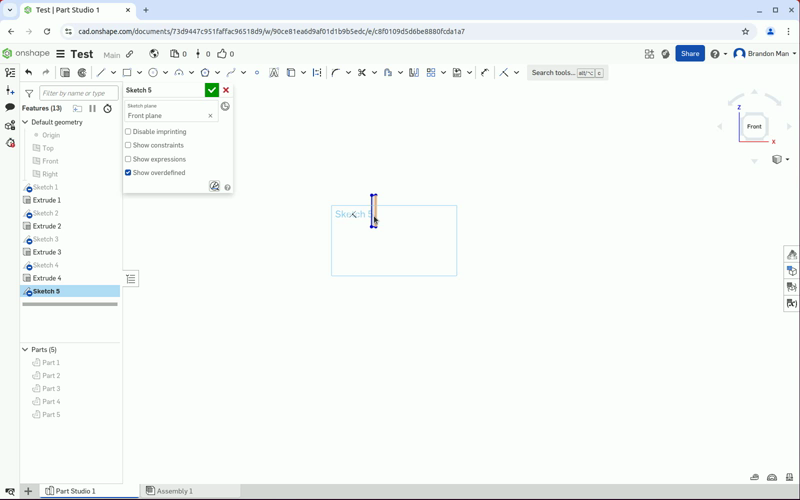
scroll(6)
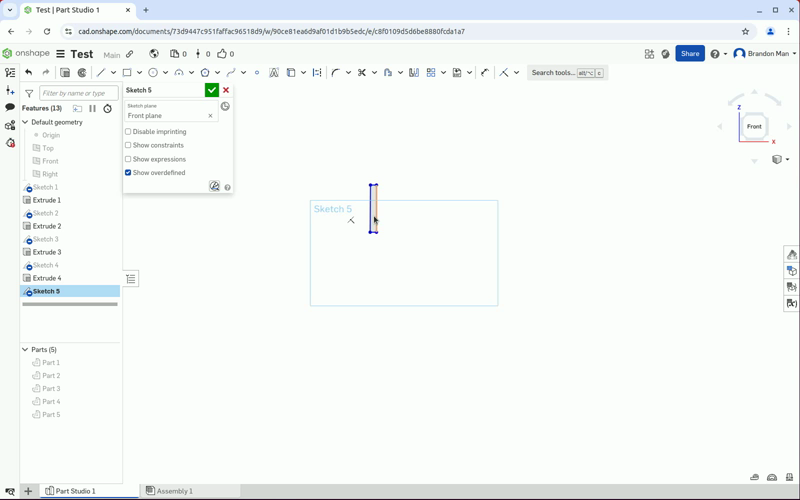
scroll(6)
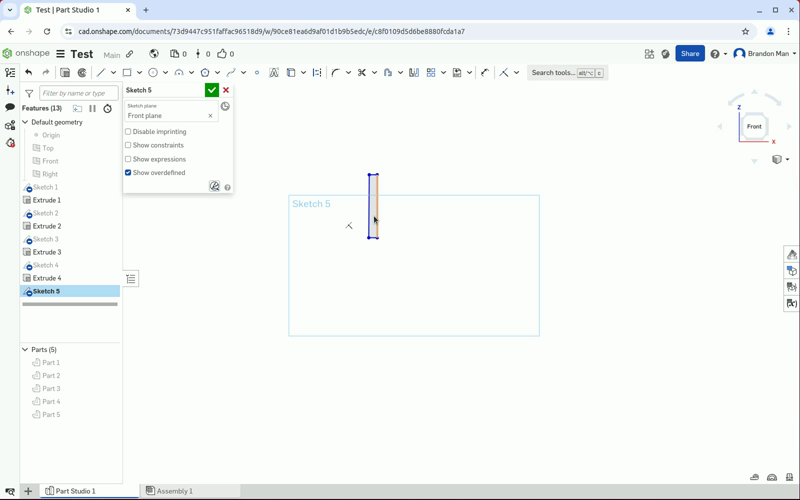
scroll(6)
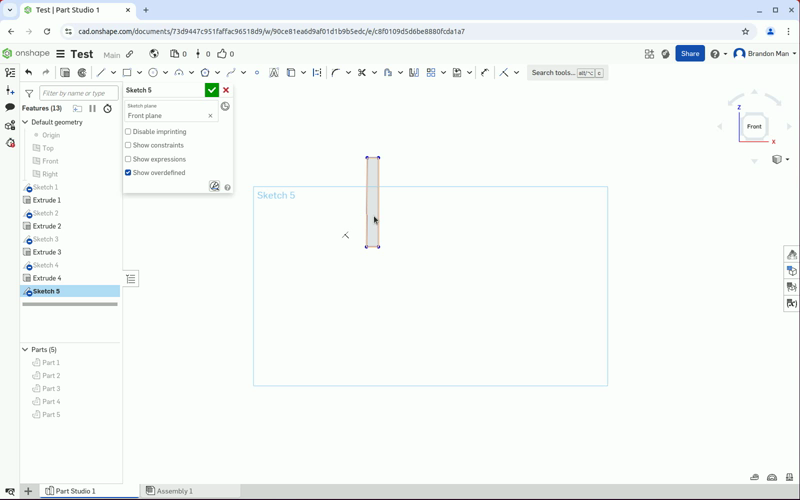
scroll(6)
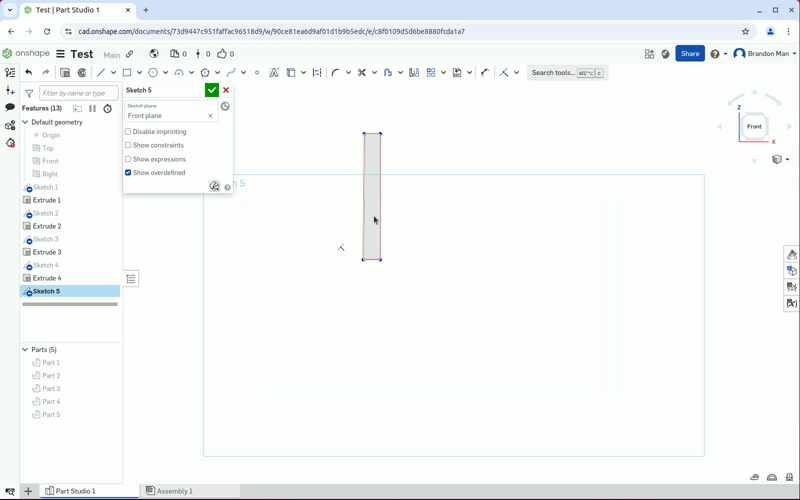
scroll(6)
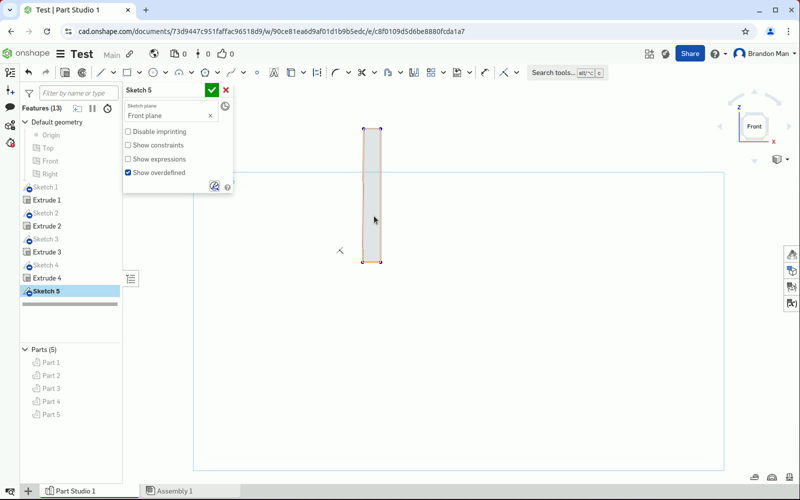
scroll(6)
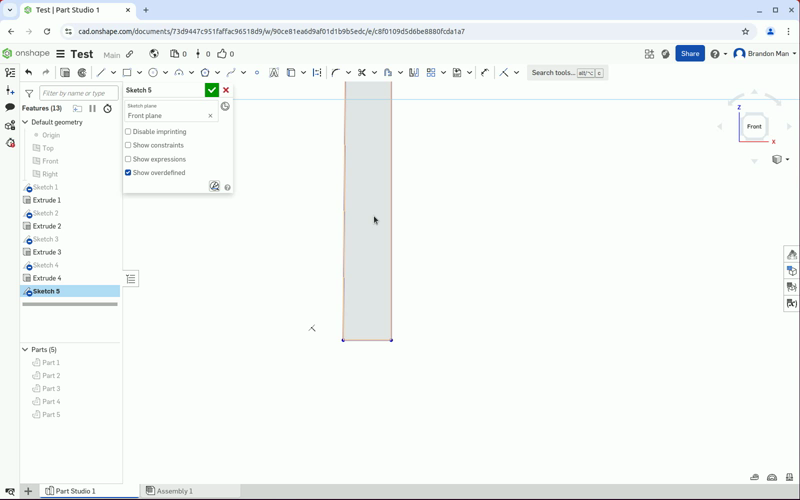
click(374, 215)
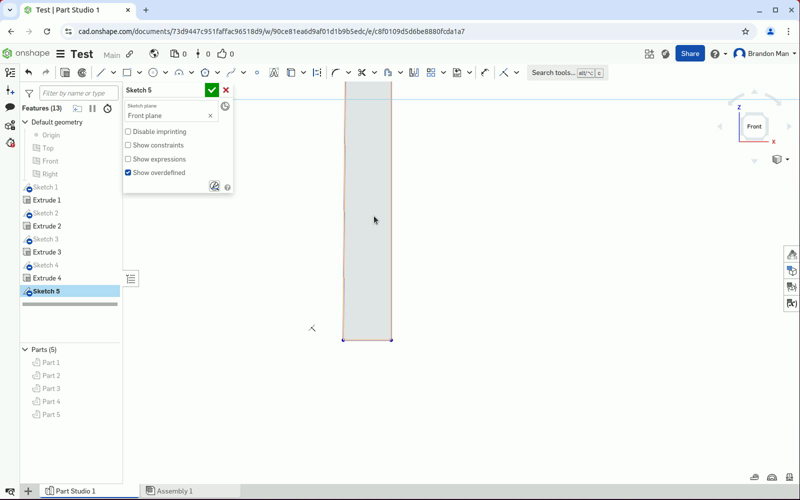
scroll(-6)
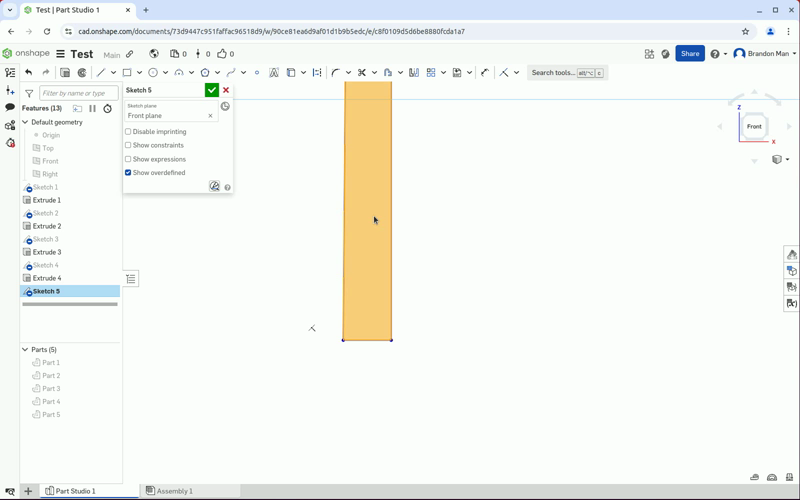
scroll(-6)
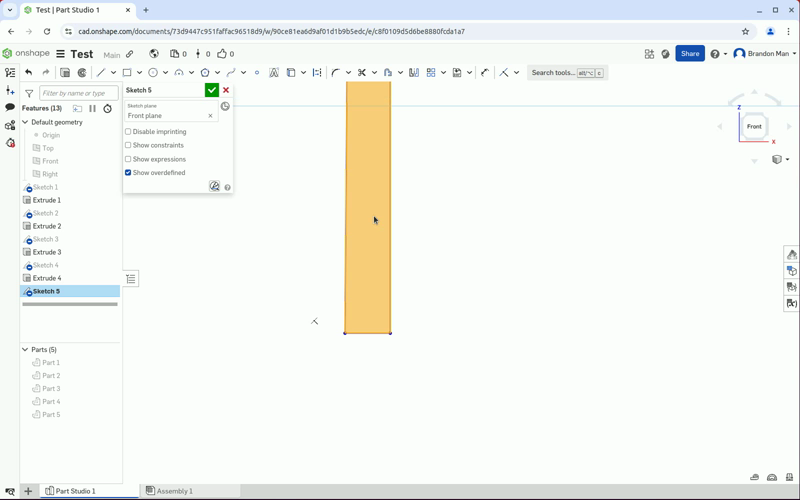
scroll(-6)
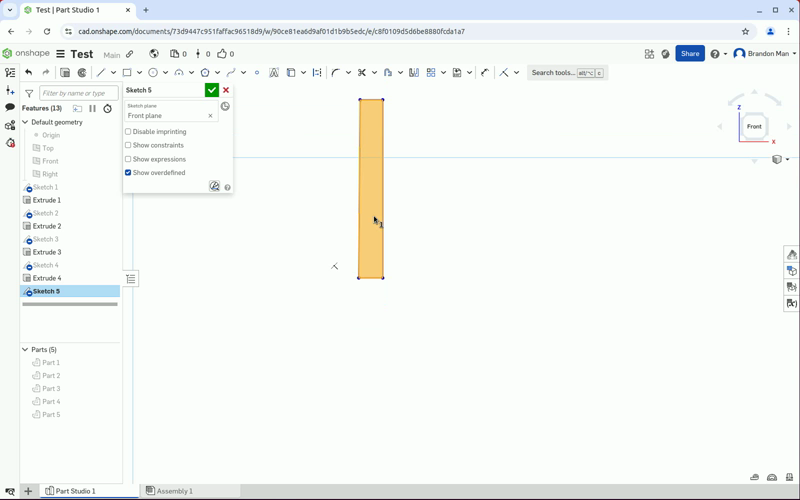
scroll(-6)
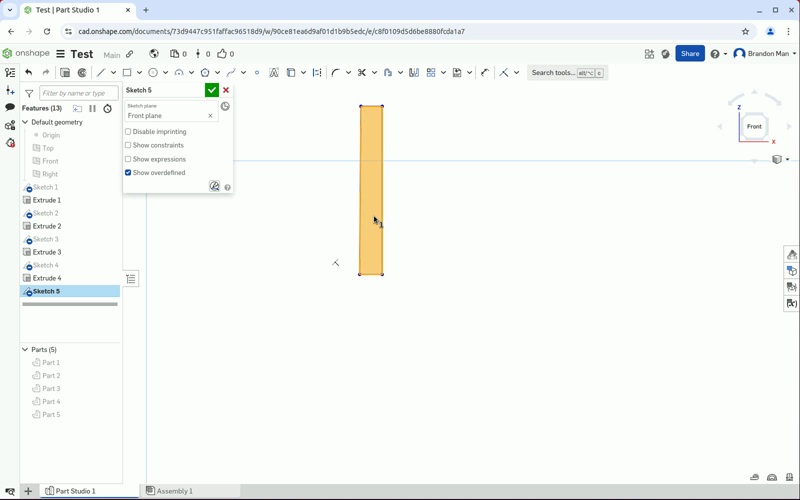
scroll(-6)
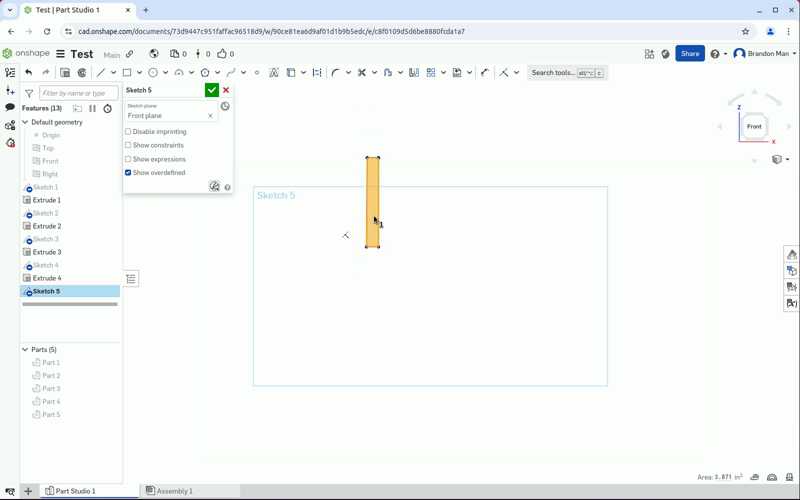
scroll(-6)
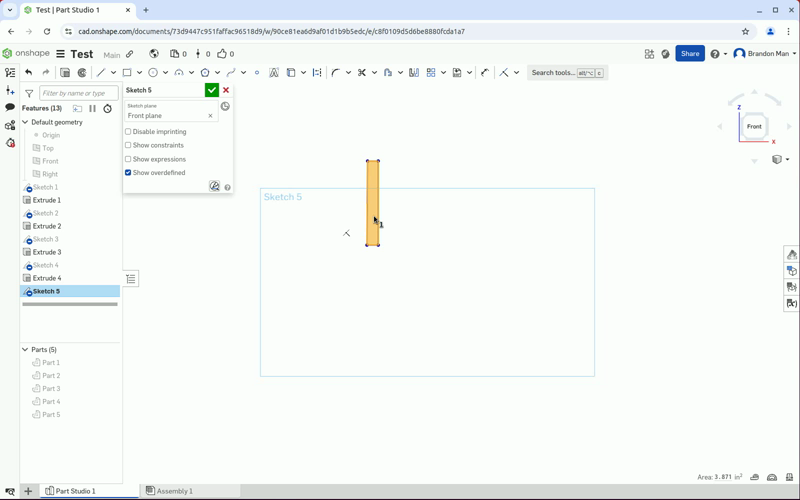
scroll(-6)
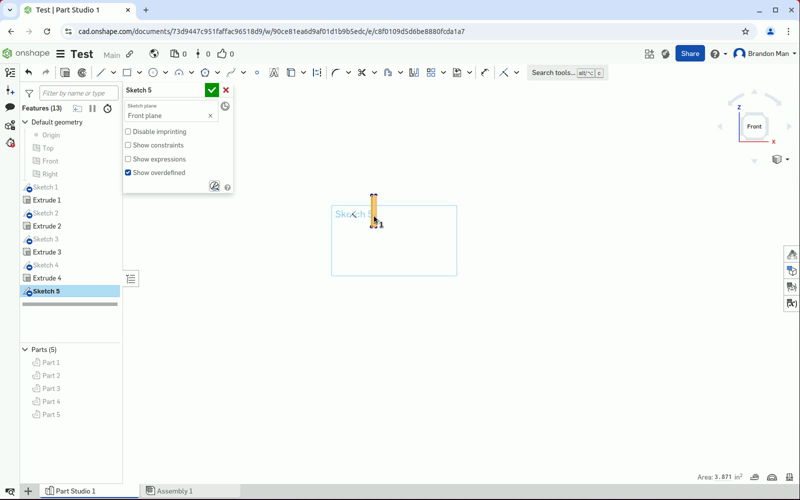
mouse_move(73, 352)
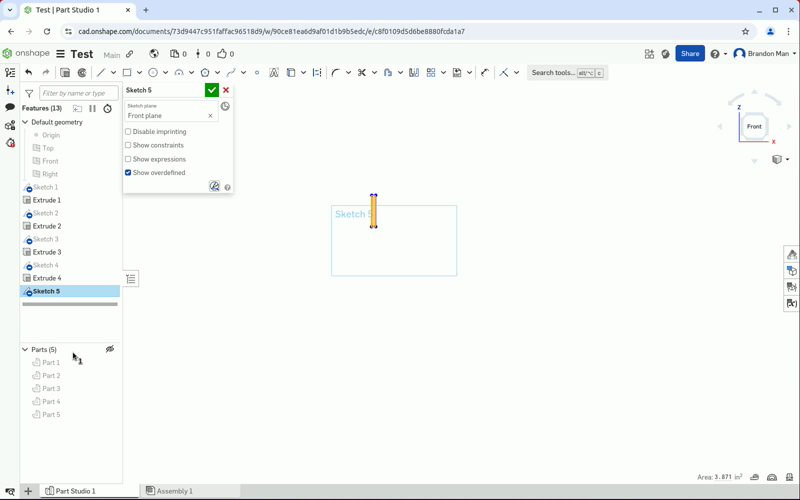
key(shift+y)
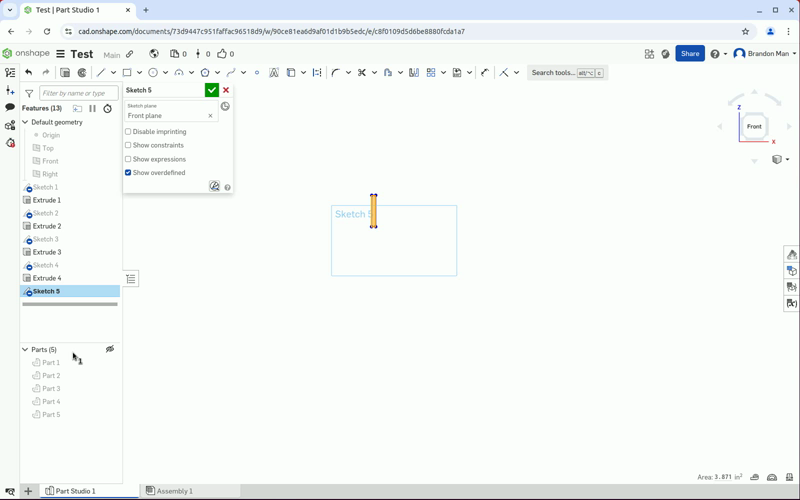
key(shift+e)
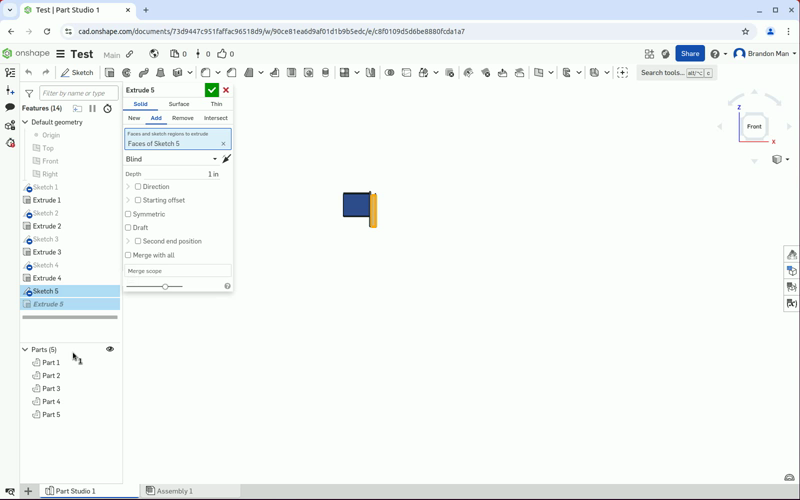
mouse_move(143, 106)
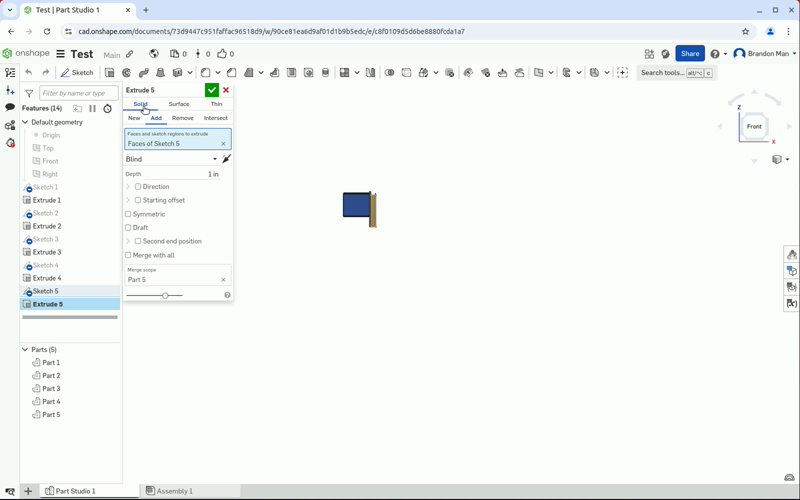
click(143, 106)
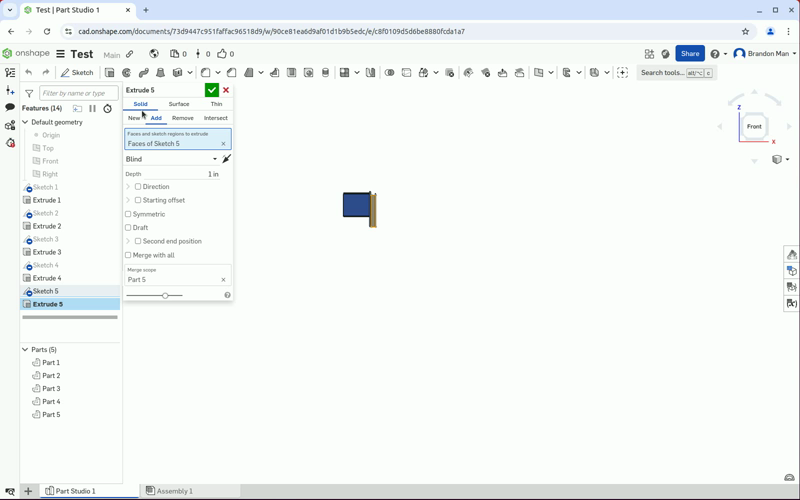
mouse_move(137, 120)
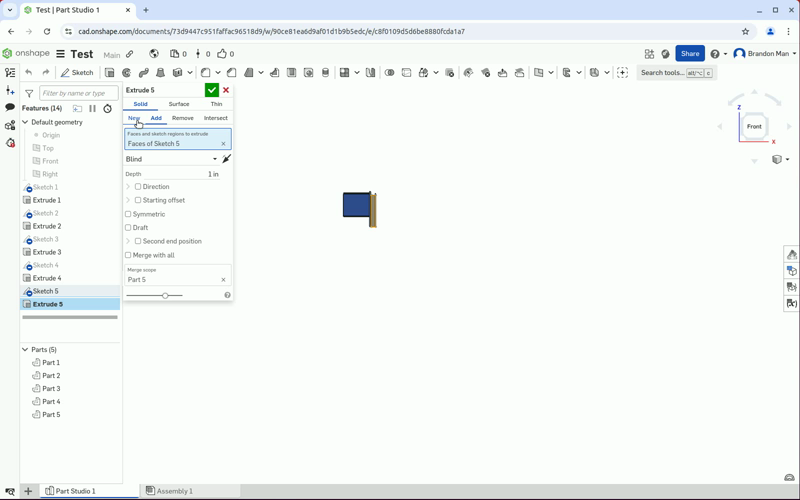
click(137, 120)
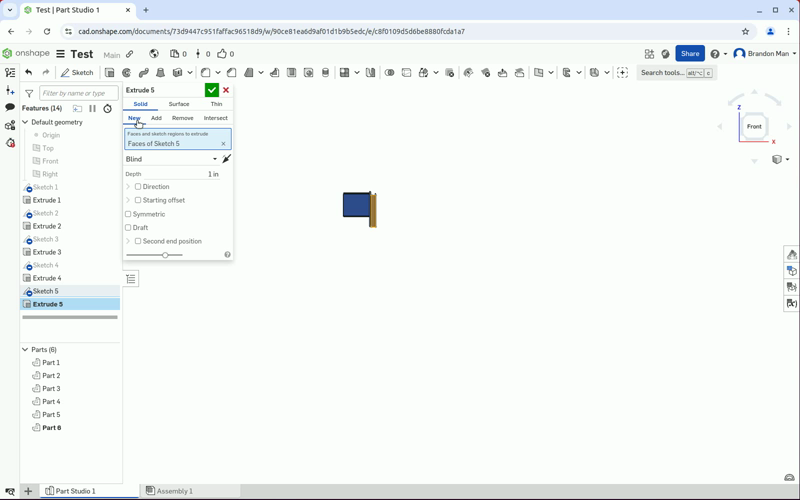
key(tab, 4)
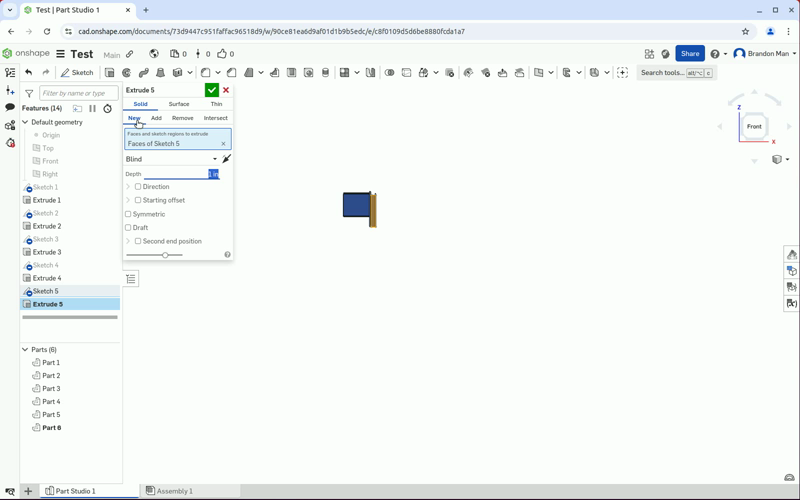
text(-0.241)
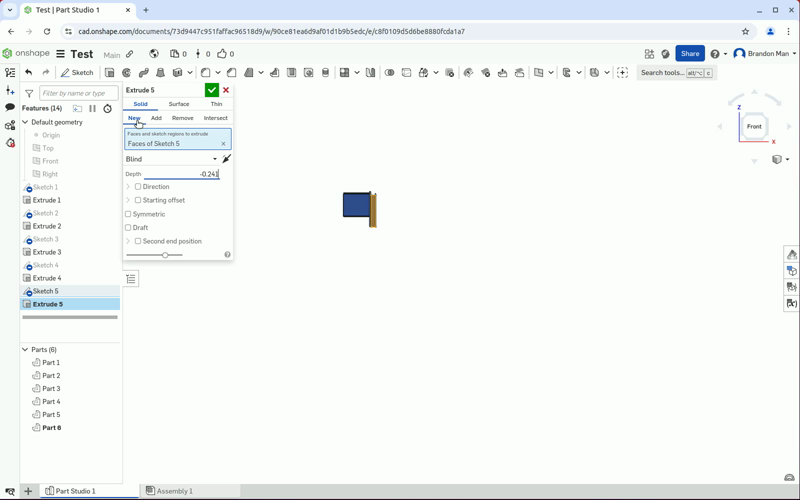
key(enter)
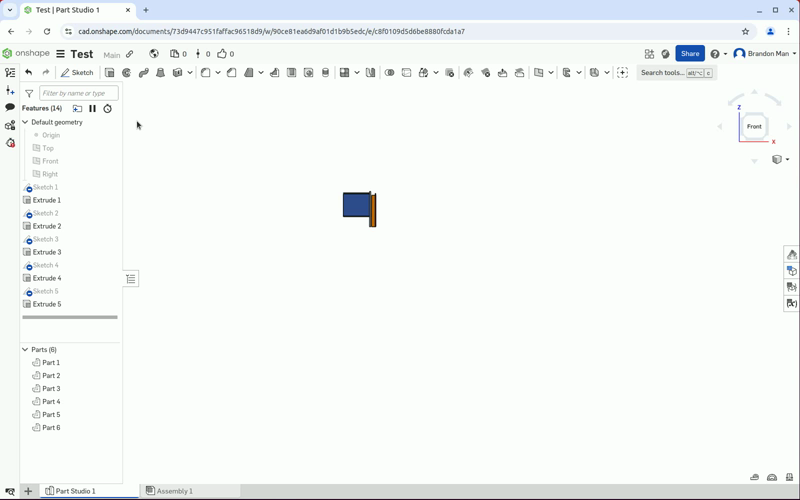
key(shift+h)
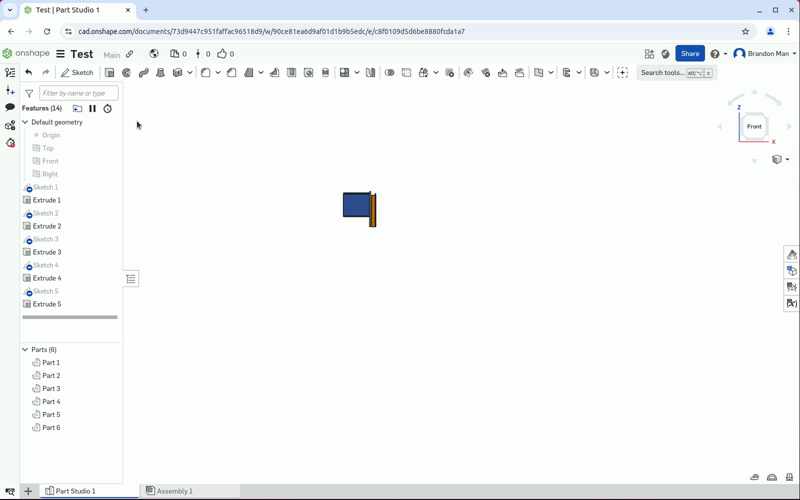
key(shift+h)
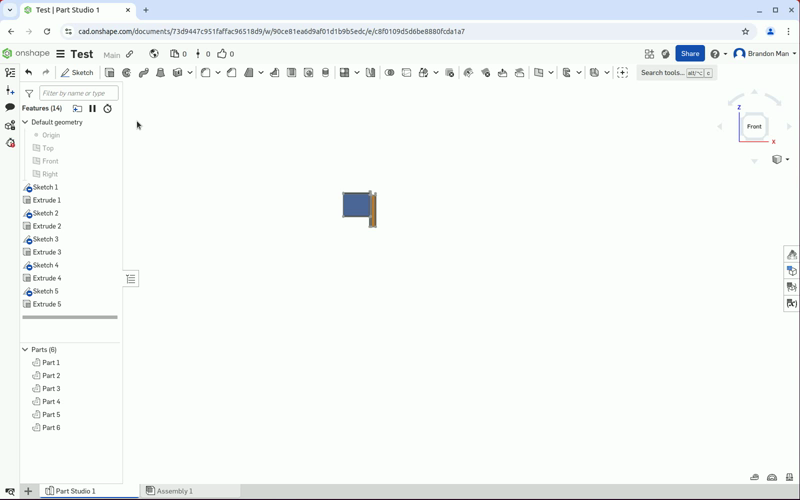
key(shift+7)
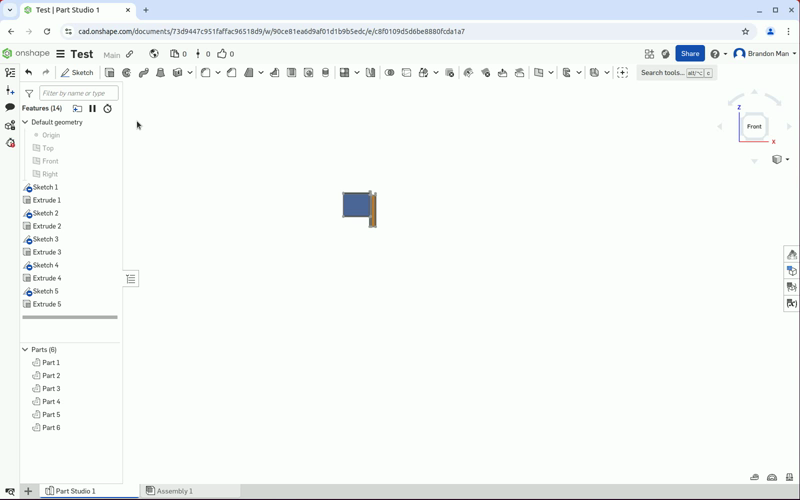
key(left, 2)
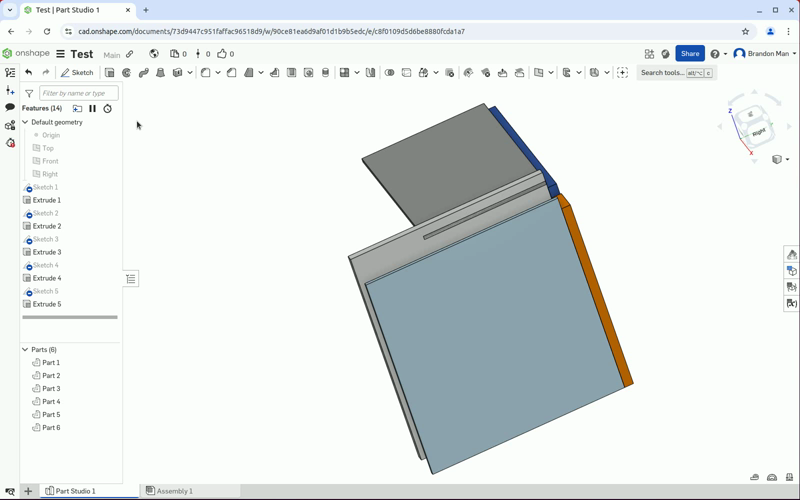
key(down, 2)
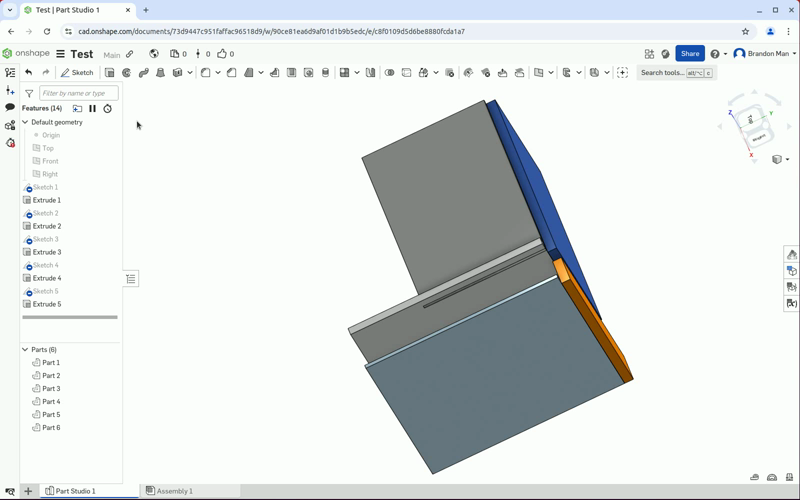
key(up, 2)
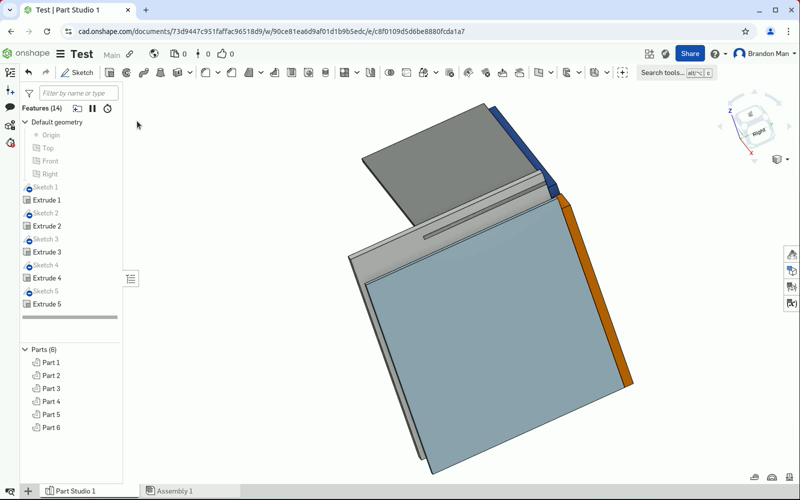
key(right, 2)
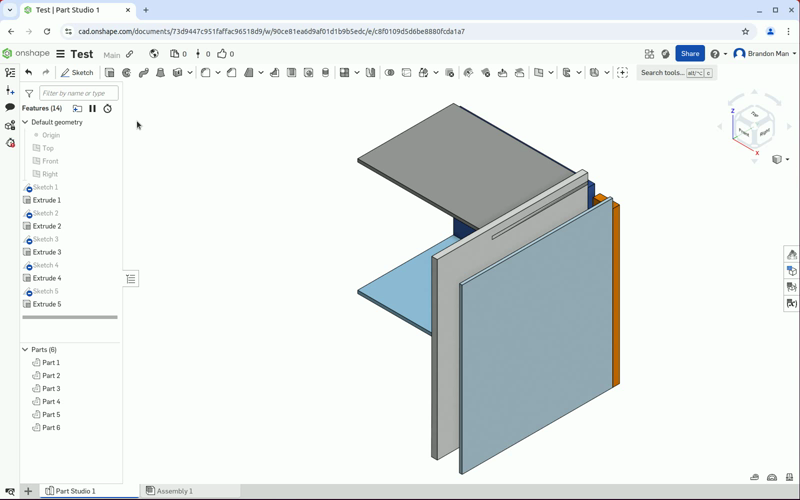
mouse_move(73, 189)
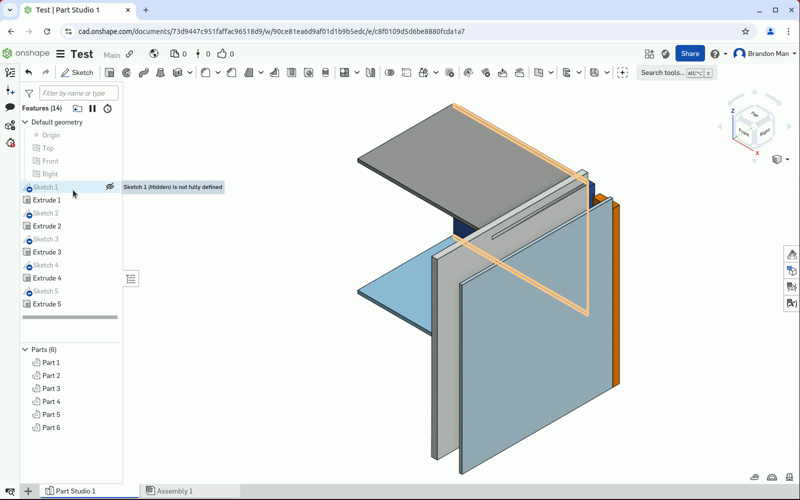
click(73, 189)